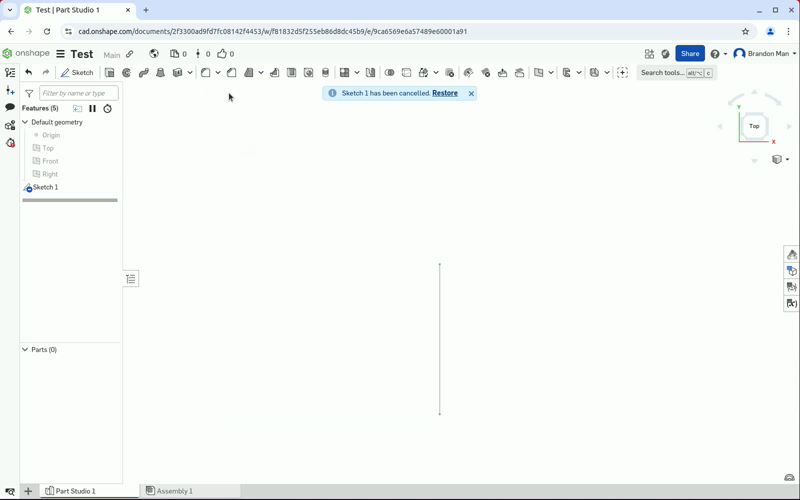
key(shift+h)
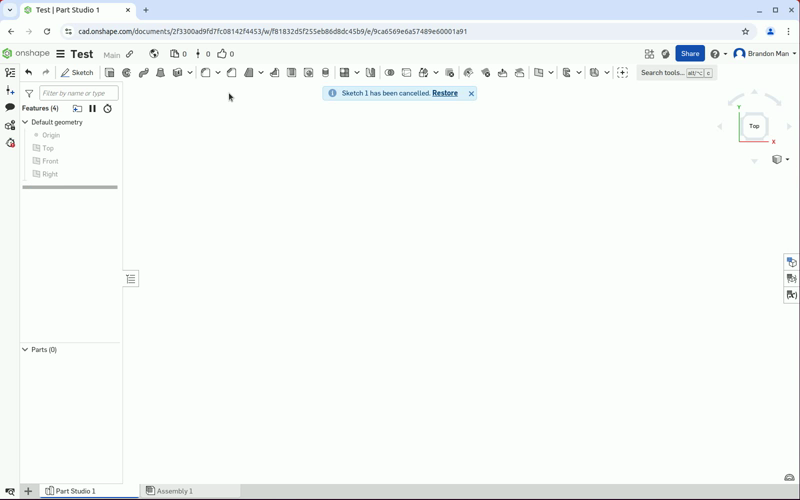
mouse_move(73, 352)
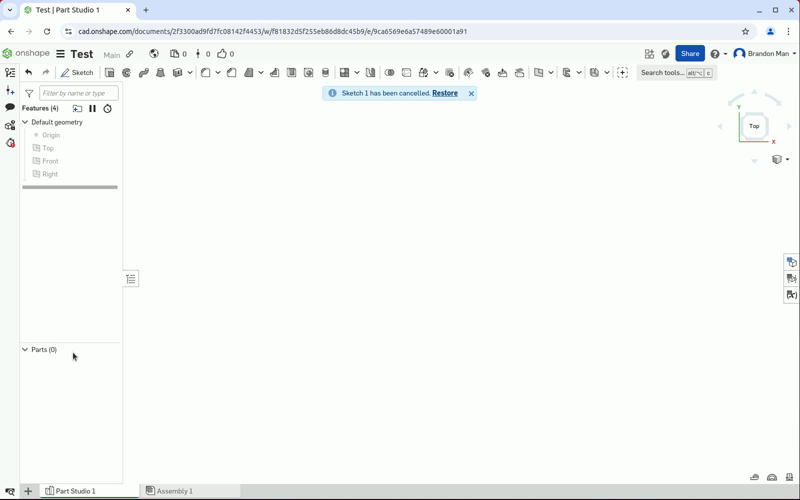
key(y)
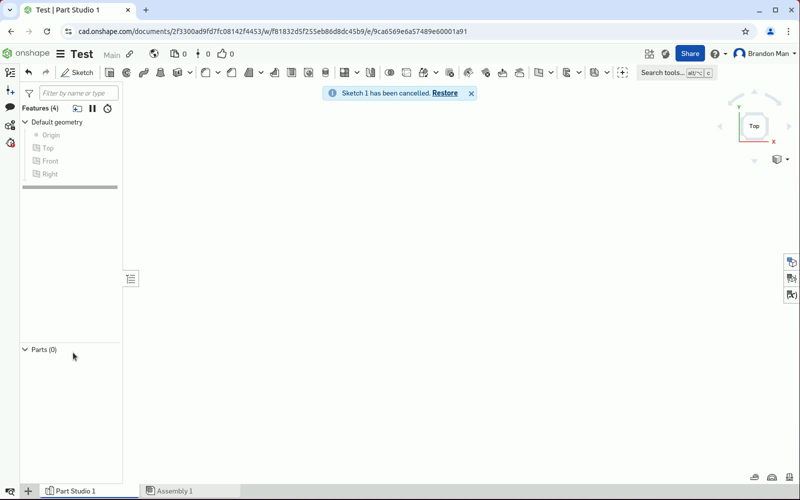
key(shift+p)
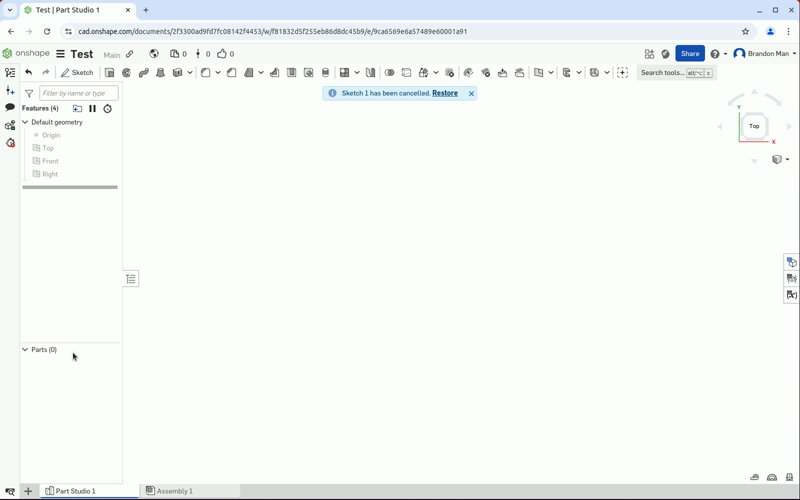
key(space)
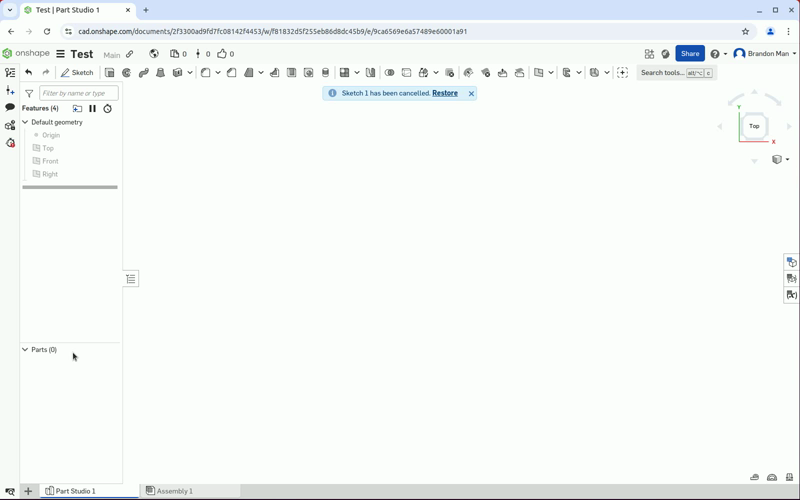
key_down(shift)
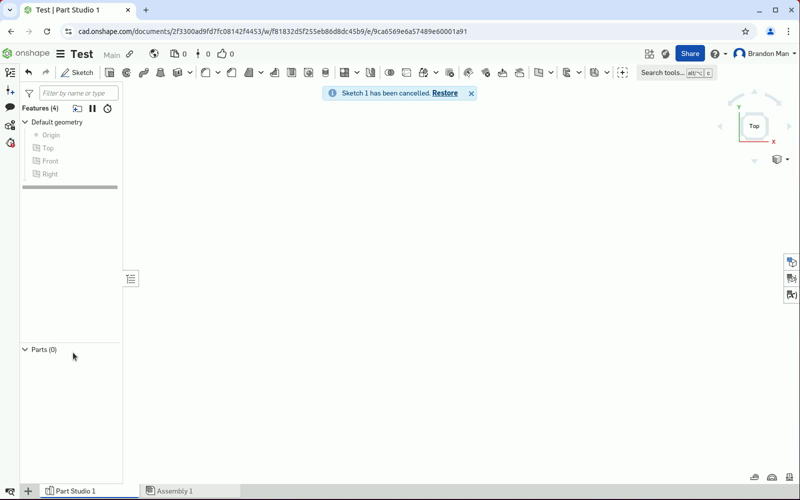
key(up)
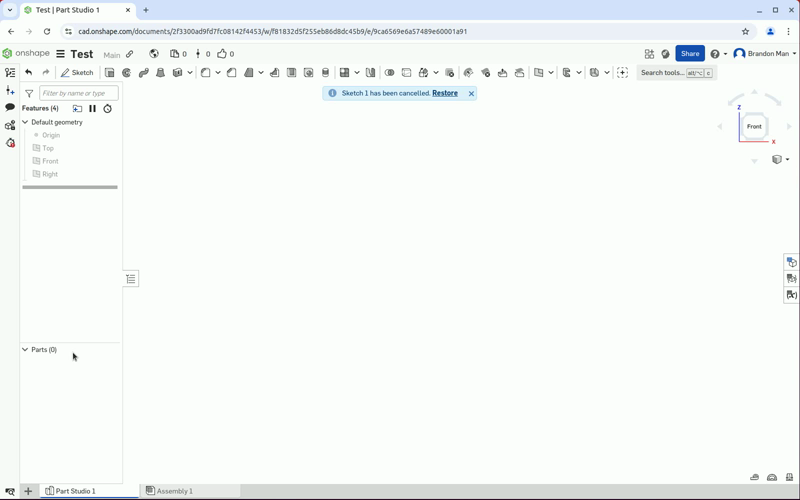
key_up(shift)
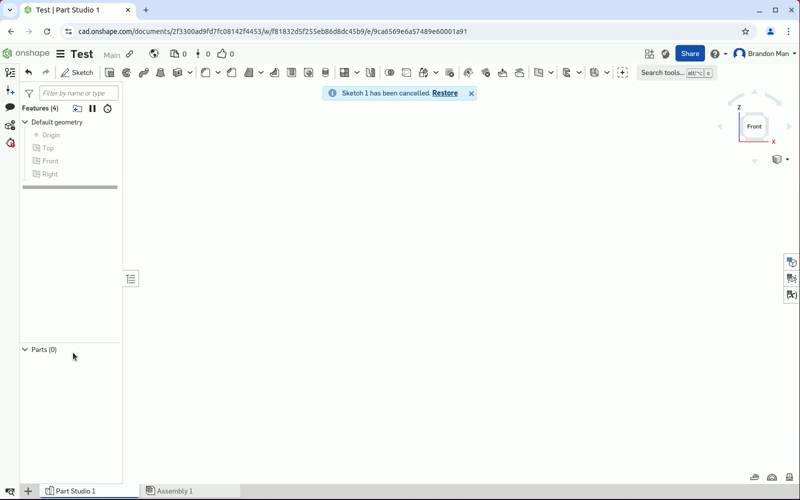
mouse_move(73, 352)
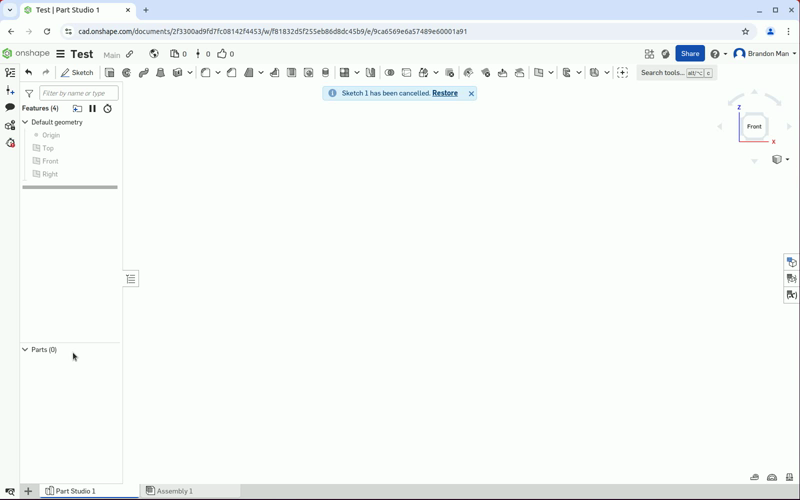
key(shift+y)
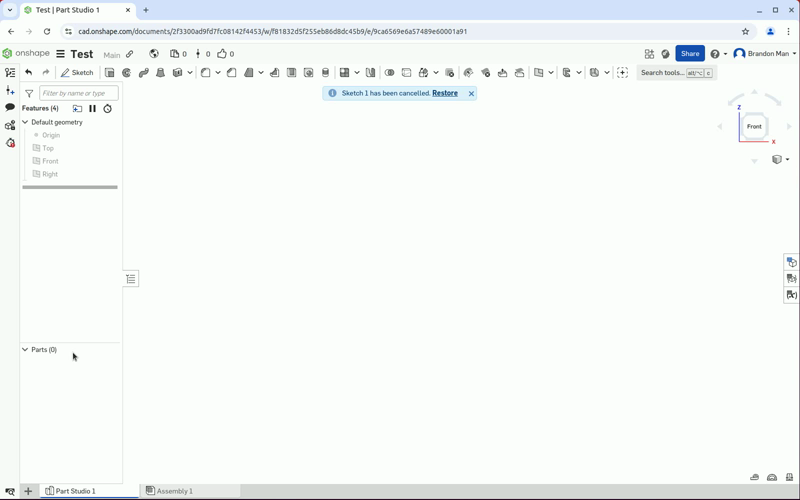
key(shift+s)
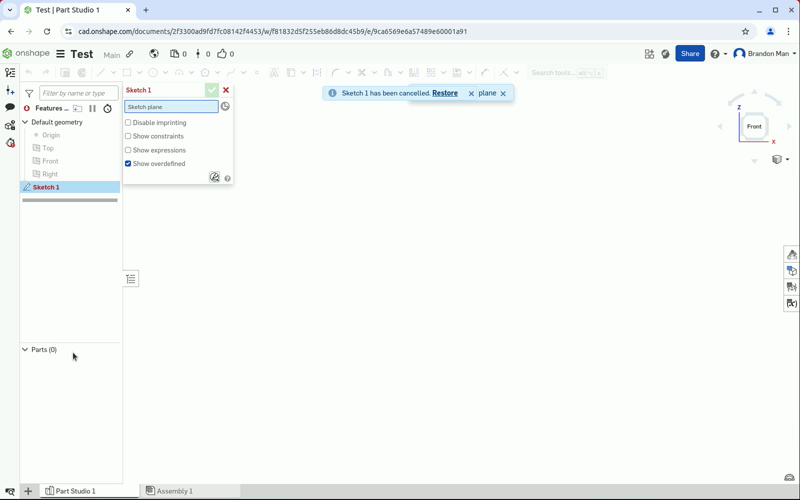
mouse_move(73, 163)
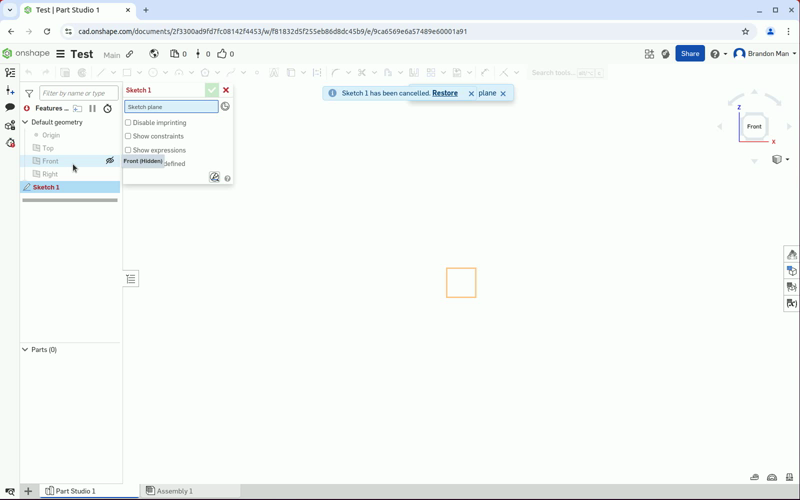
click(73, 163)
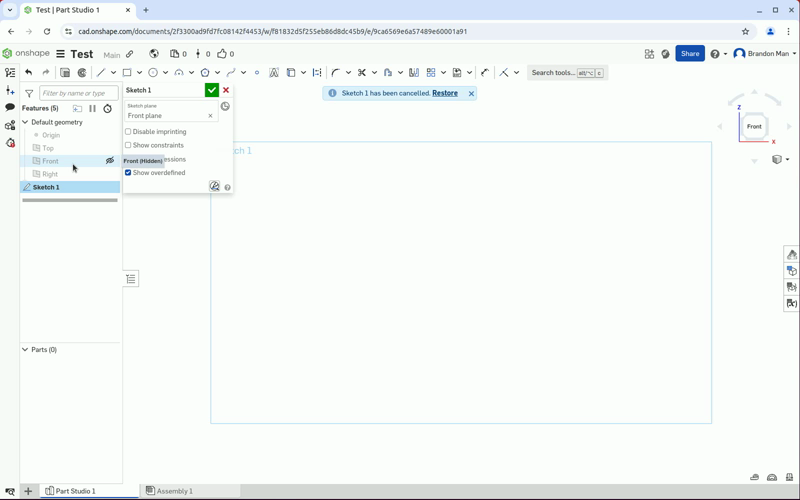
mouse_move(73, 352)
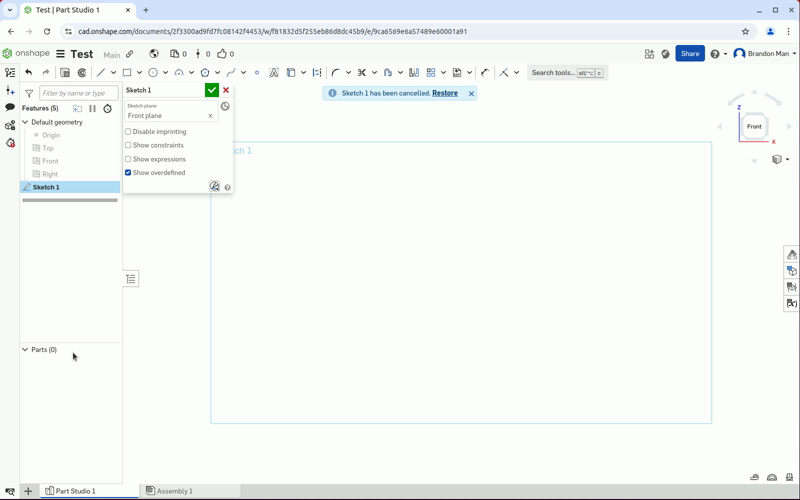
key(y)
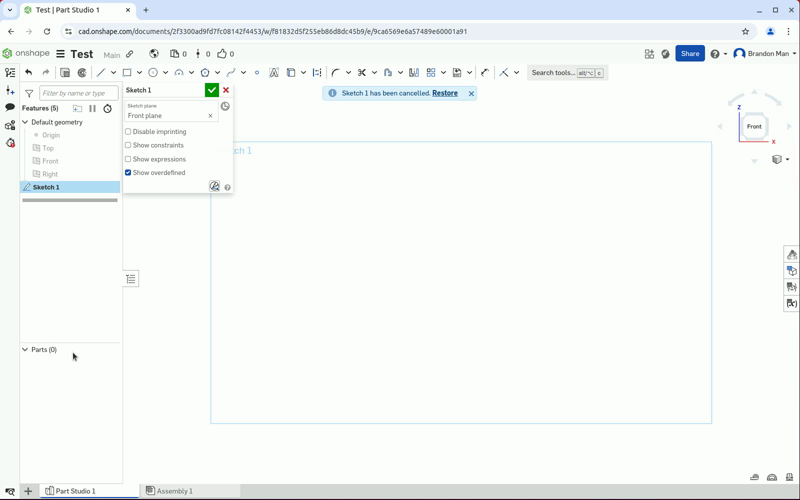
key(l)
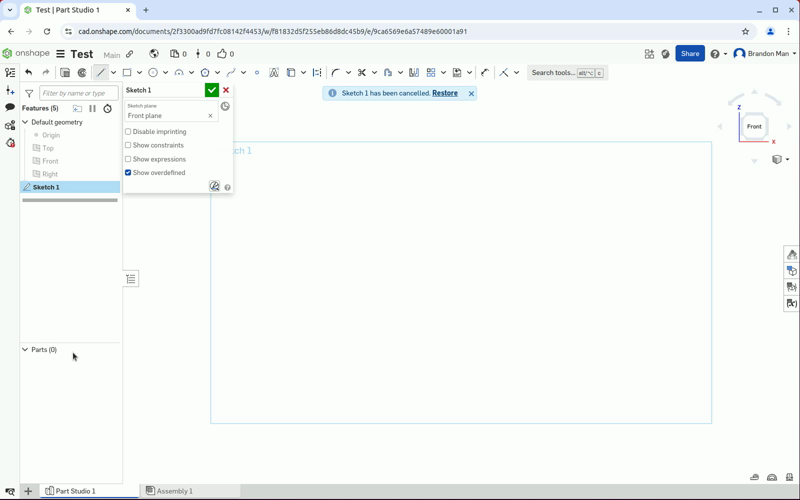
key_down(shift)
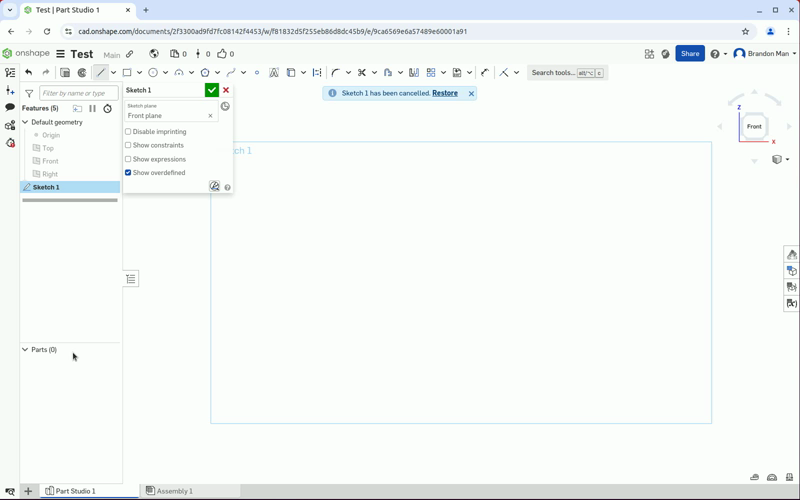
mouse_move(545, 347)
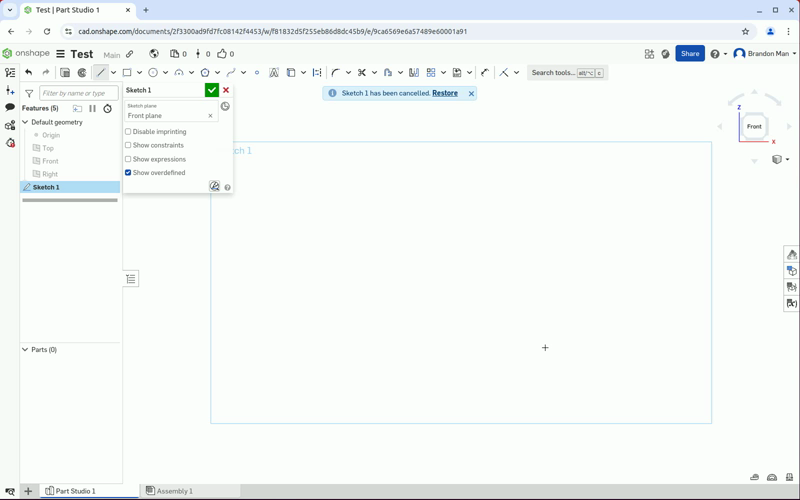
click(545, 347)
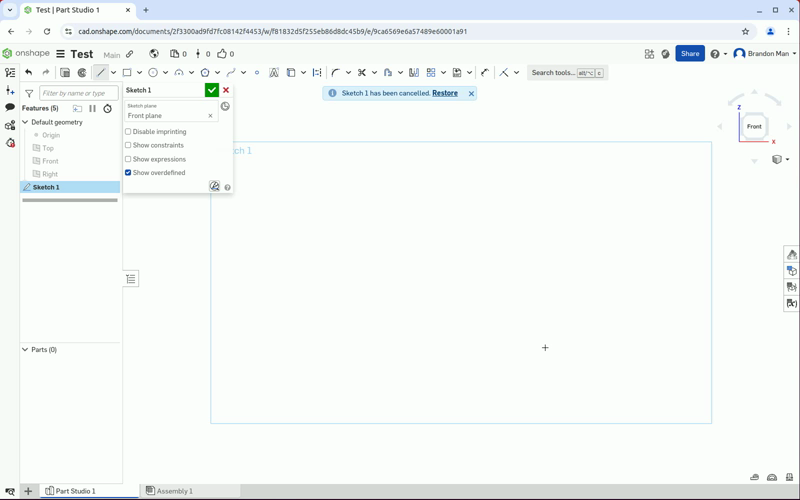
key_up(shift)
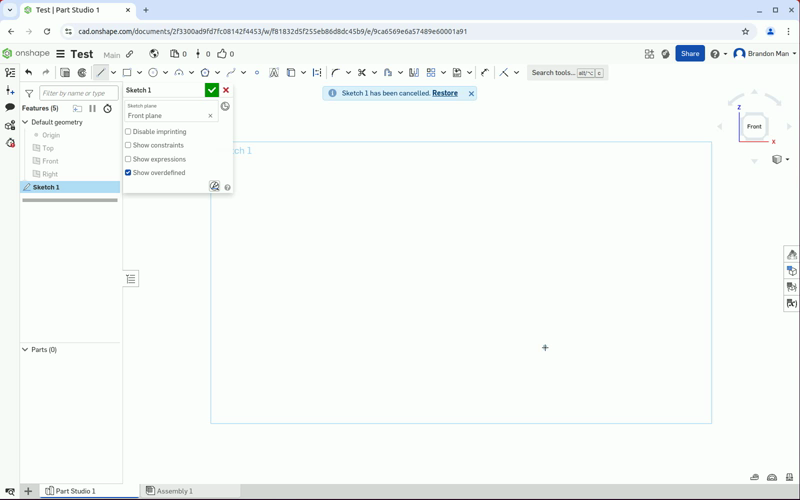
key_down(shift)
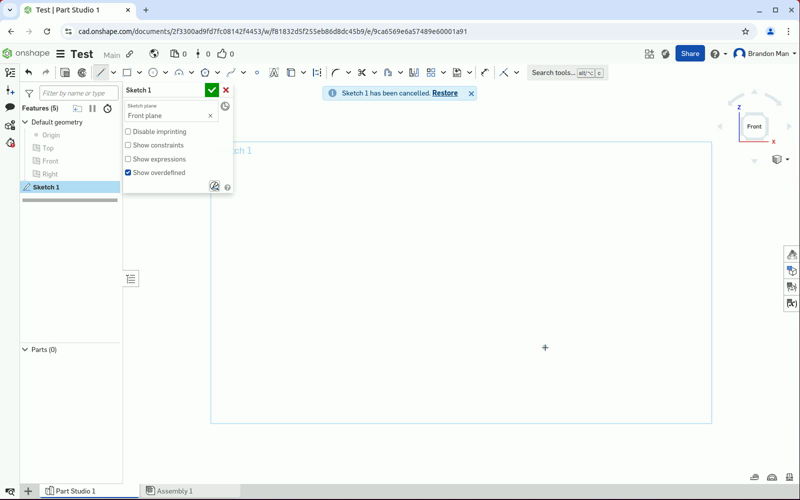
mouse_move(575, 347)
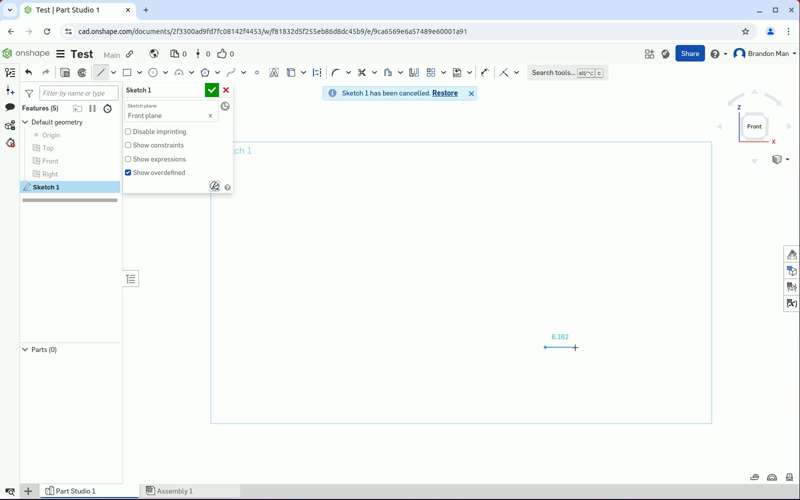
mouse_move(548, 347)
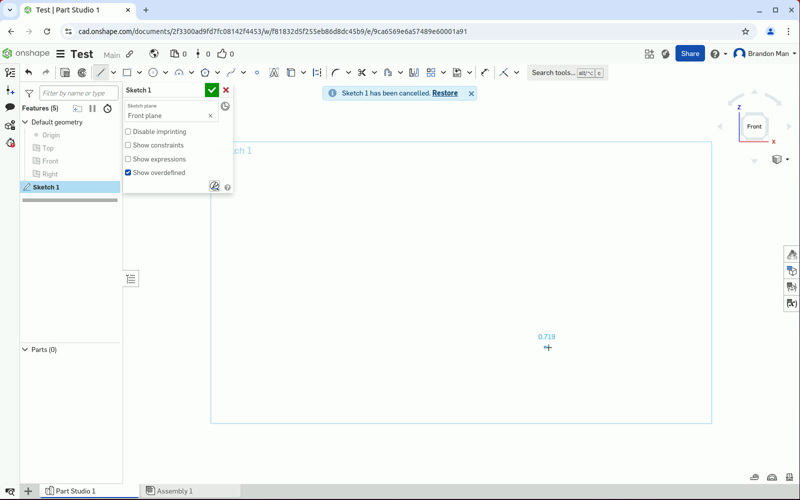
scroll(6)
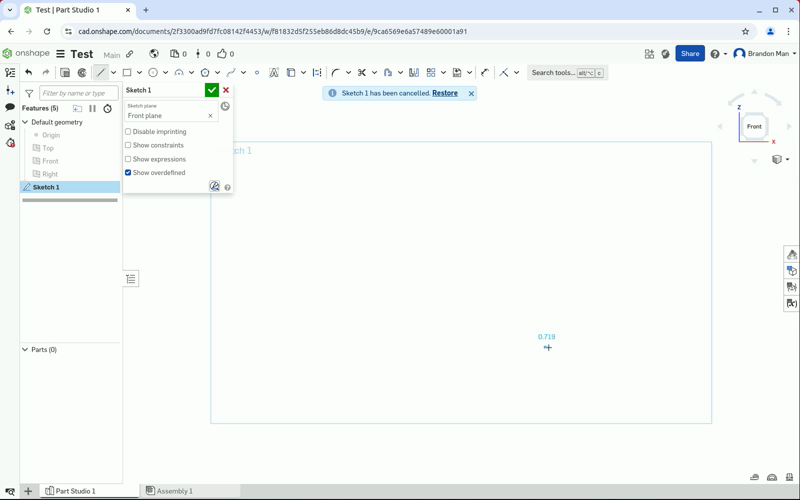
scroll(6)
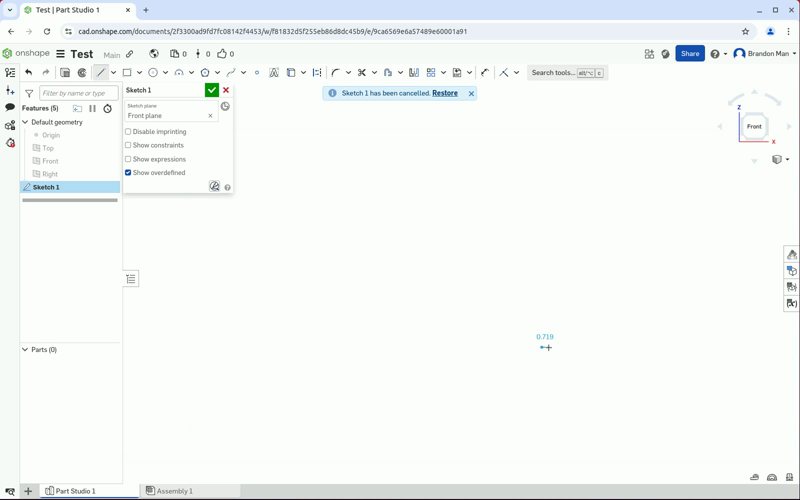
scroll(6)
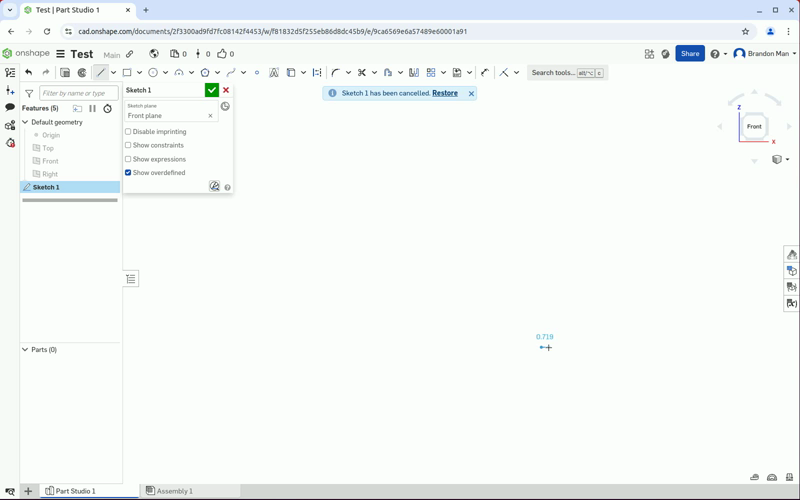
scroll(6)
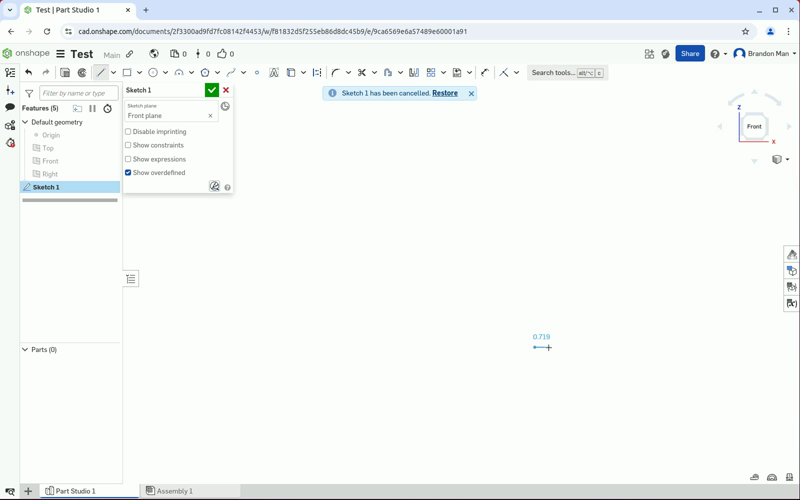
scroll(6)
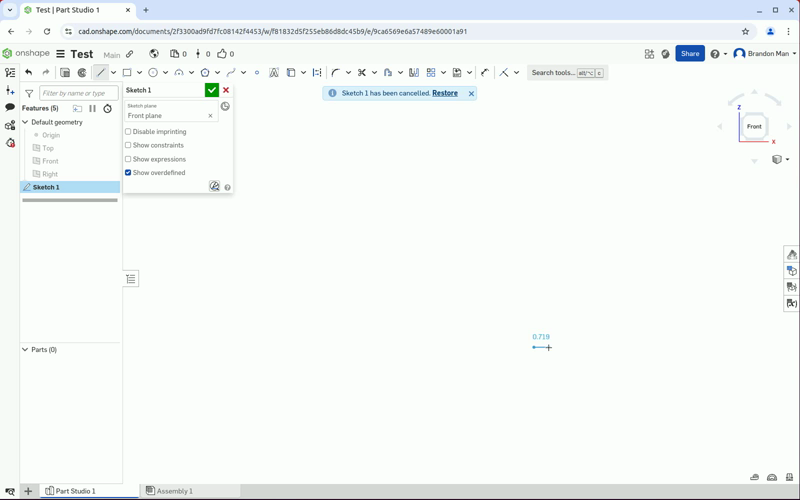
scroll(6)
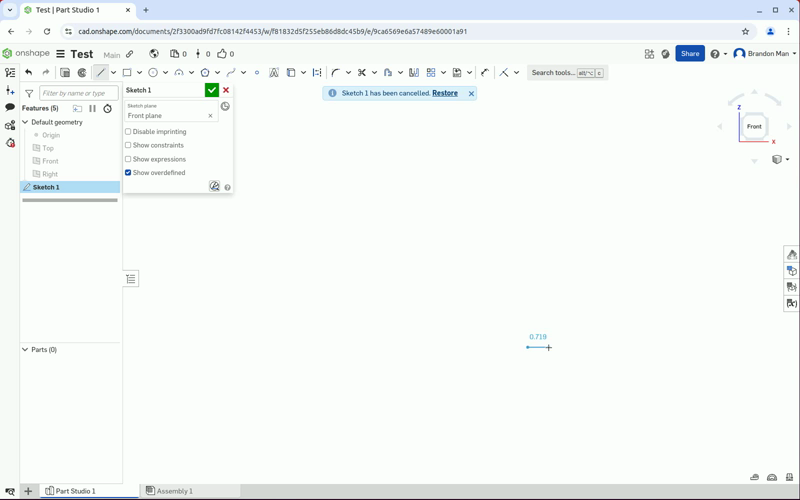
scroll(6)
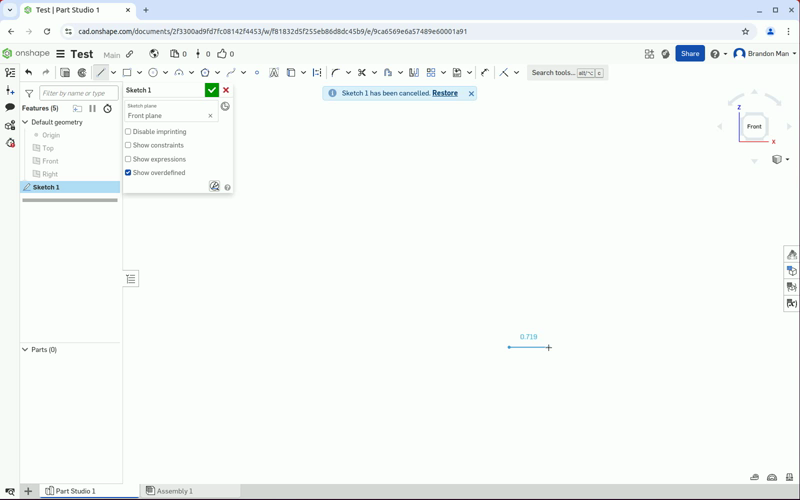
click(548, 347)
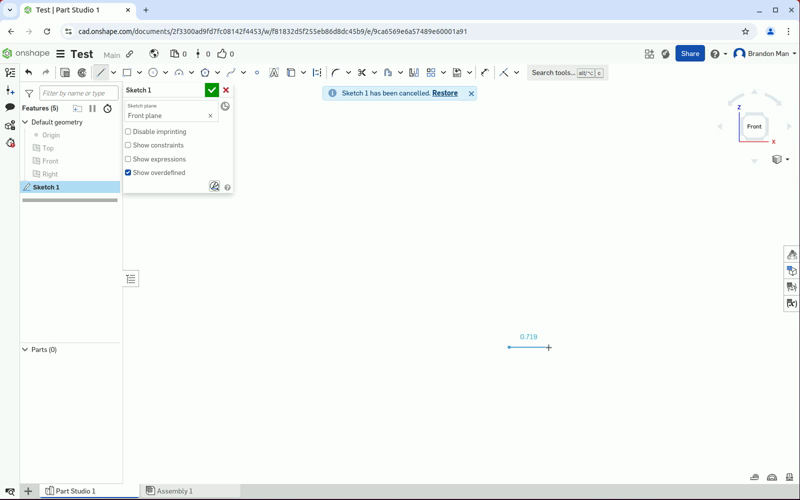
scroll(-6)
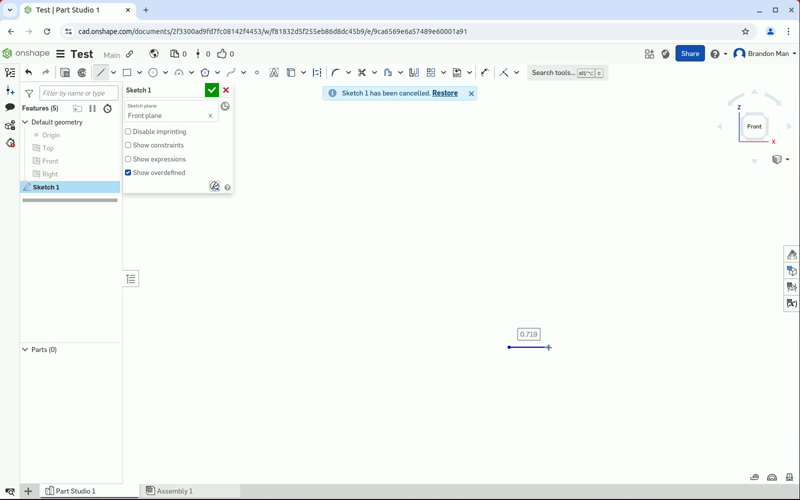
scroll(-6)
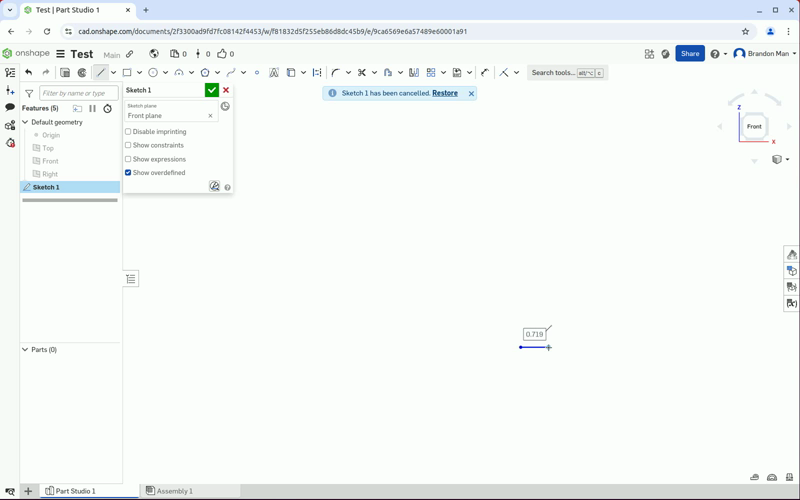
scroll(-6)
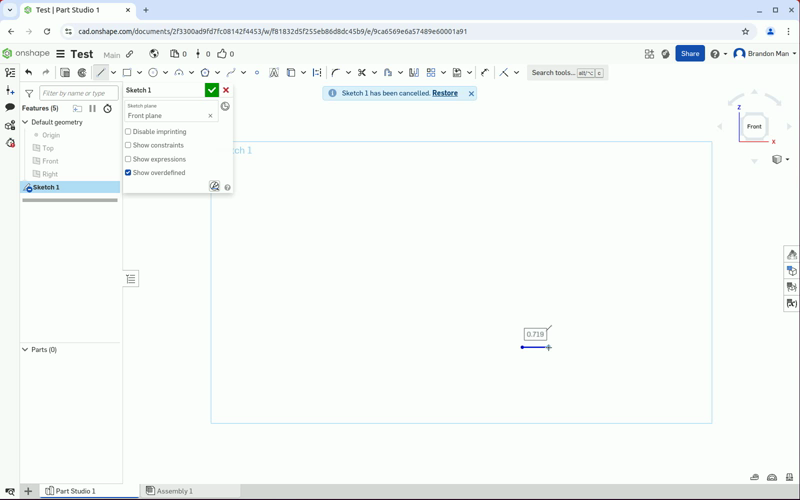
scroll(-6)
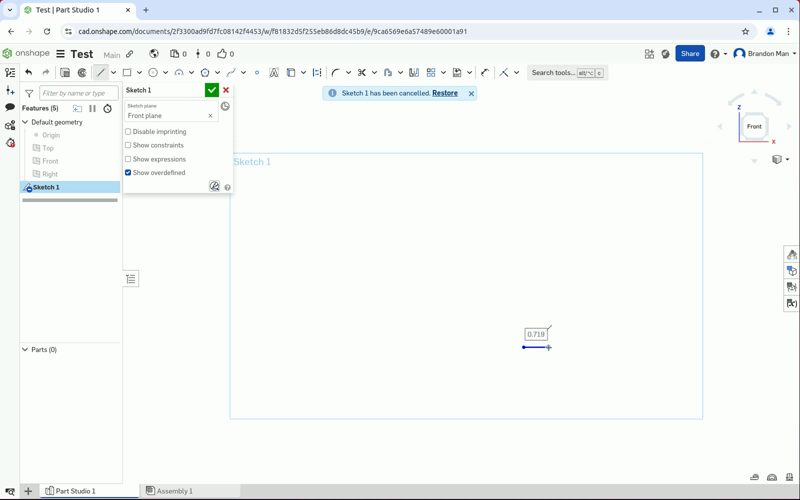
scroll(-6)
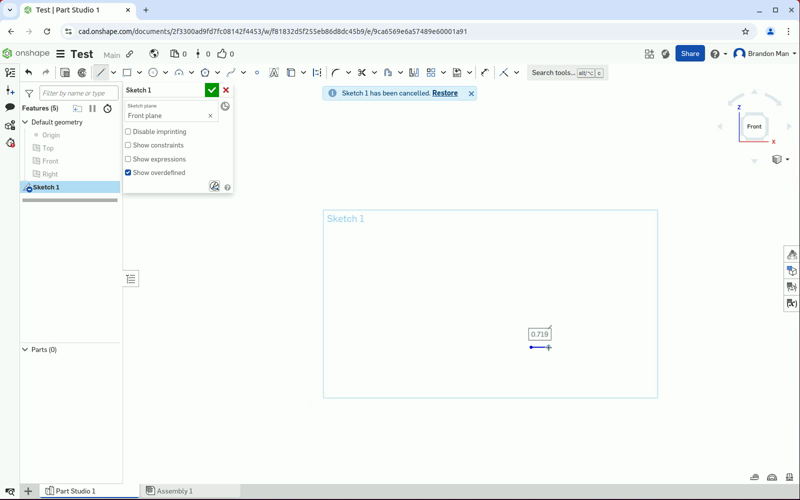
scroll(-6)
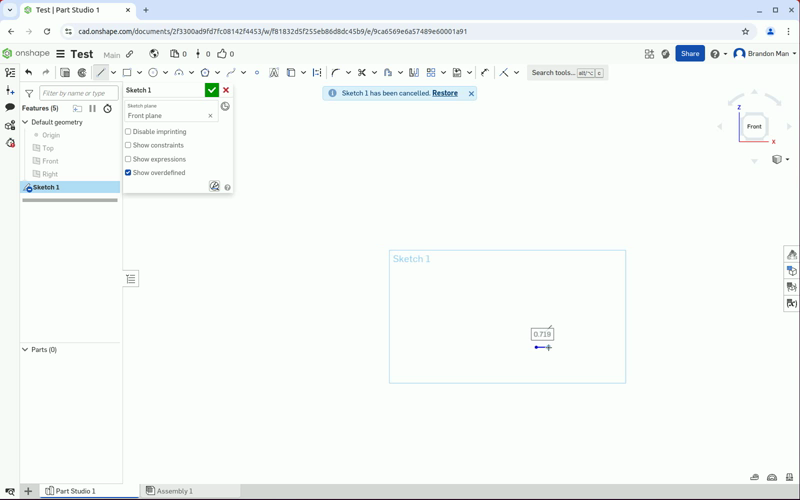
scroll(-6)
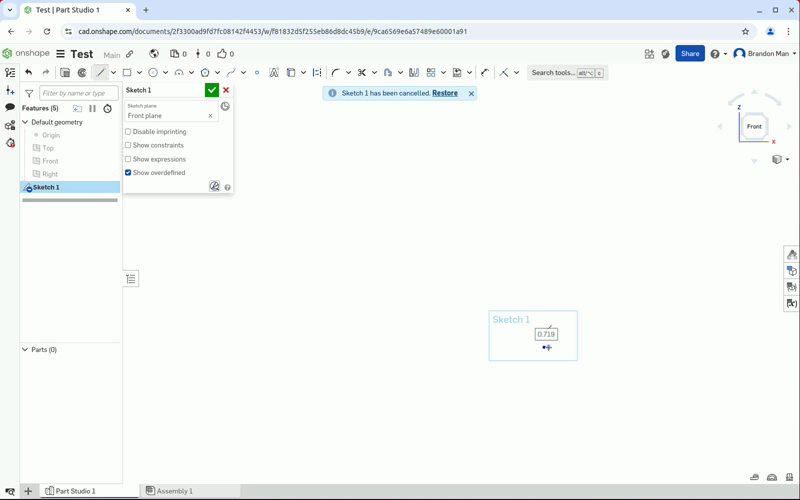
key_up(shift)
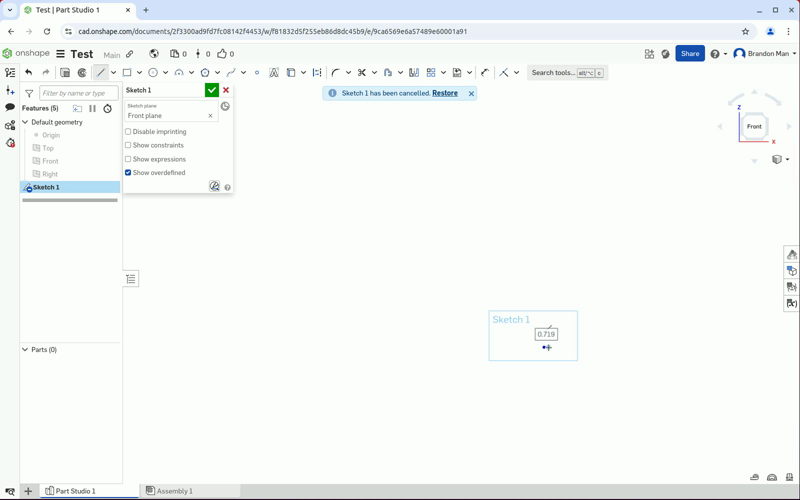
key_down(shift)
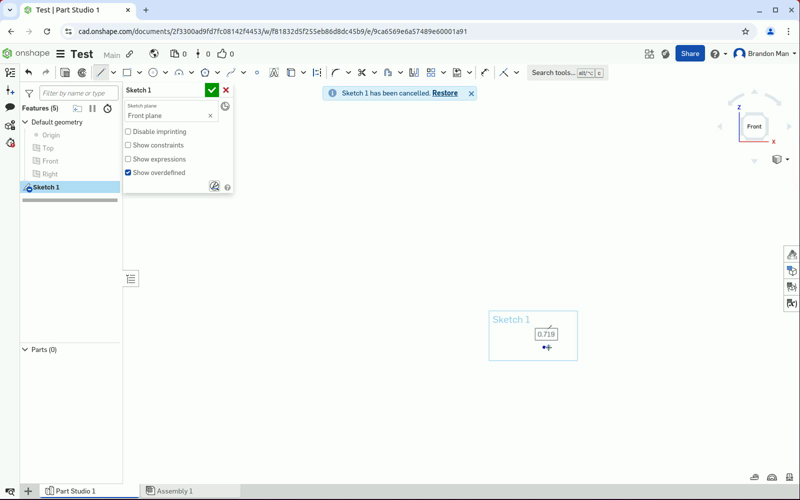
mouse_move(548, 174)
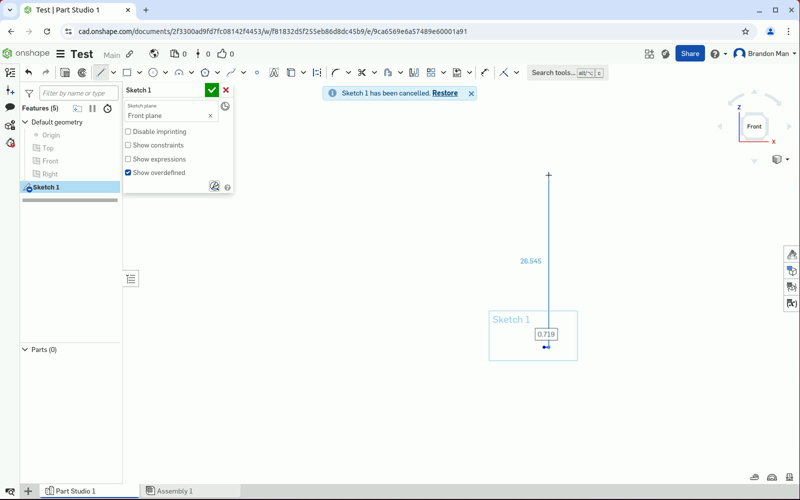
click(548, 174)
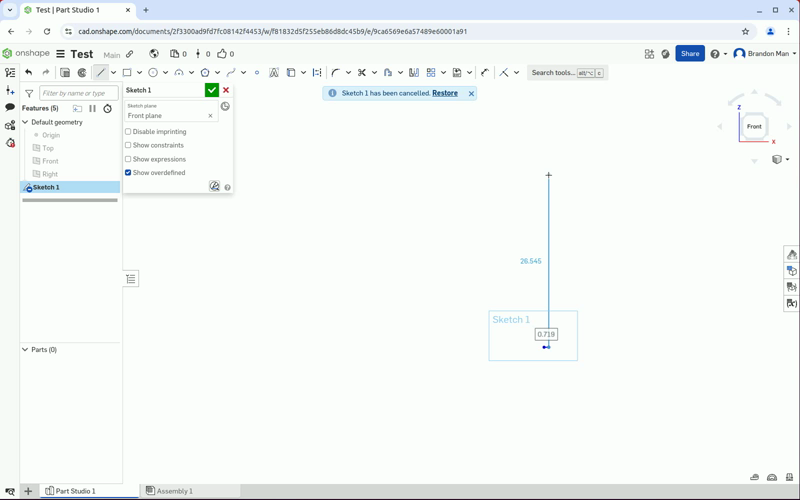
key_up(shift)
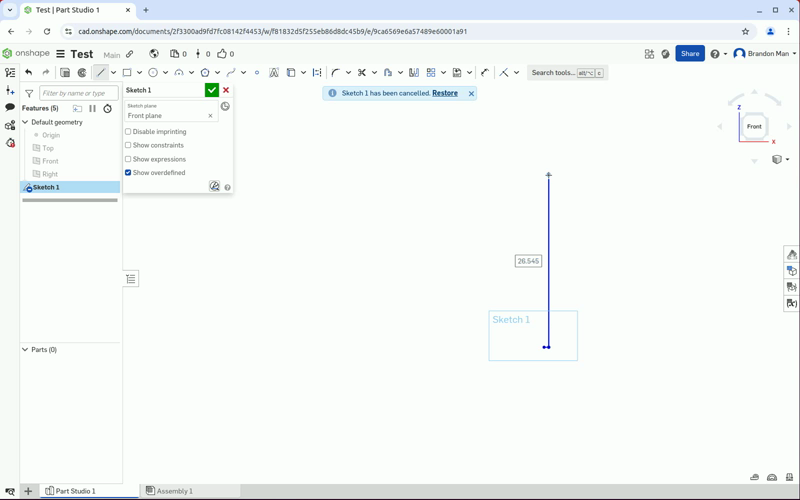
key_down(shift)
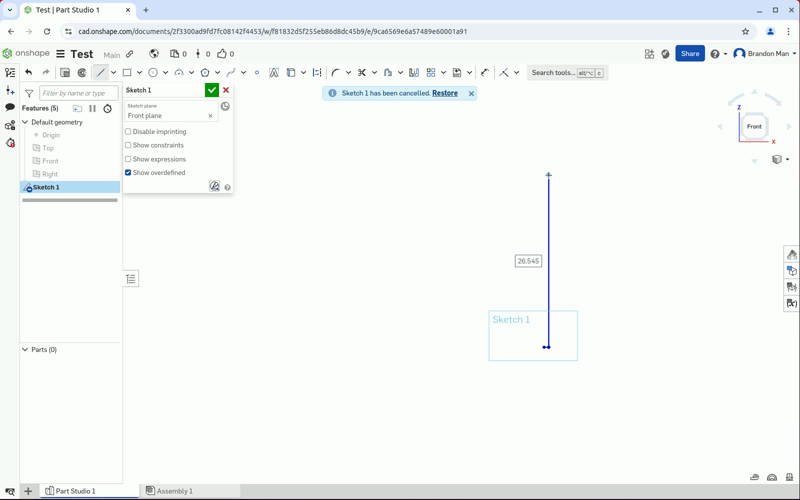
mouse_move(578, 174)
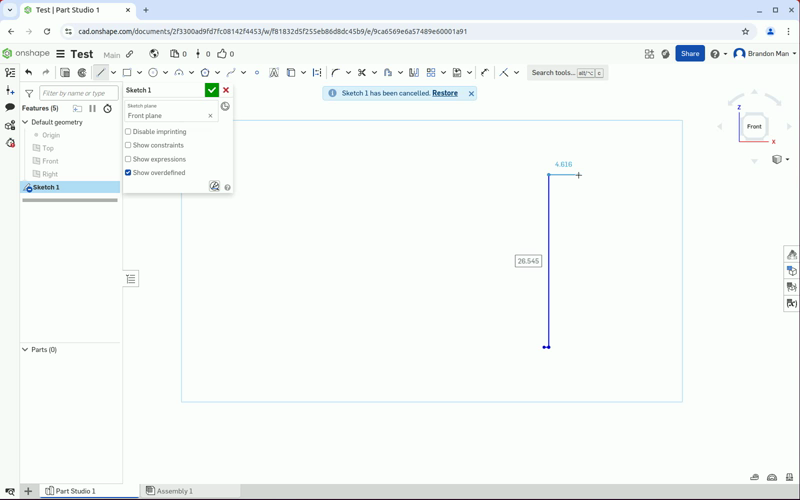
mouse_move(545, 174)
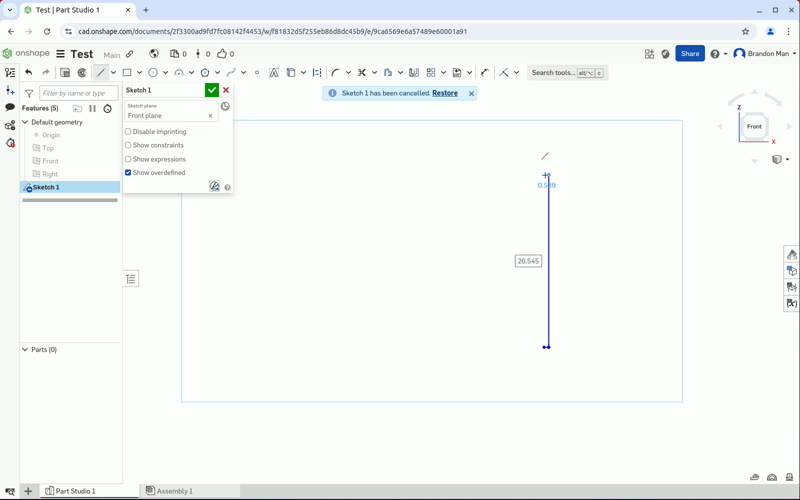
scroll(6)
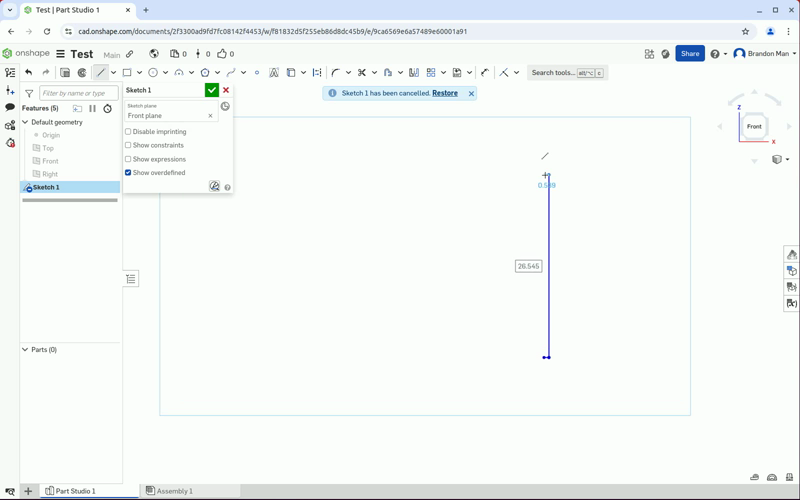
scroll(6)
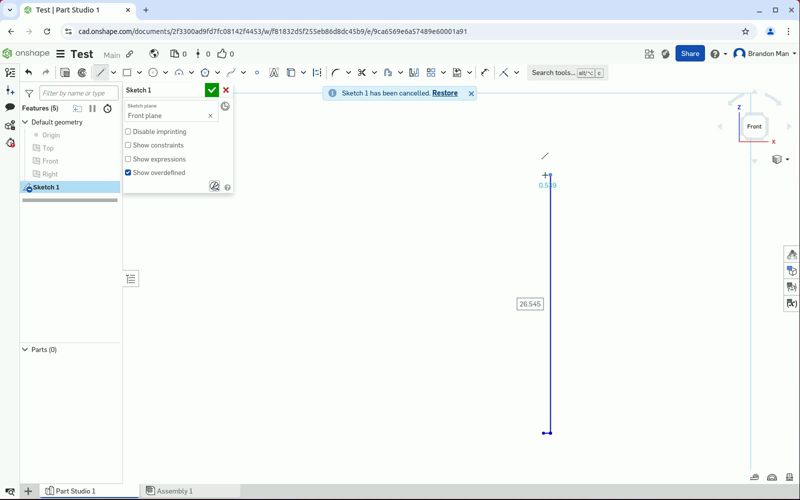
scroll(6)
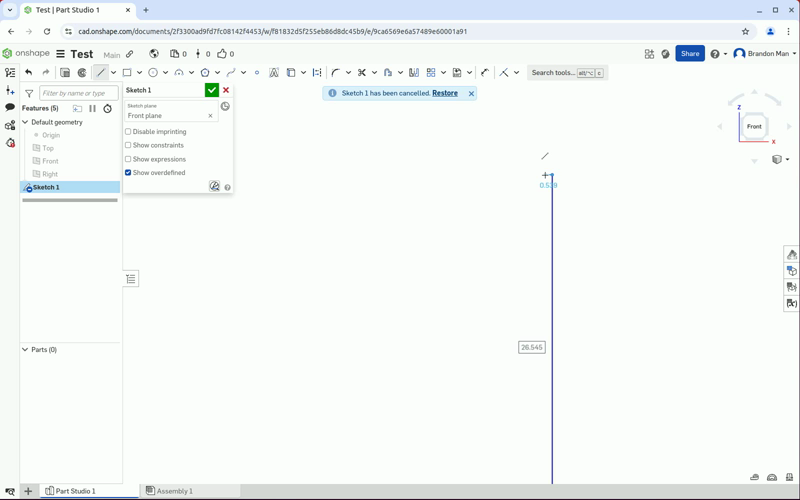
scroll(6)
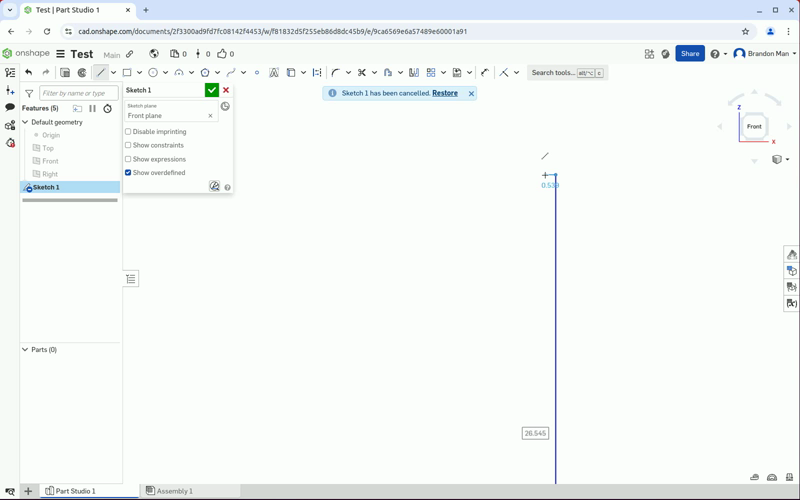
scroll(6)
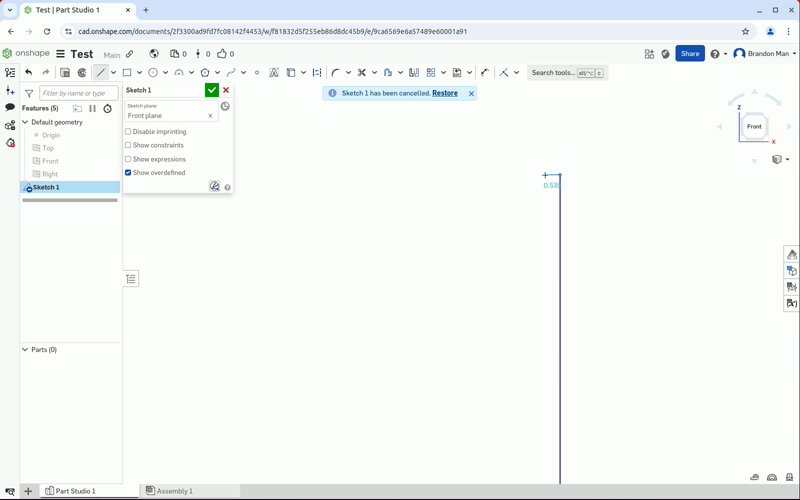
scroll(6)
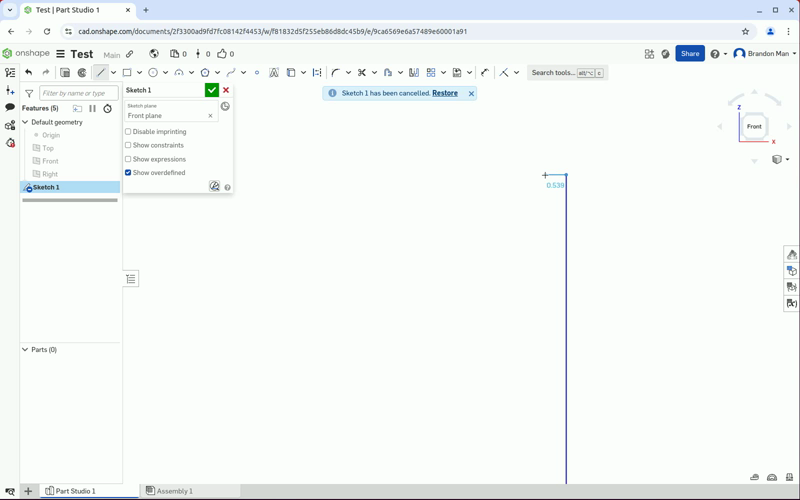
scroll(6)
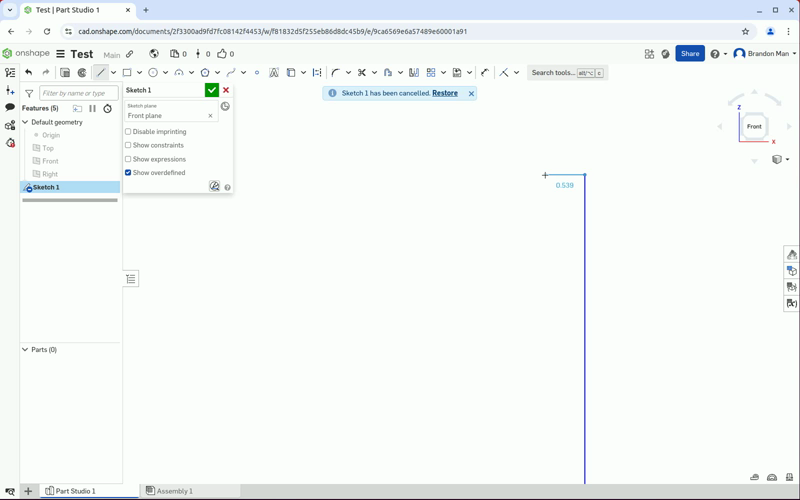
click(545, 174)
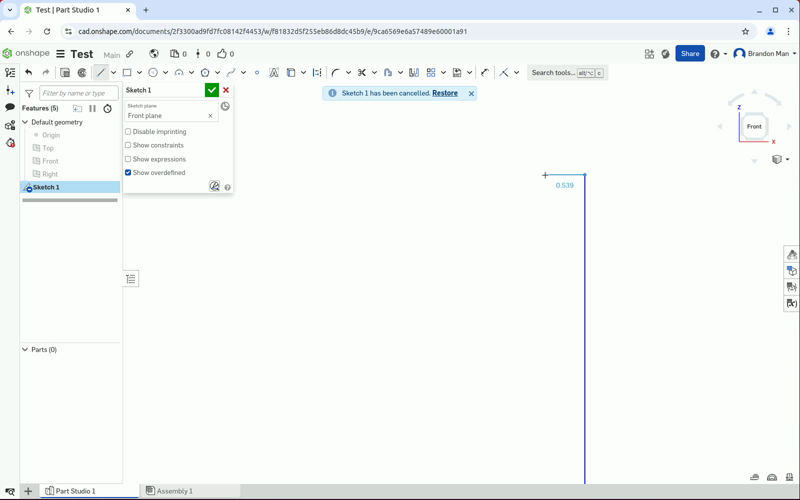
scroll(-6)
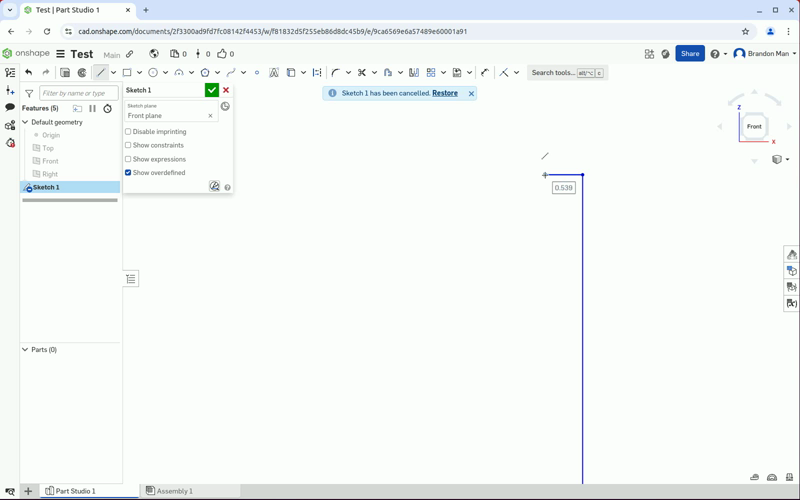
scroll(-6)
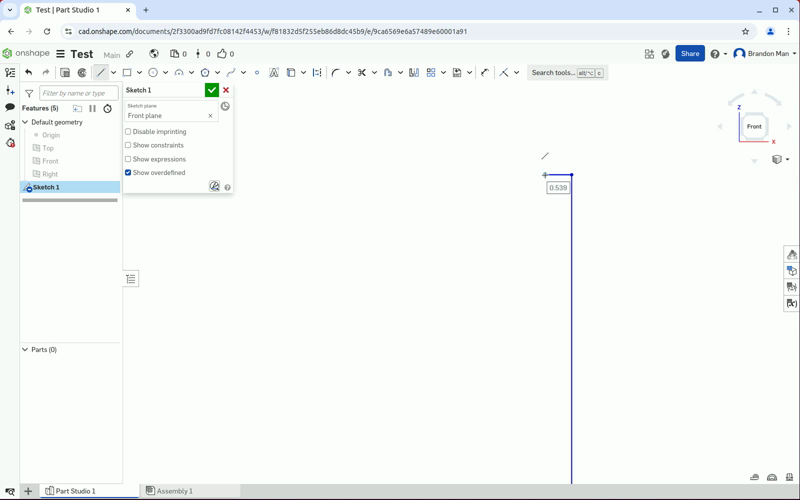
scroll(-6)
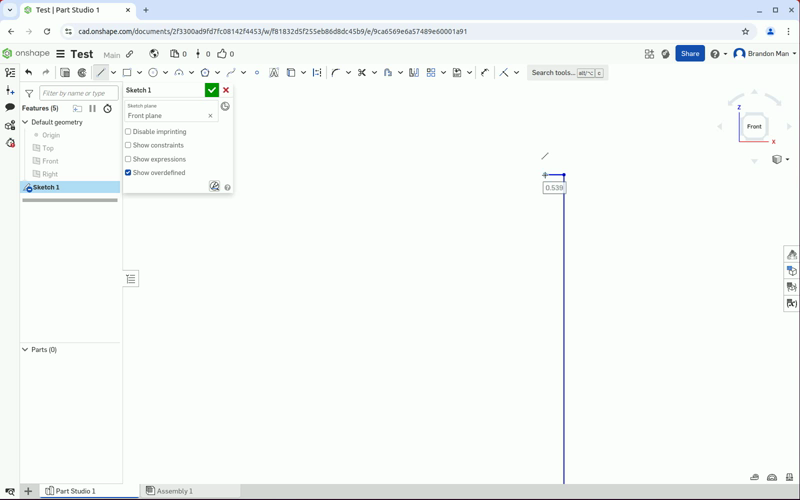
scroll(-6)
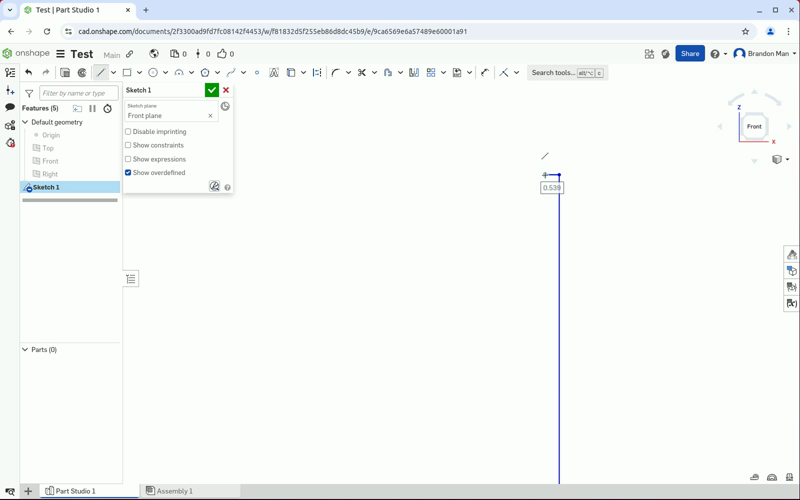
scroll(-6)
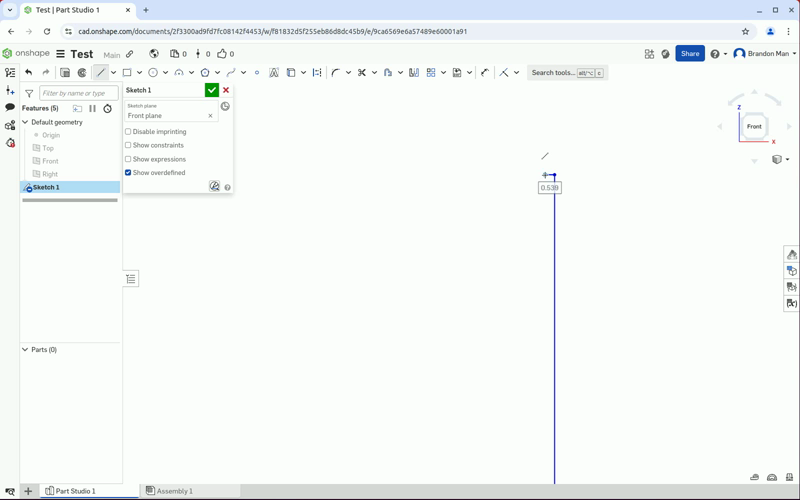
scroll(-6)
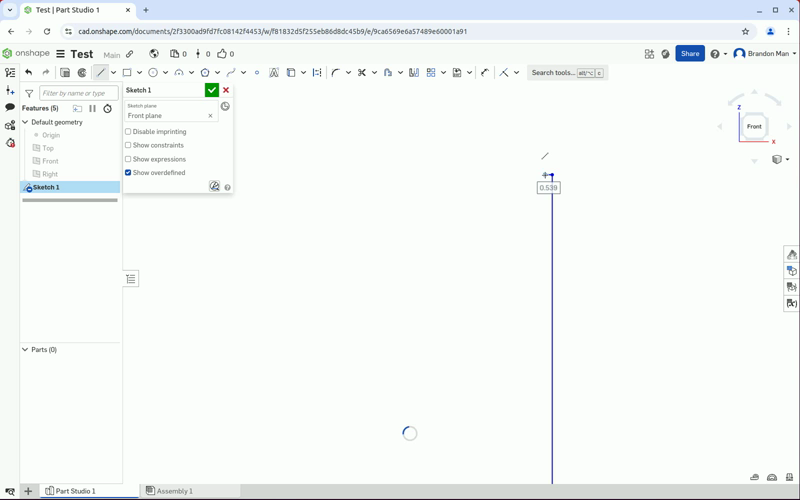
scroll(-6)
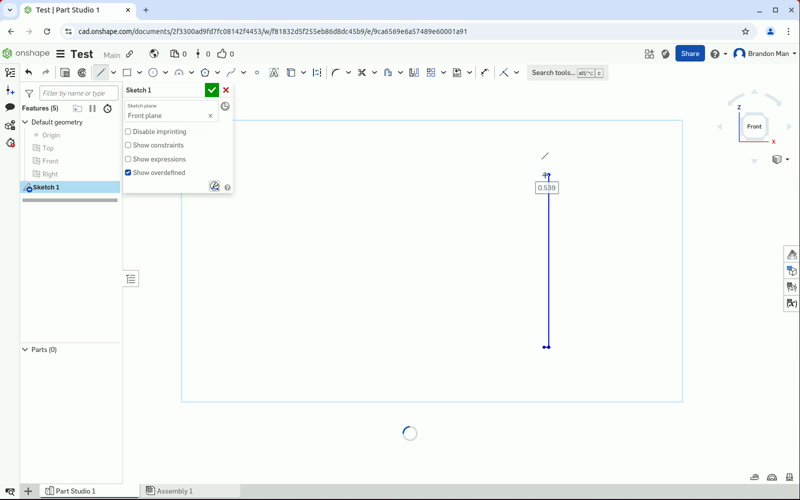
key_up(shift)
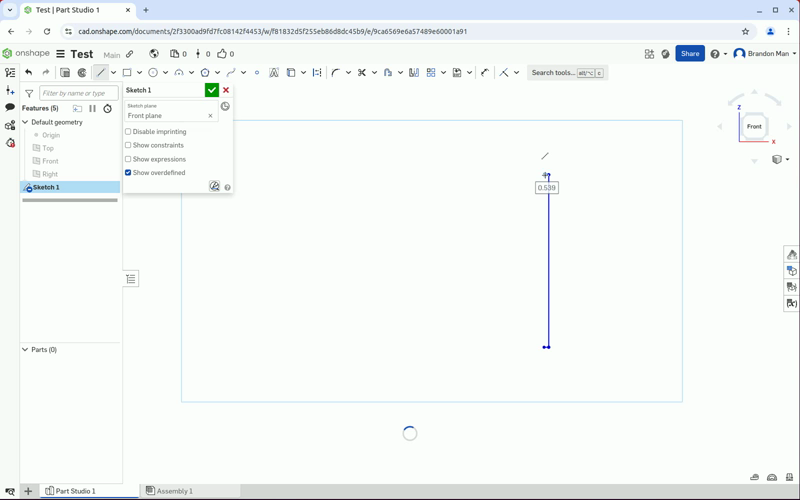
key_down(shift)
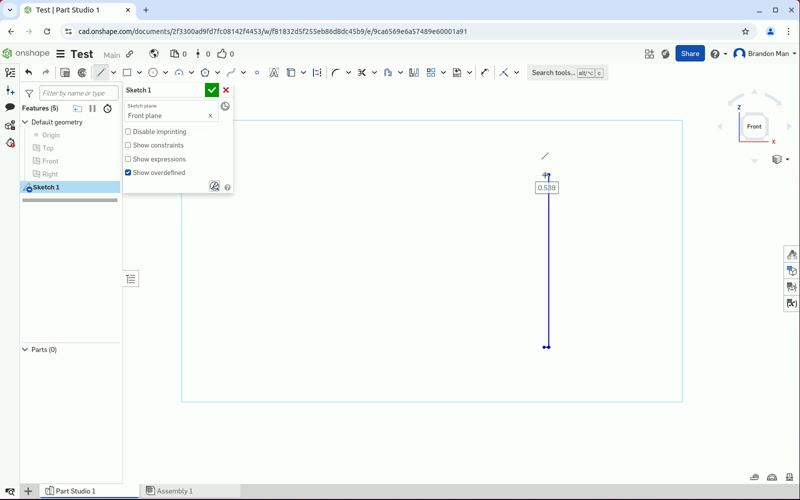
mouse_move(545, 347)
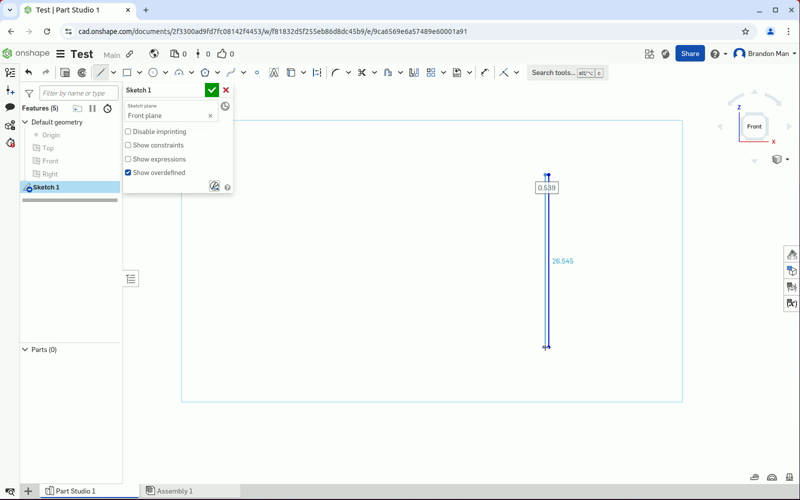
scroll(6)
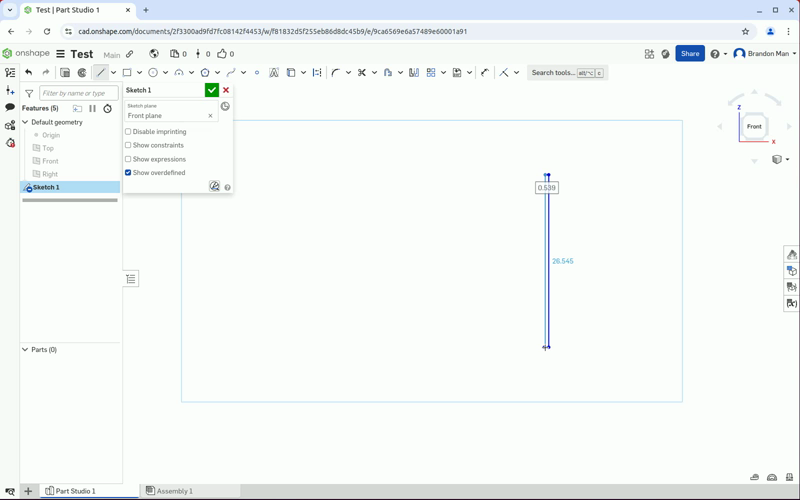
scroll(6)
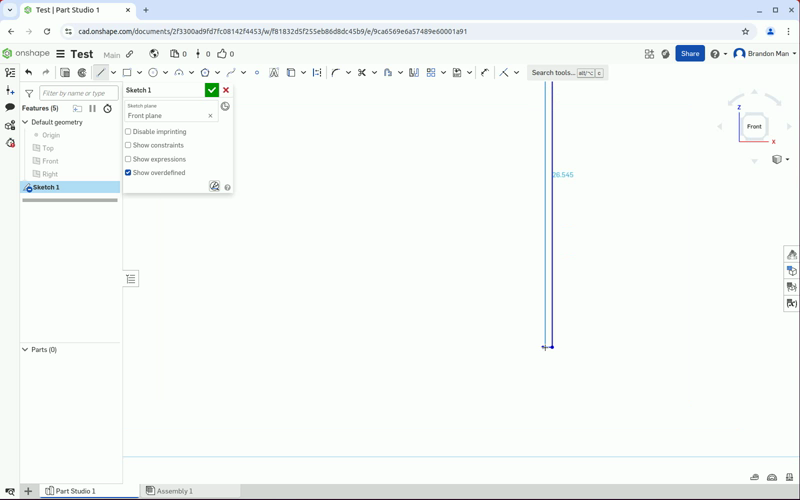
scroll(6)
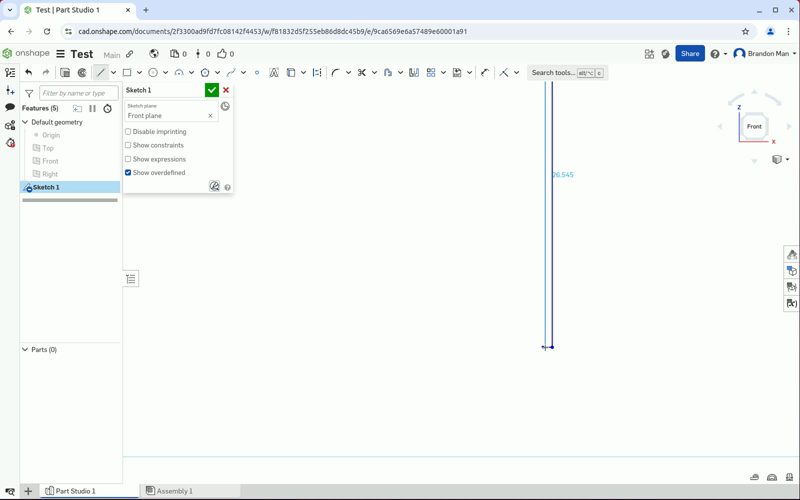
scroll(6)
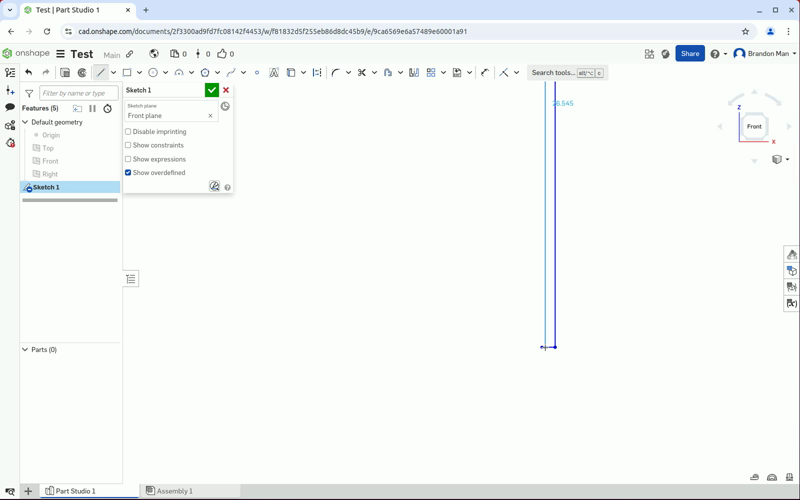
scroll(6)
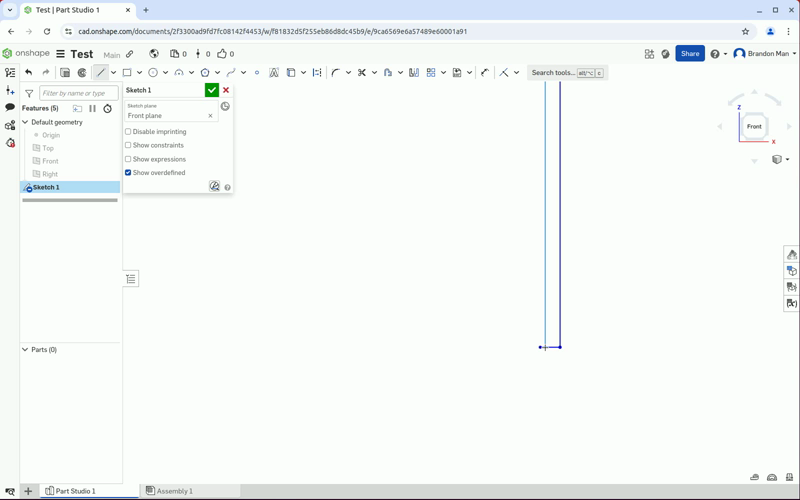
scroll(6)
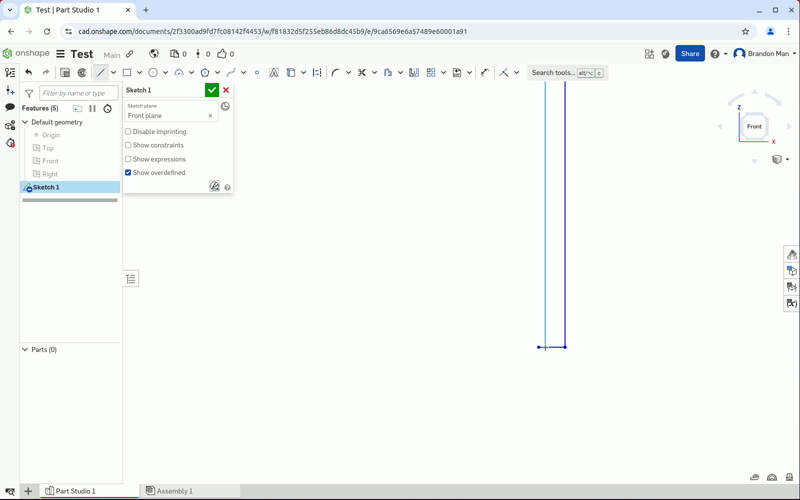
scroll(6)
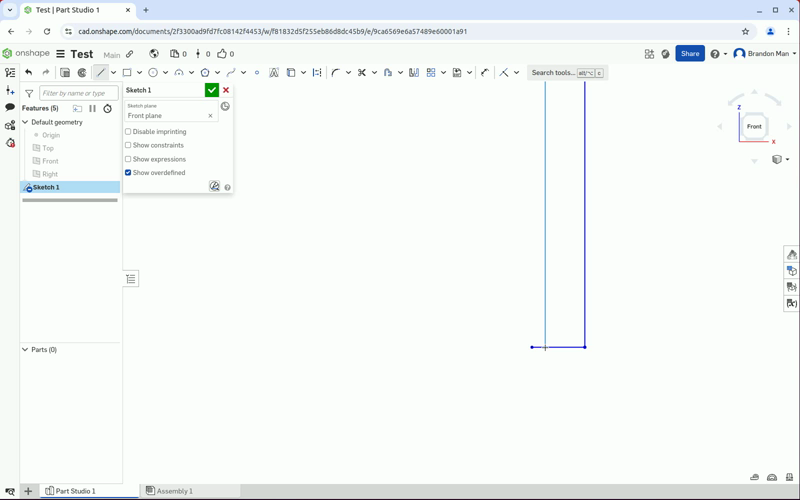
key_up(shift)
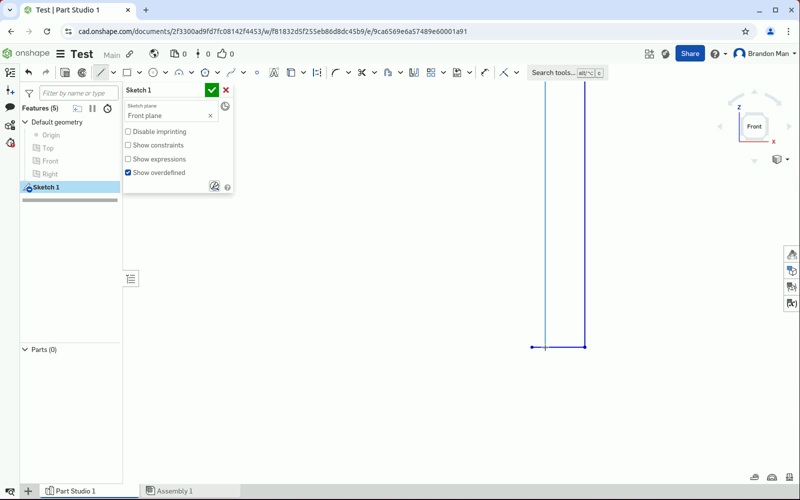
click(545, 347)
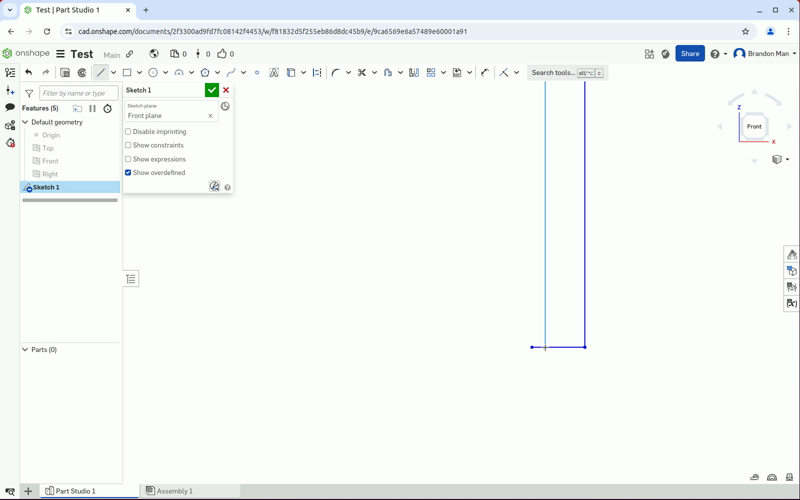
scroll(-6)
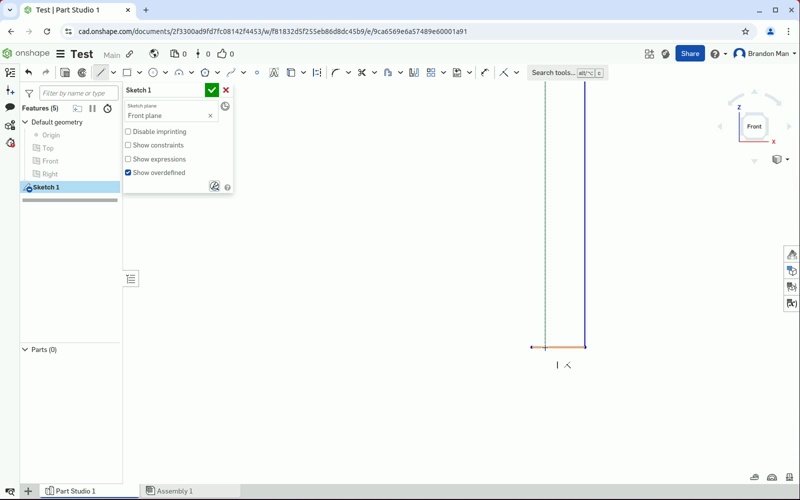
scroll(-6)
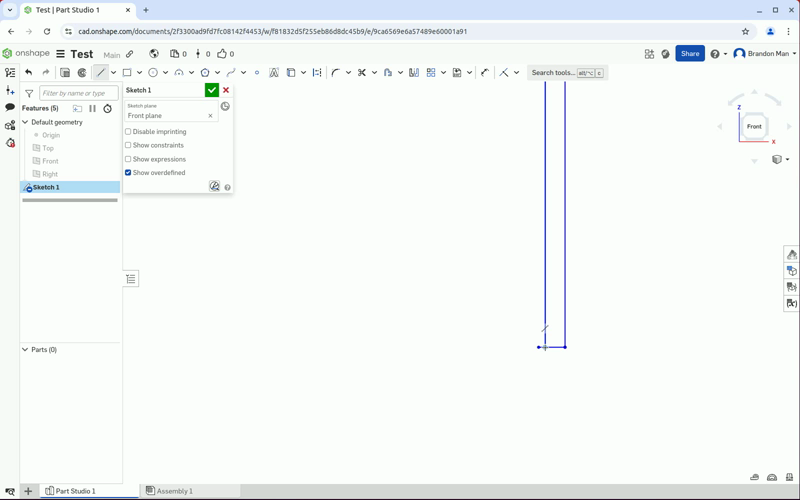
scroll(-6)
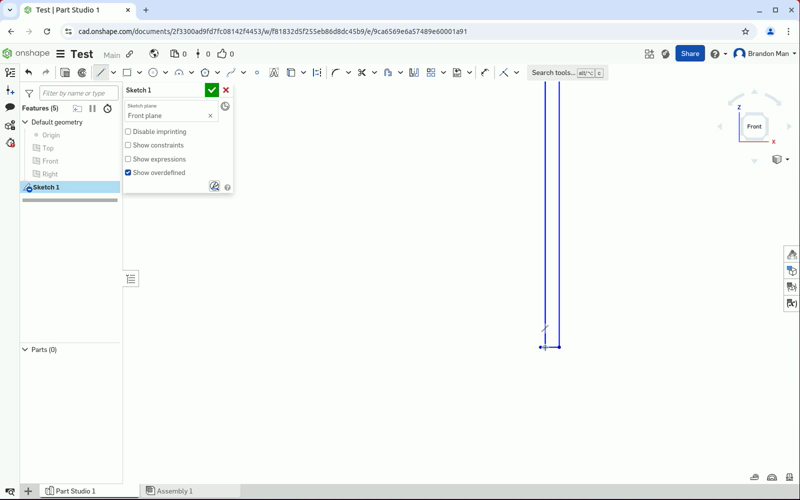
scroll(-6)
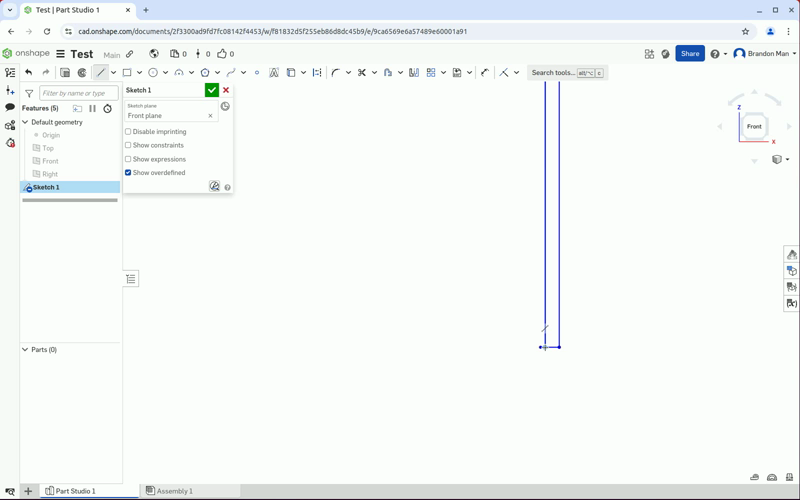
scroll(-6)
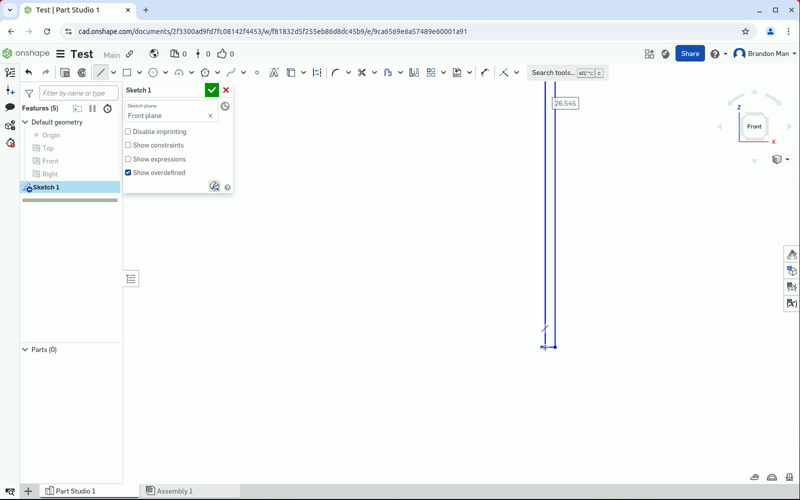
scroll(-6)
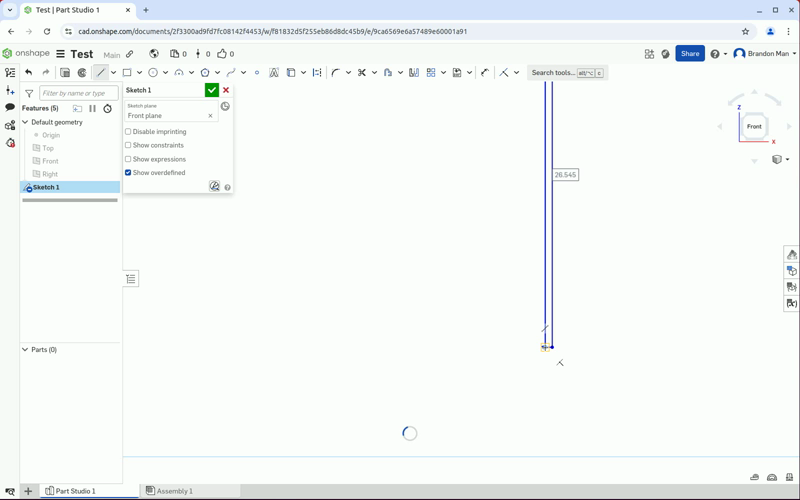
scroll(-6)
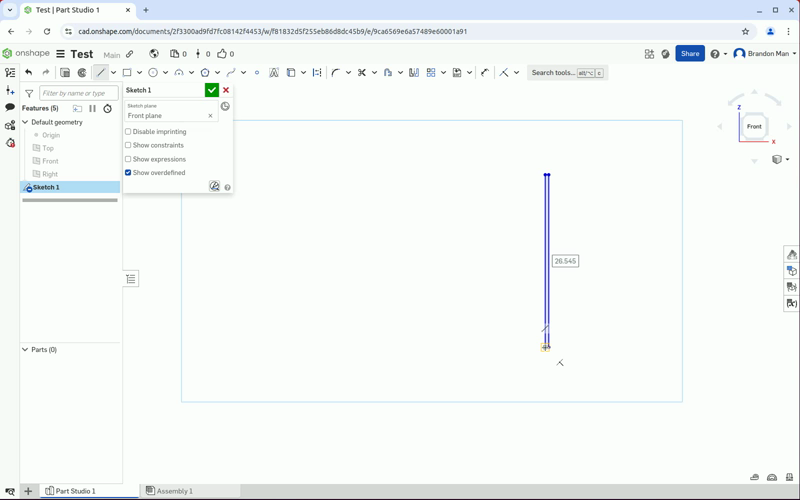
key(esc)
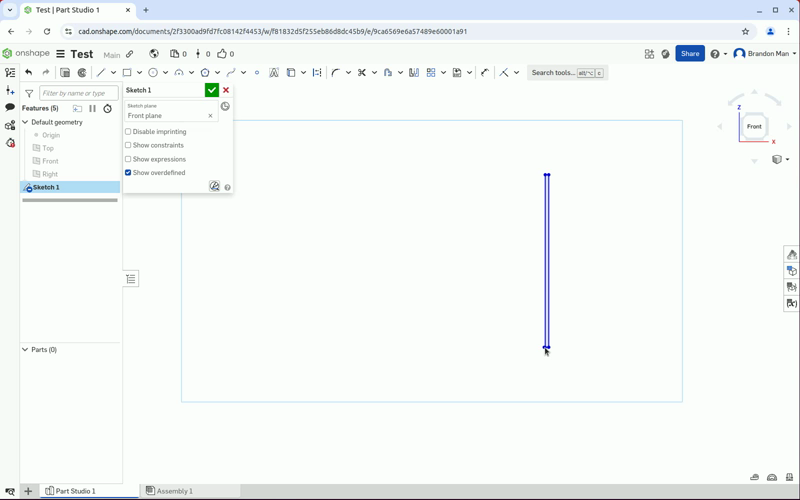
mouse_move(547, 219)
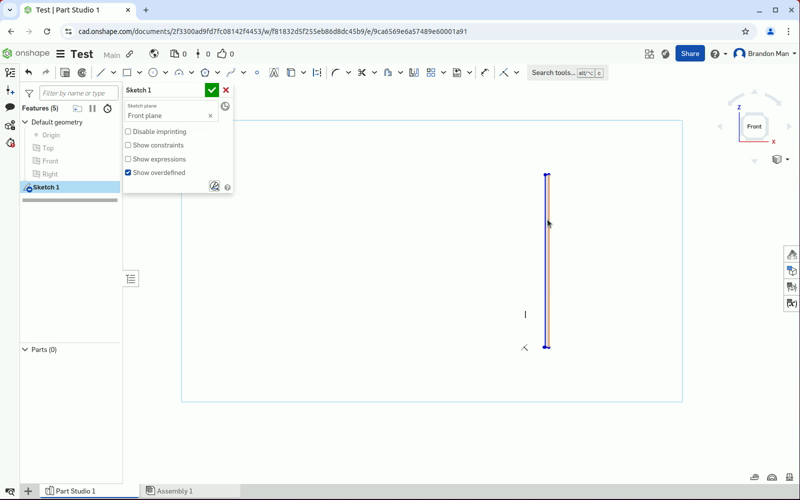
scroll(6)
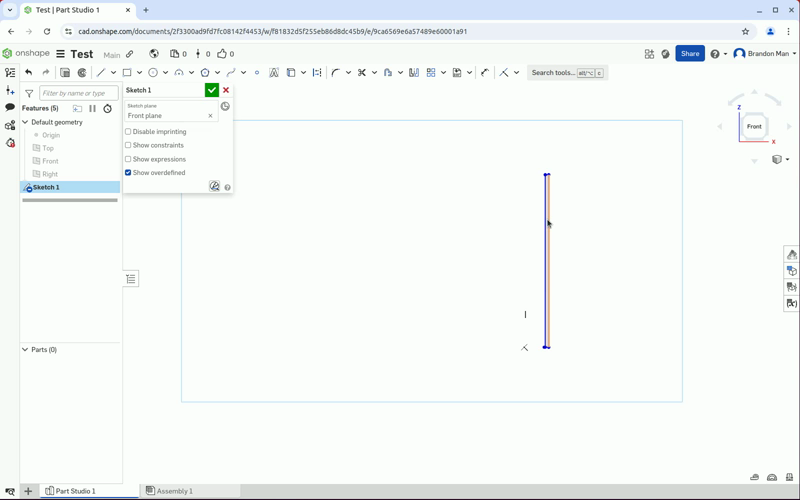
scroll(6)
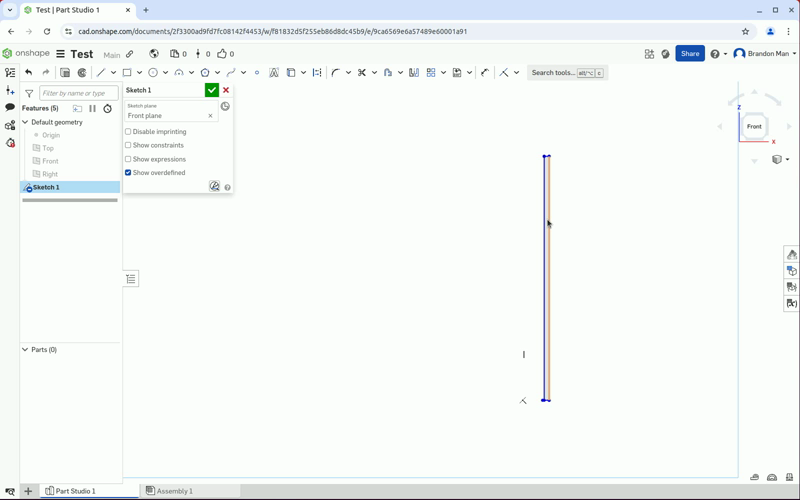
scroll(6)
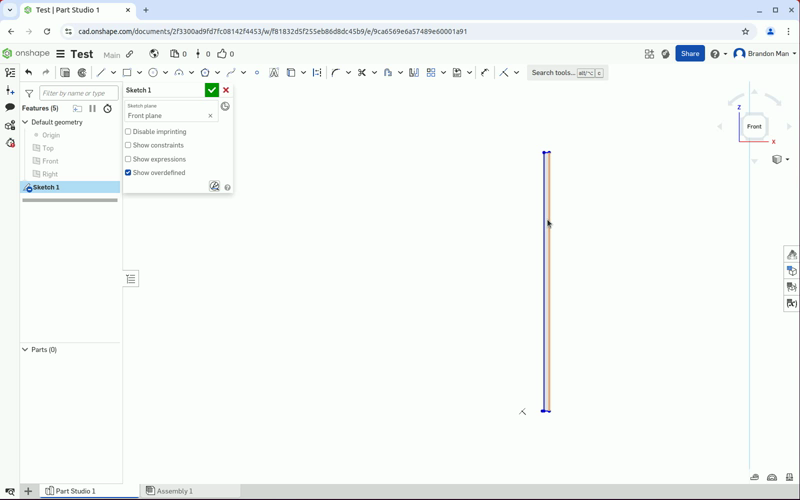
scroll(6)
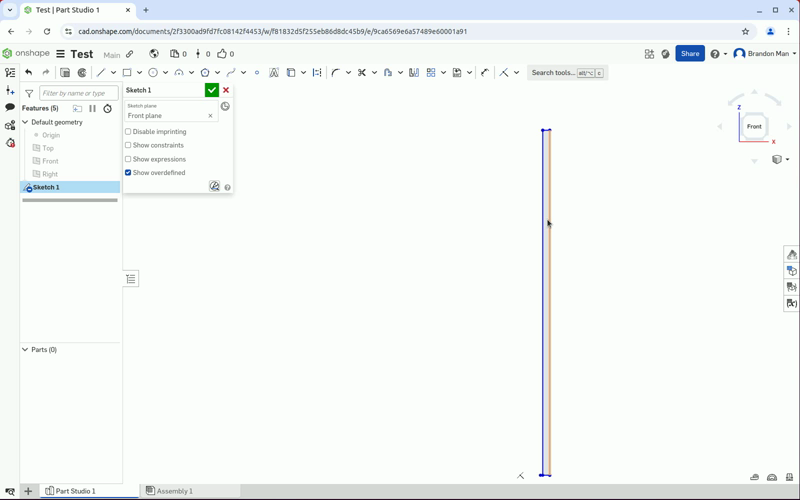
scroll(6)
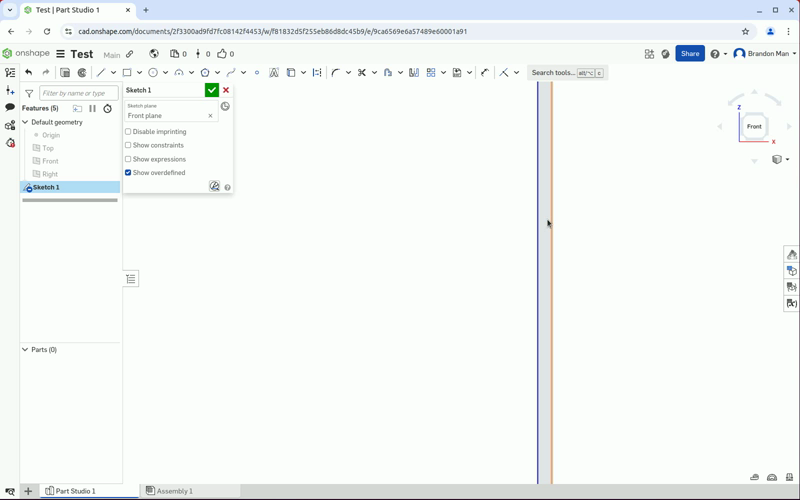
scroll(6)
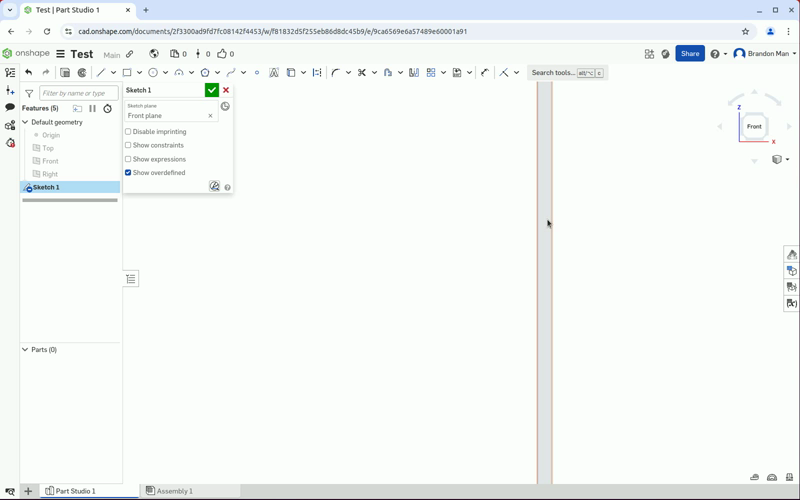
scroll(6)
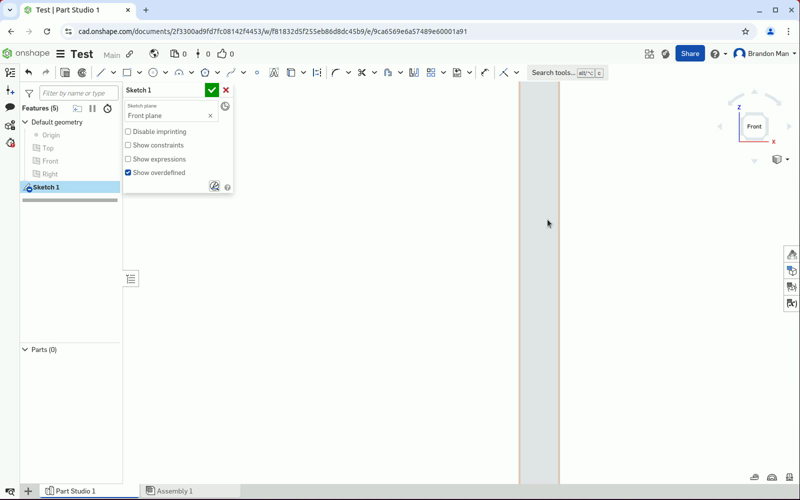
click(547, 219)
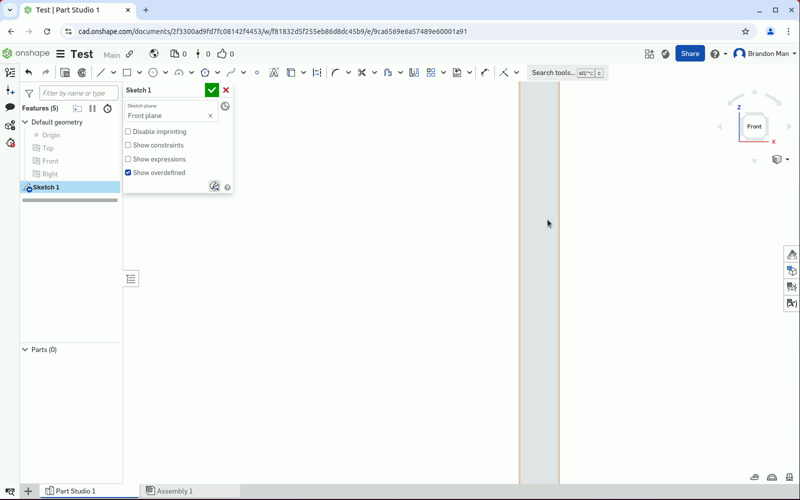
scroll(-6)
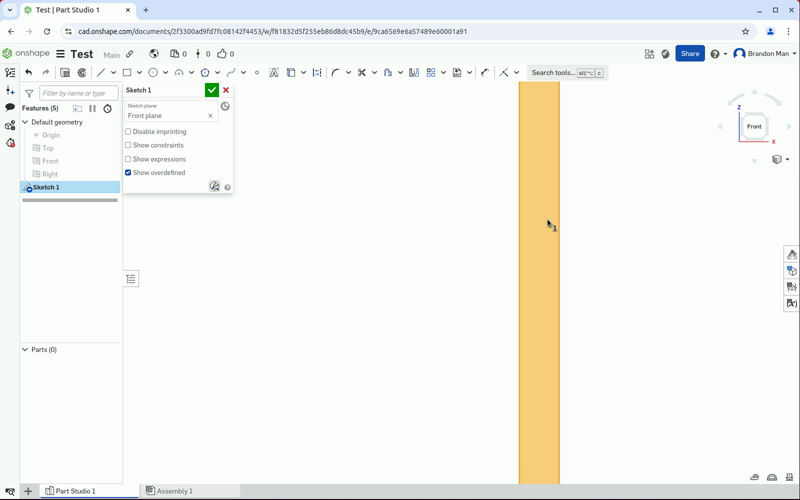
scroll(-6)
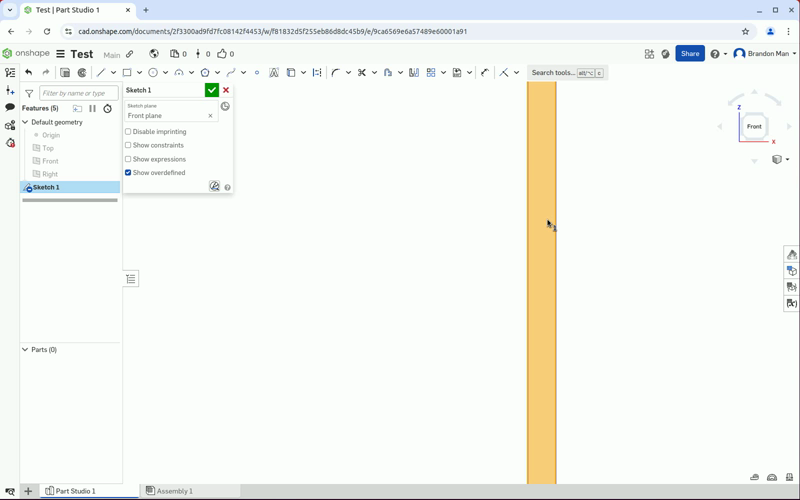
scroll(-6)
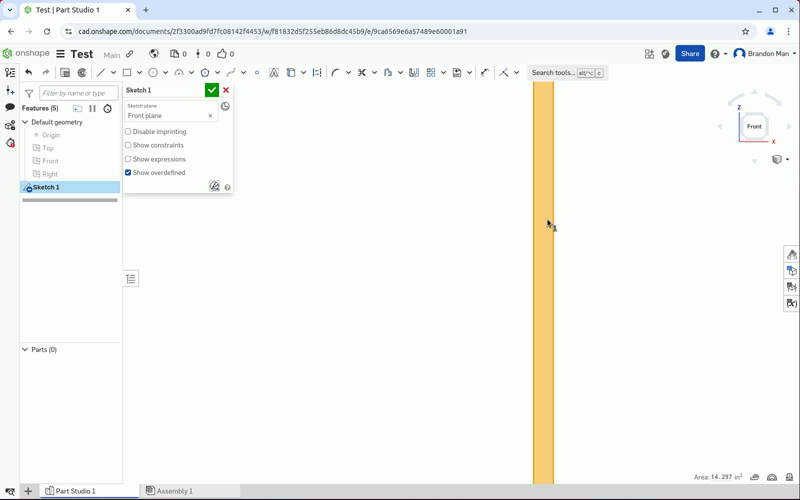
scroll(-6)
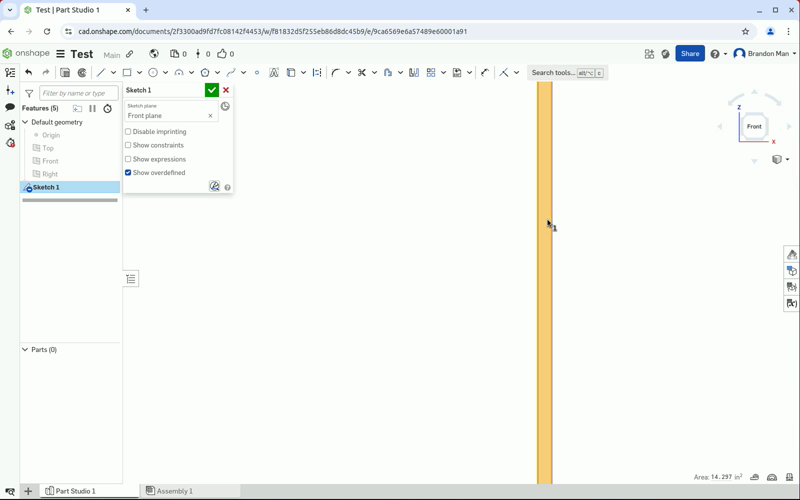
scroll(-6)
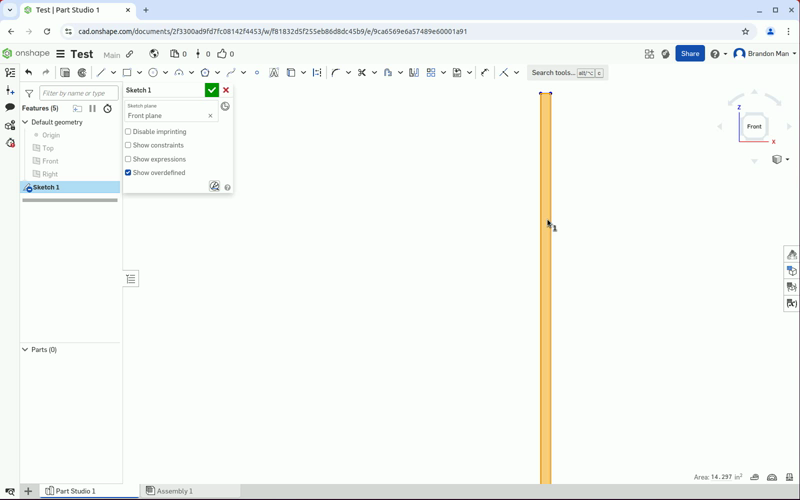
scroll(-6)
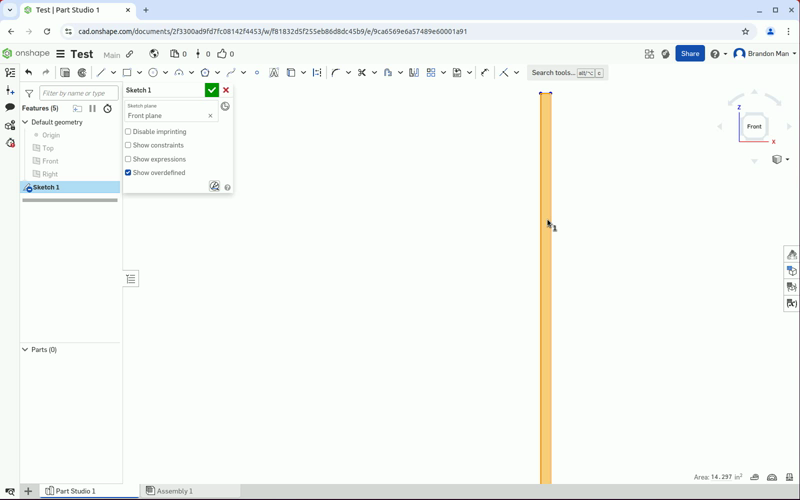
scroll(-6)
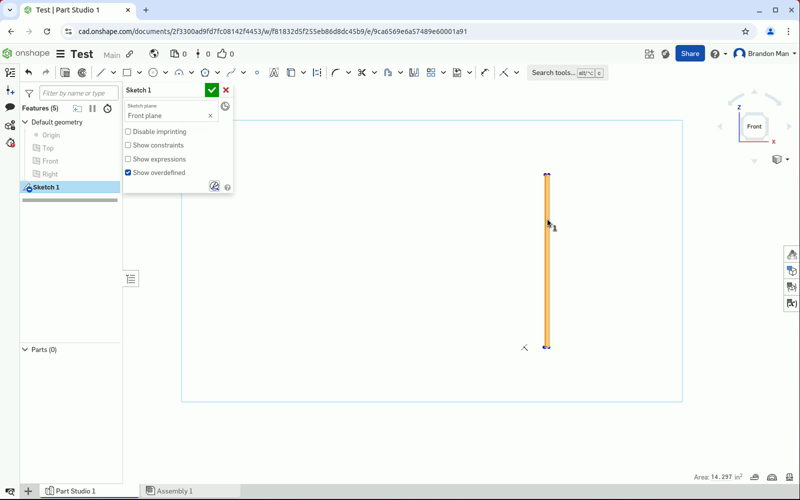
mouse_move(73, 352)
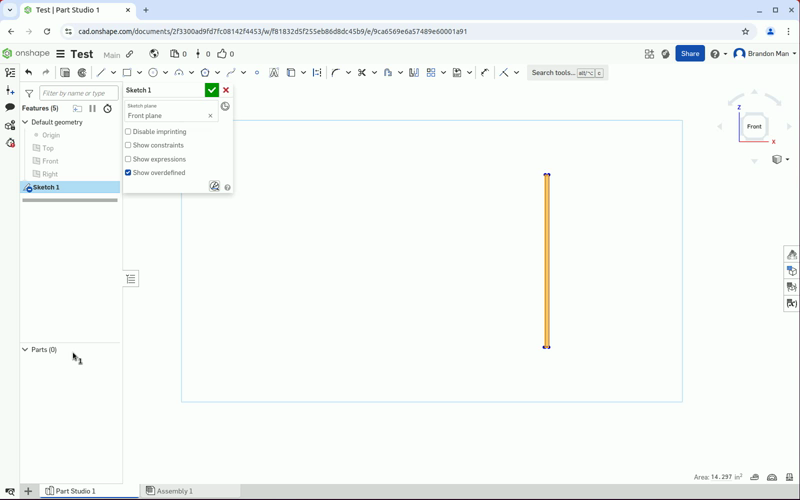
key(shift+y)
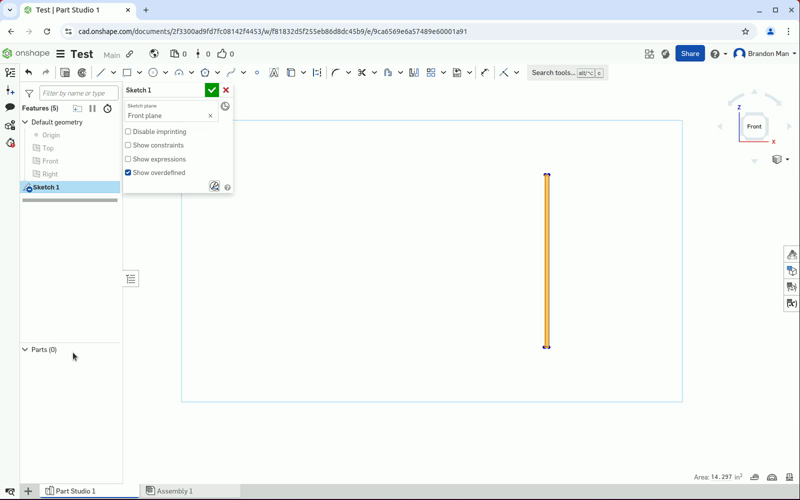
key(shift+e)
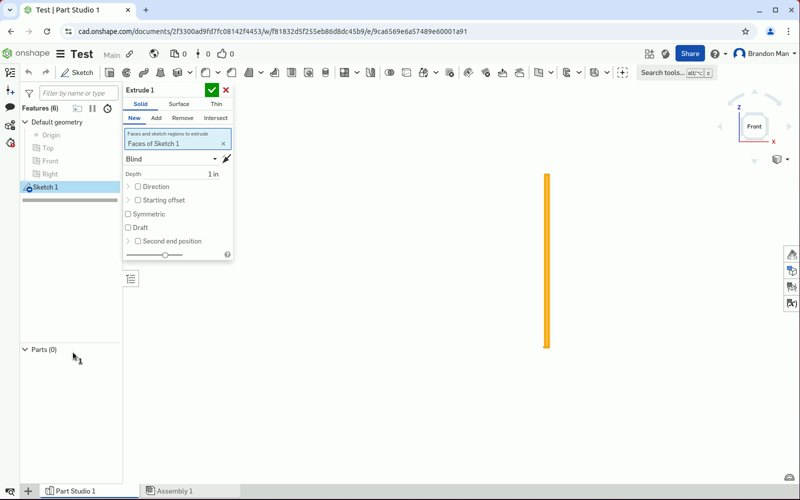
mouse_move(143, 106)
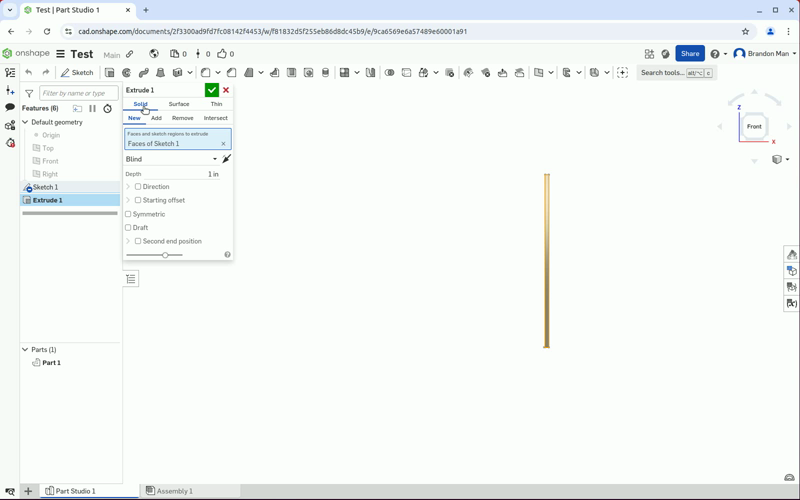
click(143, 106)
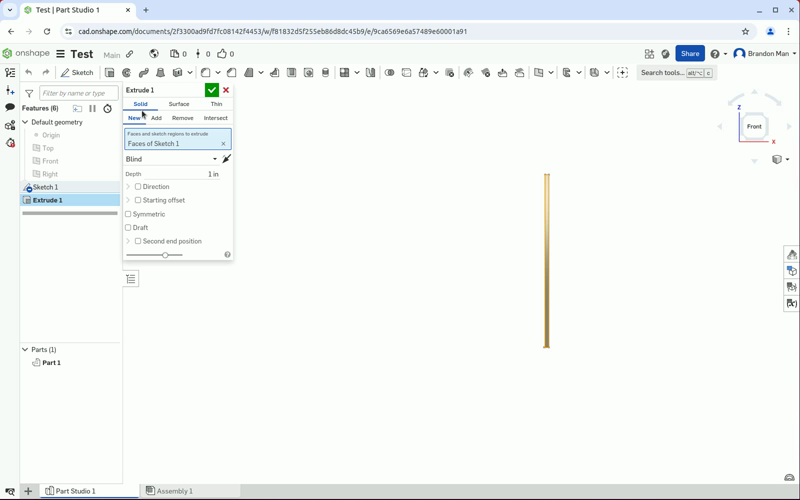
mouse_move(137, 120)
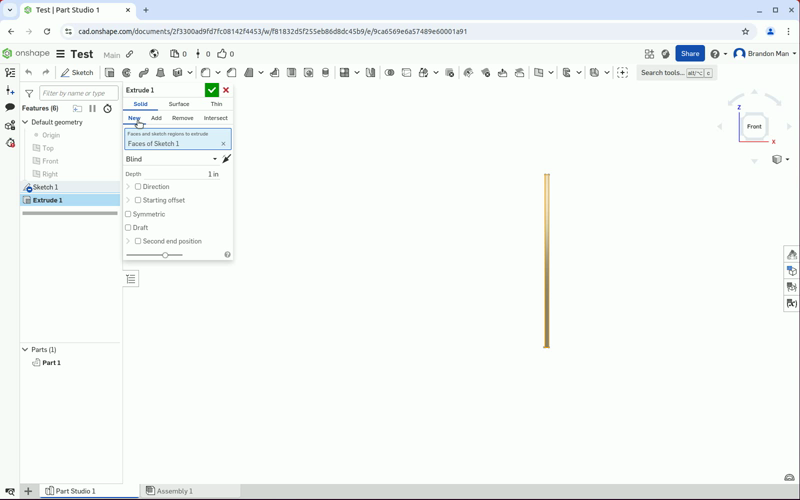
click(137, 120)
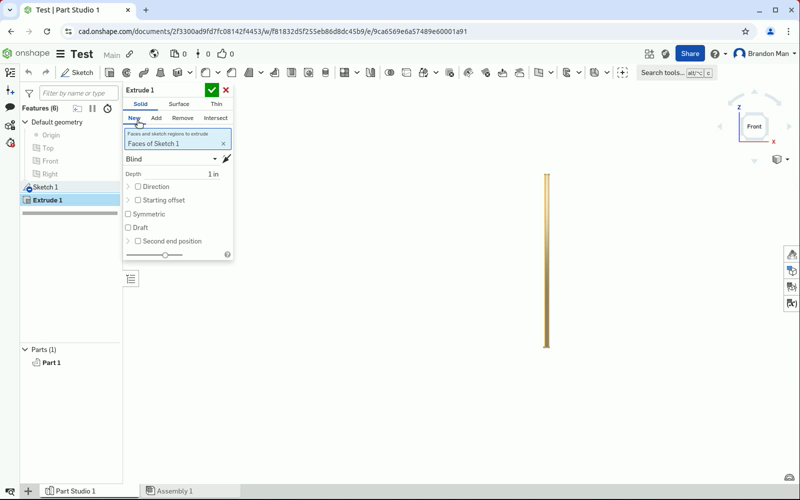
key(tab, 4)
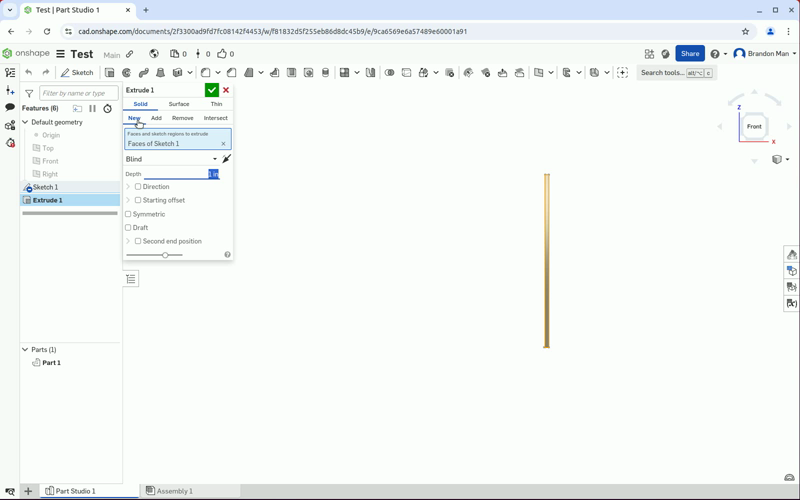
text(1.444)
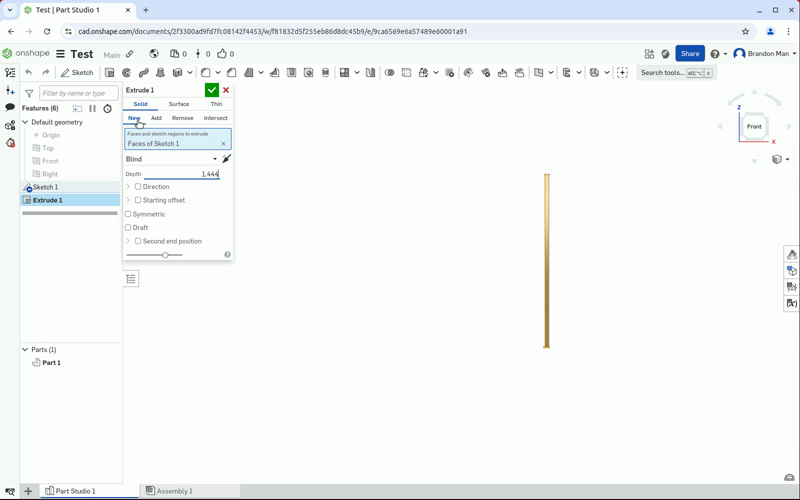
key(tab, 3)
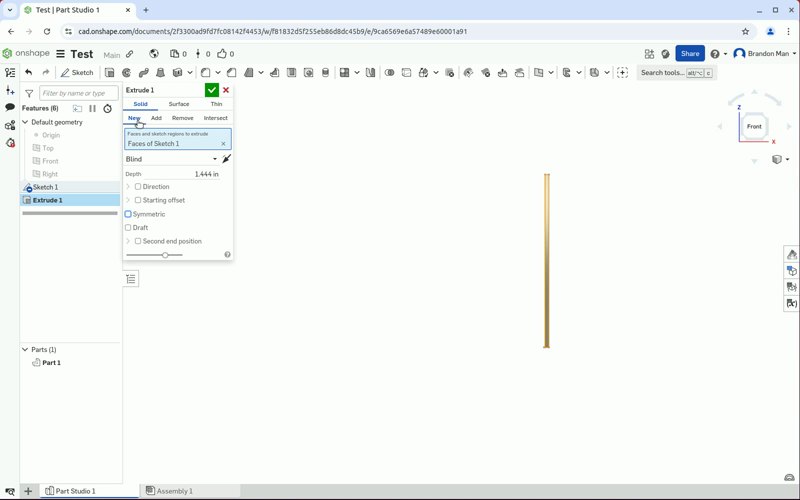
key(space)
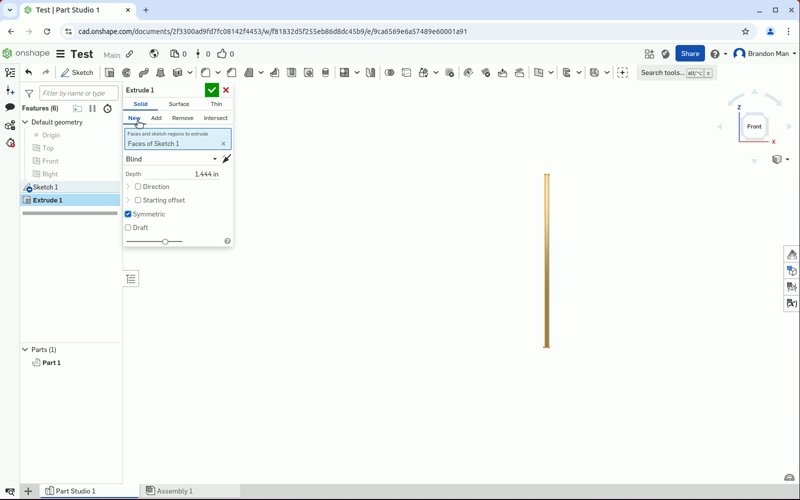
key(enter)
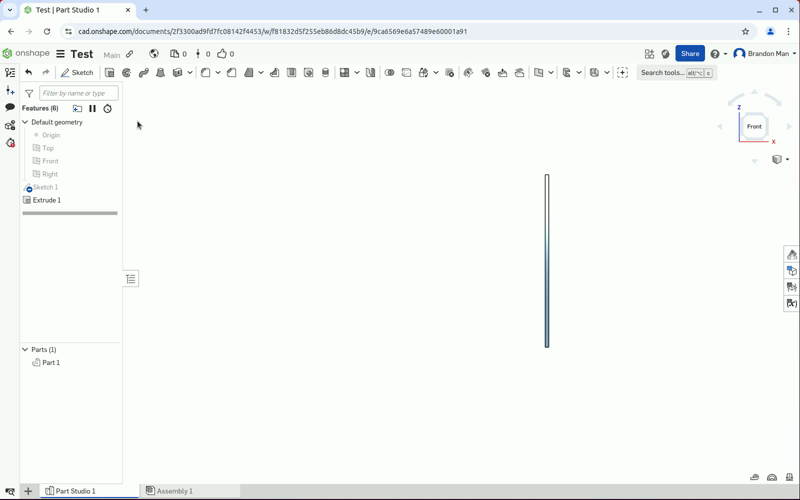
key(shift+h)
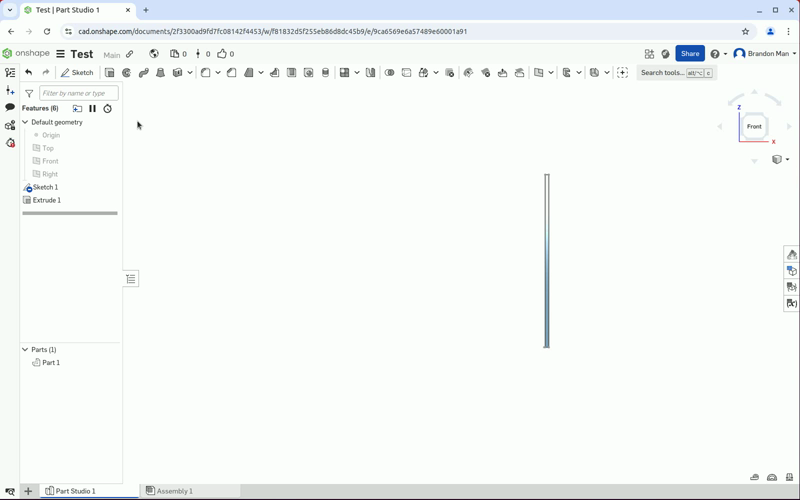
key(shift+h)
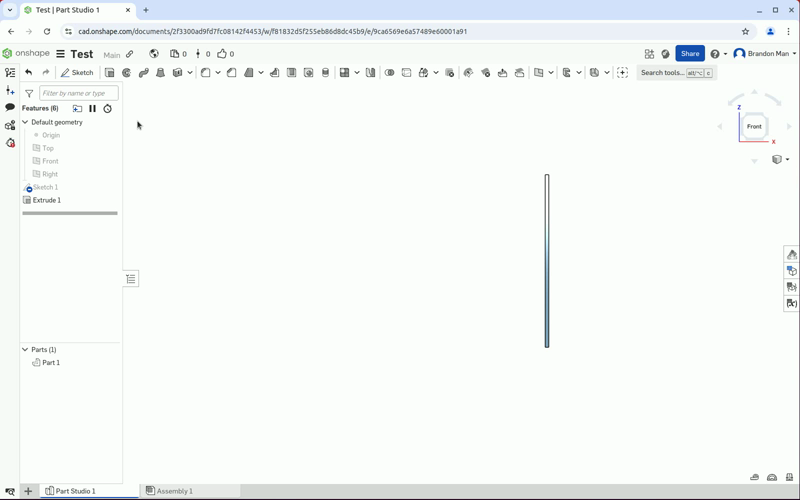
mouse_move(73, 189)
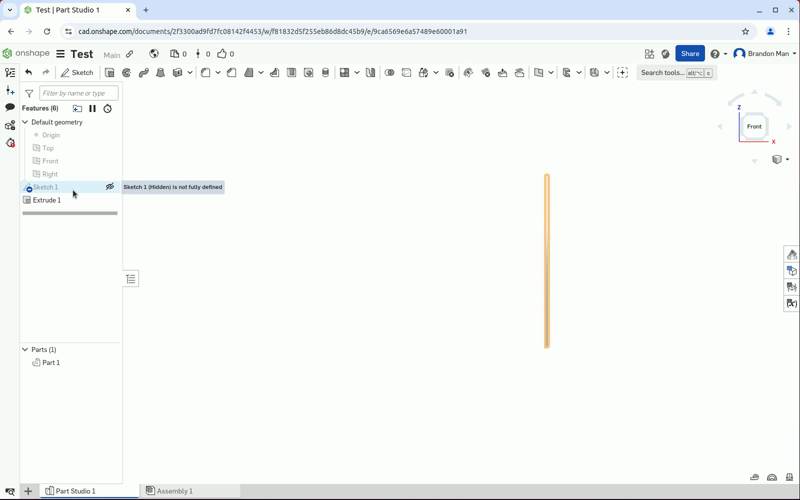
click(73, 189)
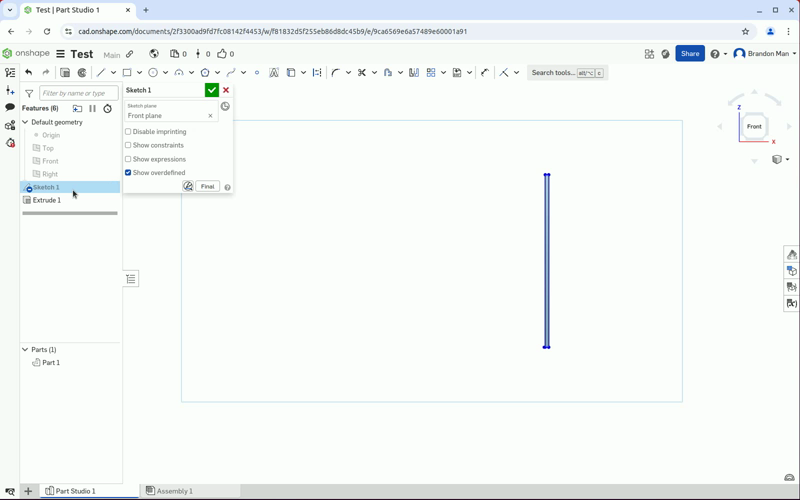
mouse_move(229, 92)
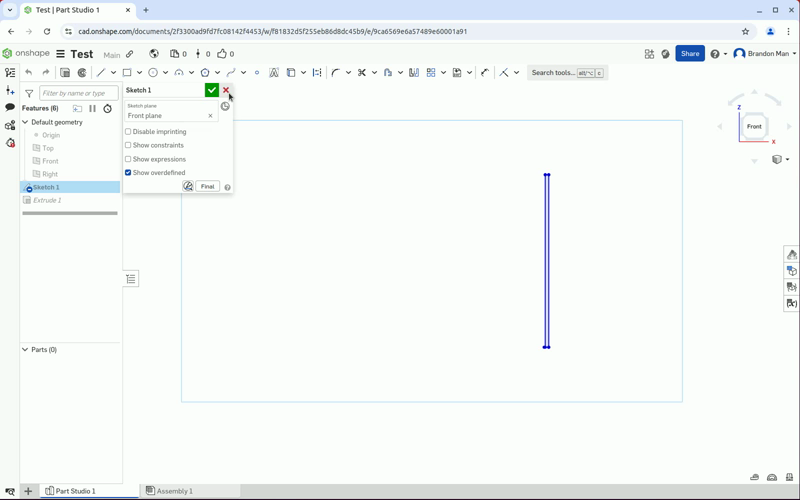
click(229, 92)
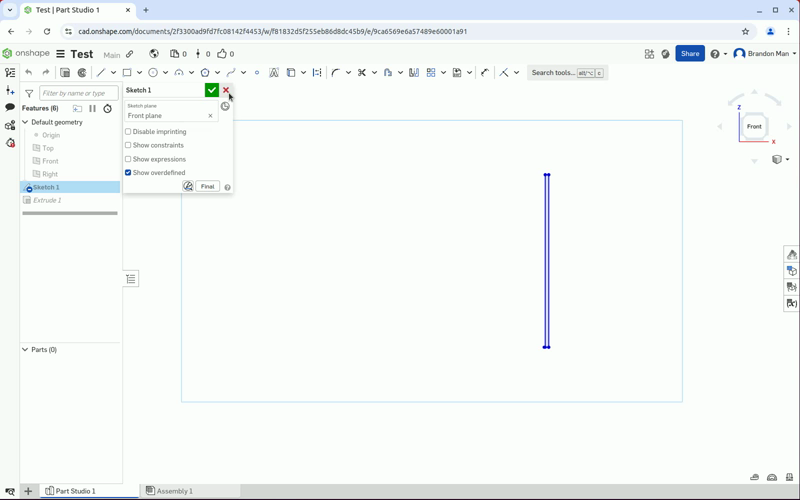
key(shift+s)
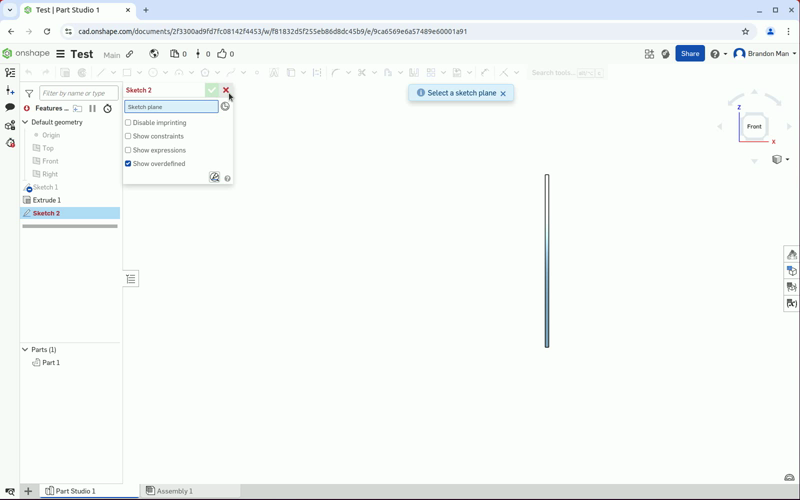
mouse_move(73, 163)
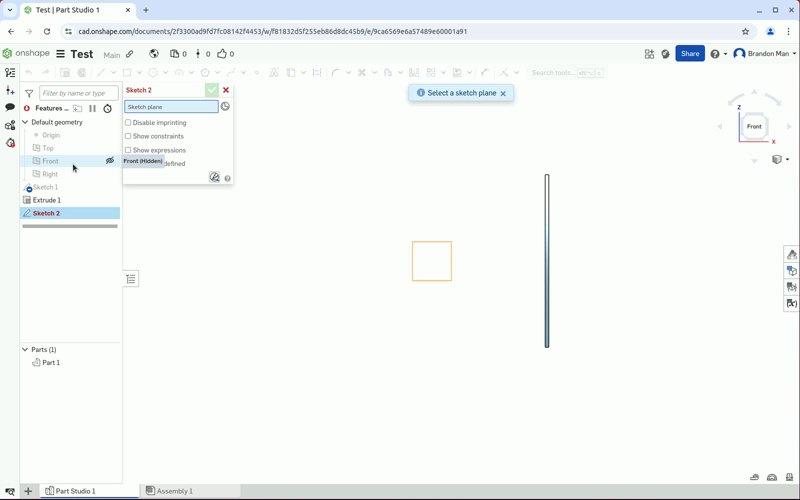
click(73, 163)
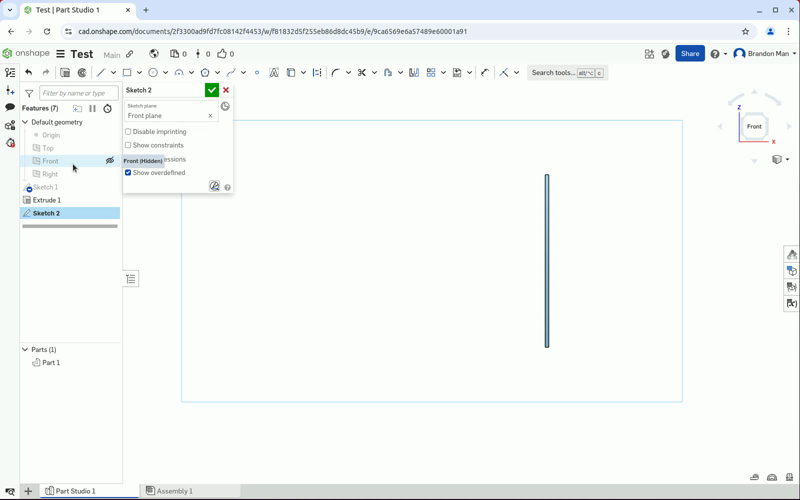
mouse_move(73, 352)
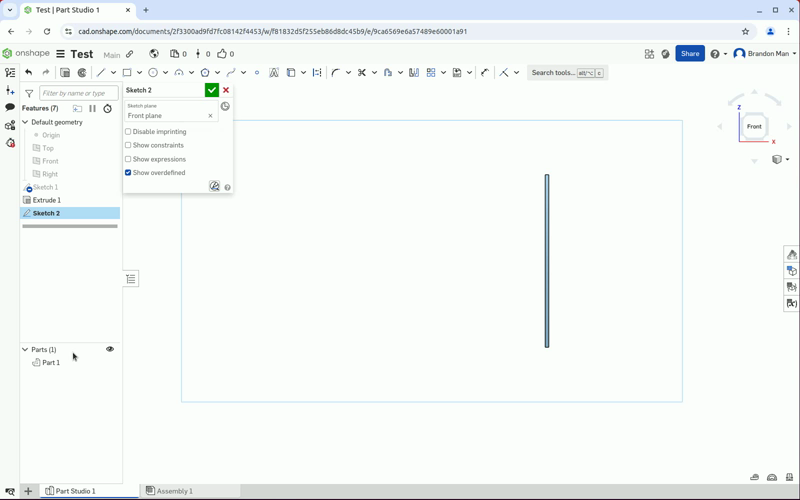
key(y)
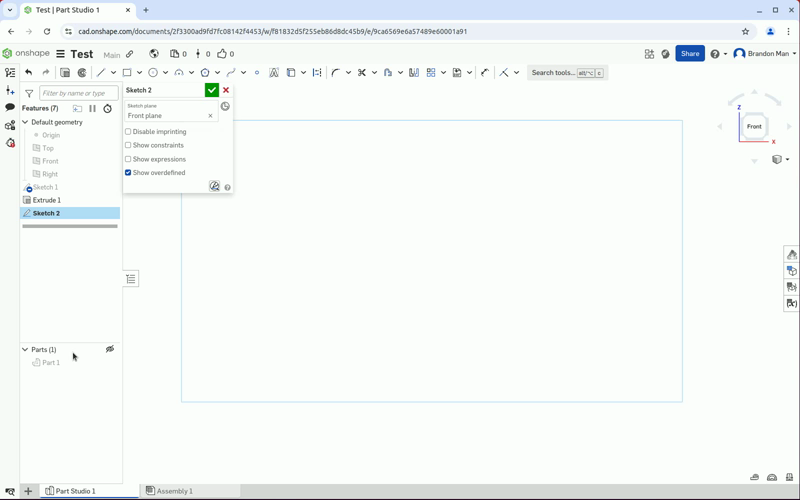
key(l)
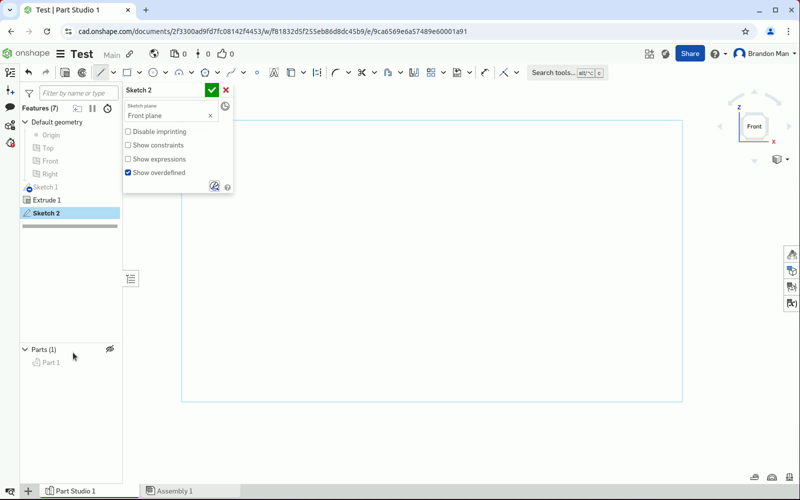
key_down(shift)
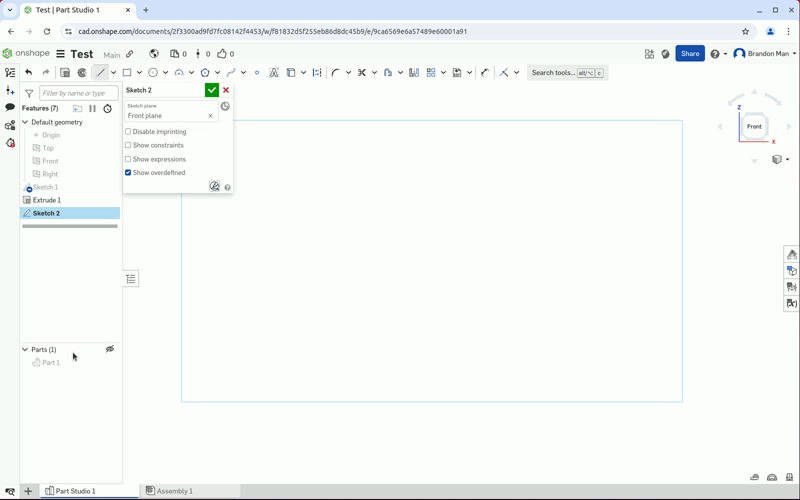
mouse_move(460, 347)
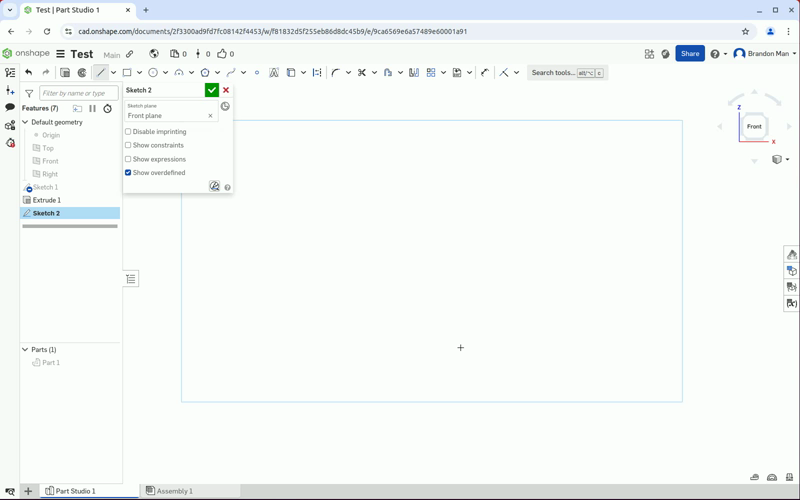
click(460, 347)
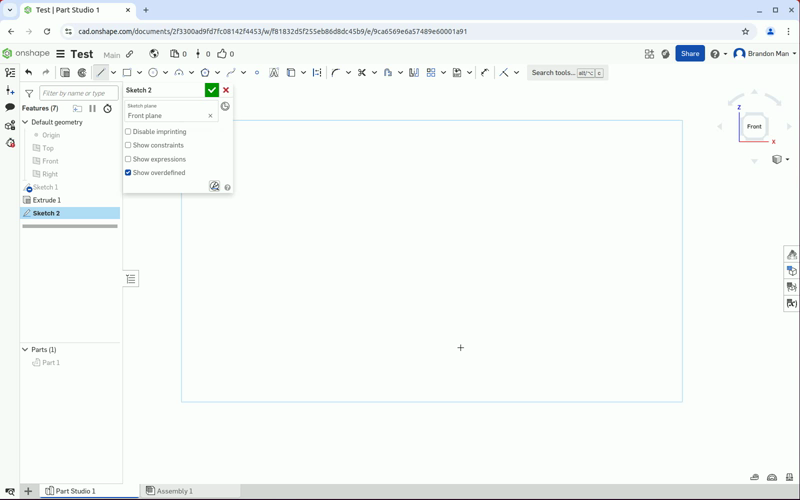
key_up(shift)
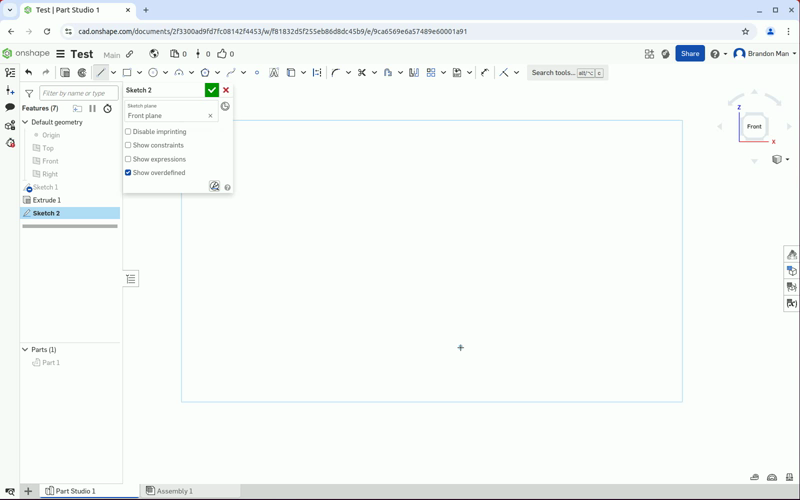
key_down(shift)
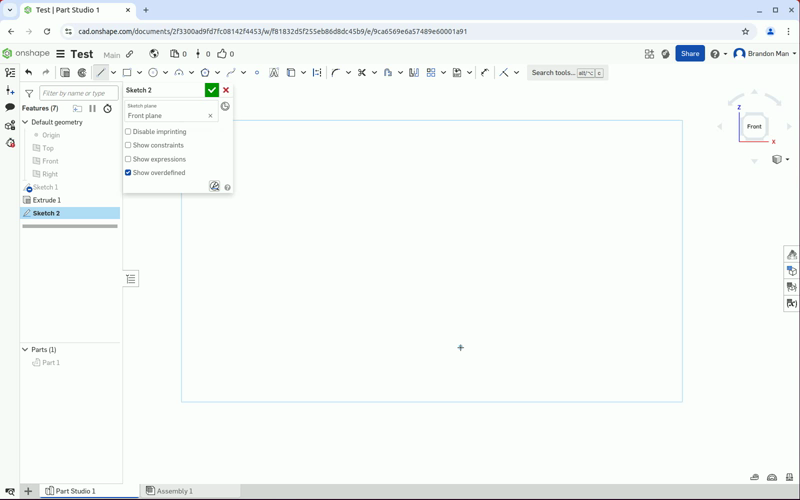
mouse_move(490, 347)
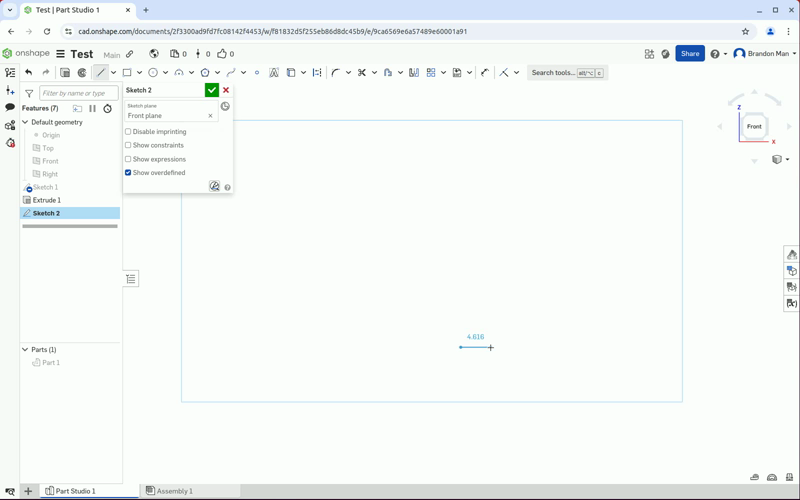
mouse_move(464, 347)
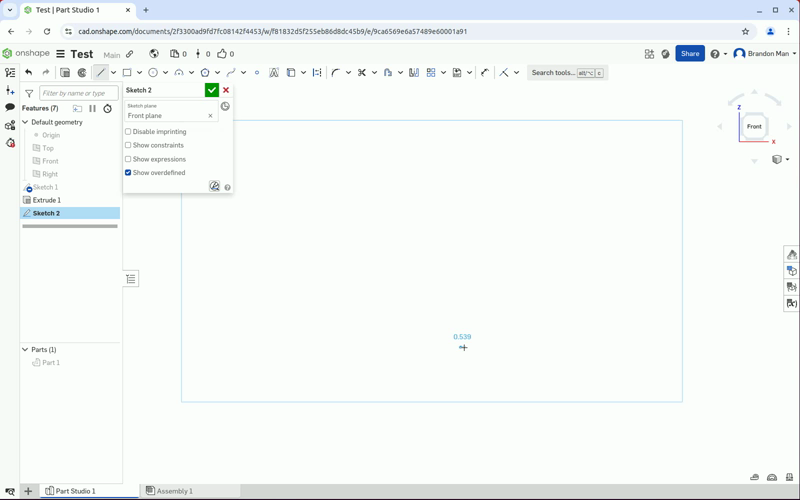
scroll(6)
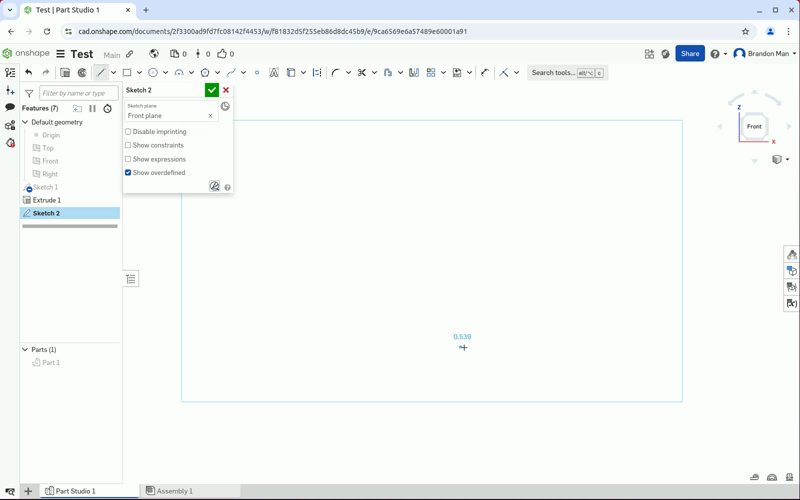
scroll(6)
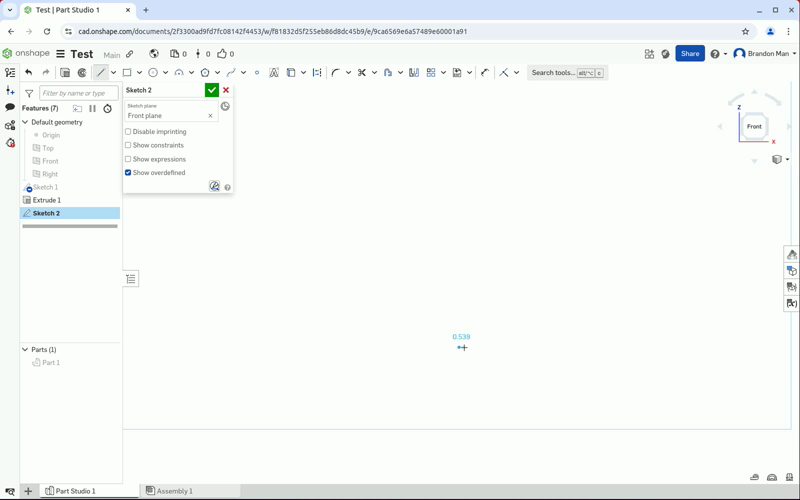
scroll(6)
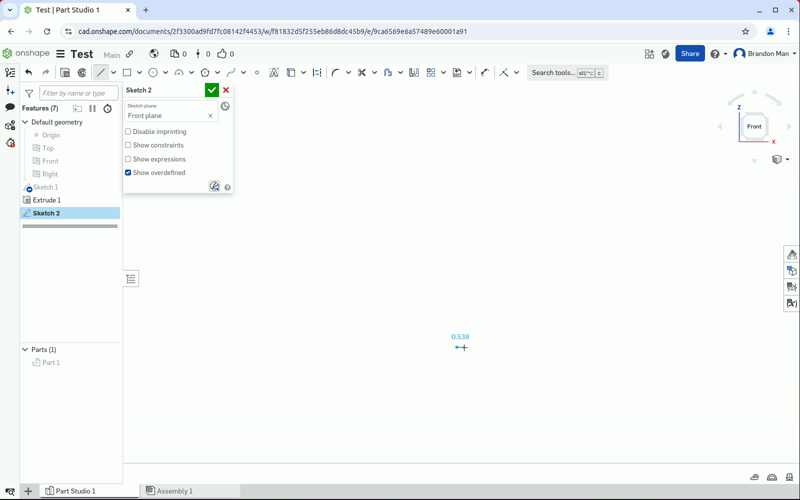
scroll(6)
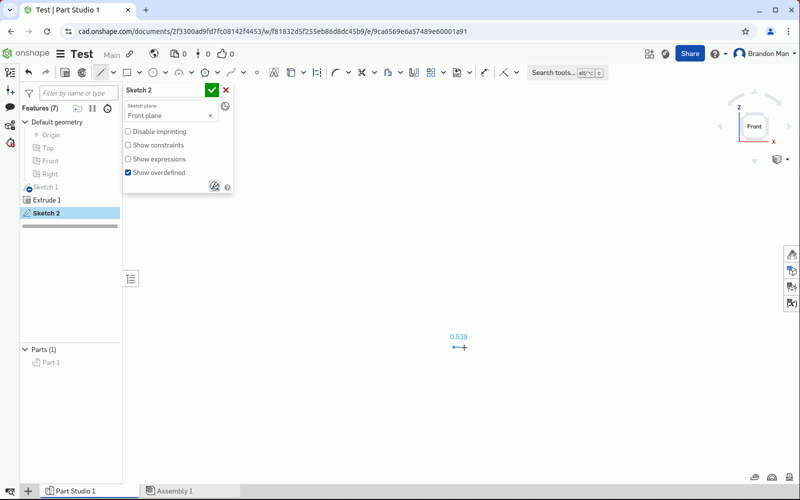
scroll(6)
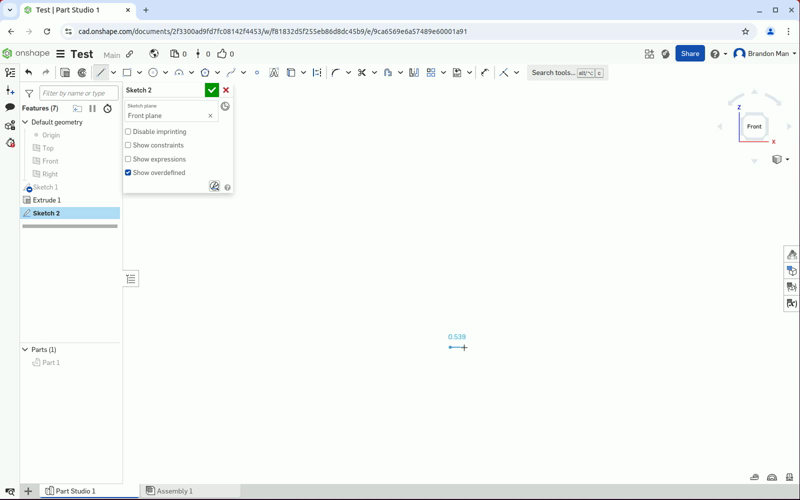
scroll(6)
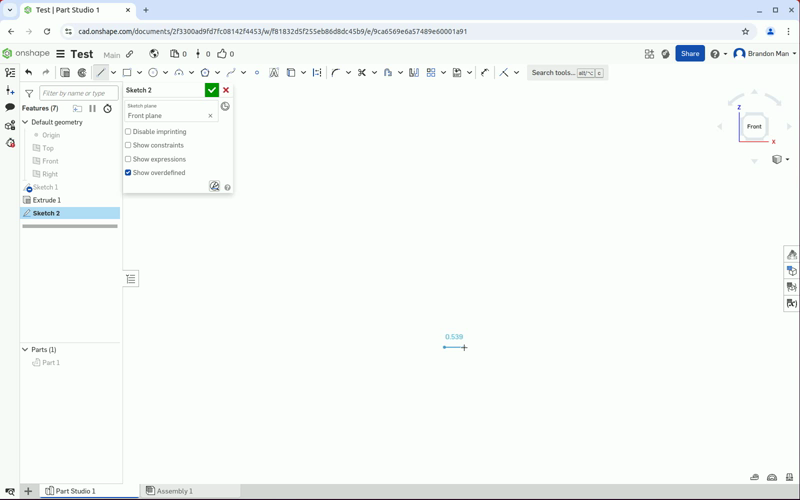
scroll(6)
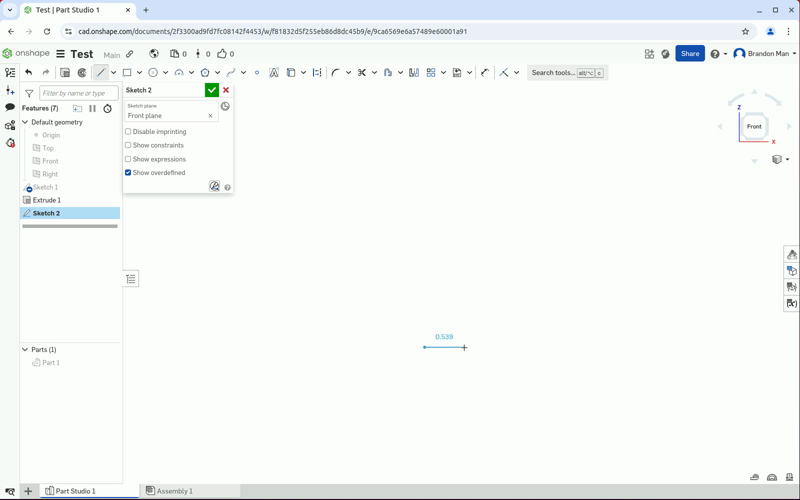
click(464, 347)
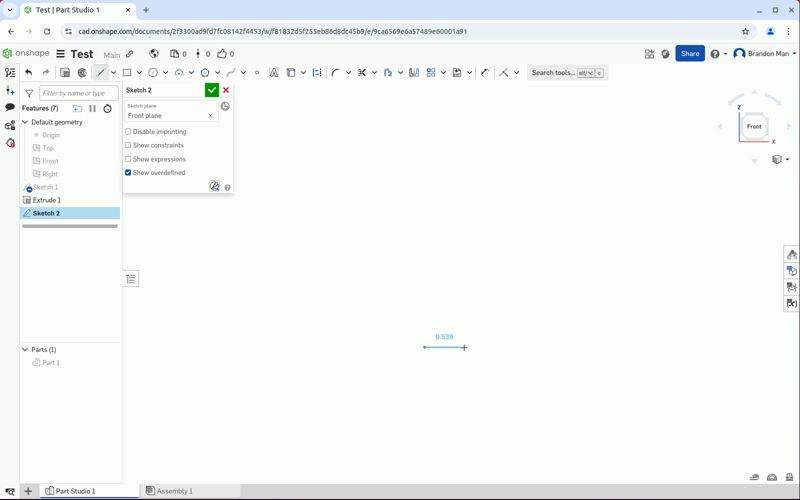
scroll(-6)
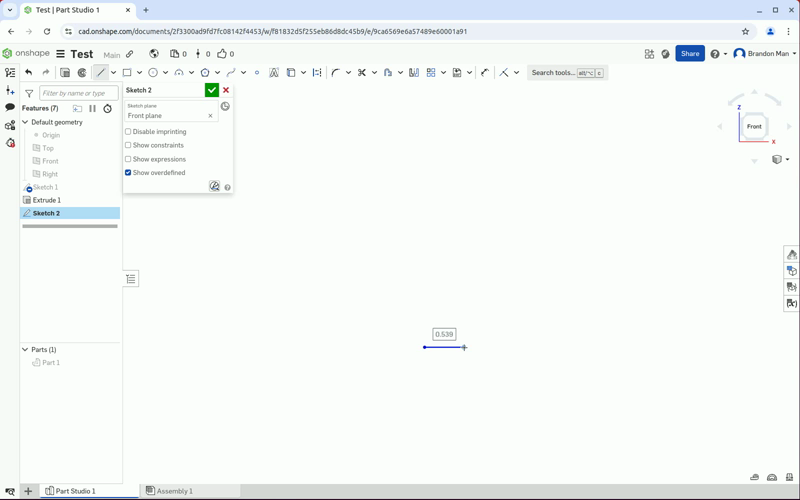
scroll(-6)
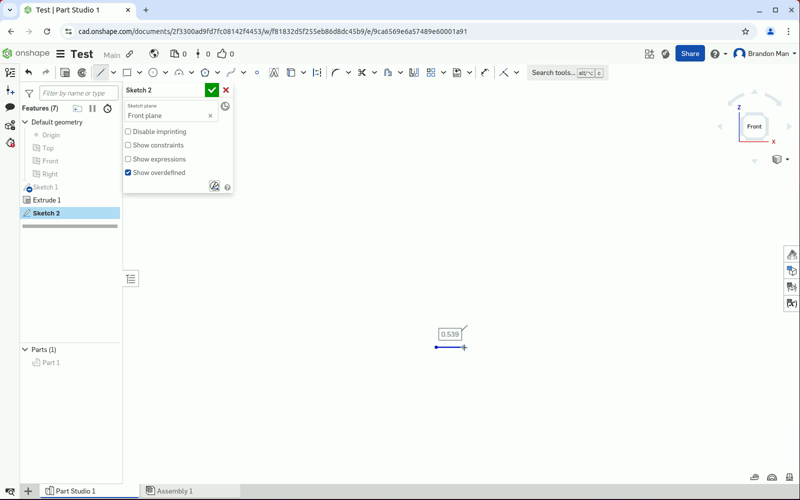
scroll(-6)
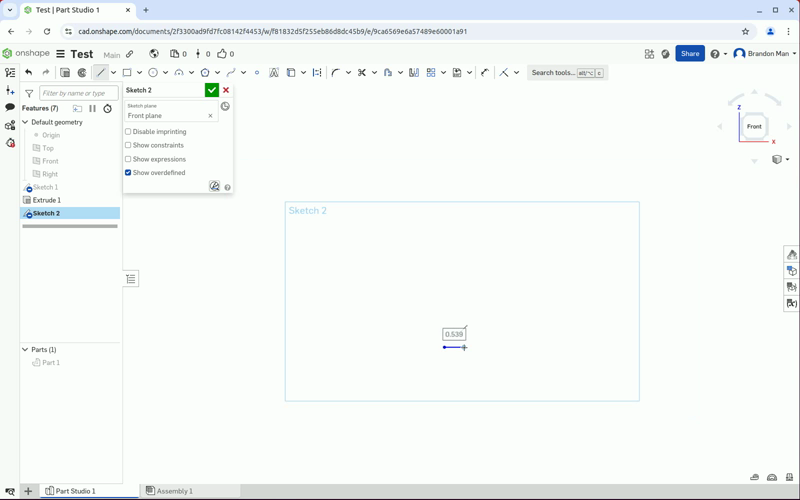
scroll(-6)
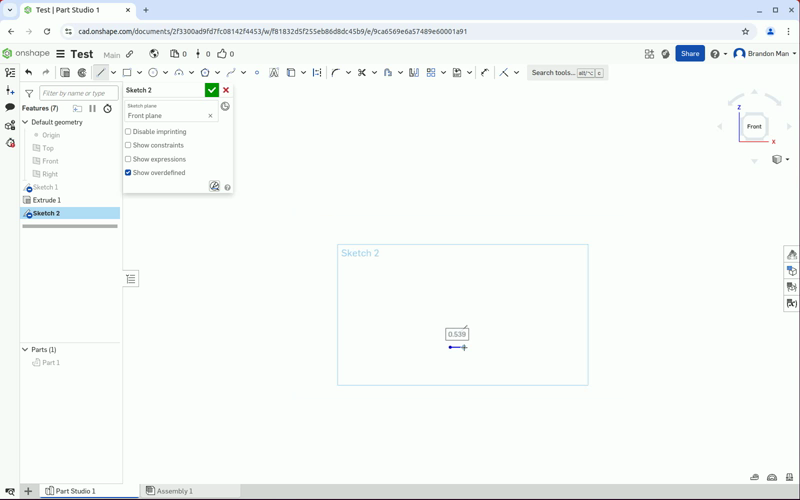
scroll(-6)
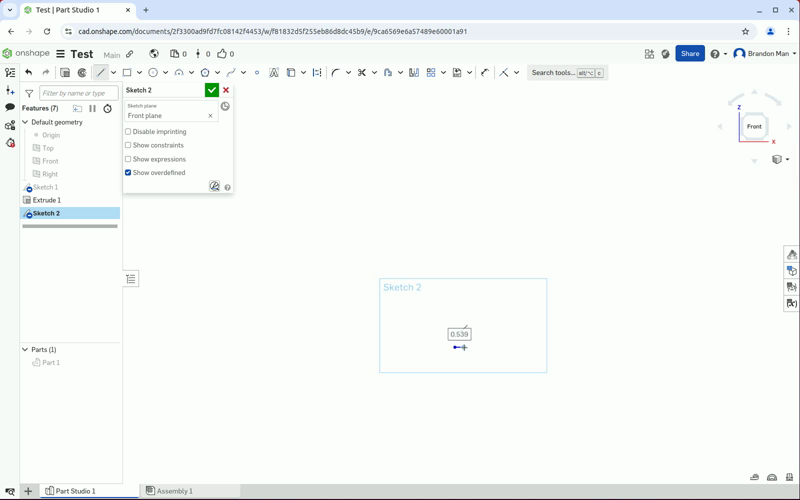
scroll(-6)
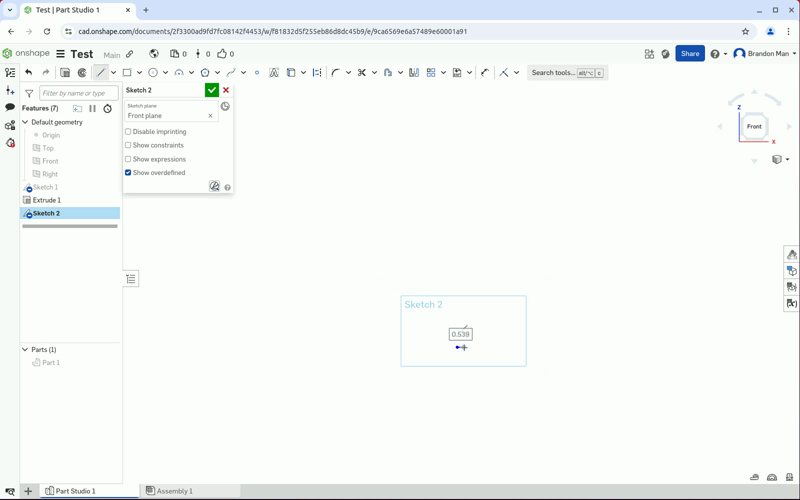
scroll(-6)
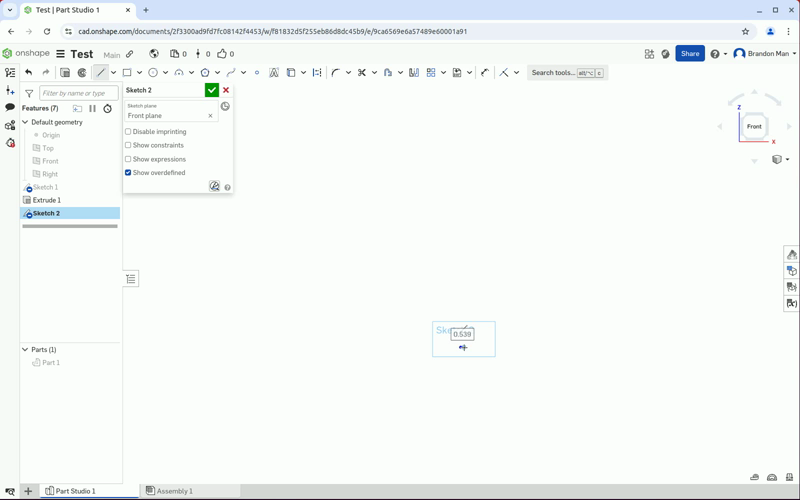
key_up(shift)
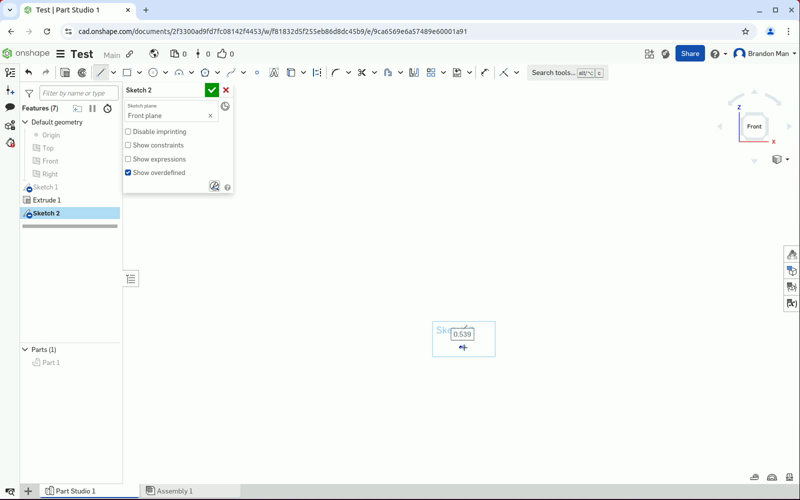
key_down(shift)
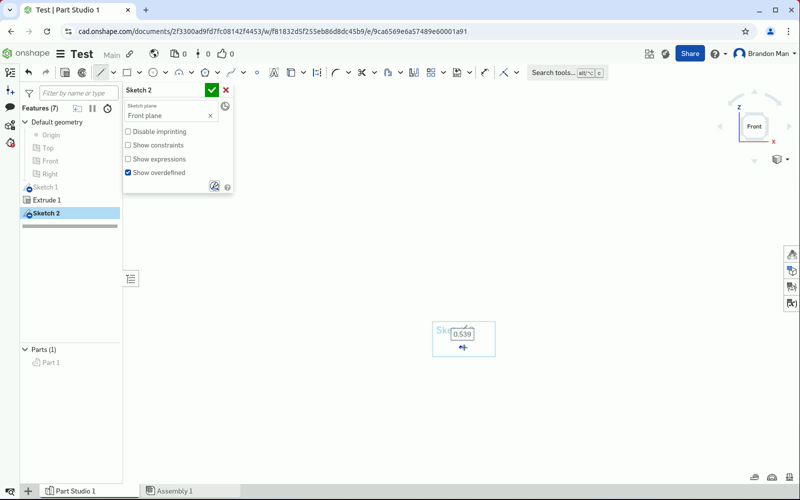
mouse_move(464, 174)
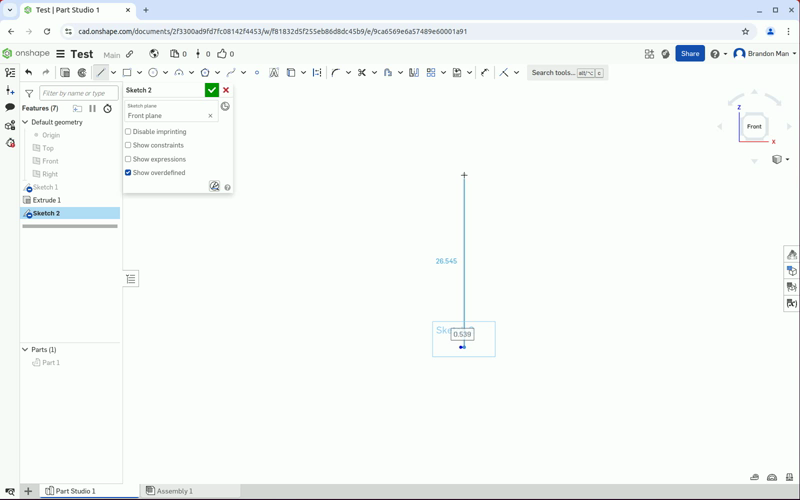
click(464, 174)
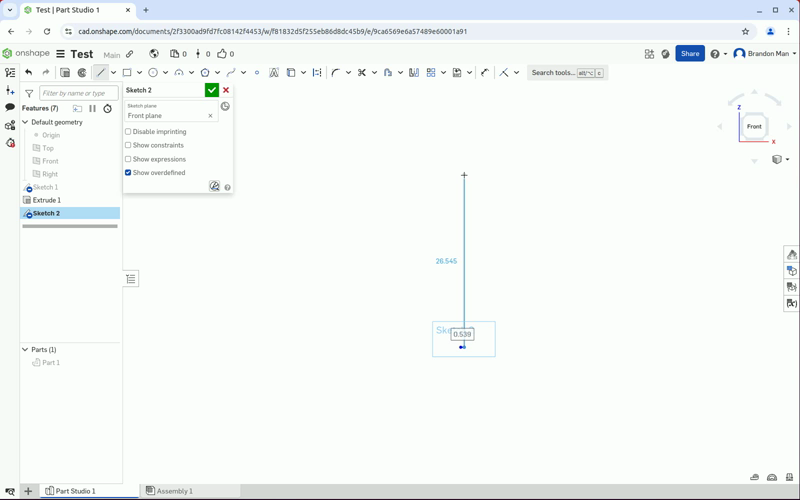
key_up(shift)
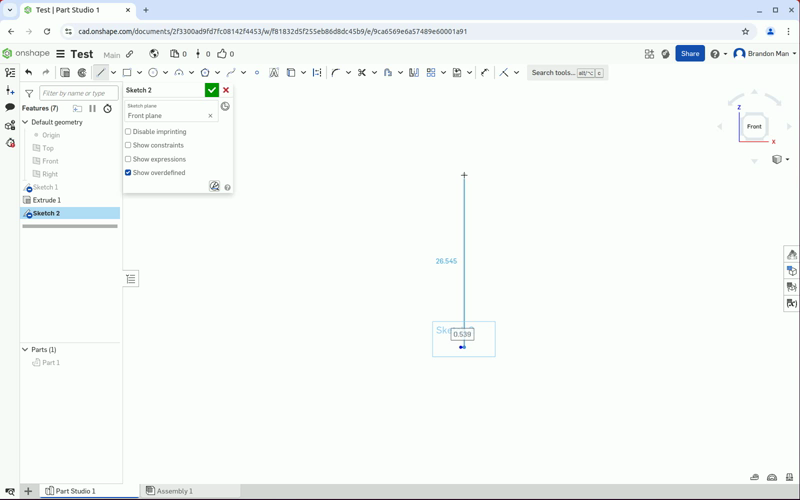
key_down(shift)
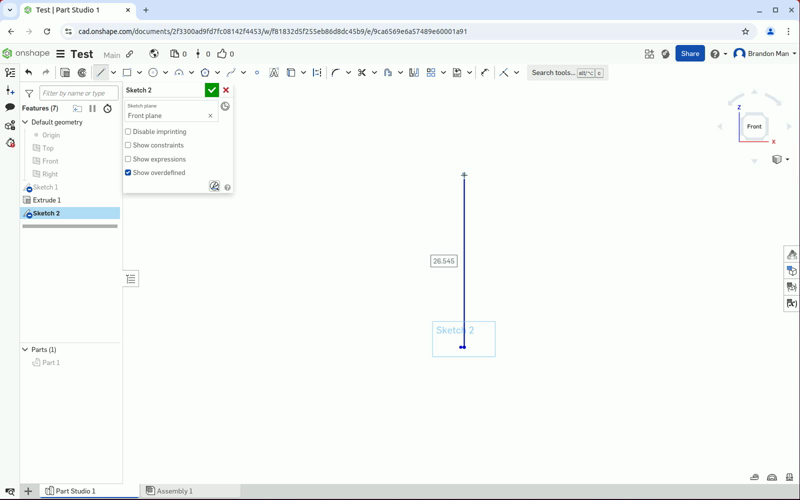
mouse_move(494, 174)
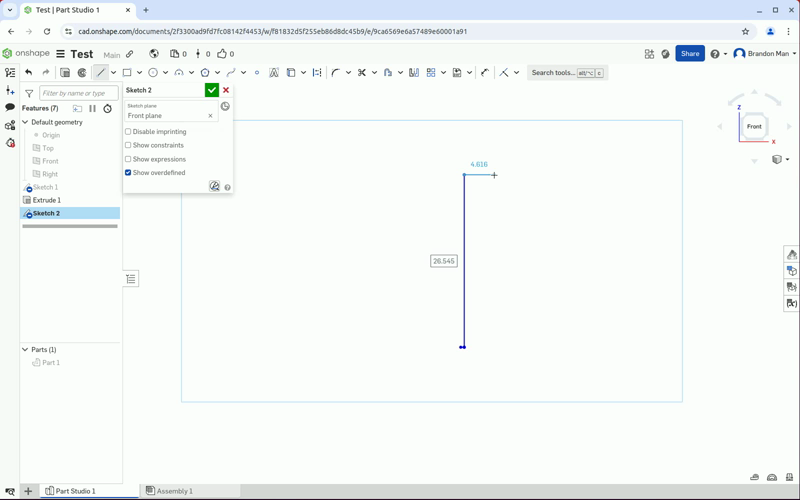
mouse_move(460, 174)
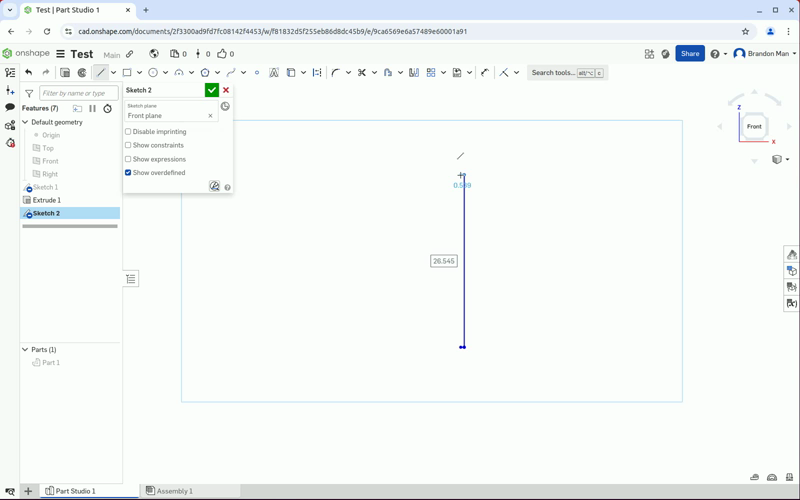
scroll(6)
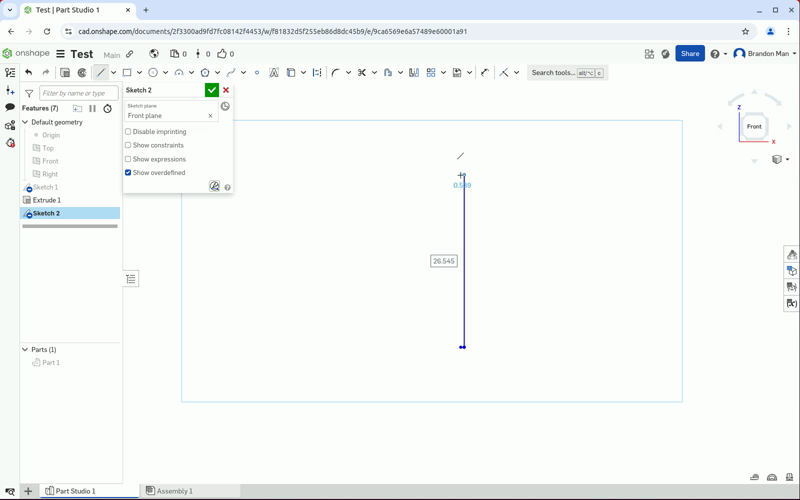
scroll(6)
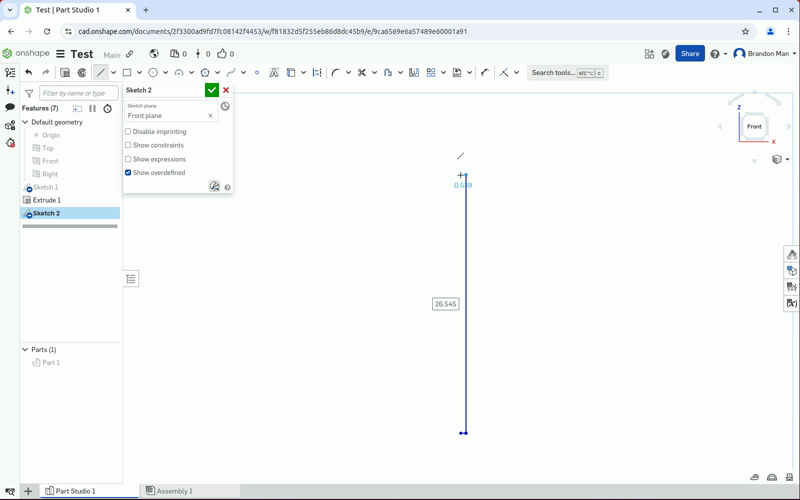
scroll(6)
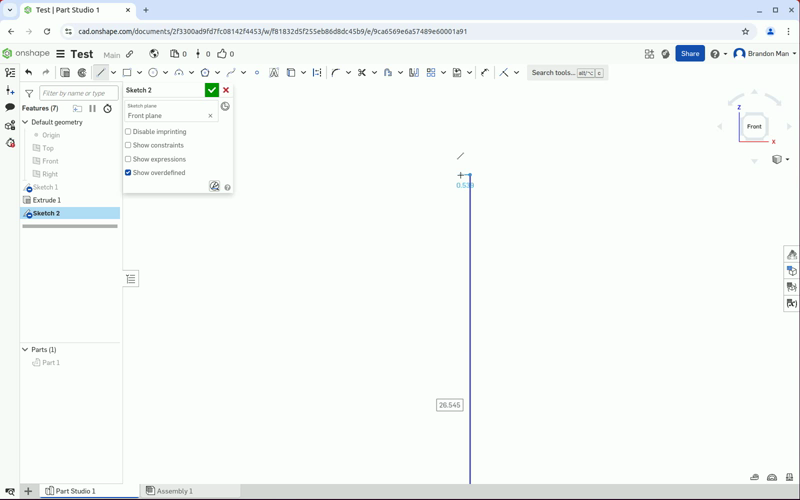
scroll(6)
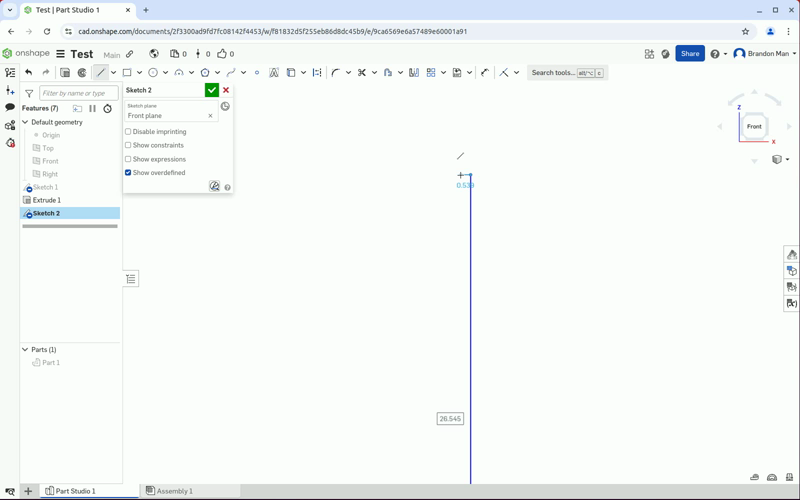
scroll(6)
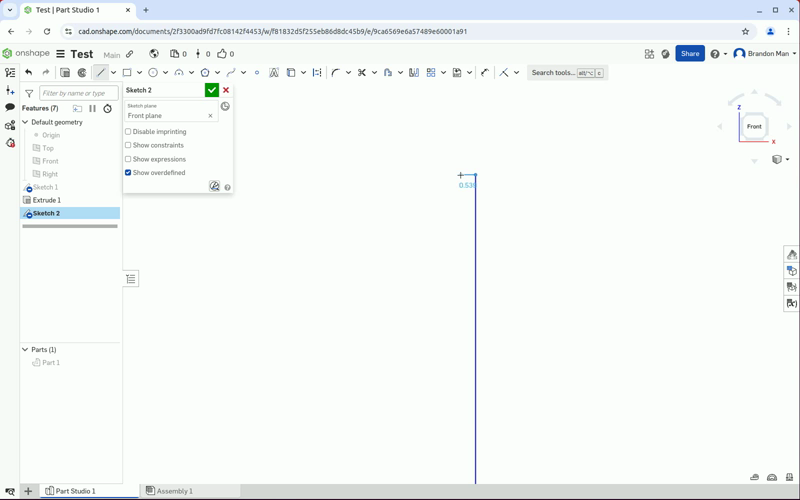
scroll(6)
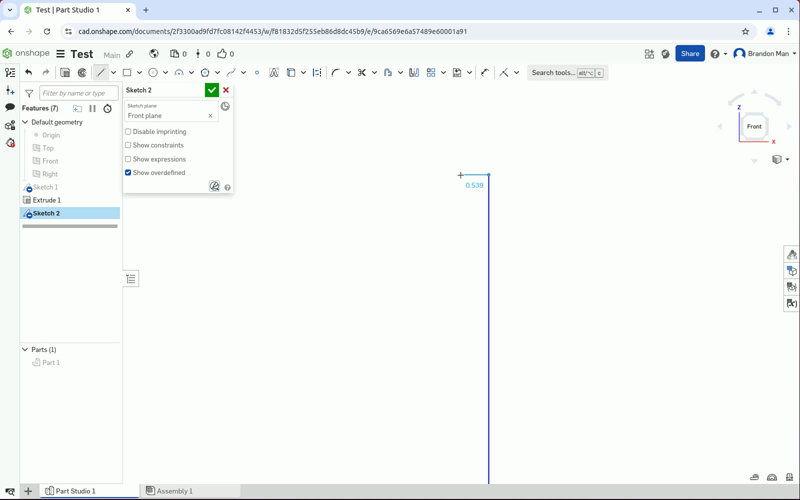
scroll(6)
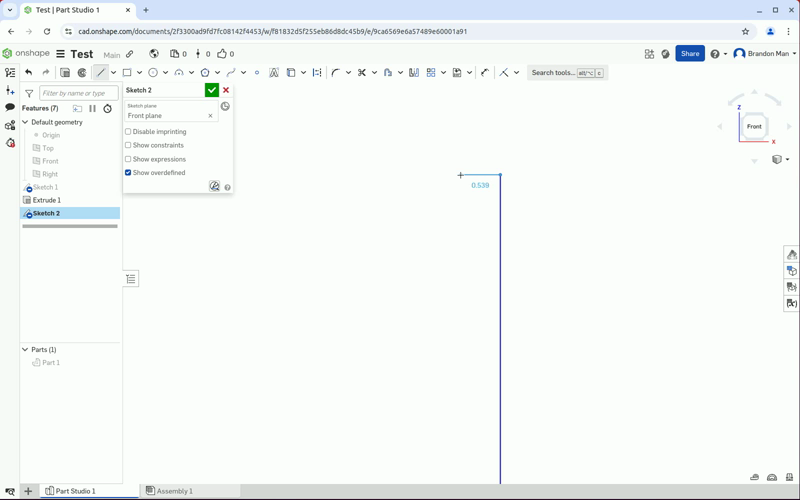
click(460, 174)
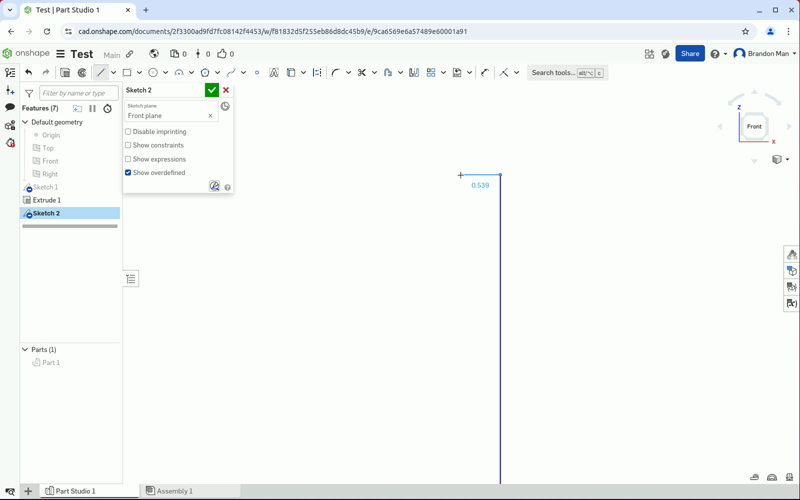
scroll(-6)
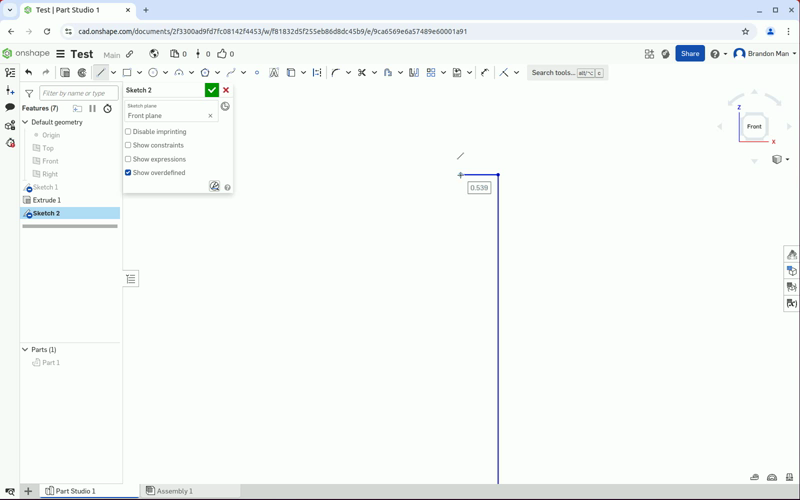
scroll(-6)
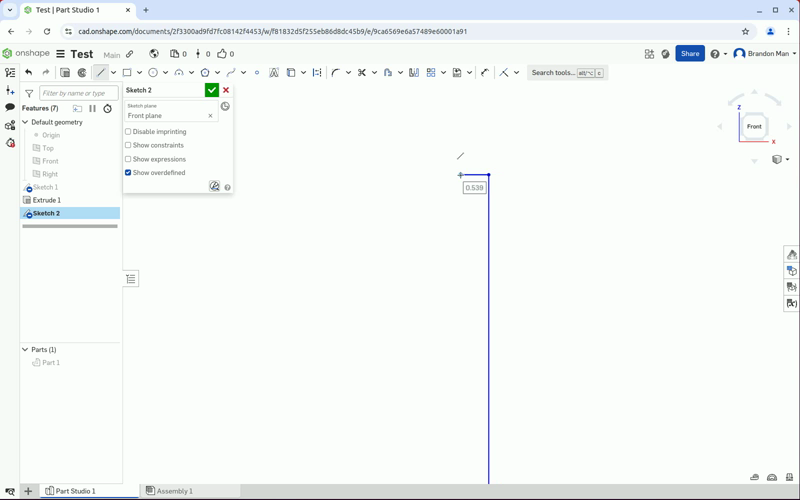
scroll(-6)
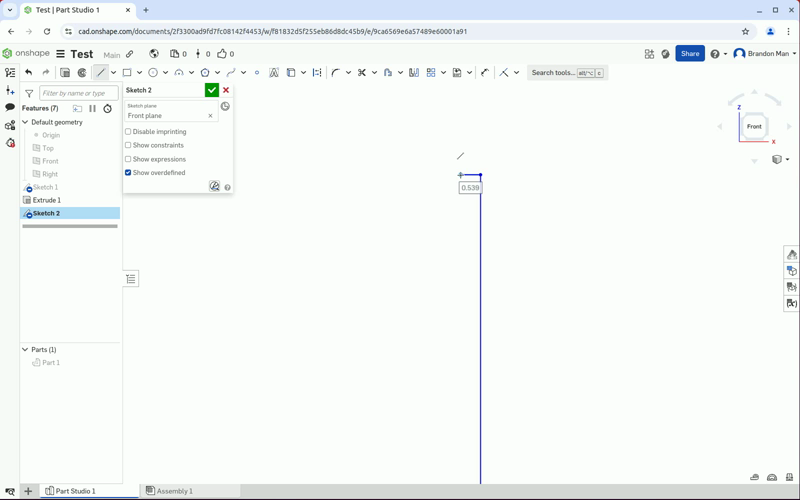
scroll(-6)
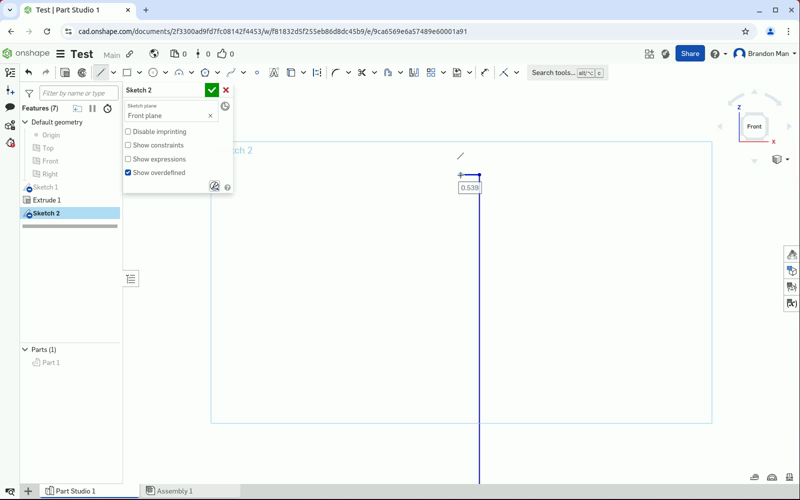
scroll(-6)
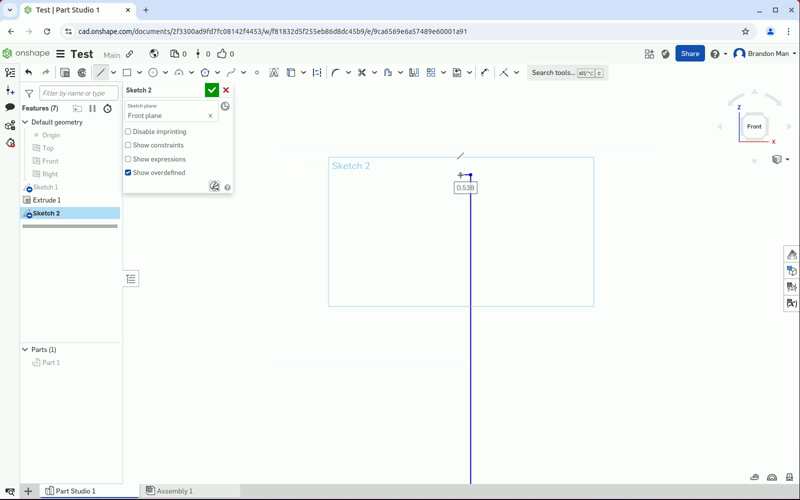
scroll(-6)
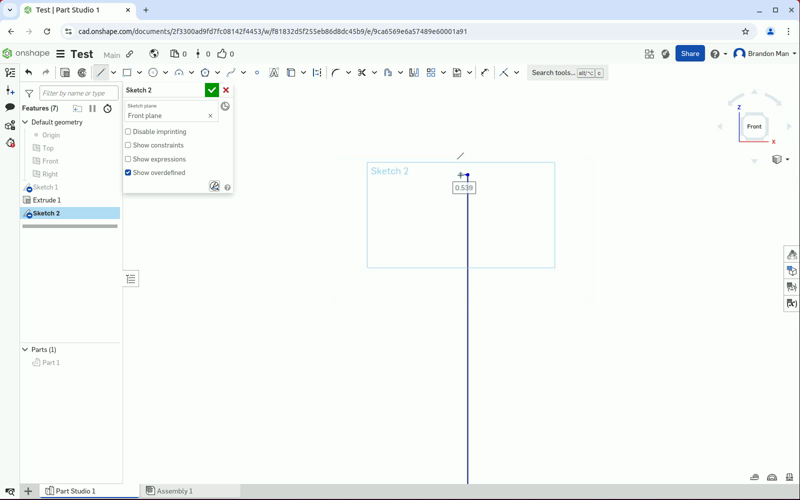
scroll(-6)
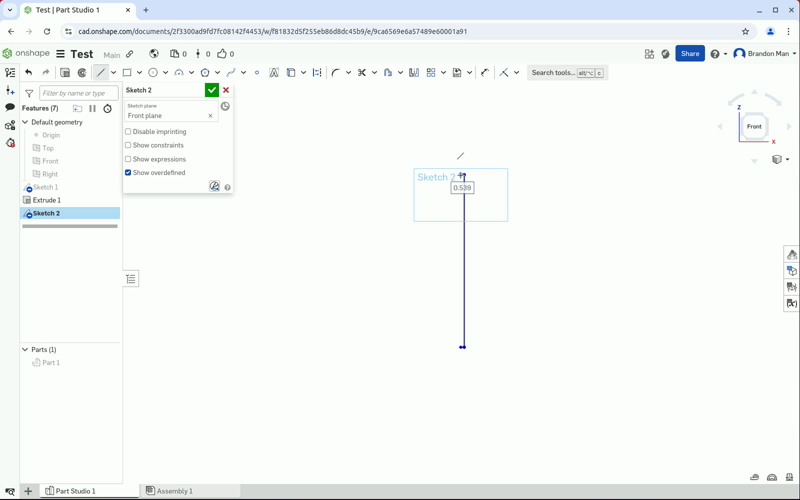
key_up(shift)
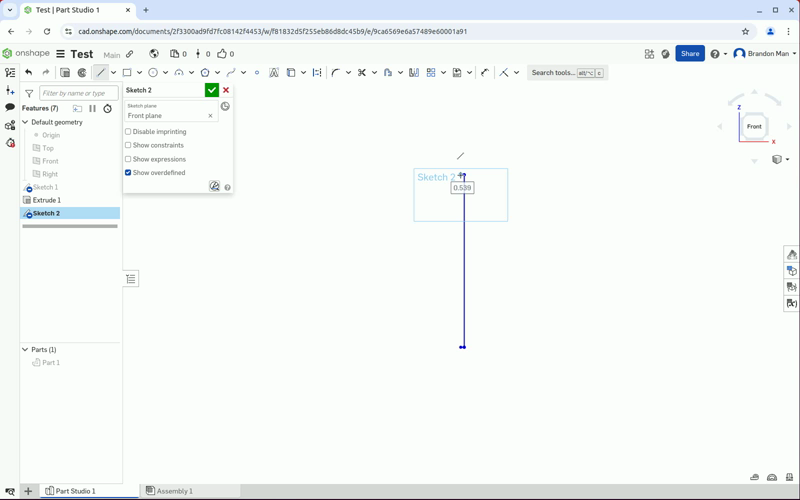
key_down(shift)
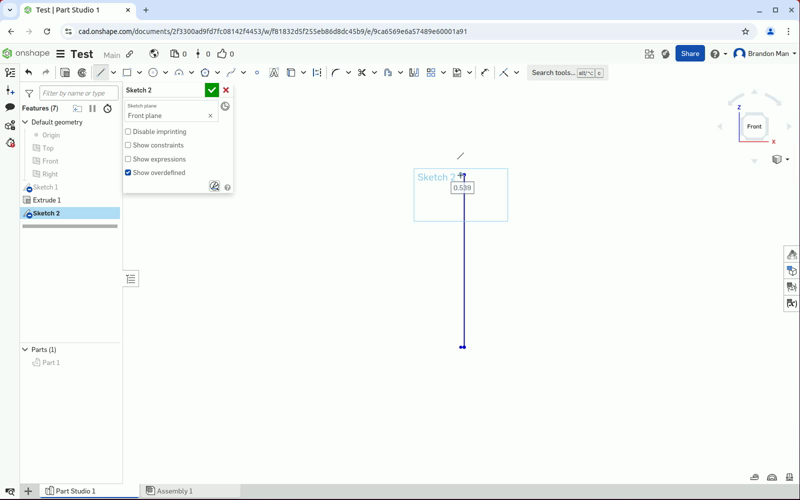
mouse_move(460, 347)
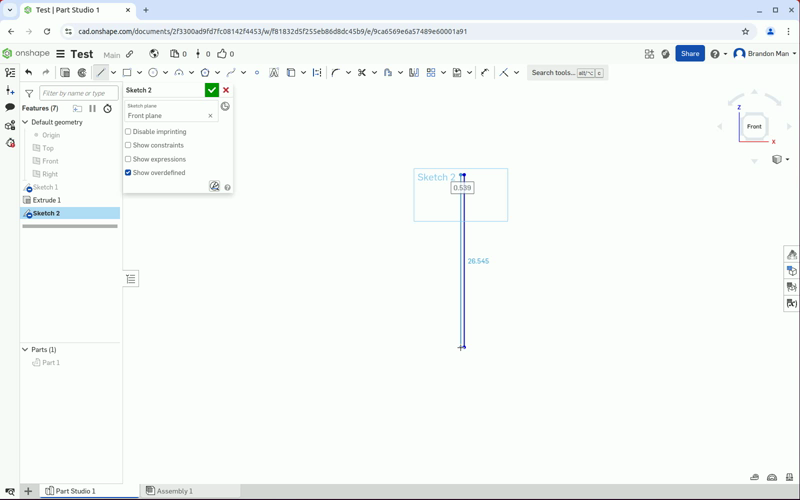
scroll(6)
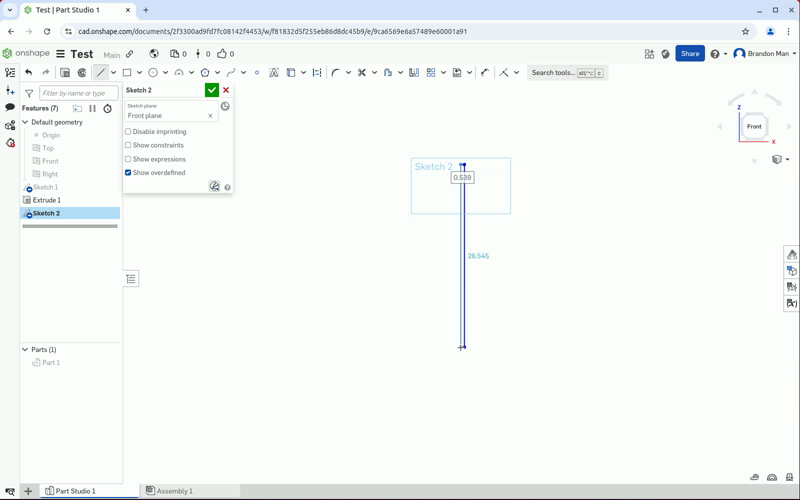
scroll(6)
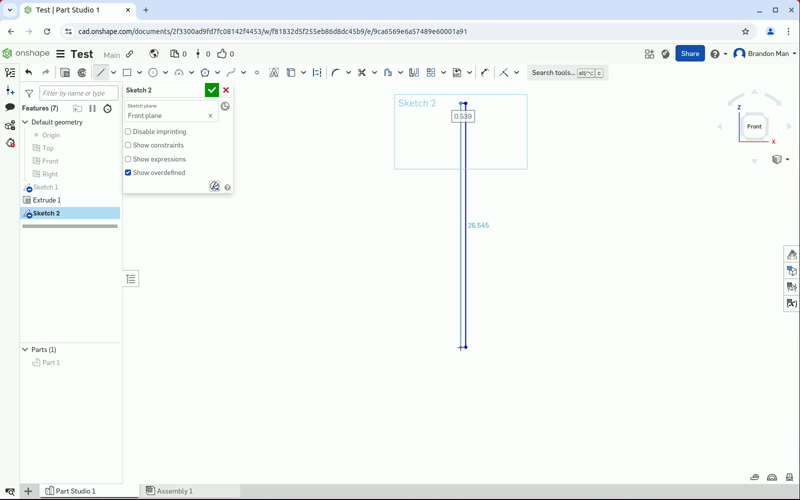
scroll(6)
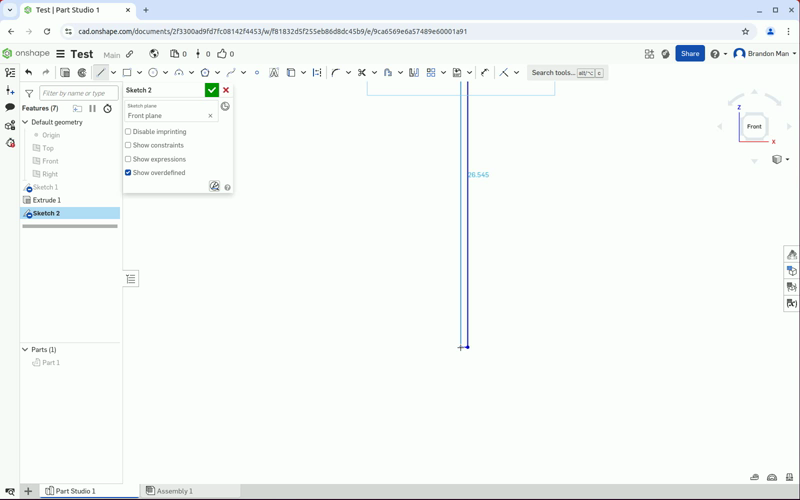
scroll(6)
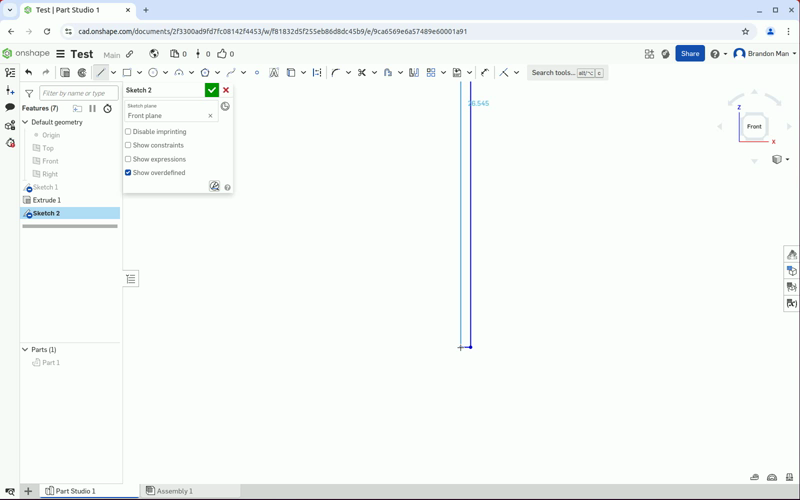
scroll(6)
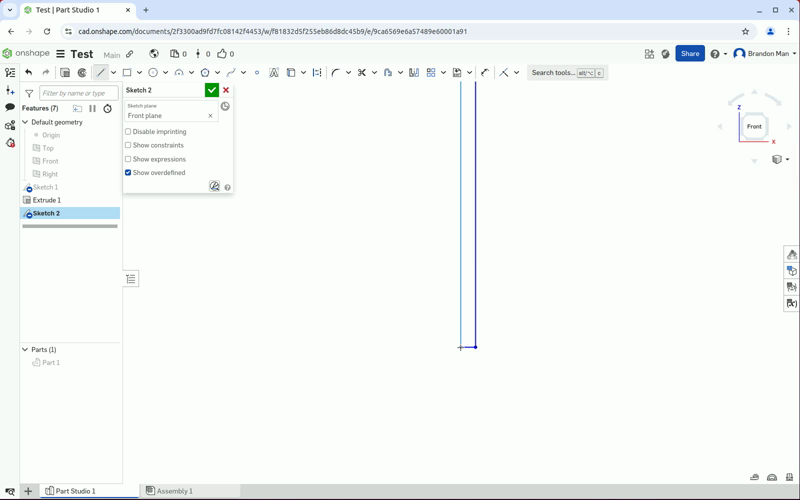
scroll(6)
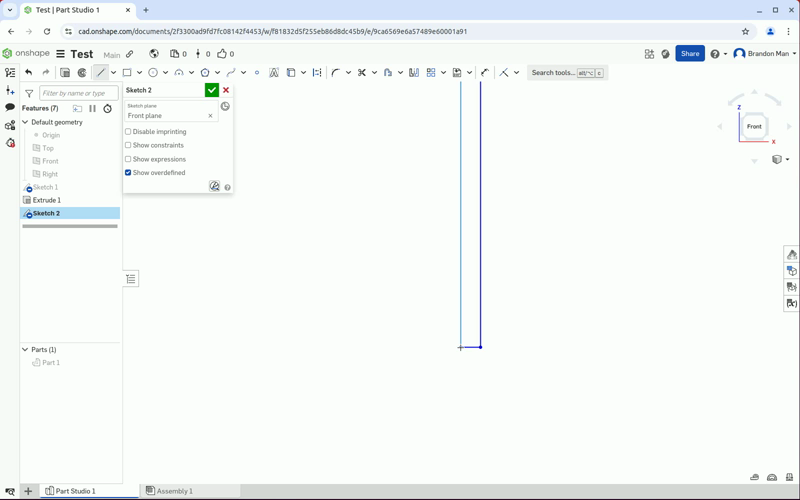
scroll(6)
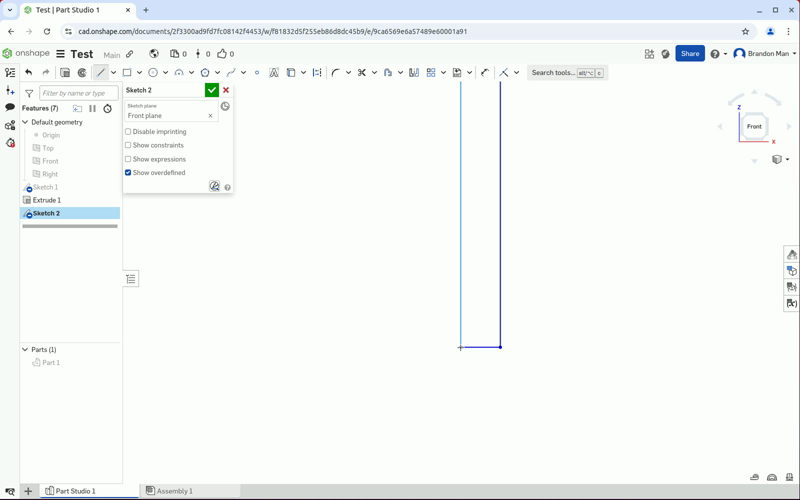
key_up(shift)
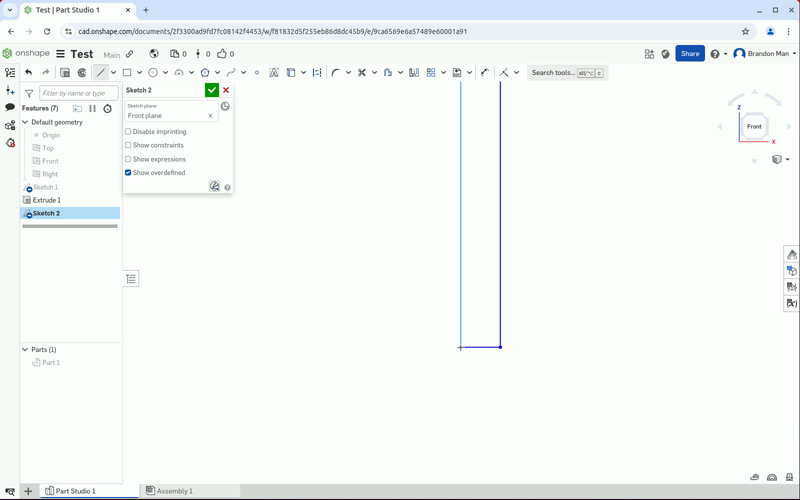
click(460, 347)
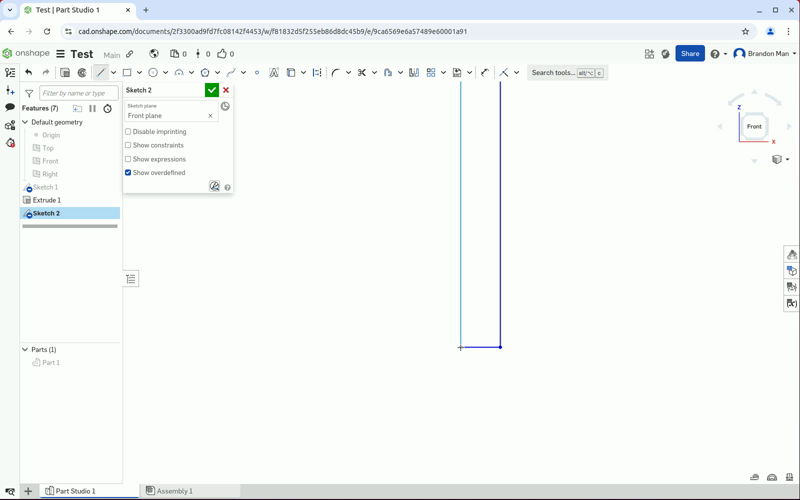
scroll(-6)
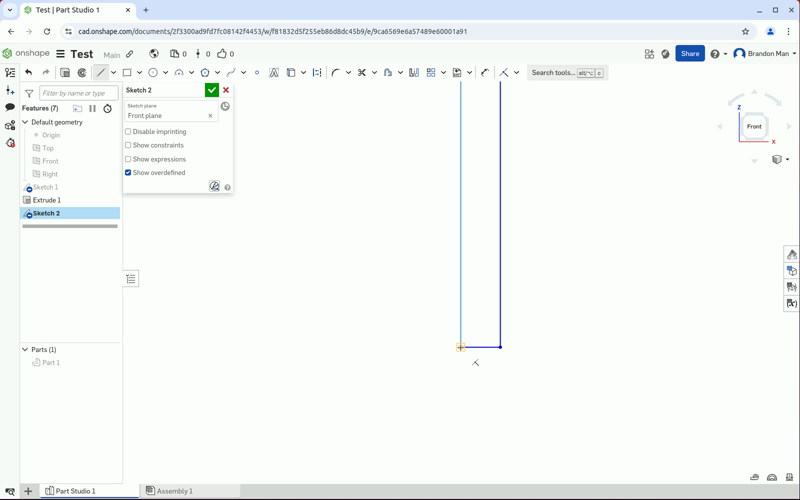
scroll(-6)
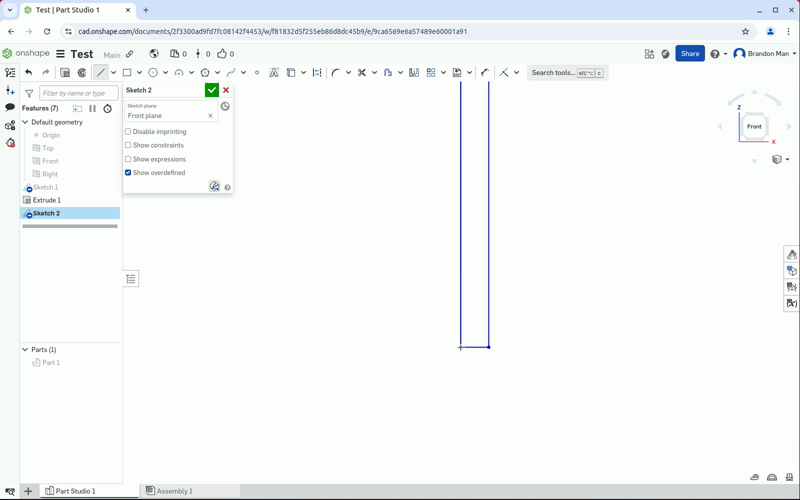
scroll(-6)
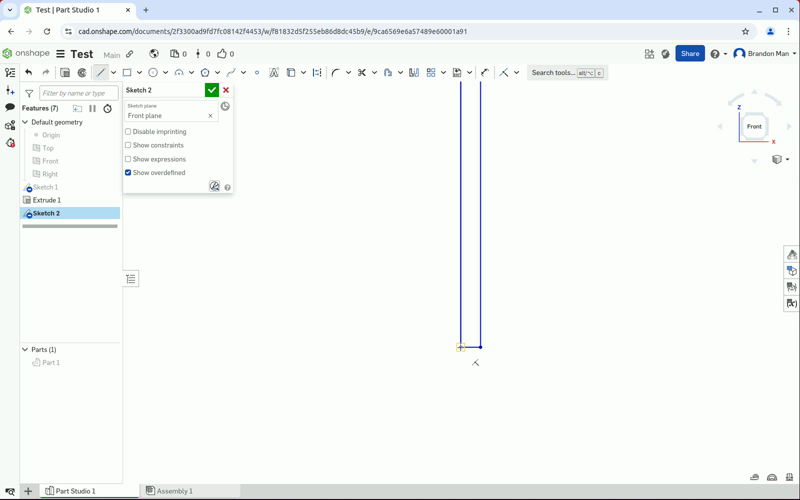
scroll(-6)
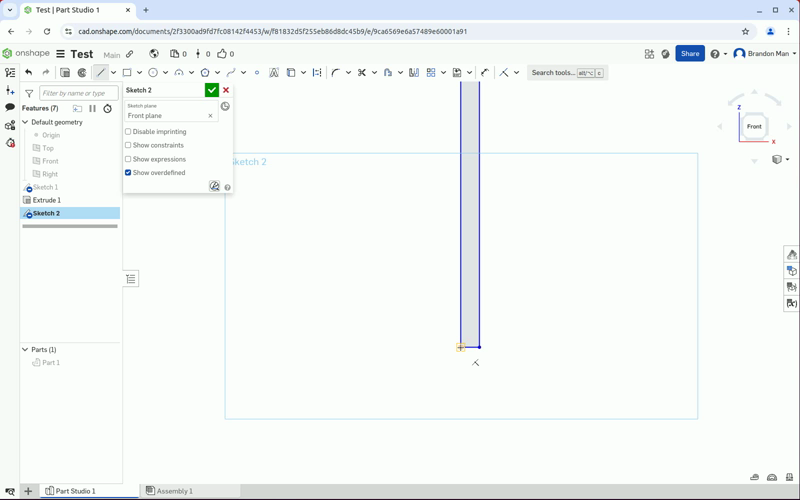
scroll(-6)
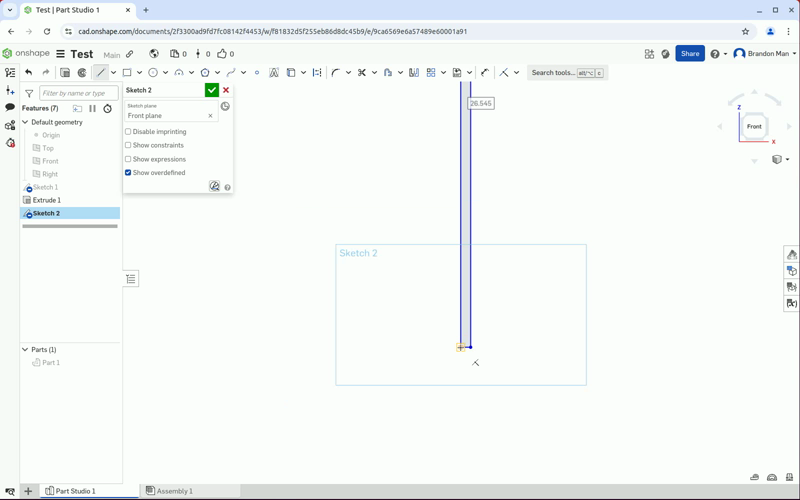
scroll(-6)
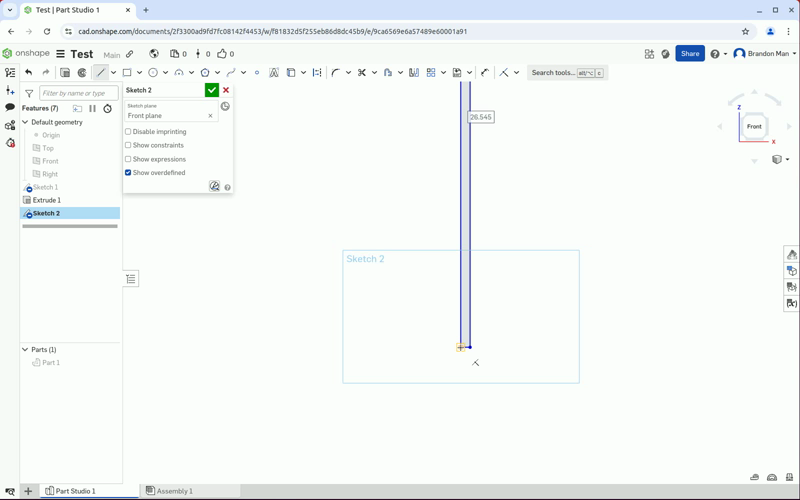
scroll(-6)
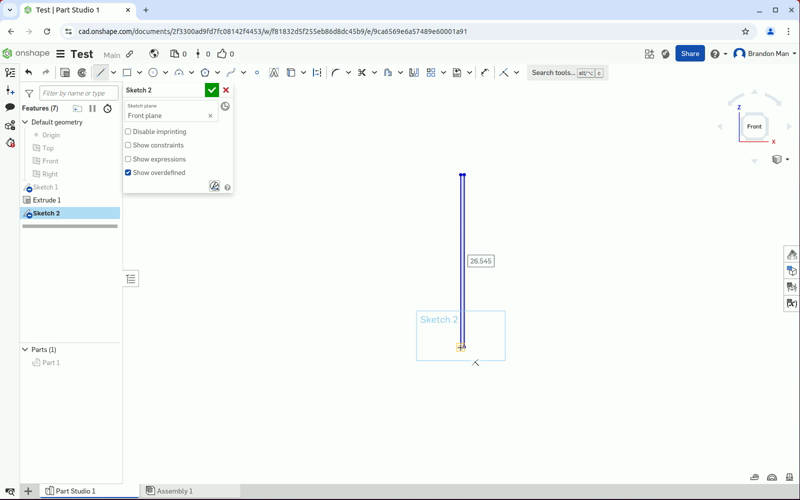
key(esc)
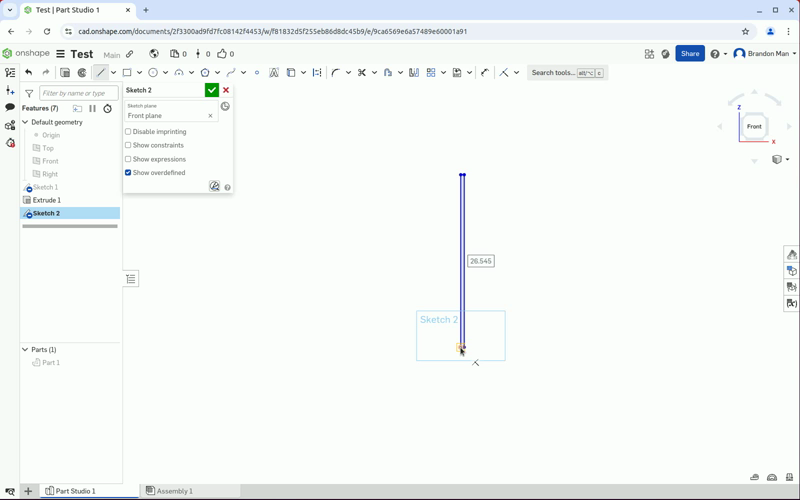
mouse_move(462, 243)
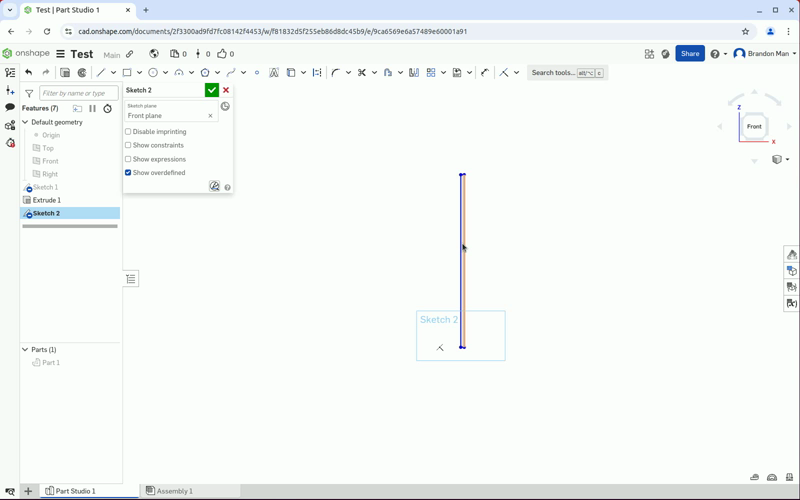
scroll(6)
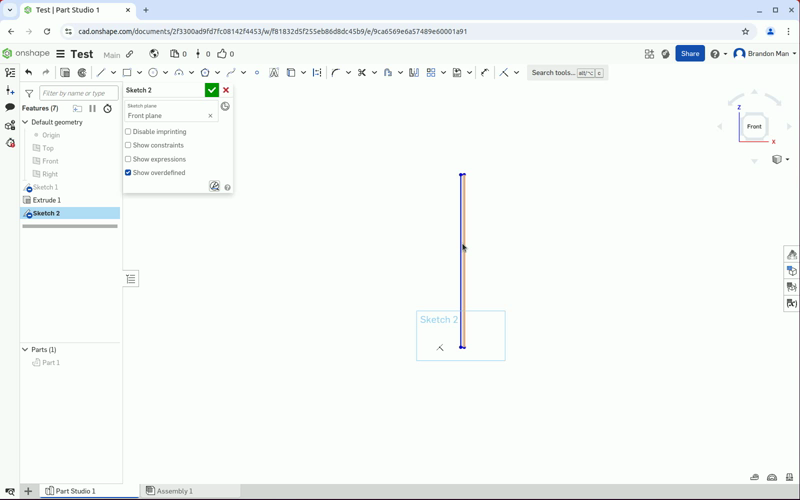
scroll(6)
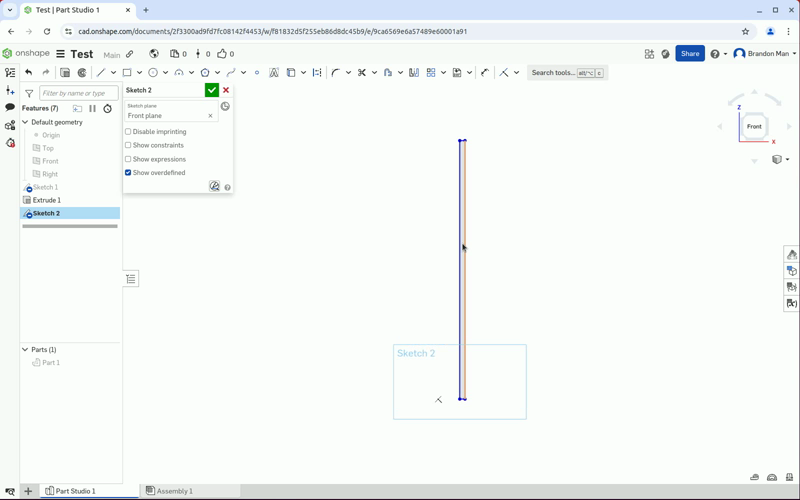
scroll(6)
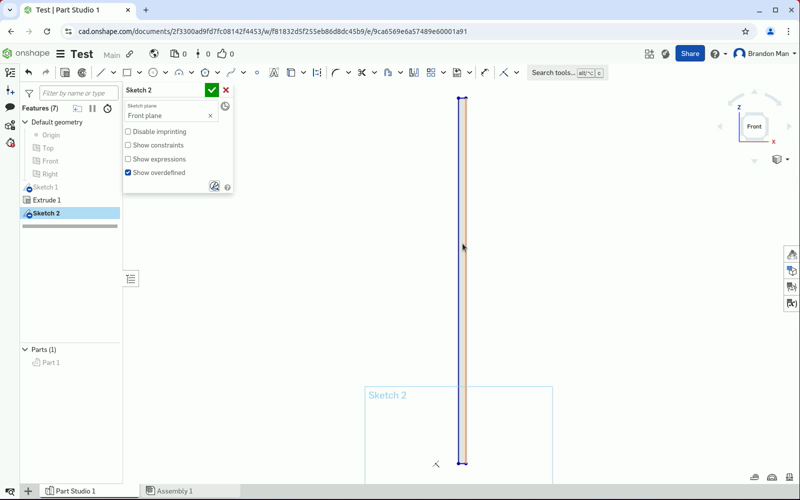
scroll(6)
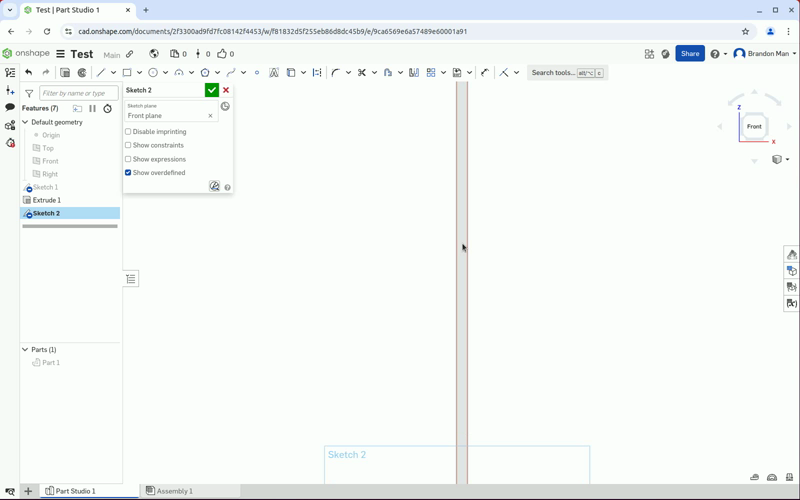
scroll(6)
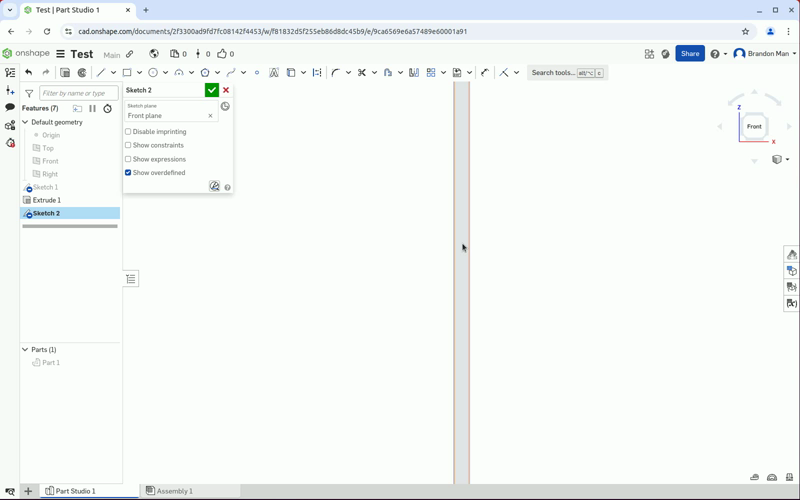
scroll(6)
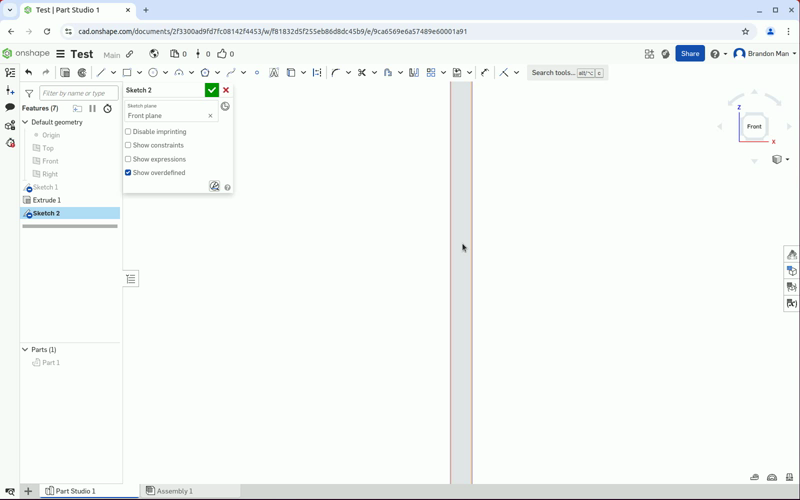
scroll(6)
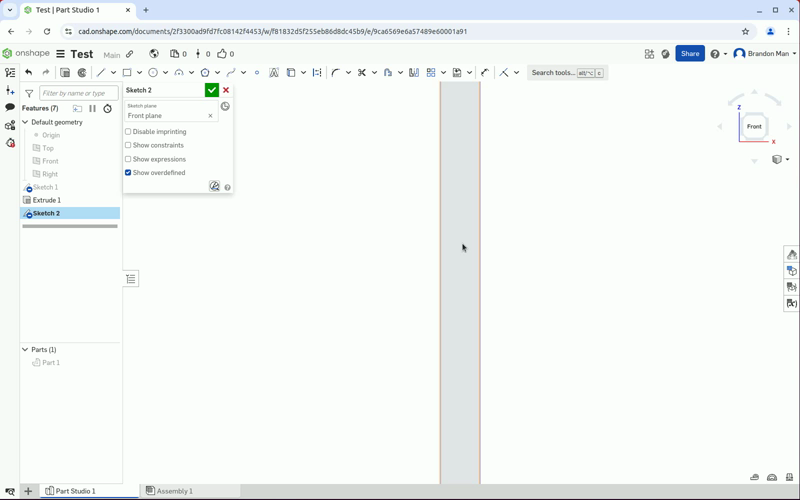
click(462, 243)
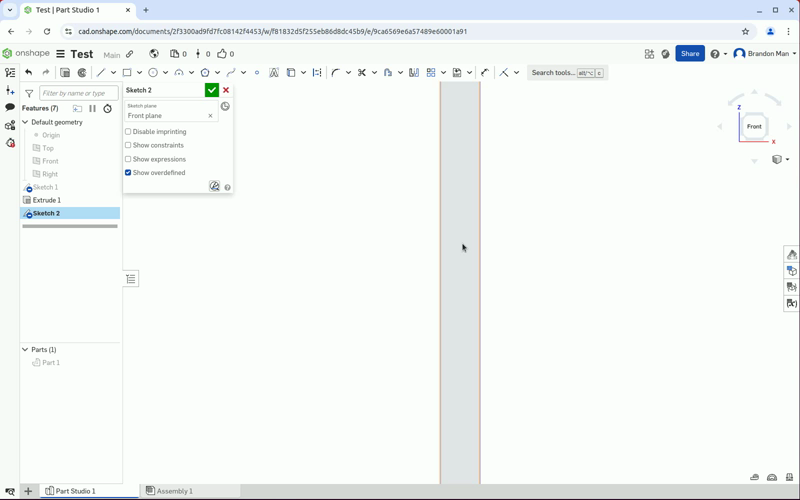
scroll(-6)
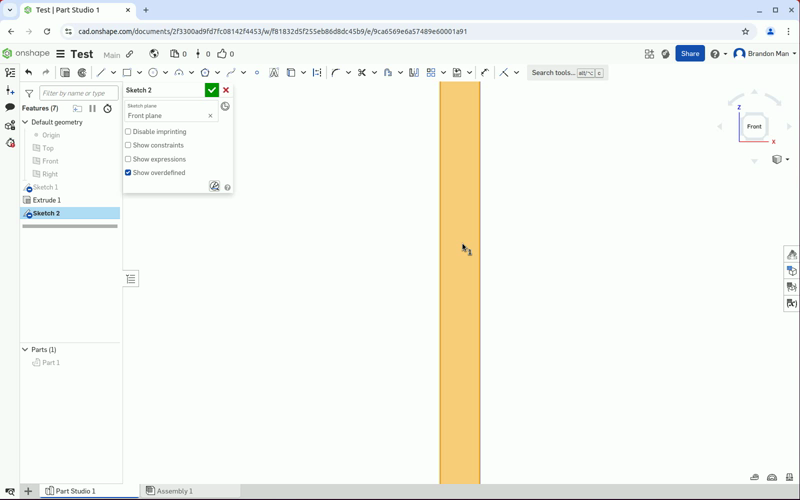
scroll(-6)
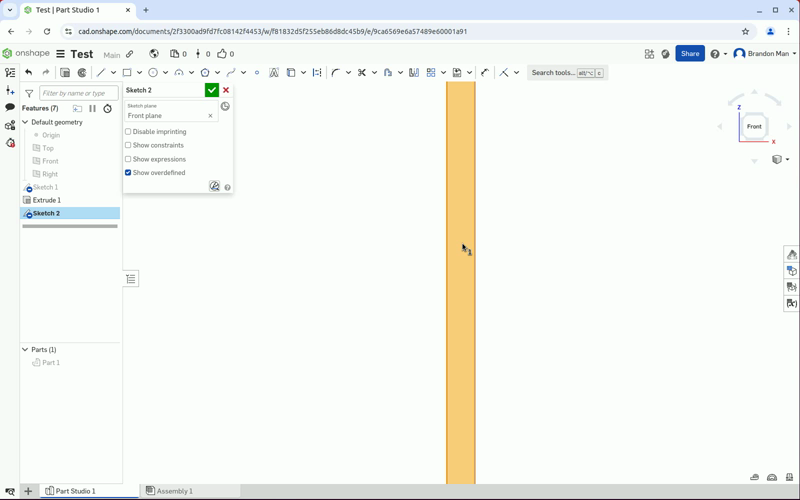
scroll(-6)
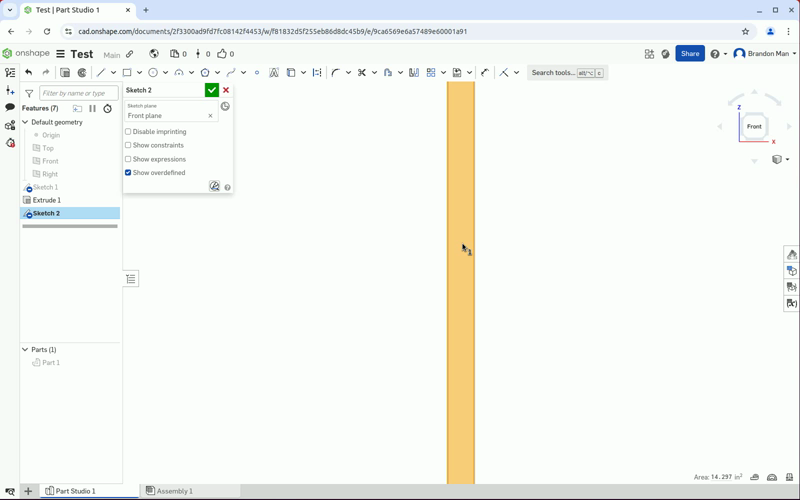
scroll(-6)
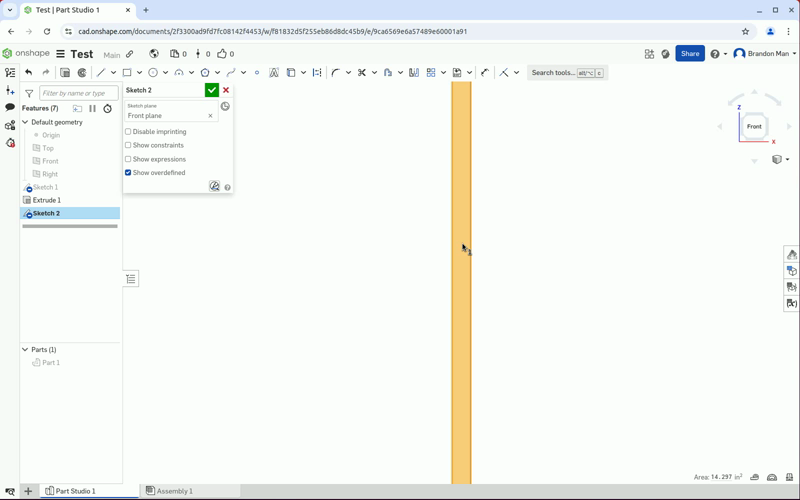
scroll(-6)
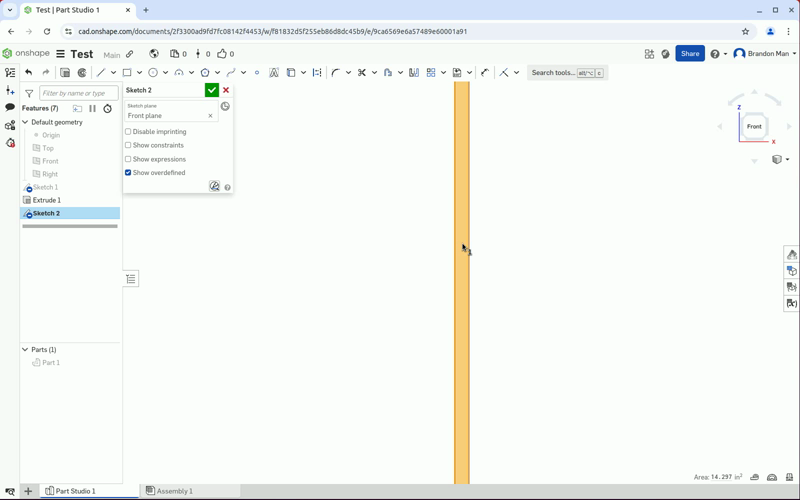
scroll(-6)
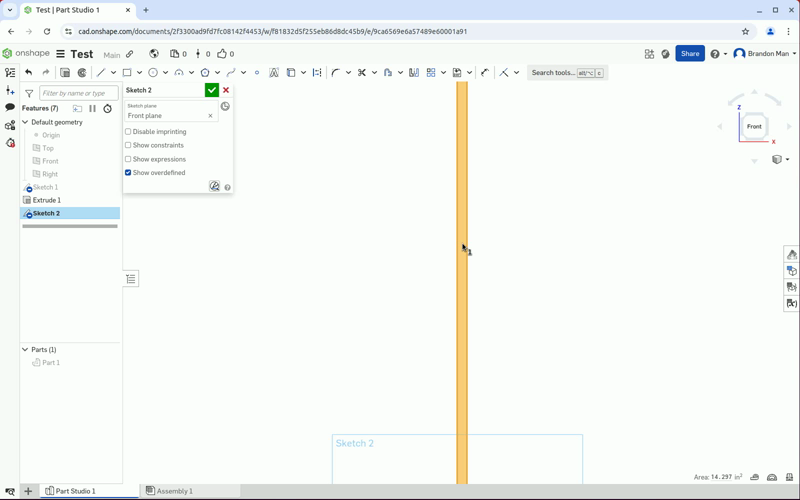
scroll(-6)
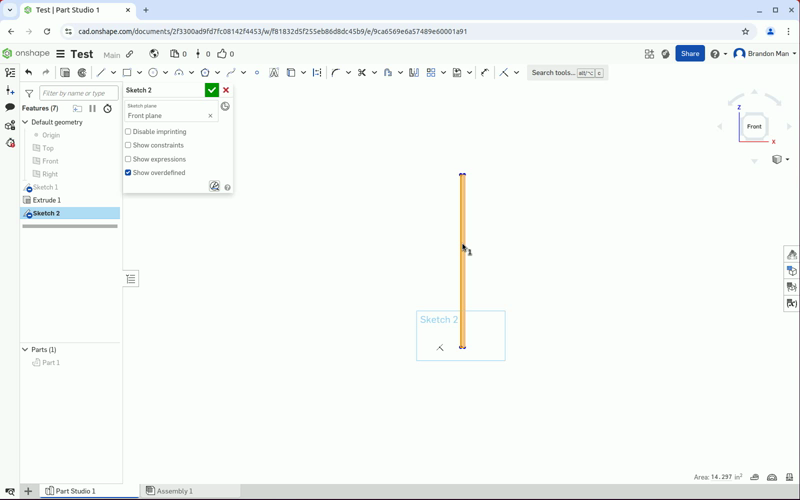
mouse_move(73, 352)
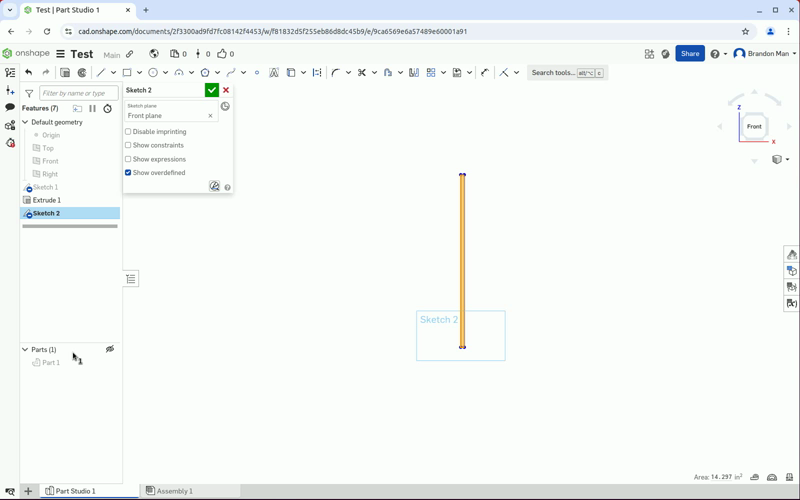
key(shift+y)
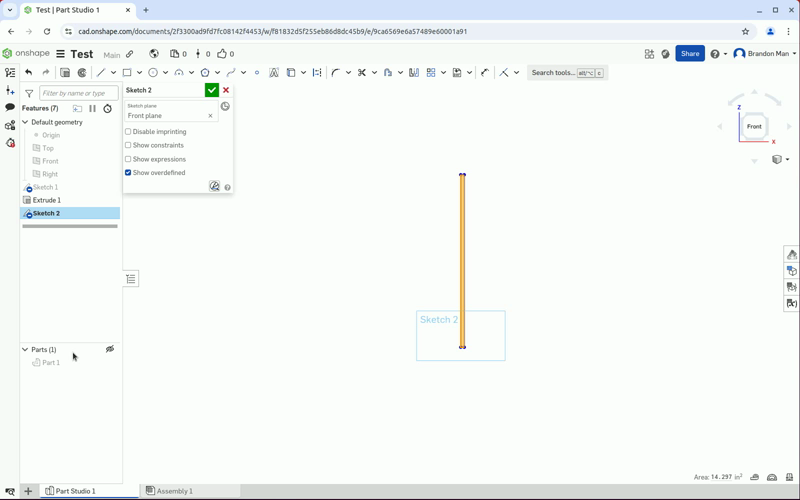
key(shift+e)
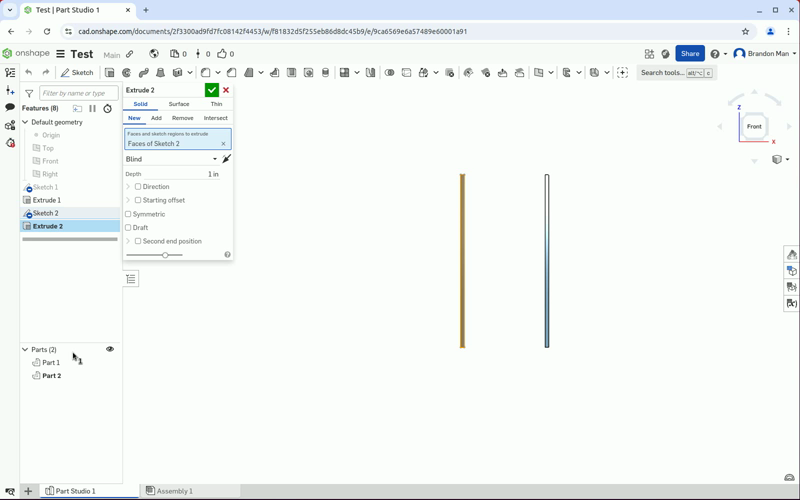
mouse_move(143, 106)
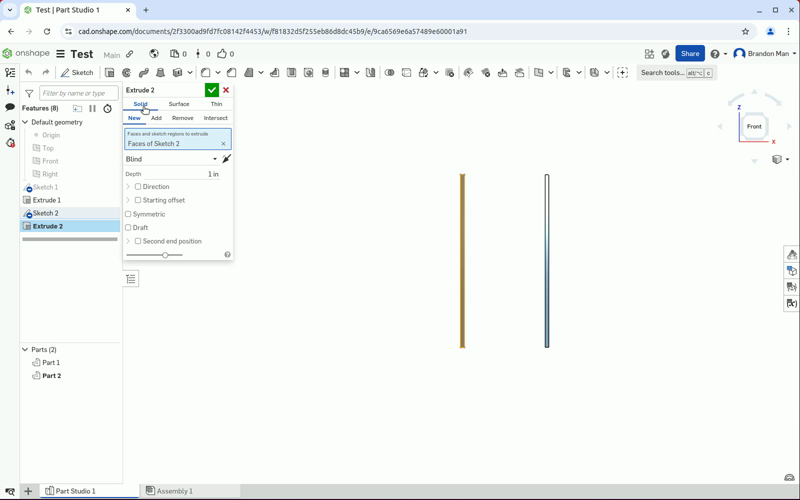
click(143, 106)
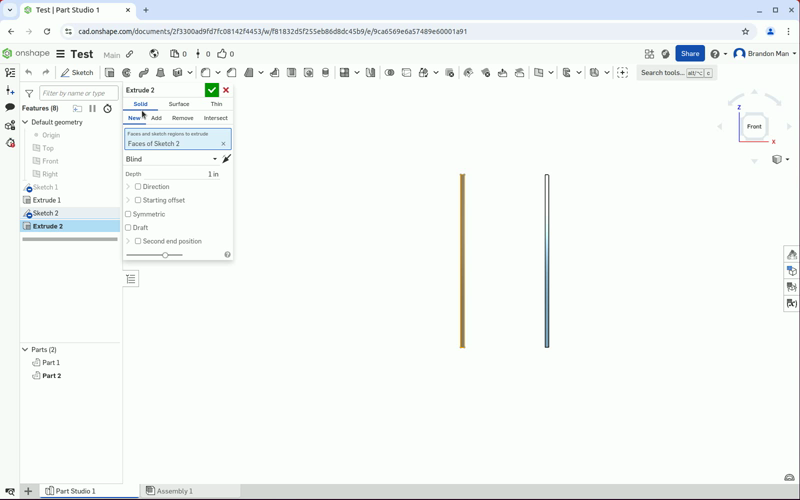
mouse_move(137, 120)
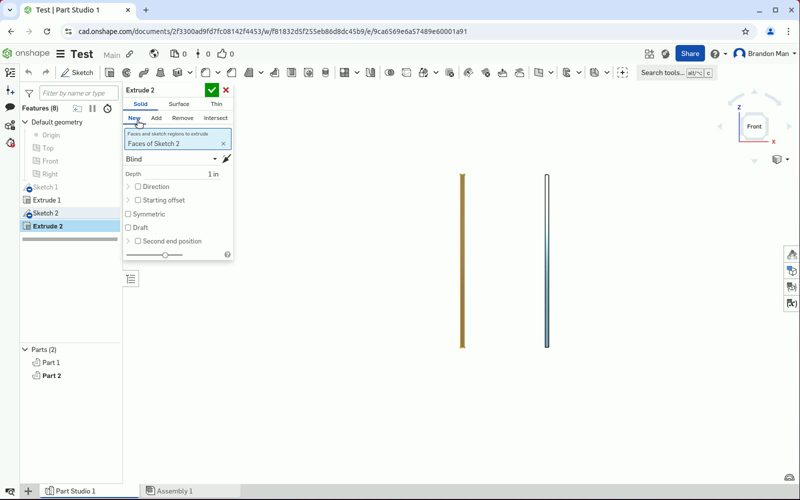
click(137, 120)
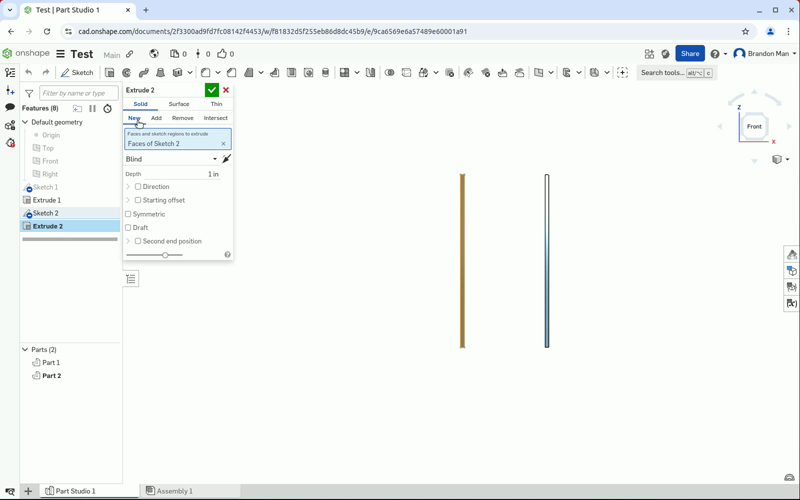
key(tab, 4)
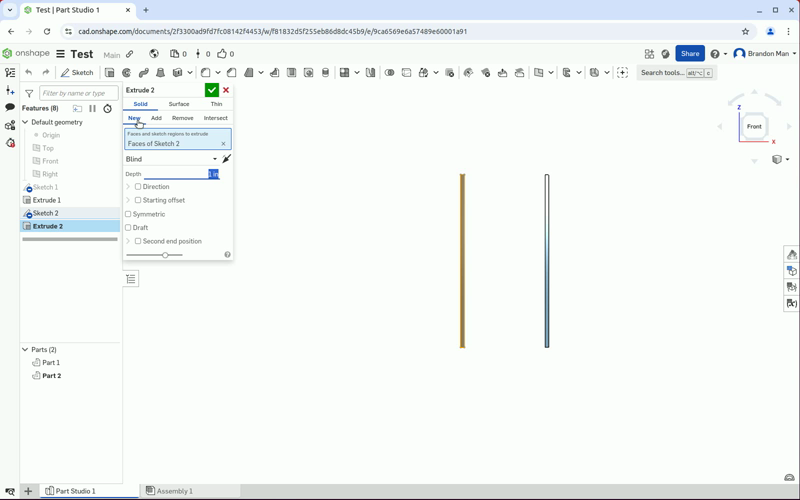
text(1.444)
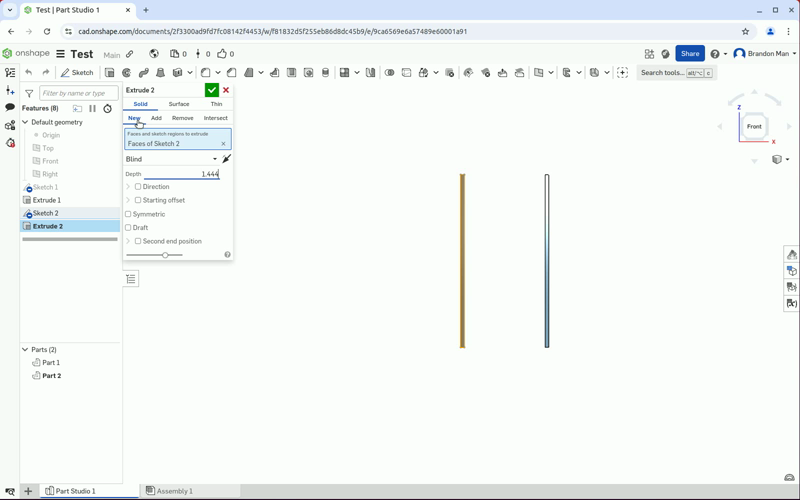
key(tab, 3)
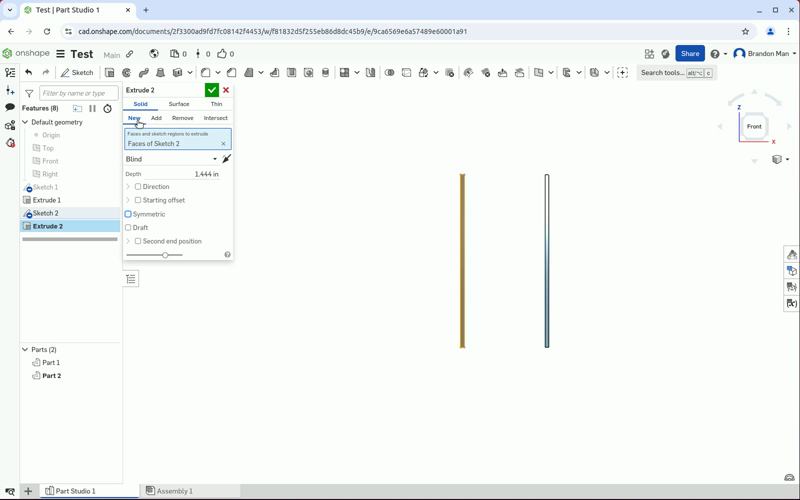
key(space)
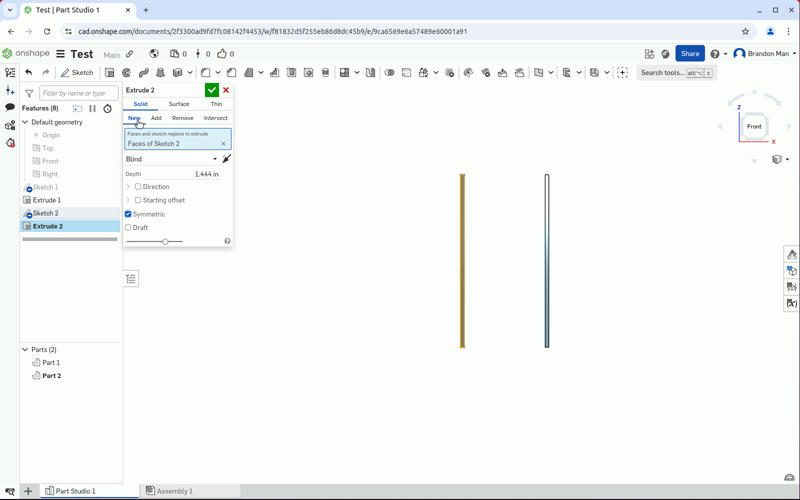
key(enter)
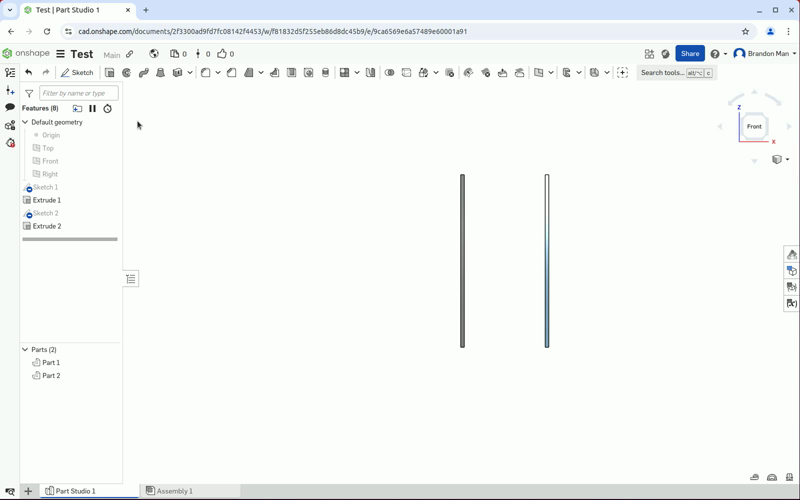
key(shift+h)
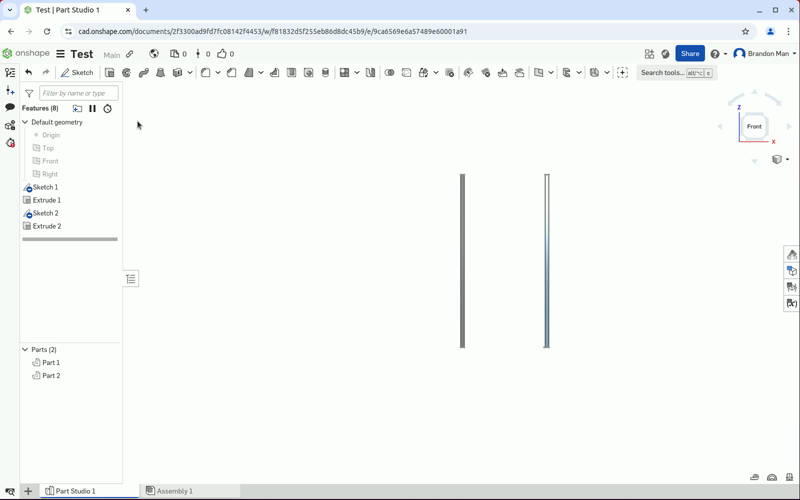
key(shift+h)
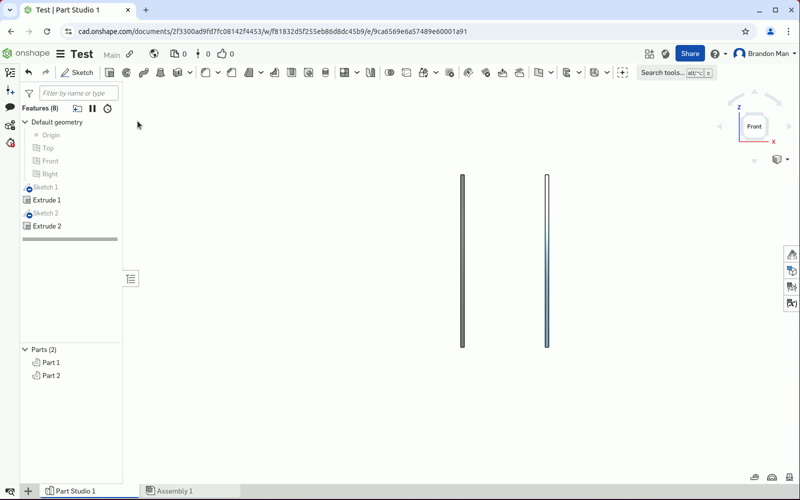
mouse_move(73, 189)
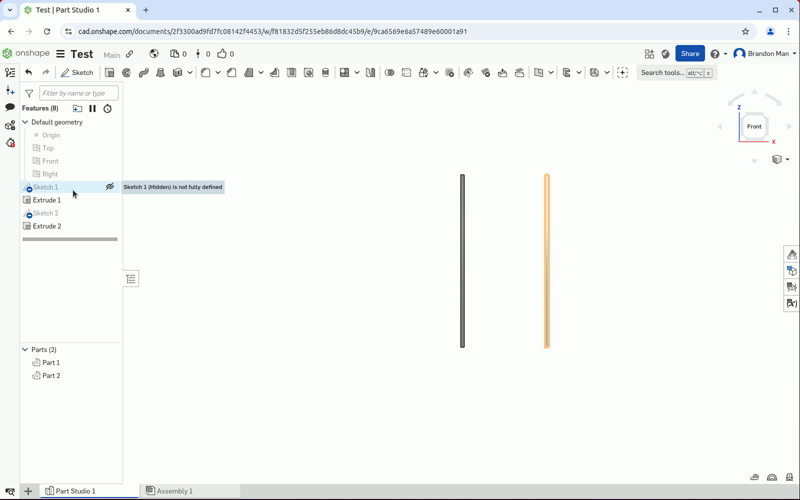
click(73, 189)
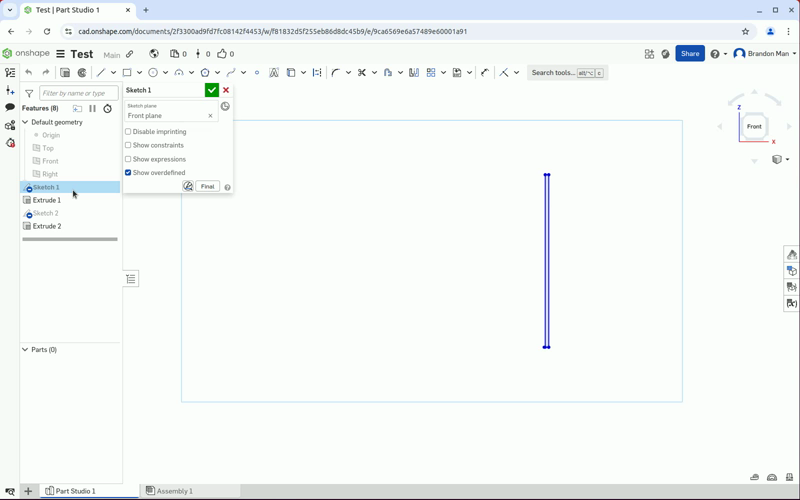
mouse_move(229, 92)
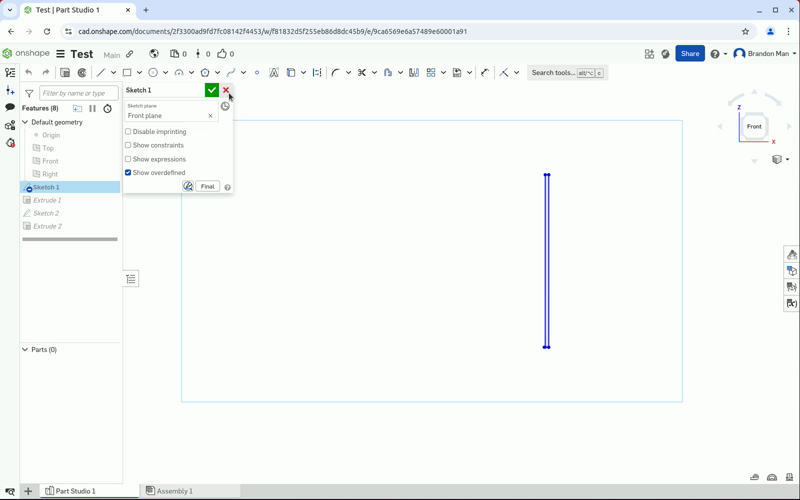
click(229, 92)
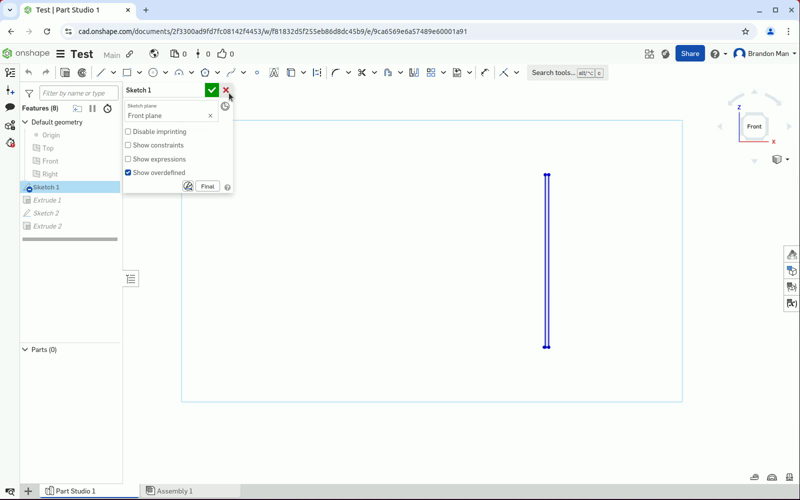
key(shift+s)
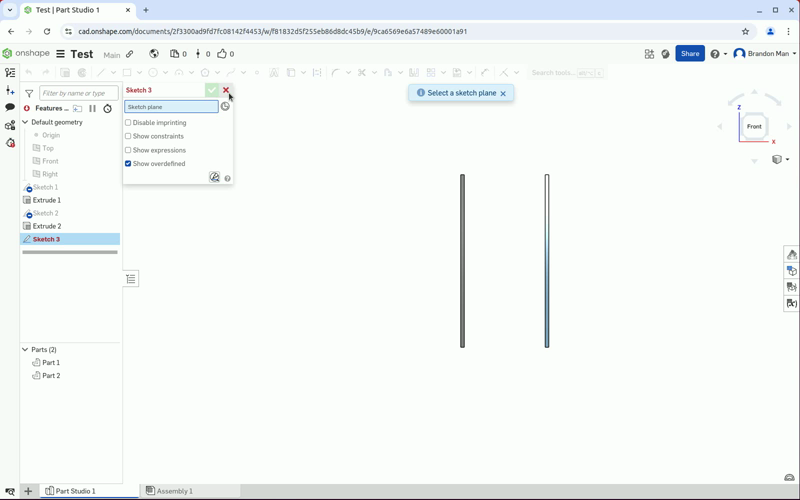
mouse_move(73, 163)
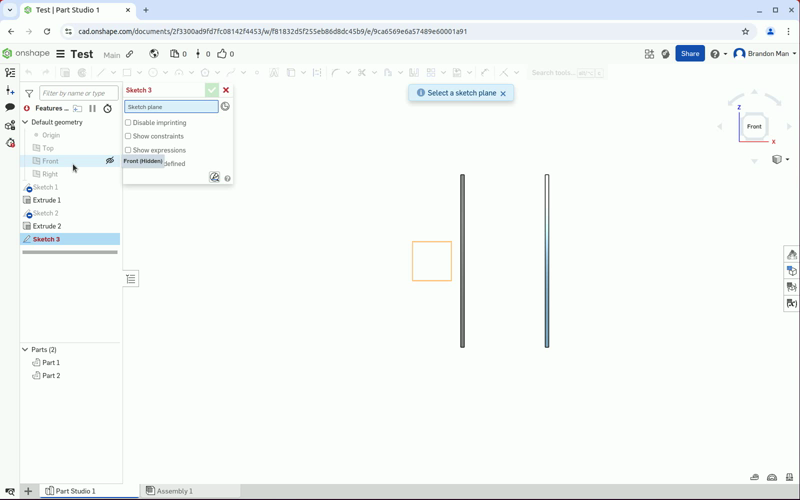
click(73, 163)
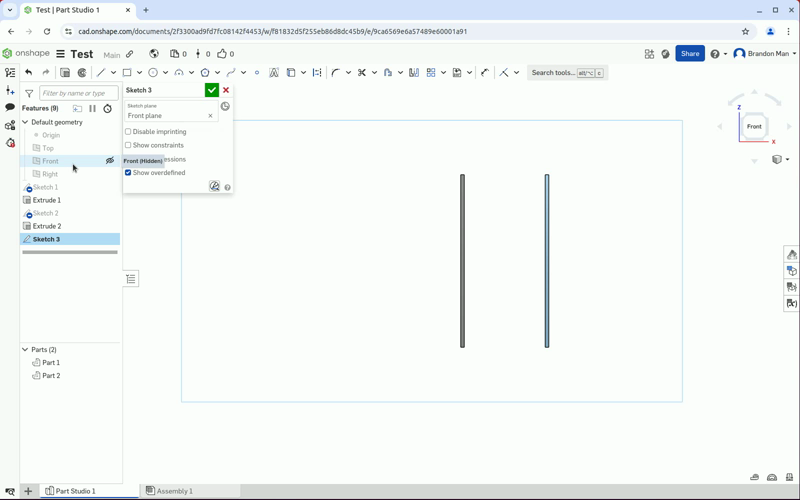
mouse_move(73, 352)
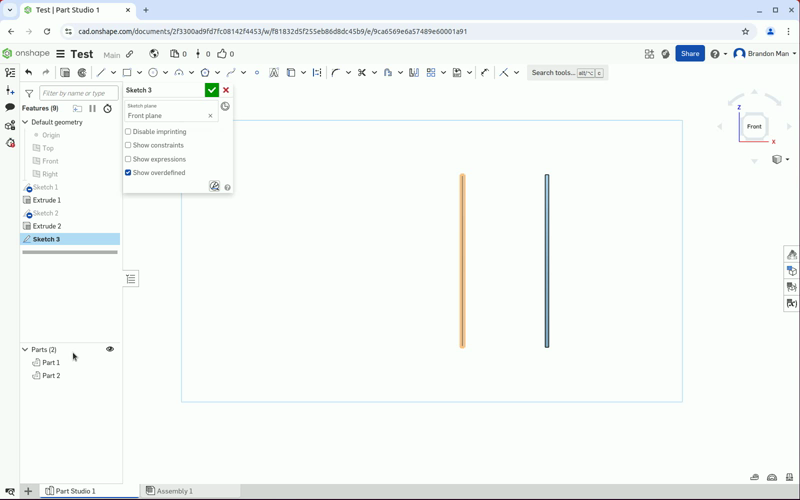
key(y)
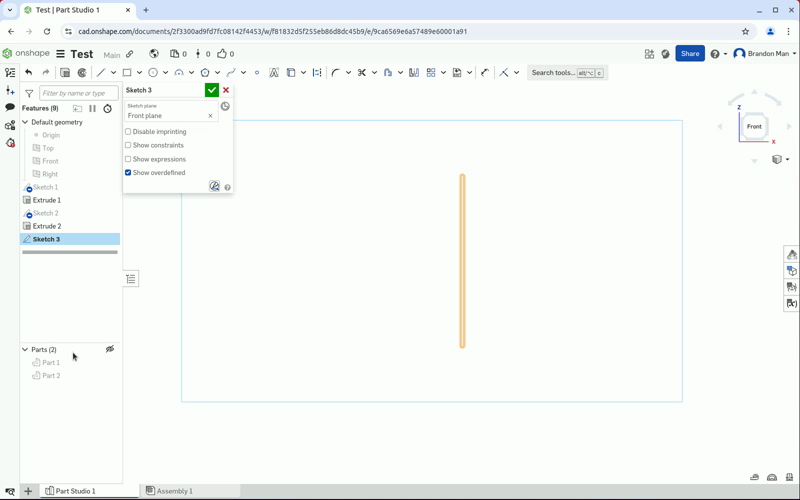
key(l)
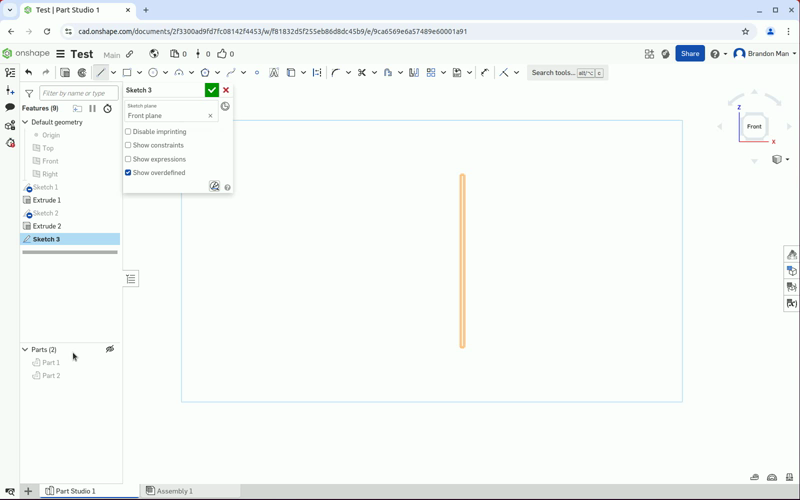
key_down(shift)
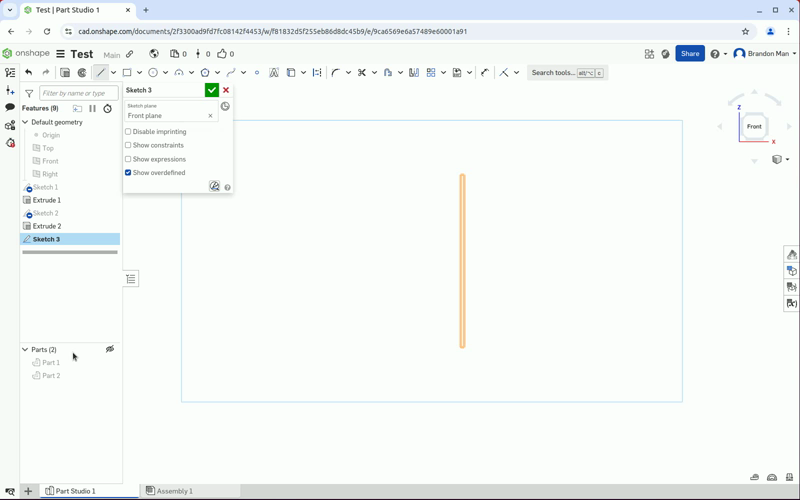
mouse_move(460, 174)
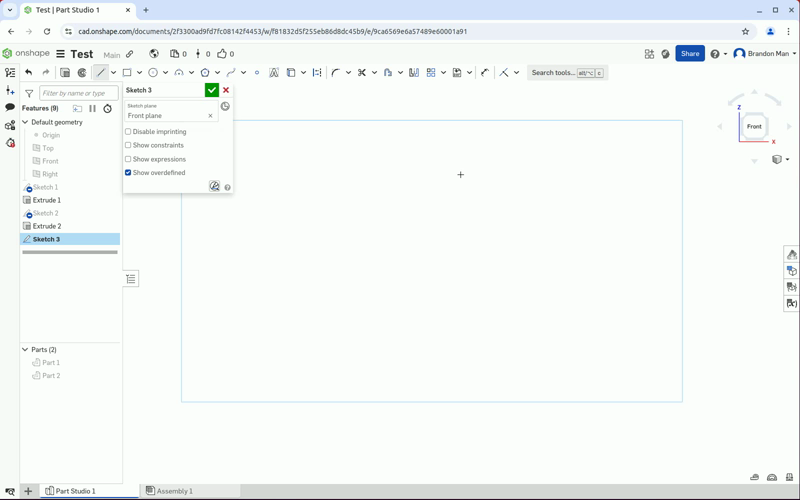
click(460, 174)
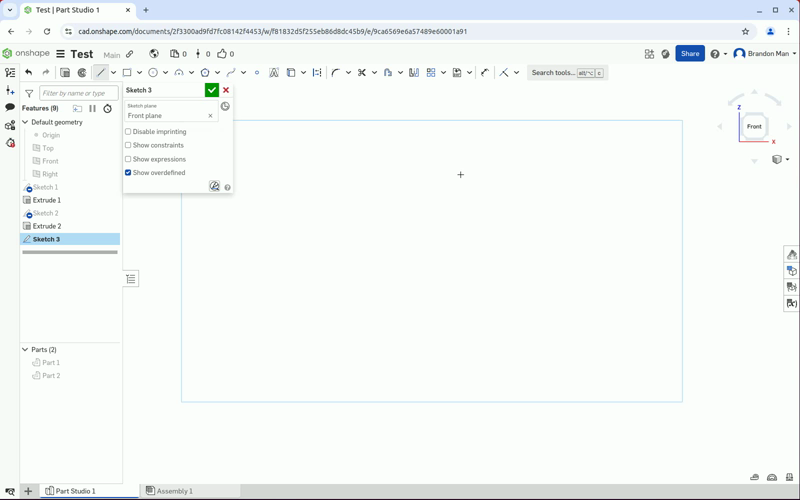
key_up(shift)
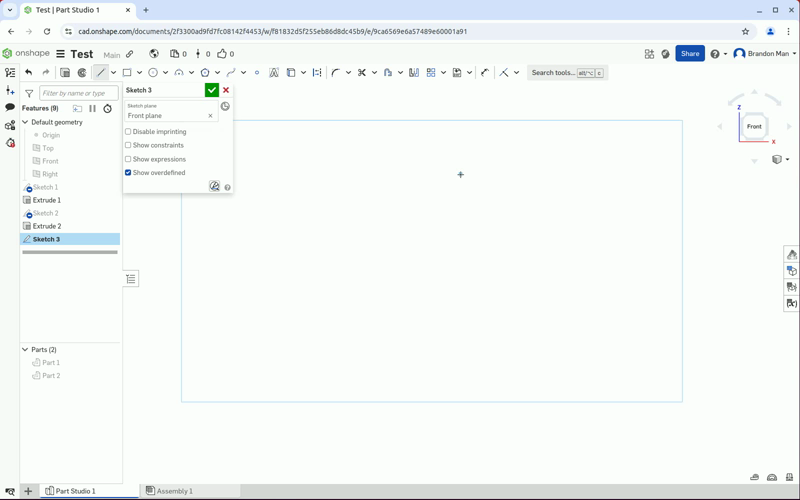
key_down(shift)
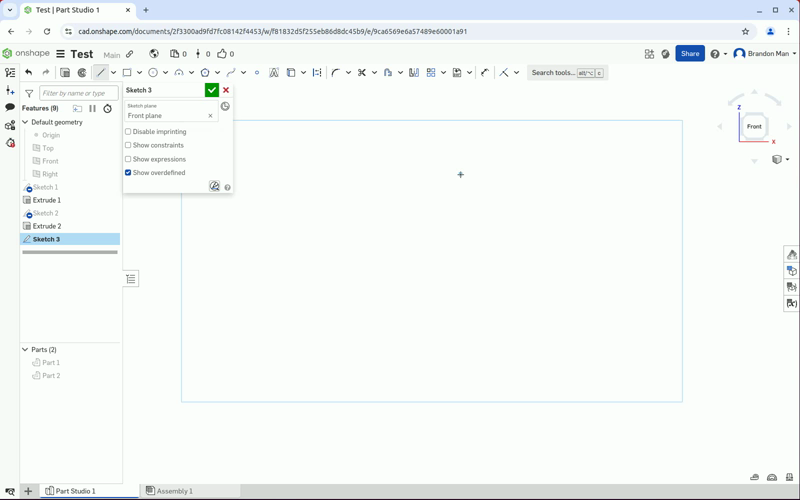
mouse_move(490, 174)
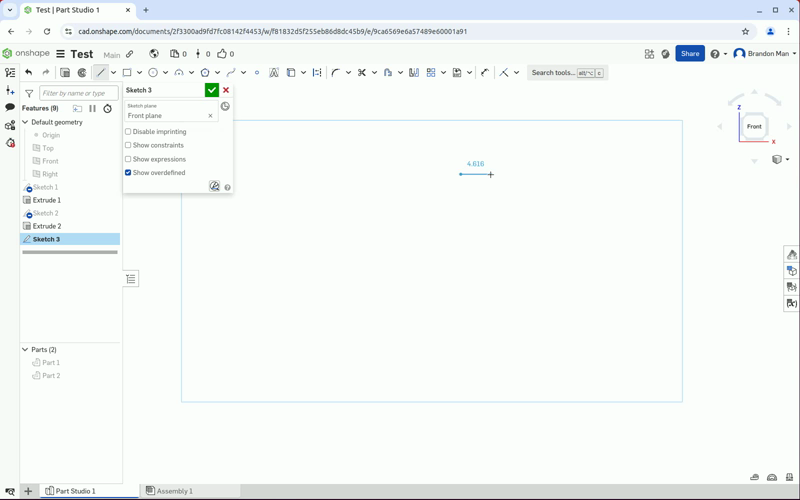
mouse_move(464, 174)
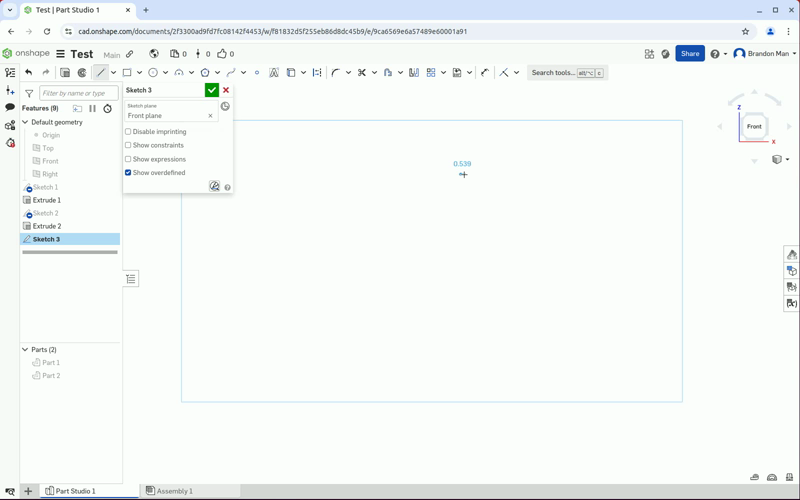
scroll(6)
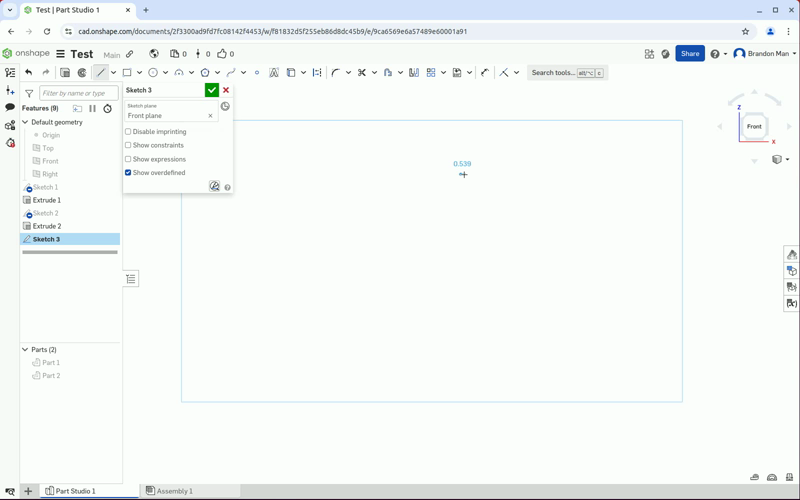
scroll(6)
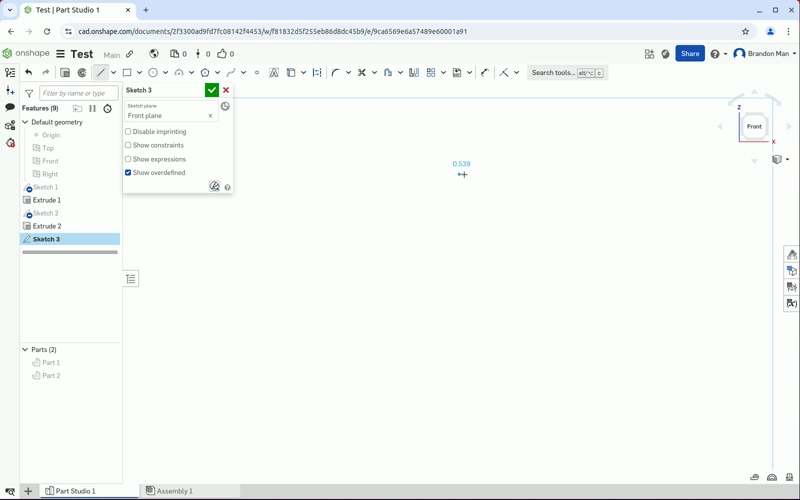
scroll(6)
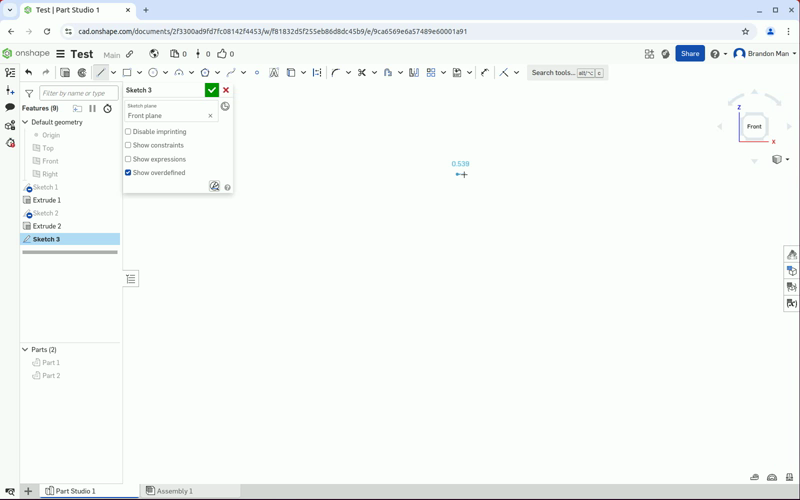
scroll(6)
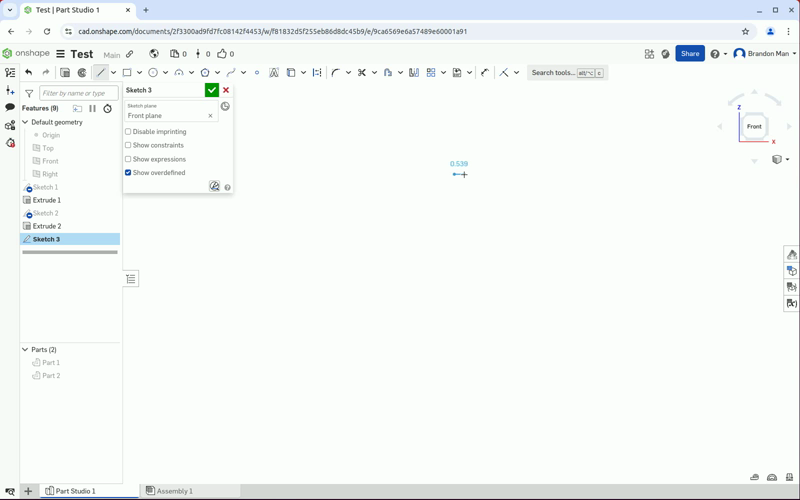
scroll(6)
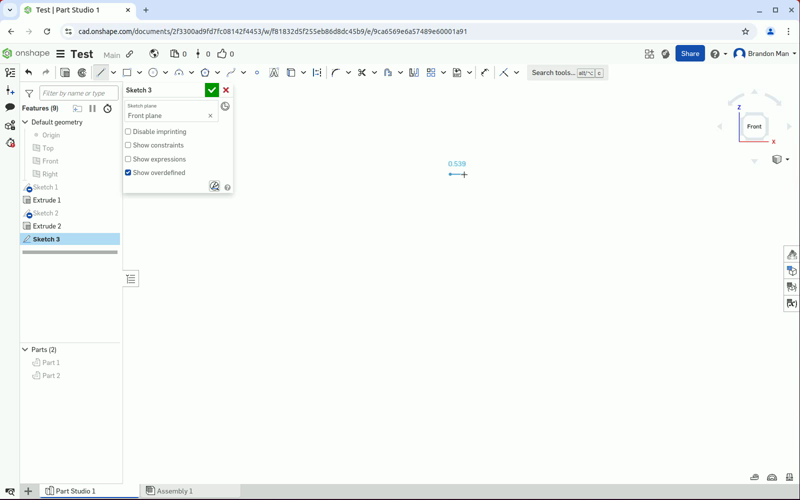
scroll(6)
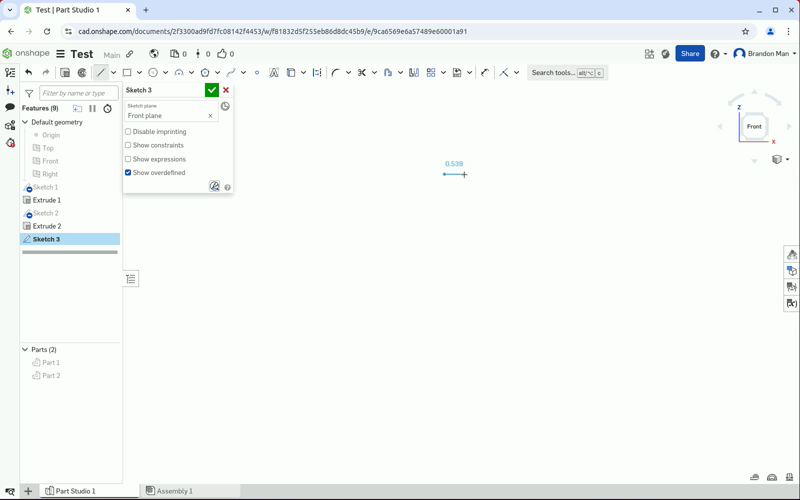
scroll(6)
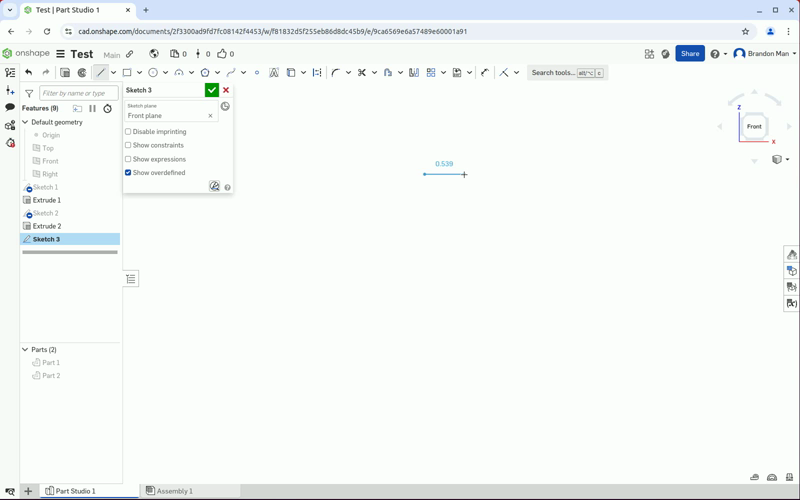
click(464, 174)
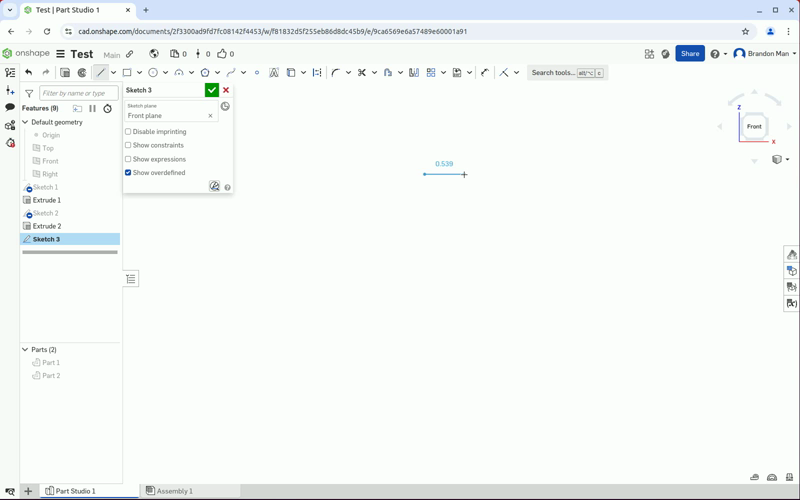
scroll(-6)
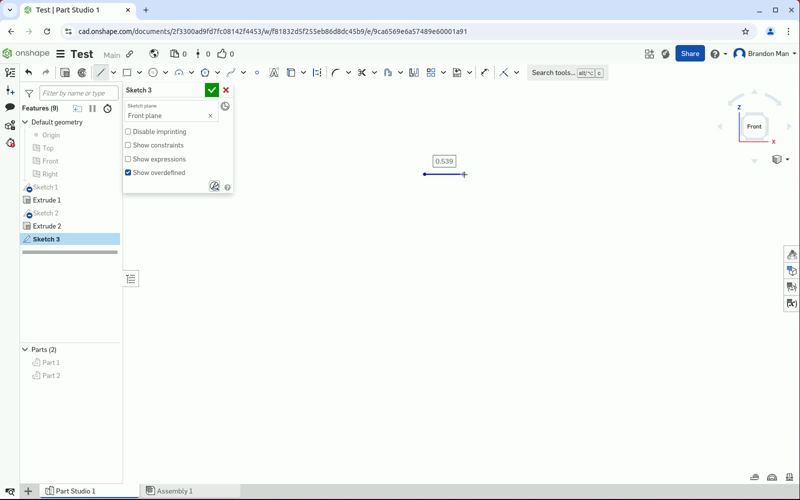
scroll(-6)
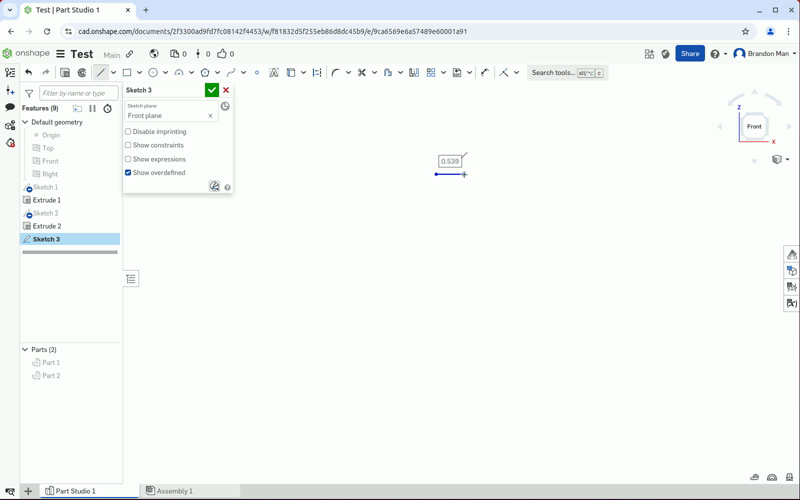
scroll(-6)
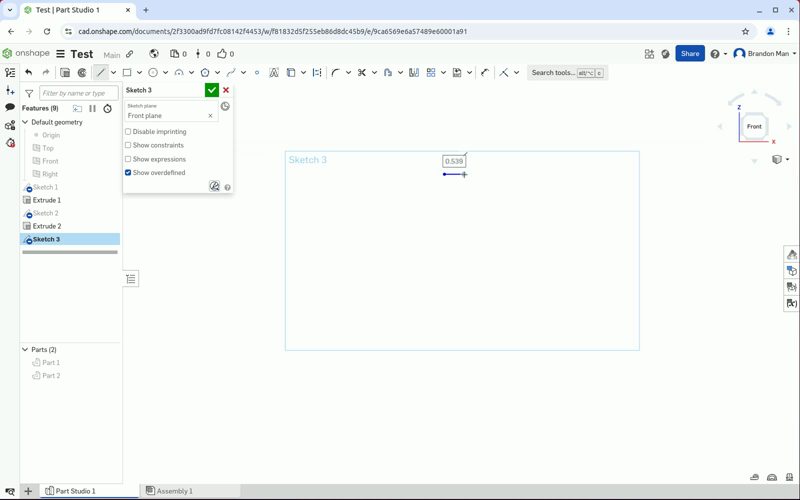
scroll(-6)
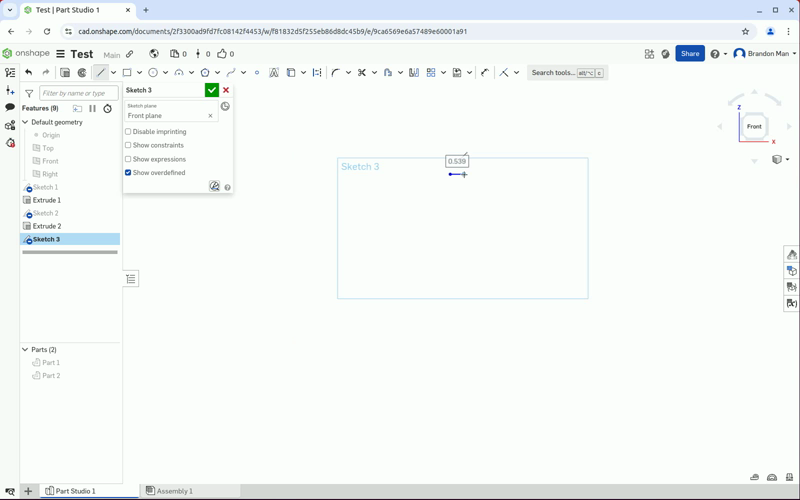
scroll(-6)
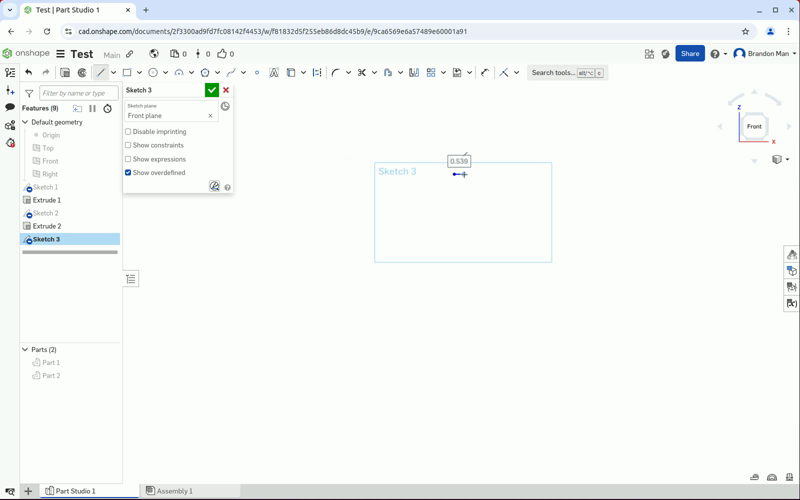
scroll(-6)
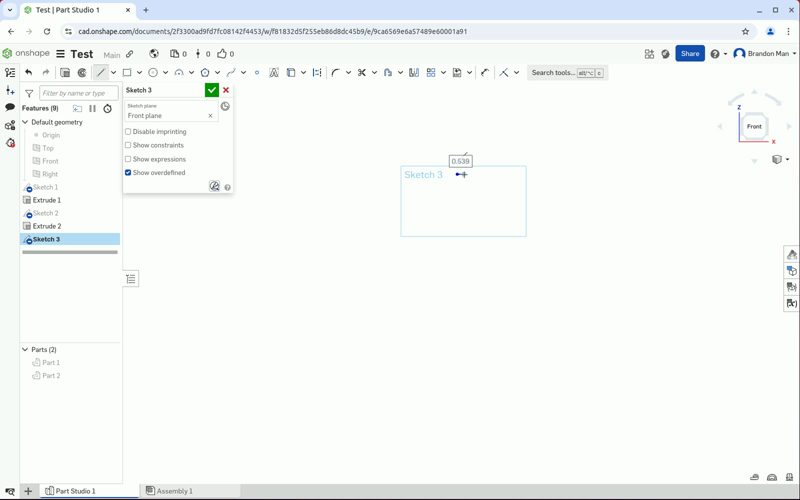
scroll(-6)
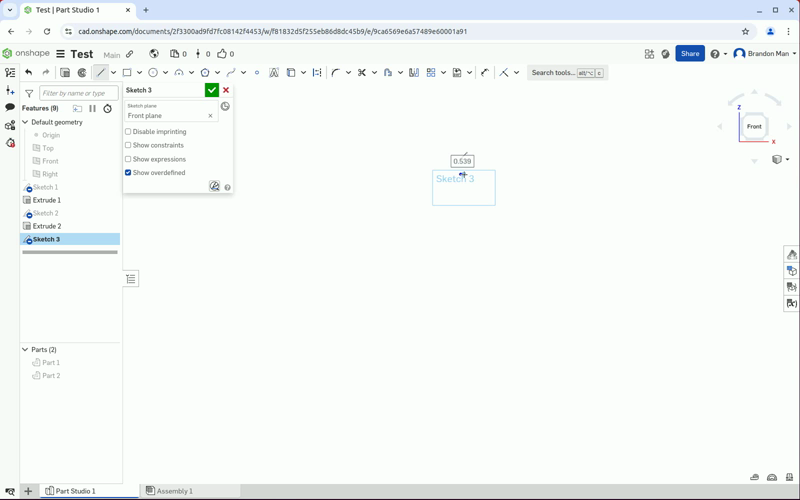
key_up(shift)
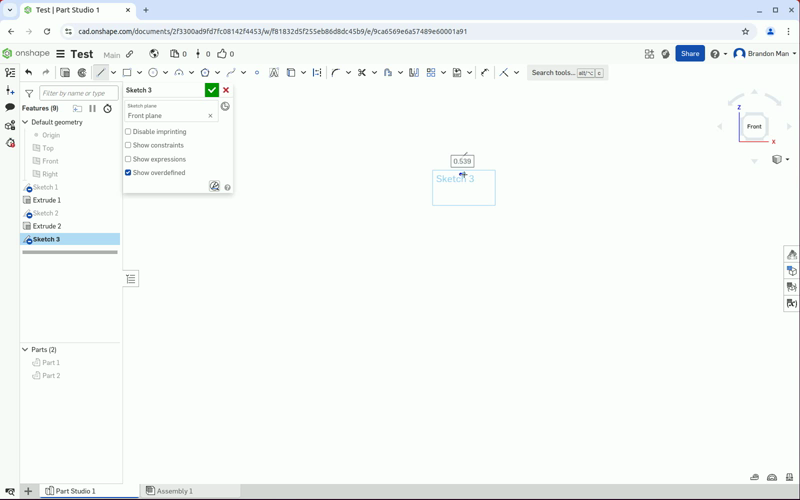
key_down(shift)
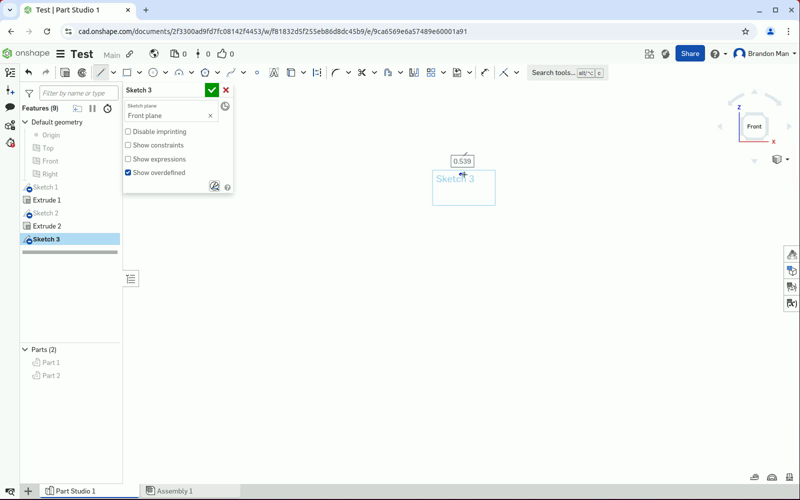
mouse_move(545, 174)
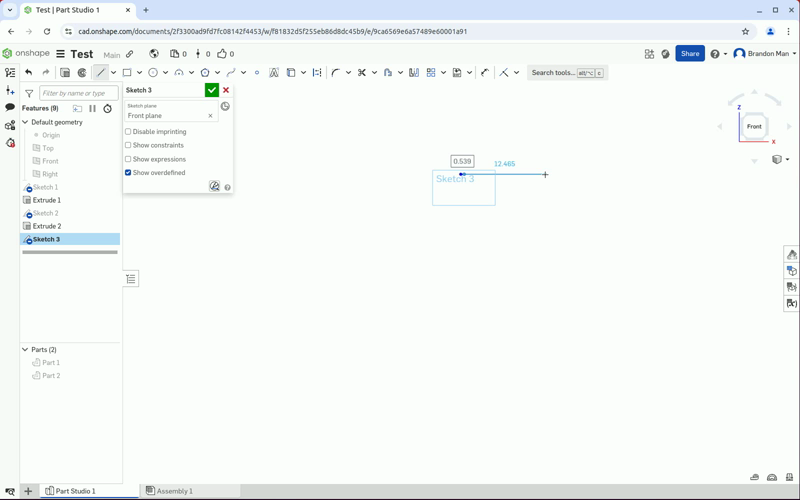
click(545, 174)
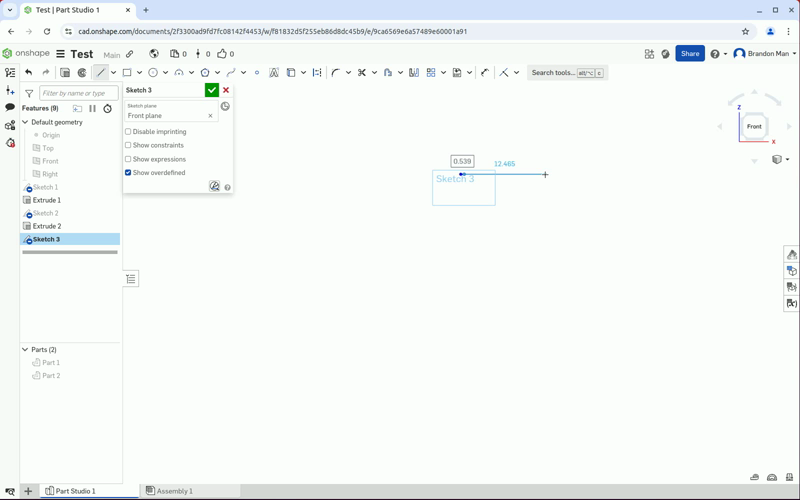
key_up(shift)
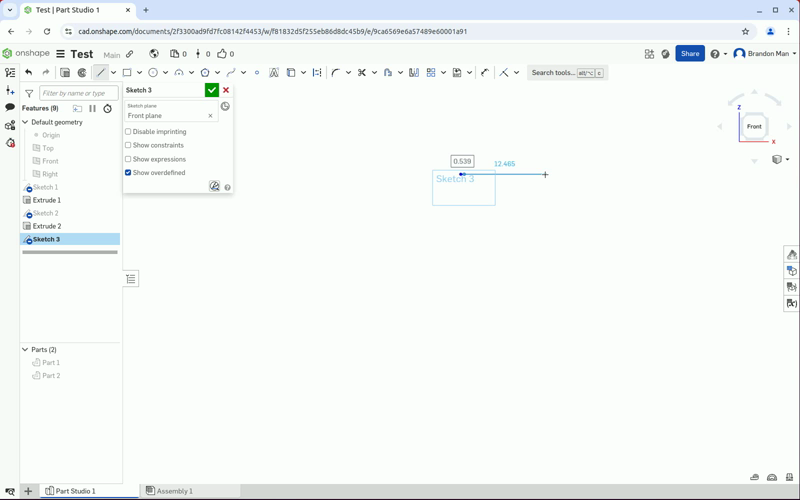
key_down(shift)
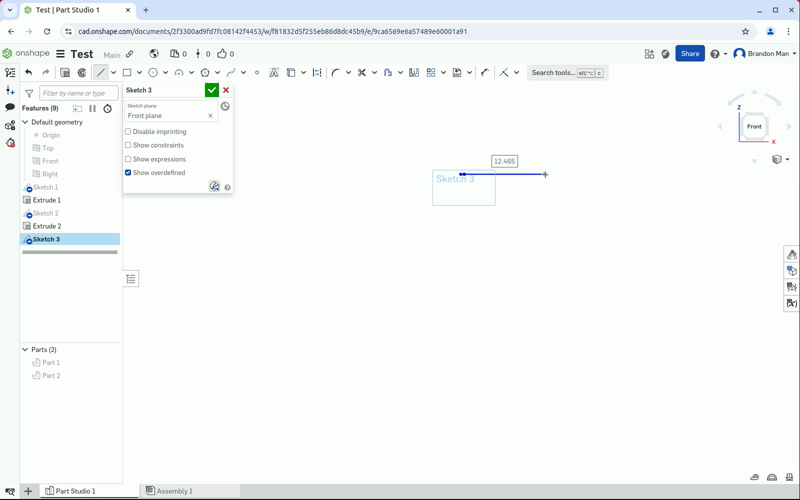
mouse_move(575, 174)
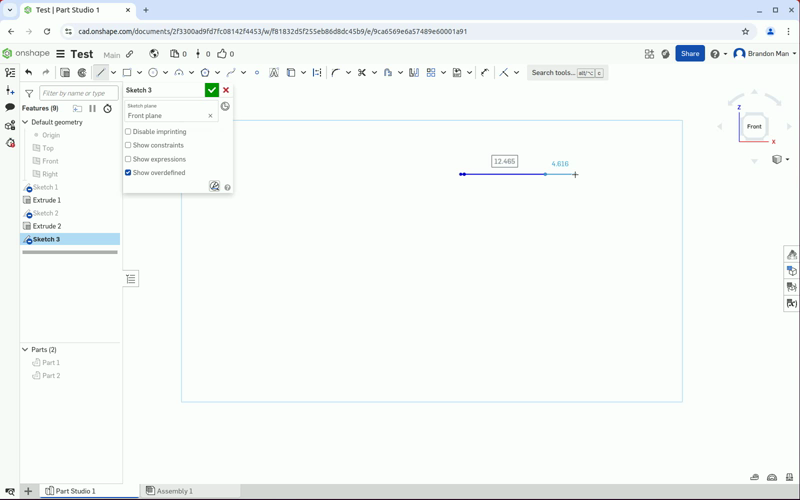
mouse_move(549, 174)
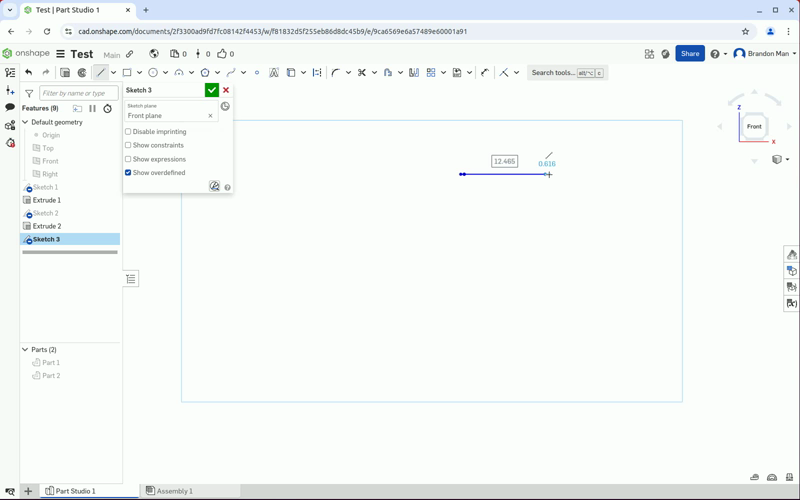
scroll(6)
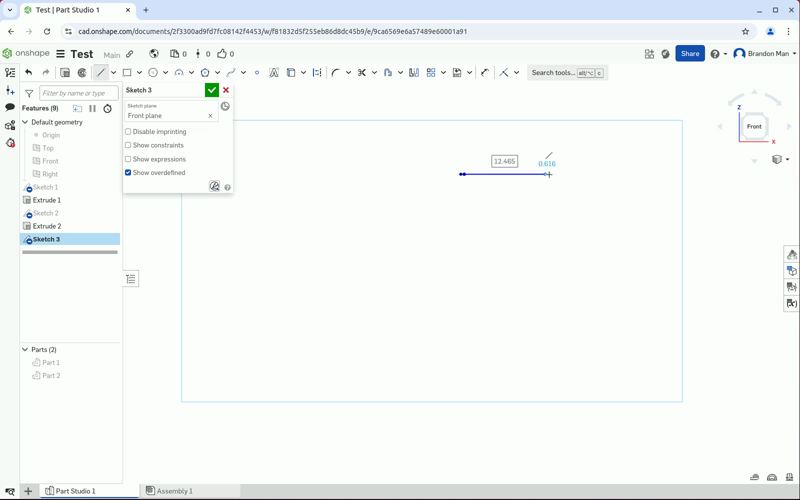
scroll(6)
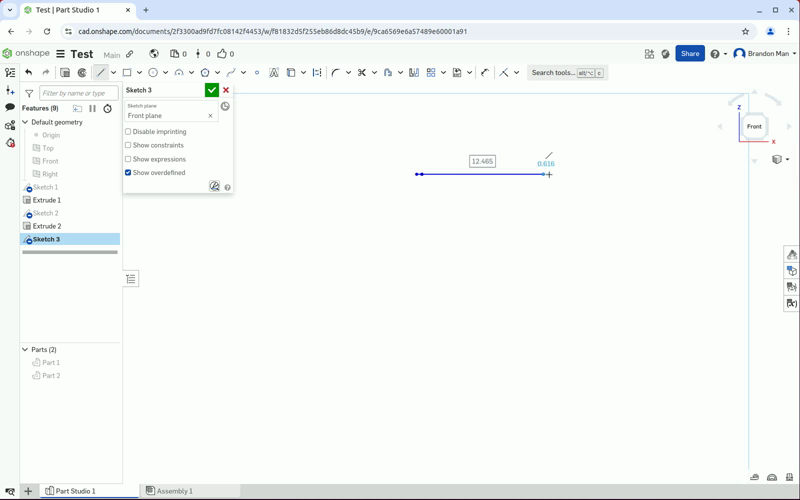
scroll(6)
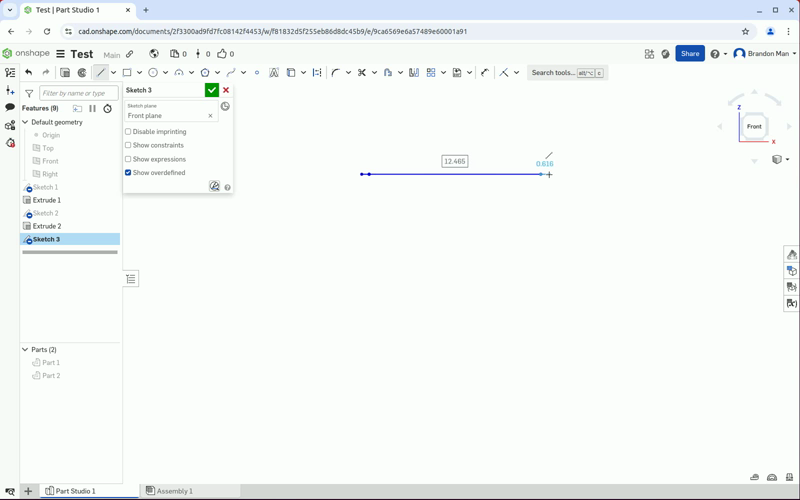
scroll(6)
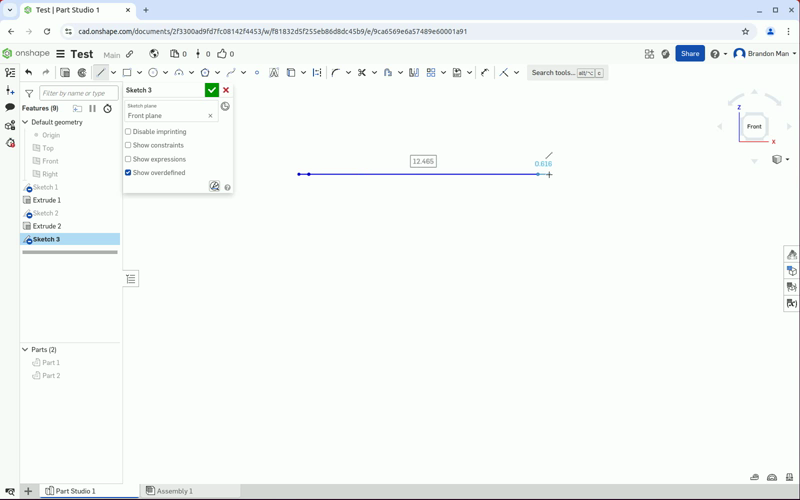
scroll(6)
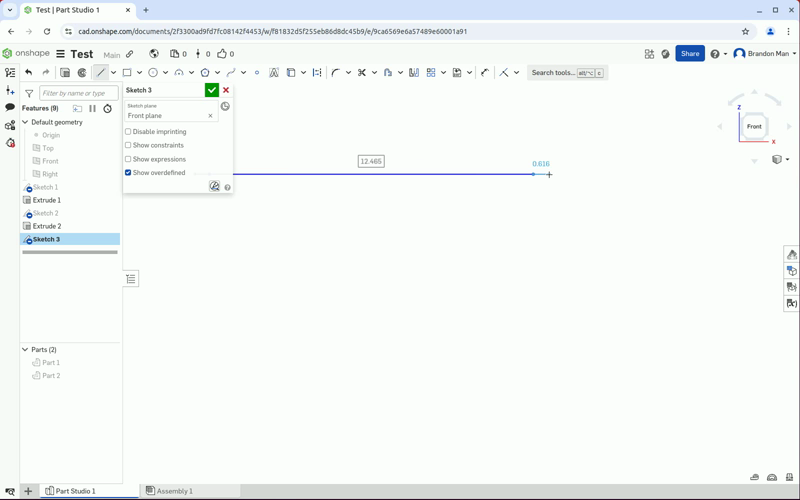
scroll(6)
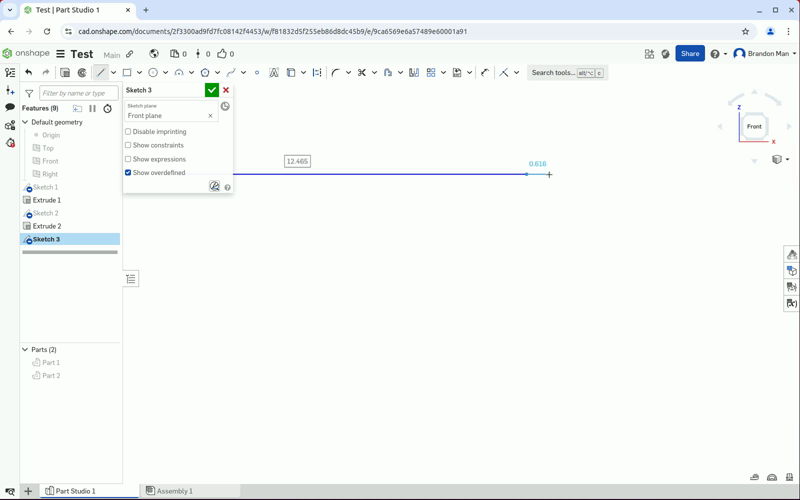
scroll(6)
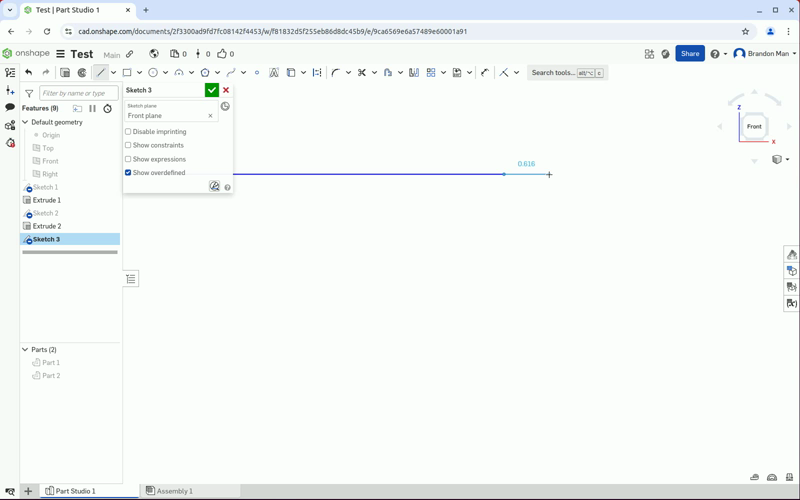
click(549, 174)
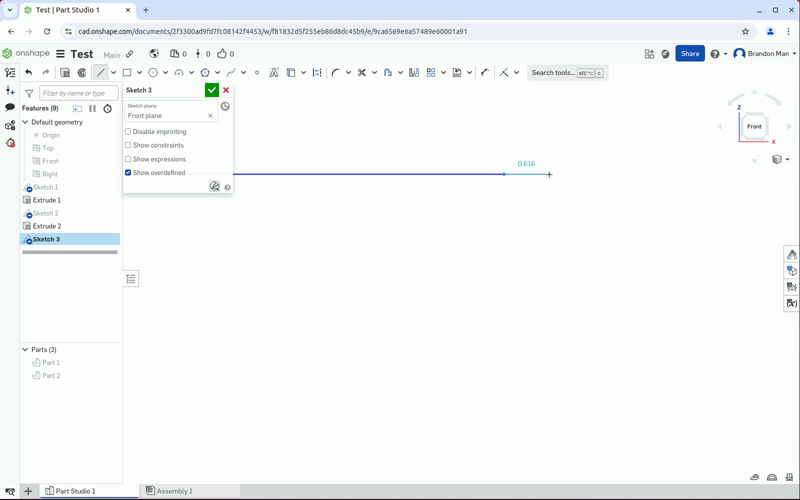
scroll(-6)
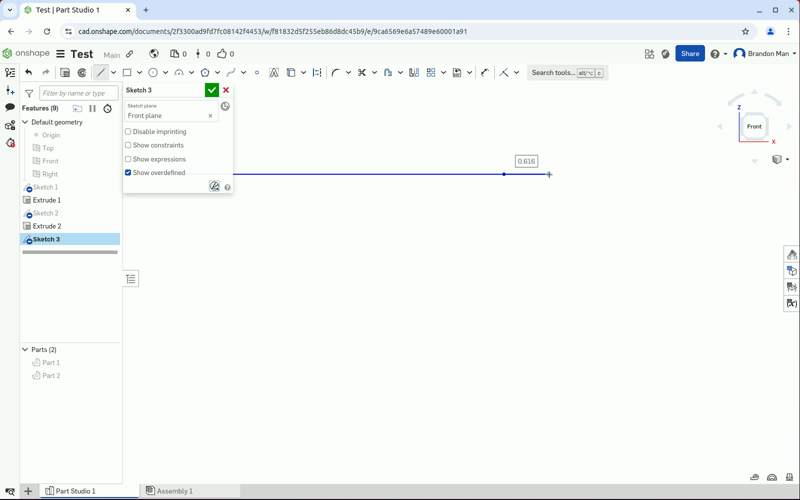
scroll(-6)
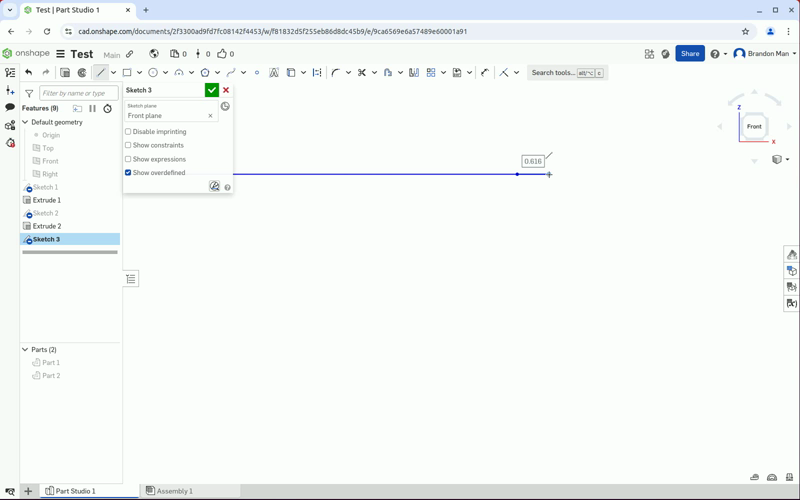
scroll(-6)
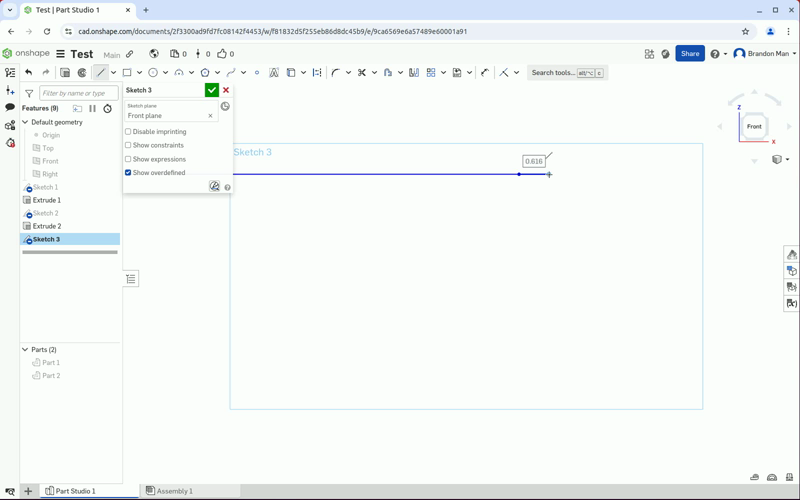
scroll(-6)
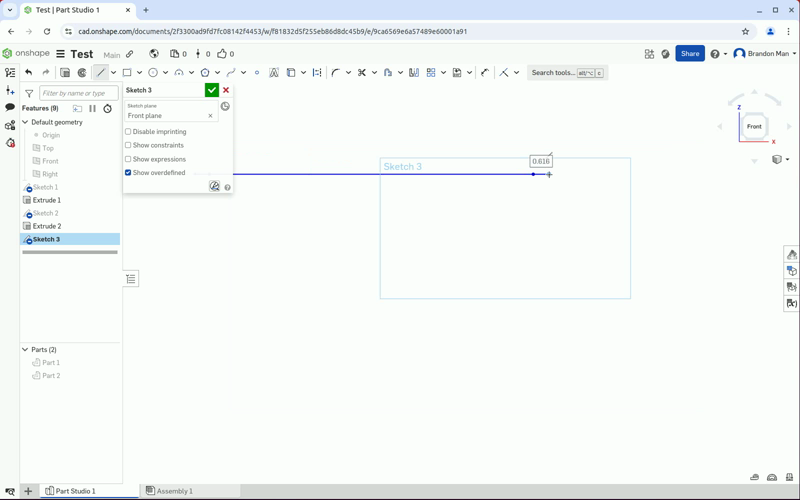
scroll(-6)
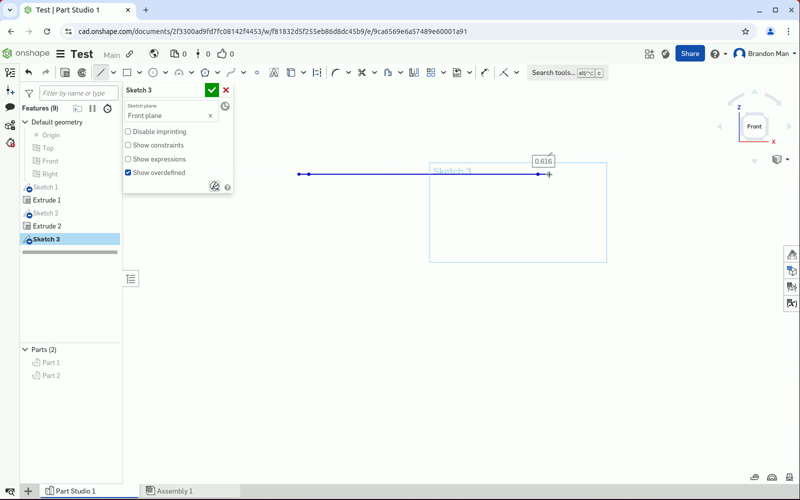
scroll(-6)
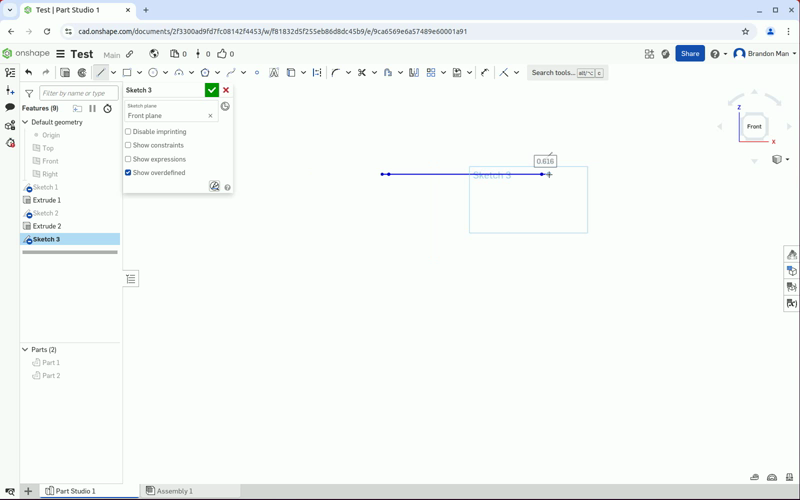
scroll(-6)
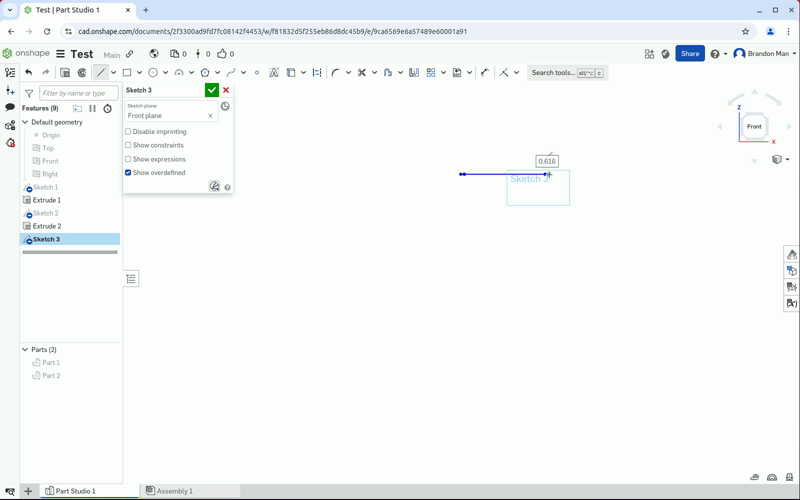
key_up(shift)
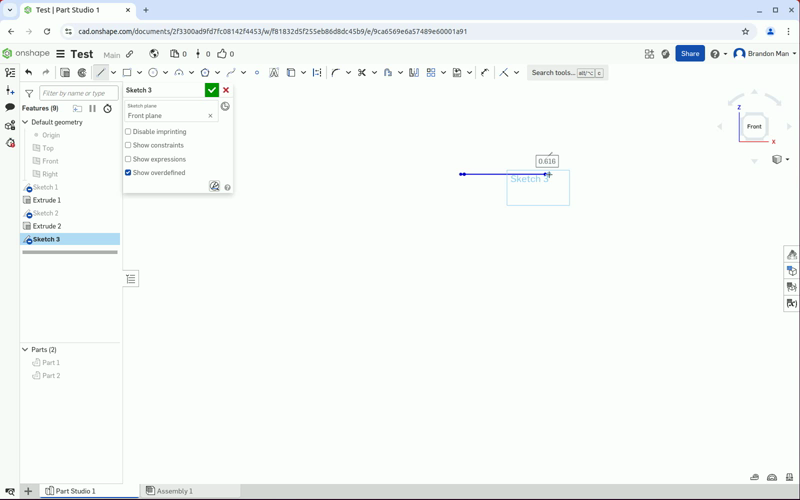
key_down(shift)
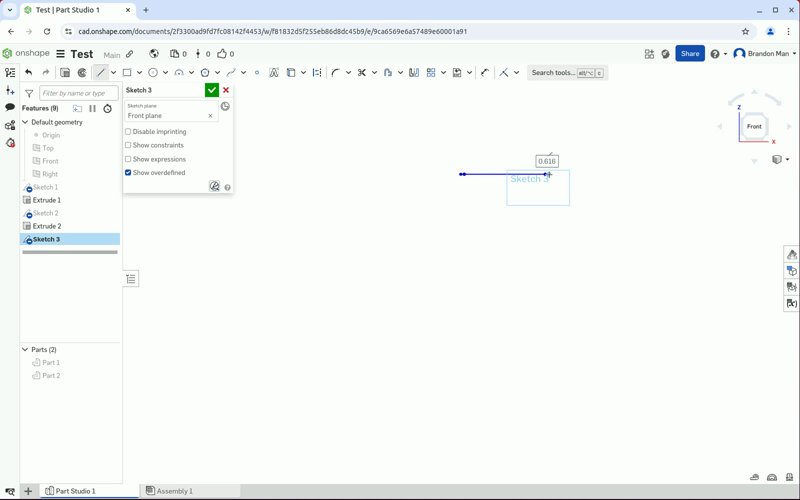
mouse_move(579, 174)
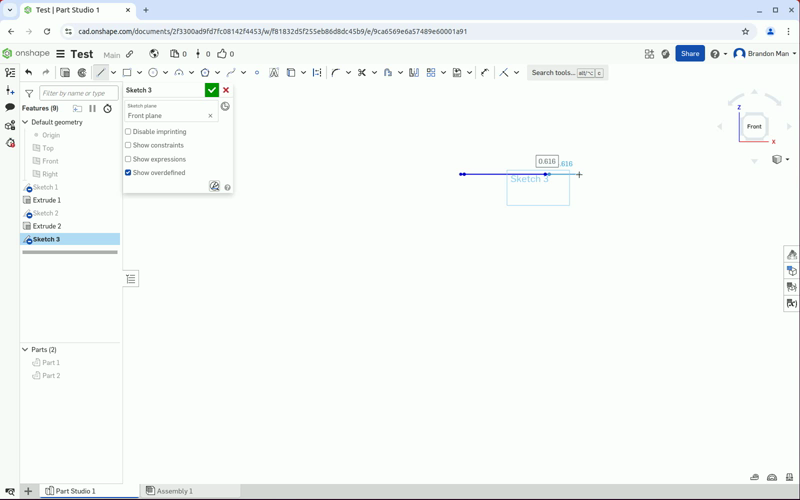
mouse_move(549, 170)
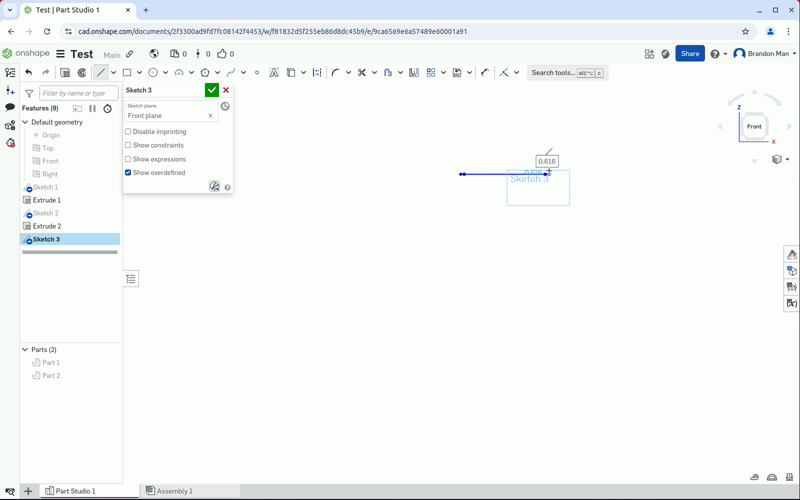
scroll(6)
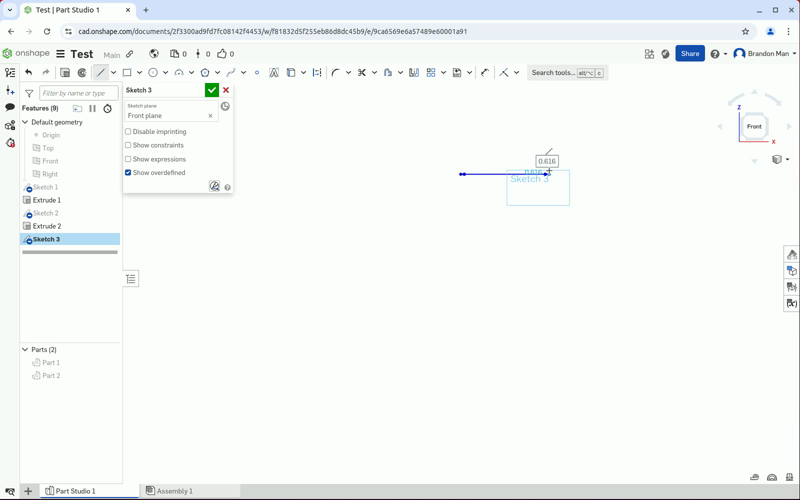
scroll(6)
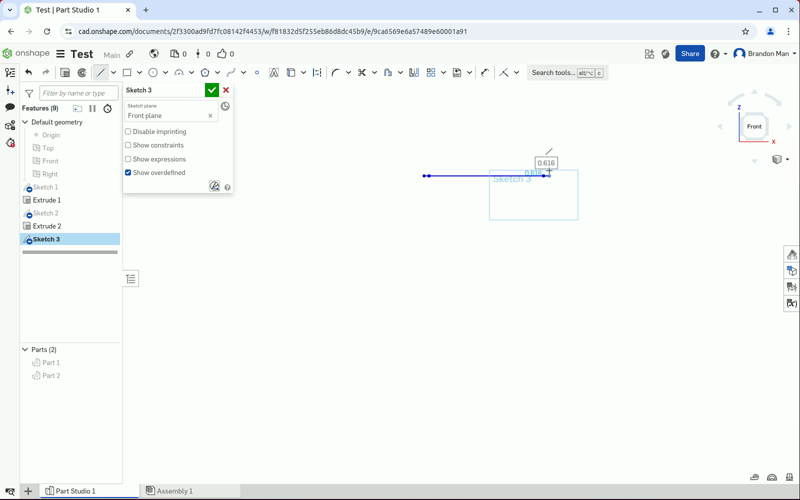
scroll(6)
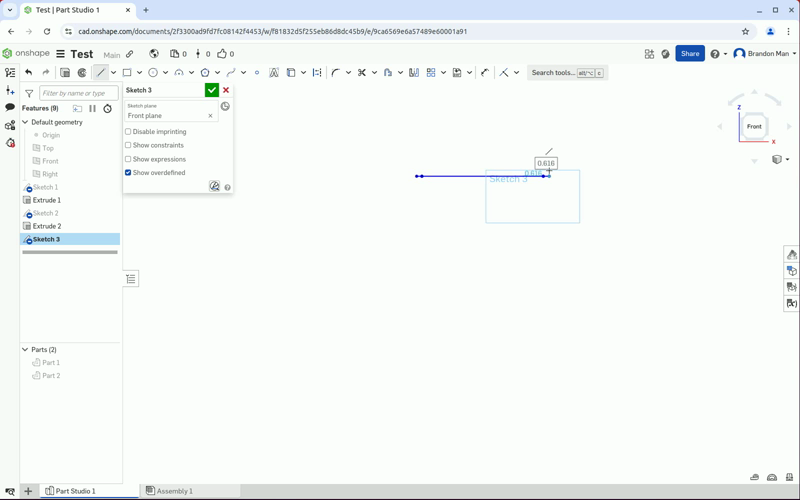
scroll(6)
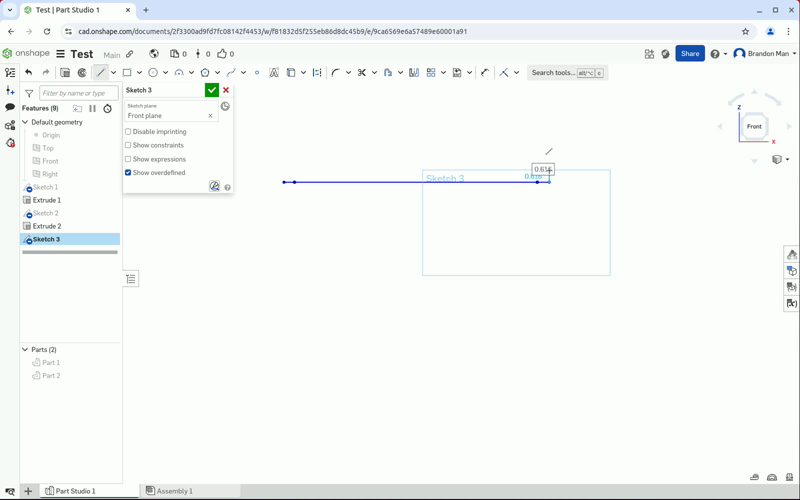
scroll(6)
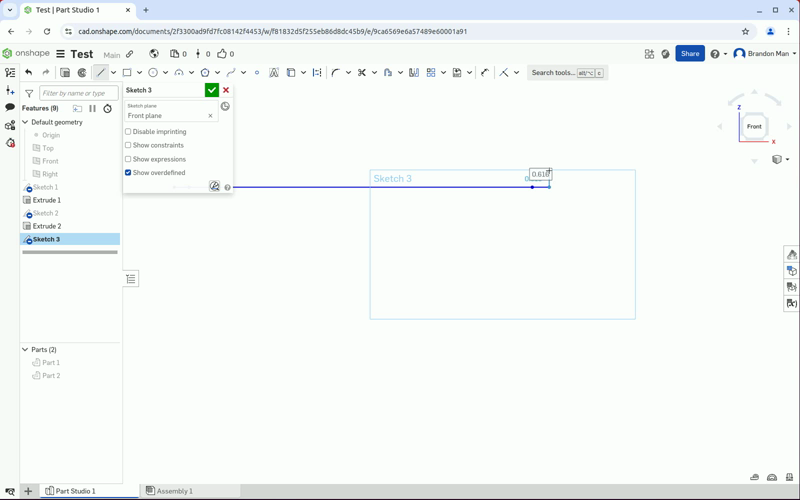
scroll(6)
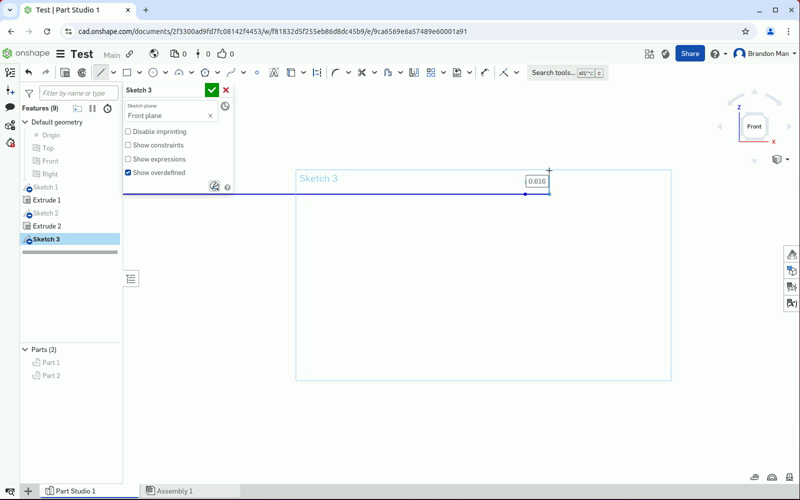
scroll(6)
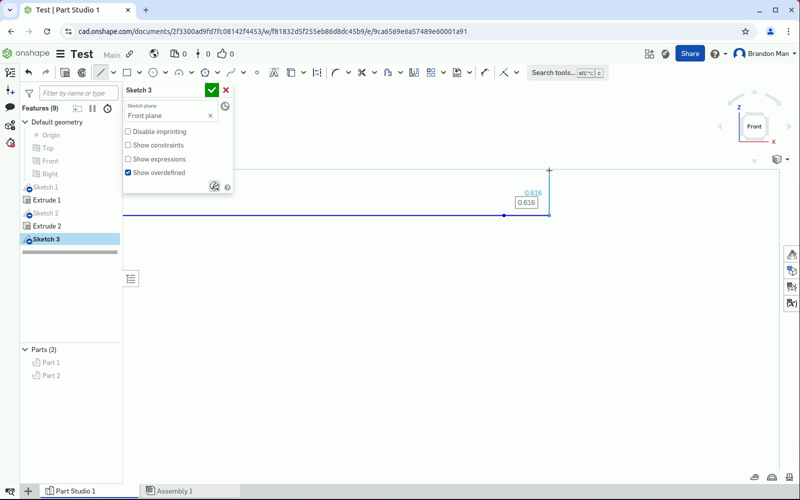
click(549, 170)
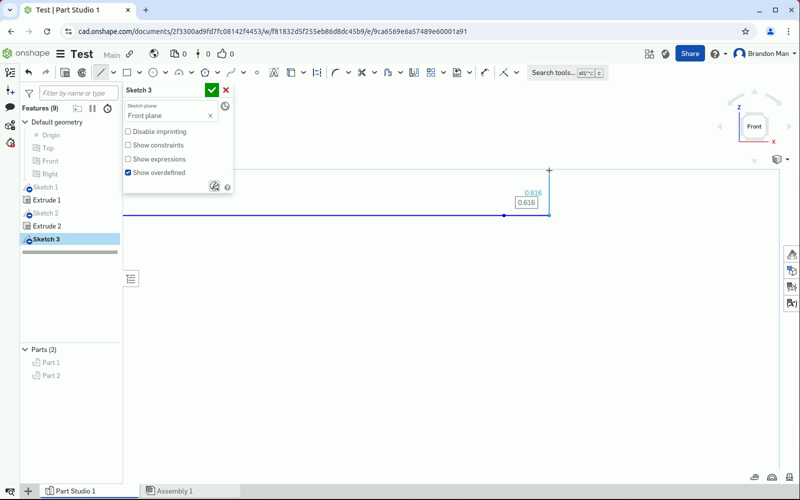
scroll(-6)
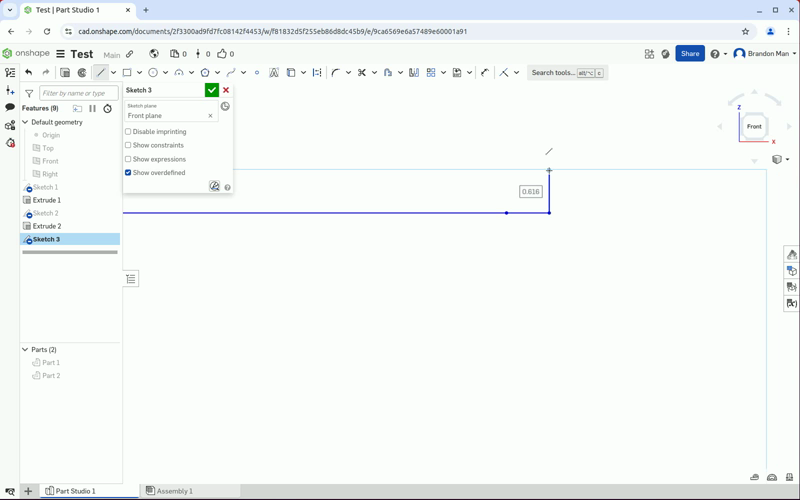
scroll(-6)
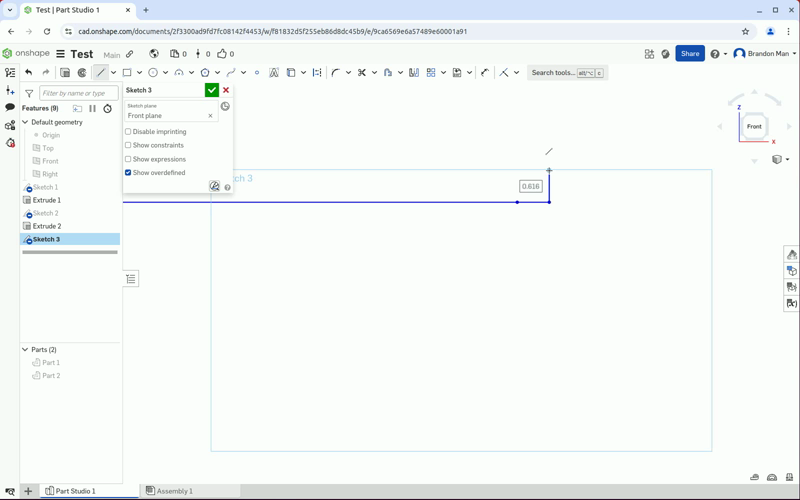
scroll(-6)
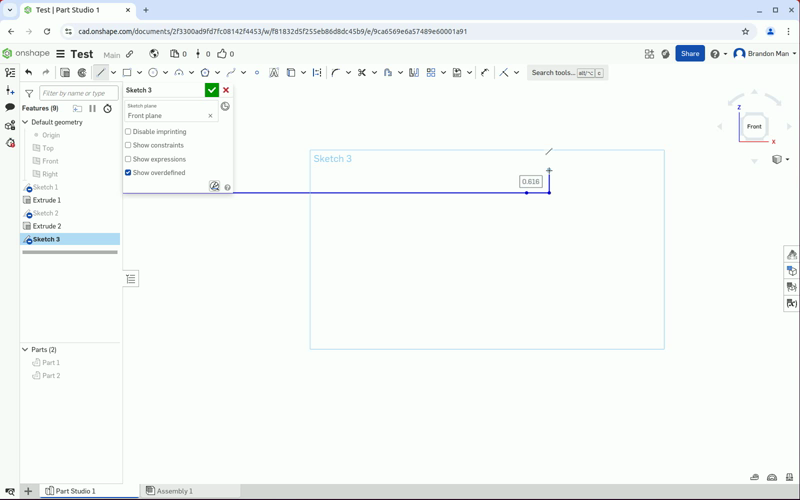
scroll(-6)
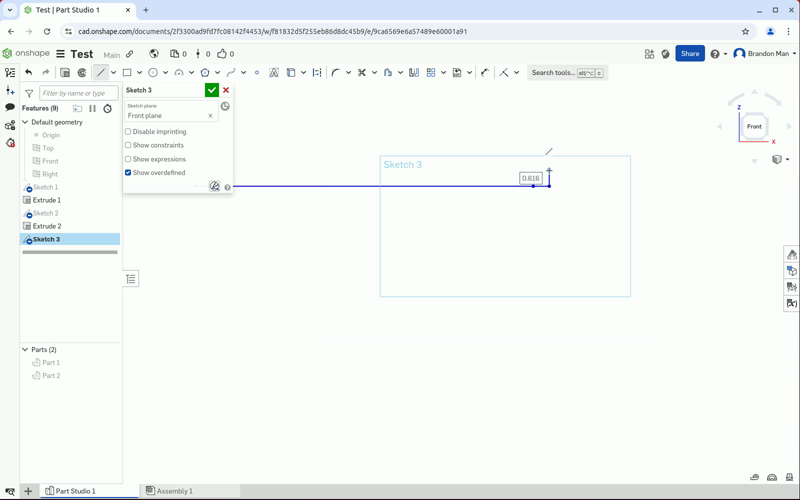
scroll(-6)
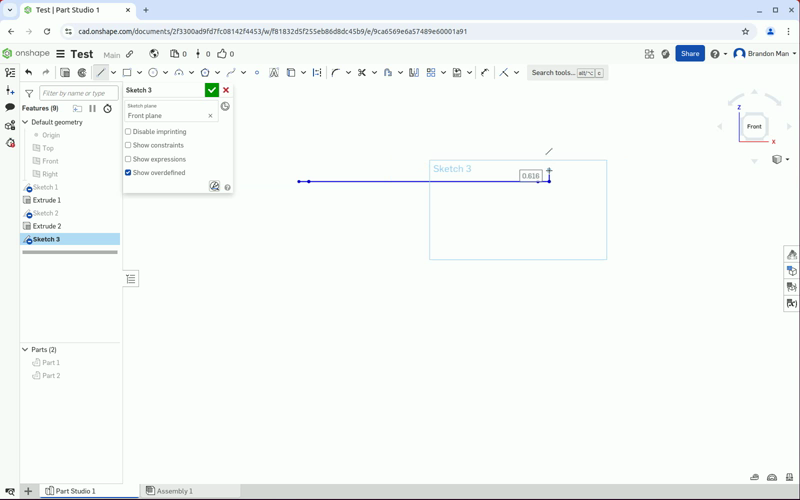
scroll(-6)
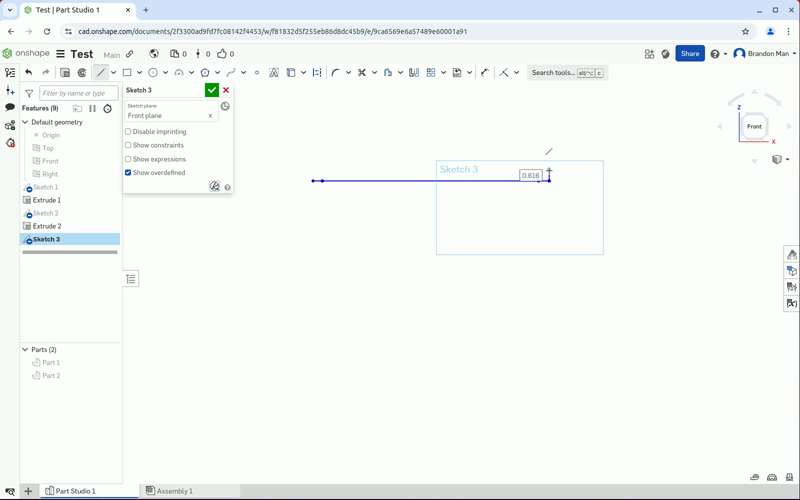
scroll(-6)
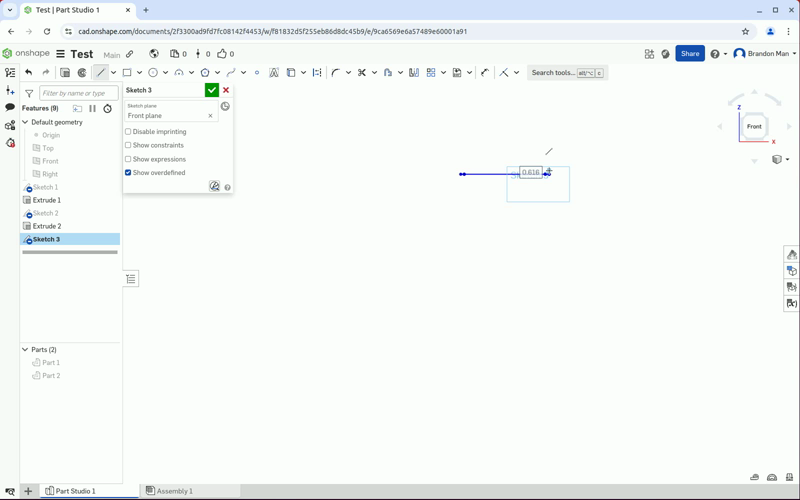
key_up(shift)
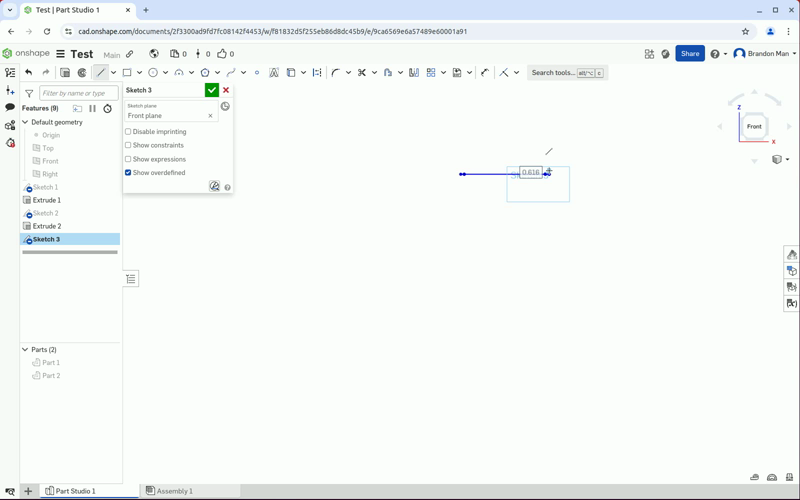
key_down(shift)
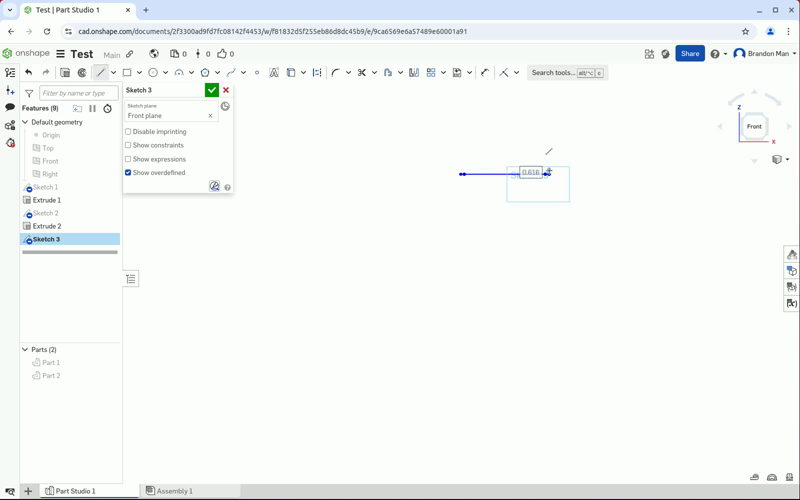
mouse_move(579, 170)
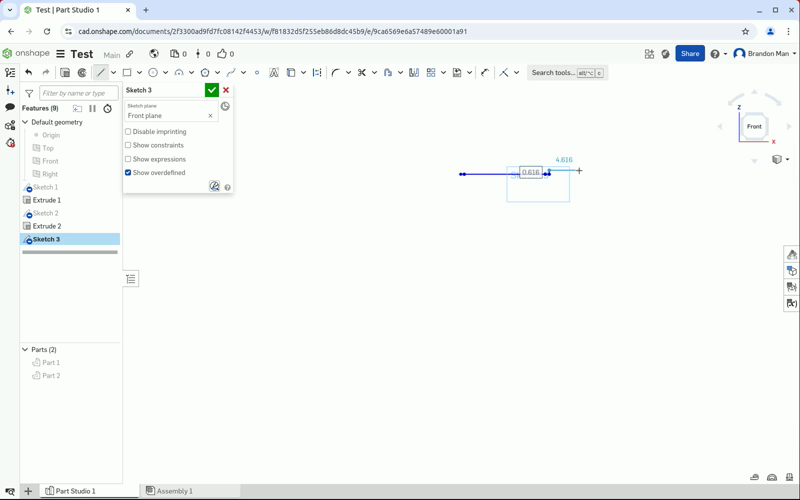
mouse_move(505, 170)
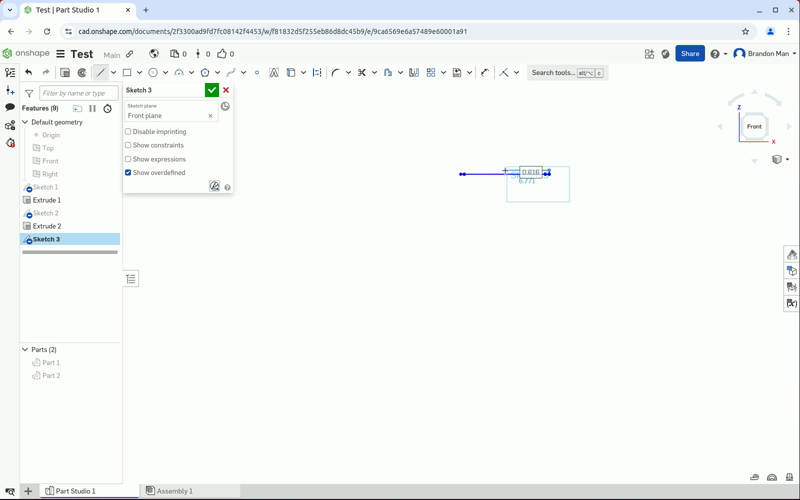
click(505, 170)
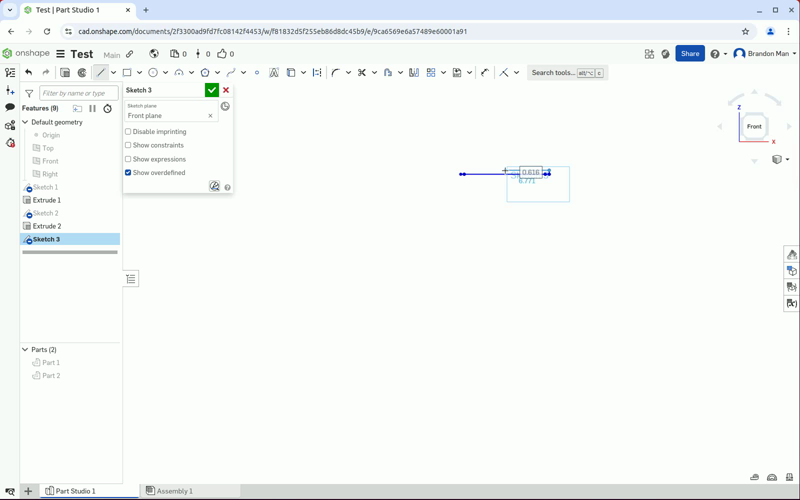
key_up(shift)
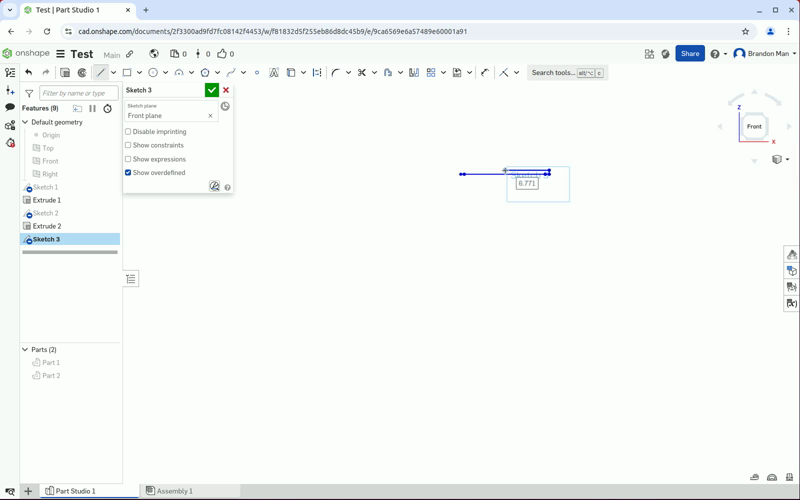
key_down(shift)
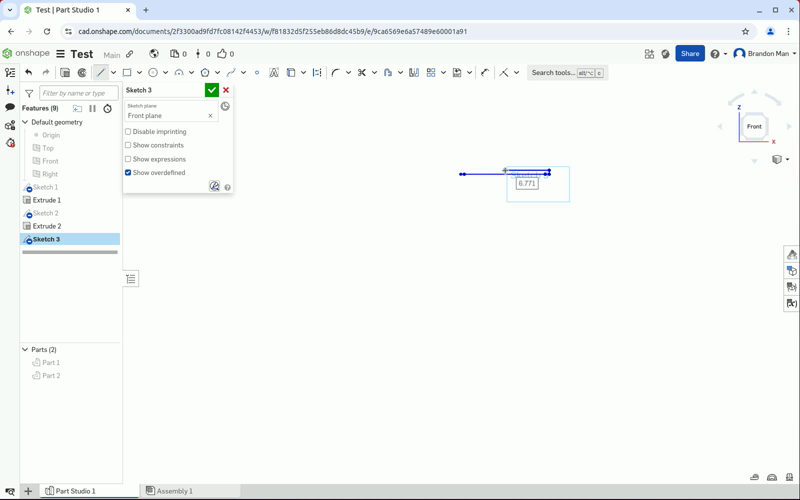
mouse_move(535, 170)
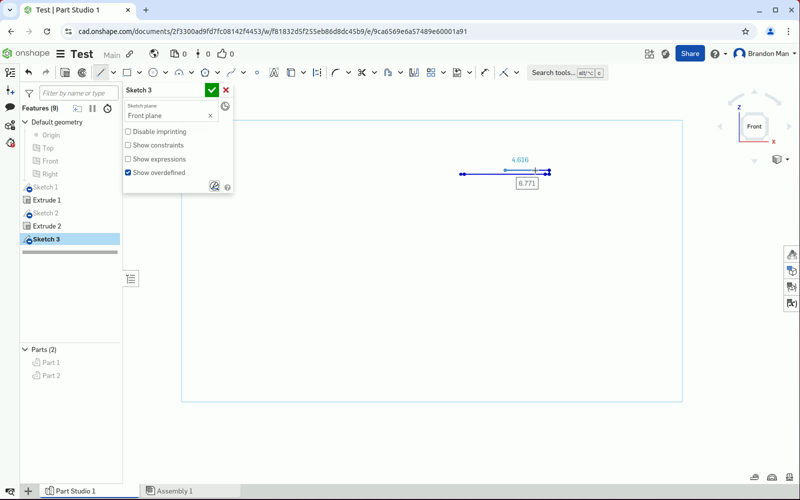
mouse_move(460, 170)
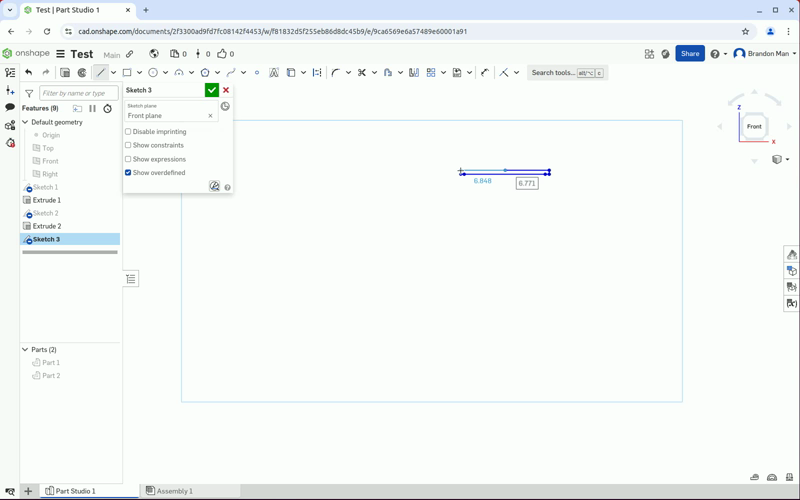
scroll(6)
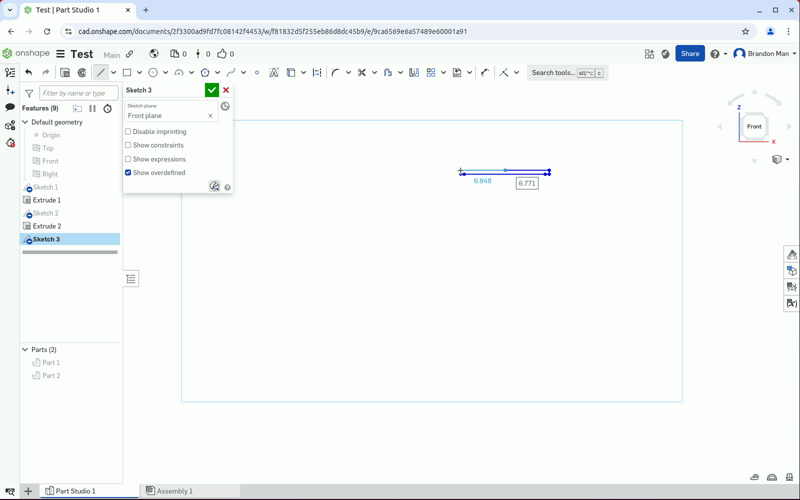
scroll(6)
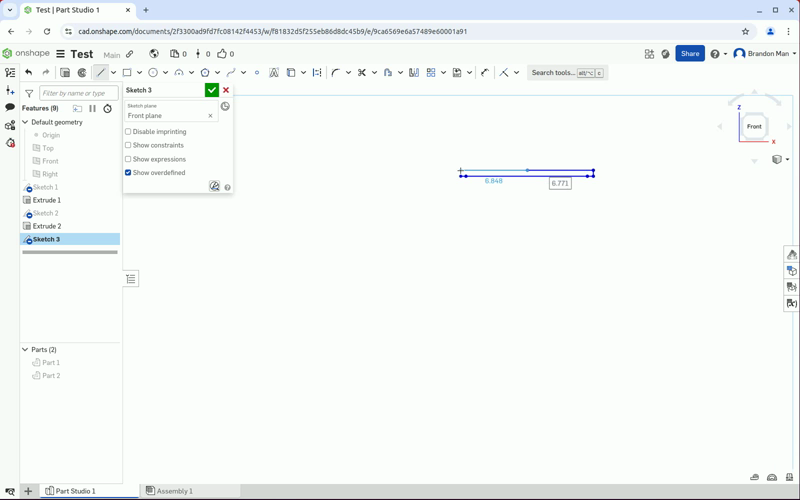
scroll(6)
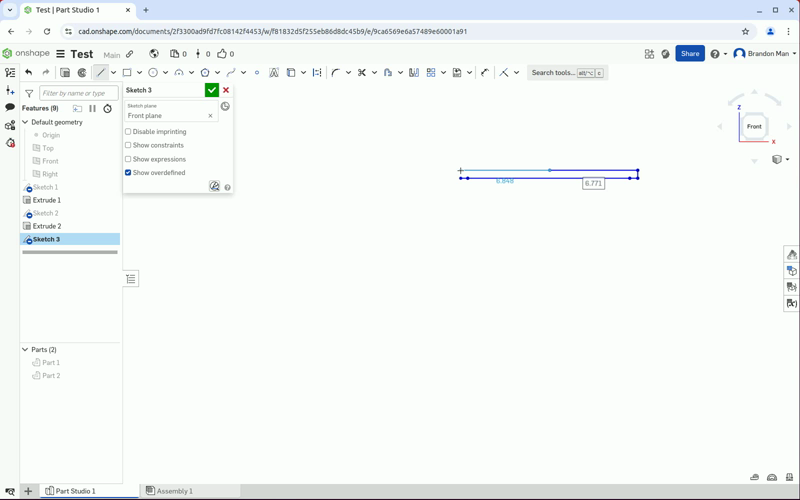
scroll(6)
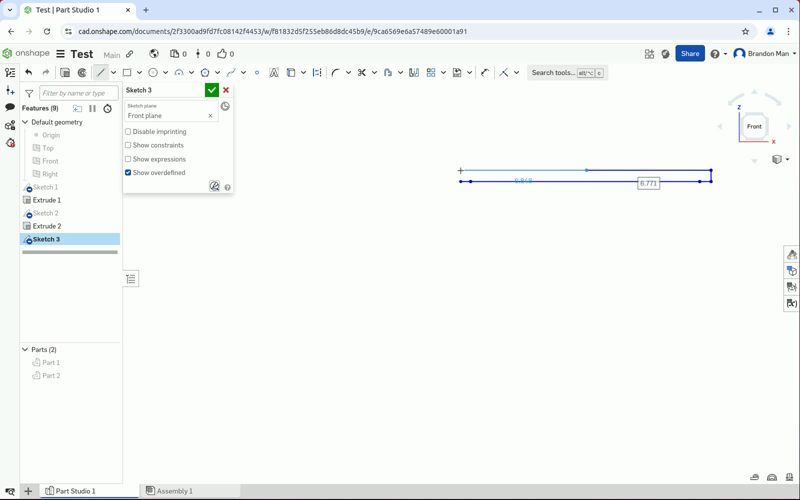
scroll(6)
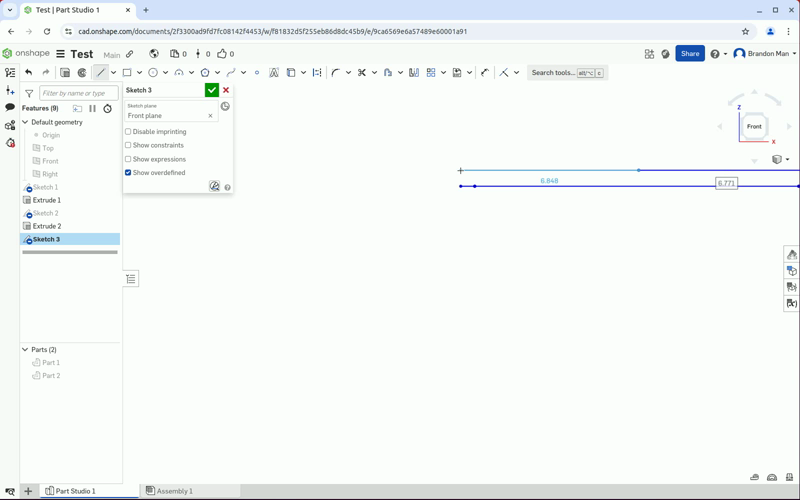
scroll(6)
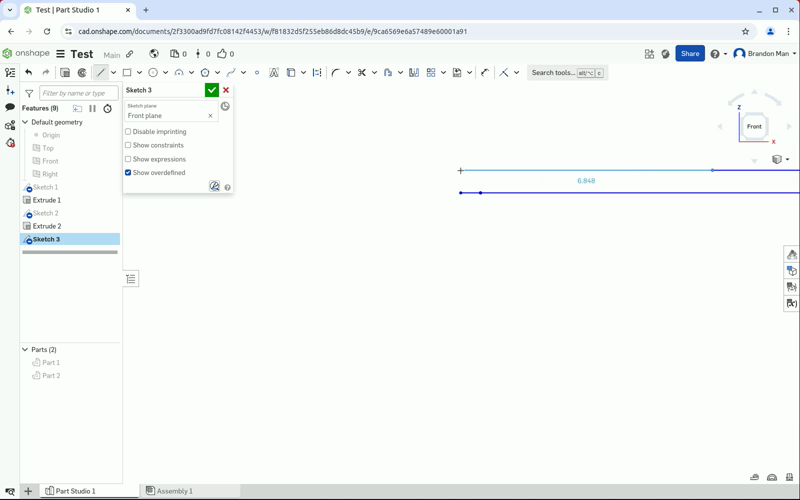
scroll(6)
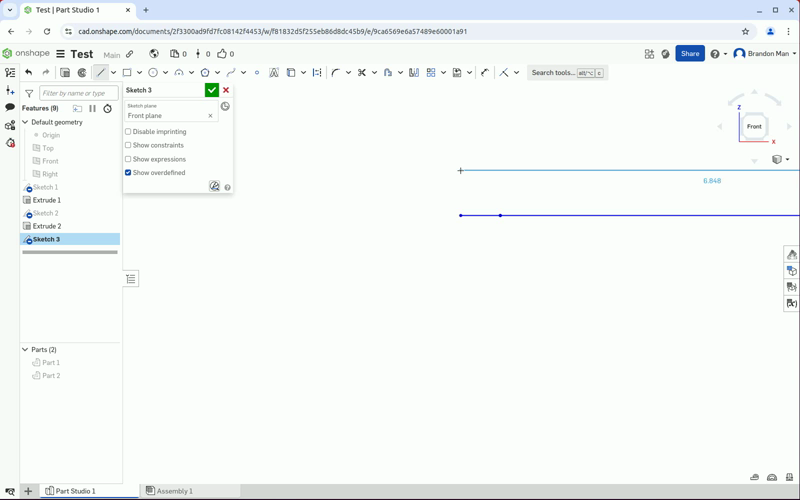
click(460, 170)
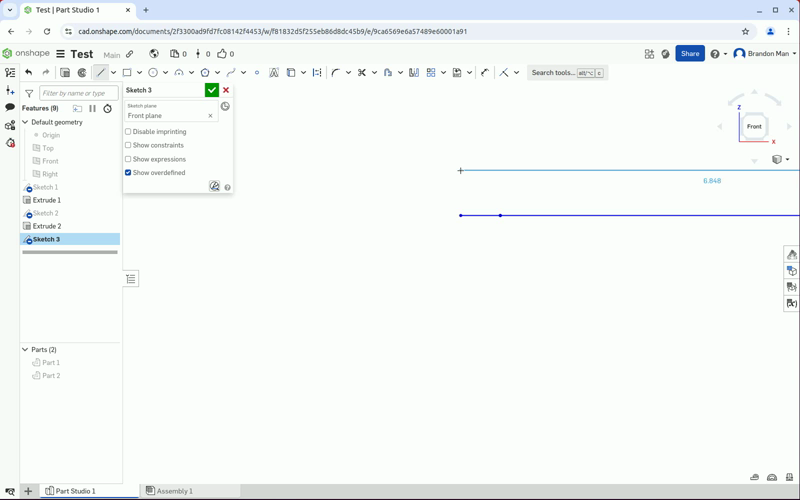
scroll(-6)
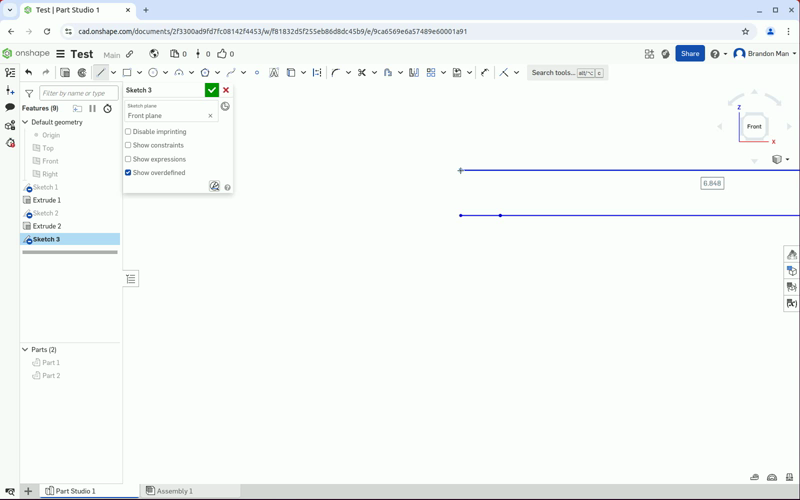
scroll(-6)
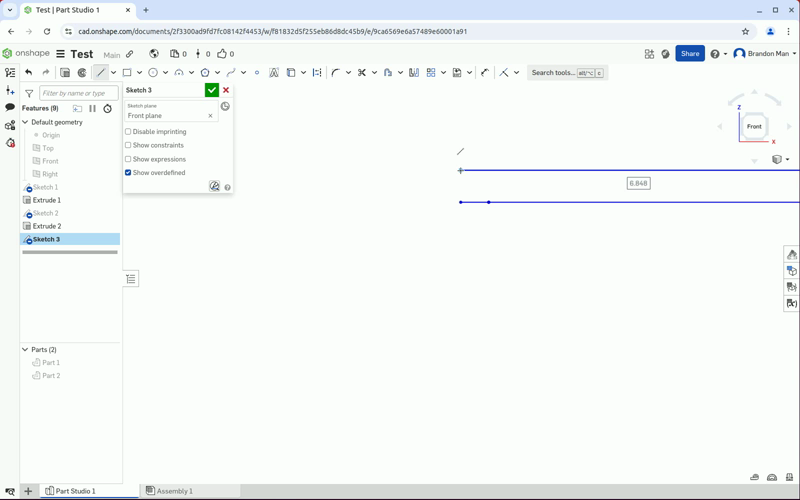
scroll(-6)
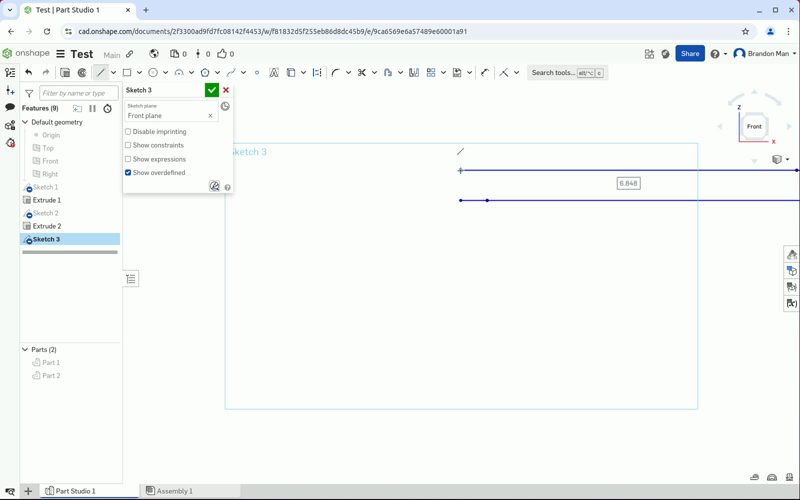
scroll(-6)
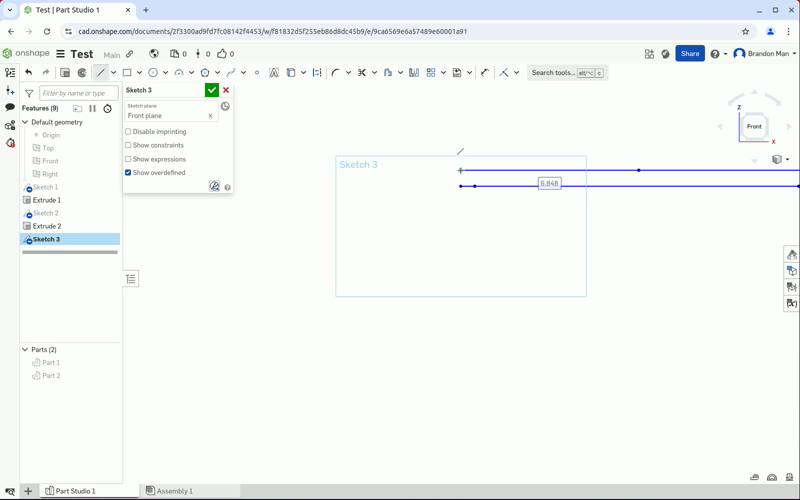
scroll(-6)
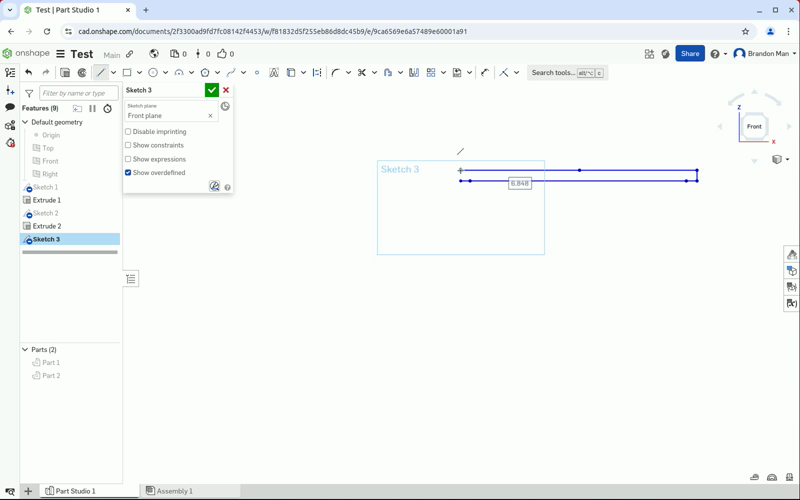
scroll(-6)
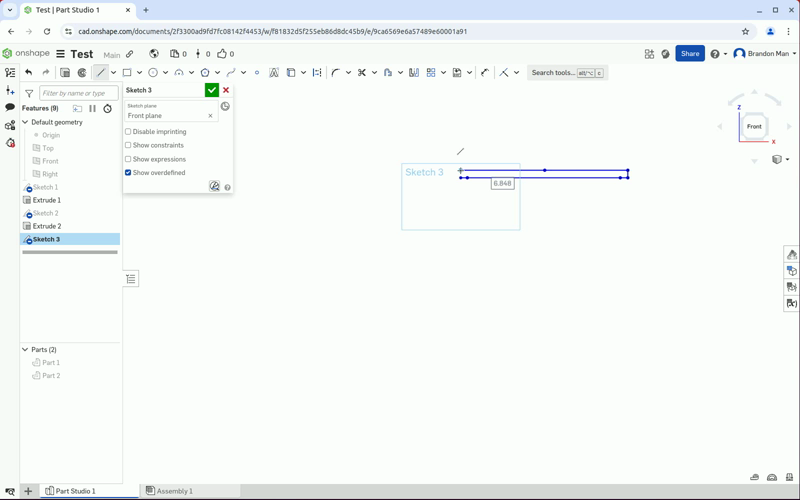
scroll(-6)
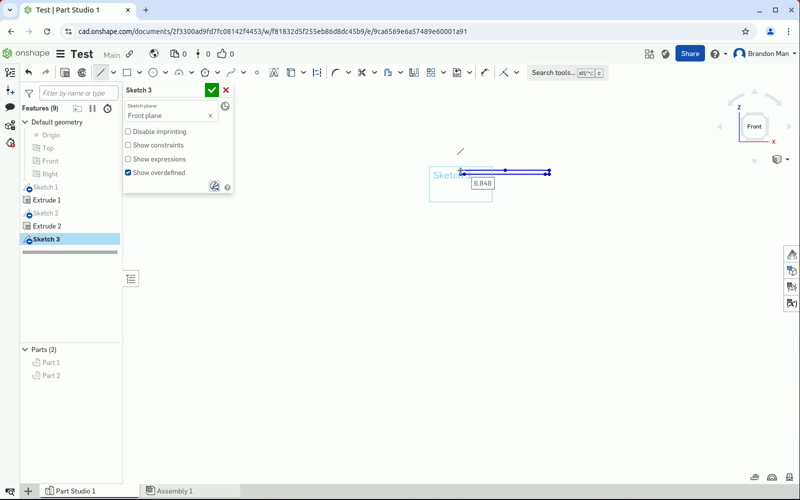
key_up(shift)
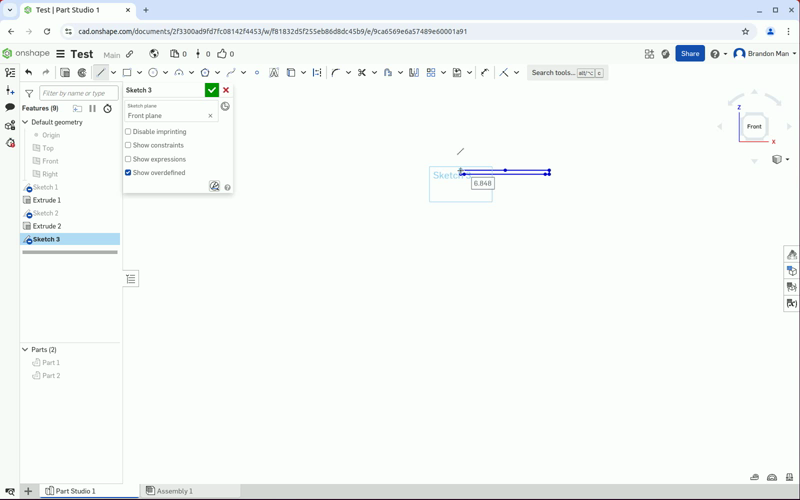
mouse_move(490, 170)
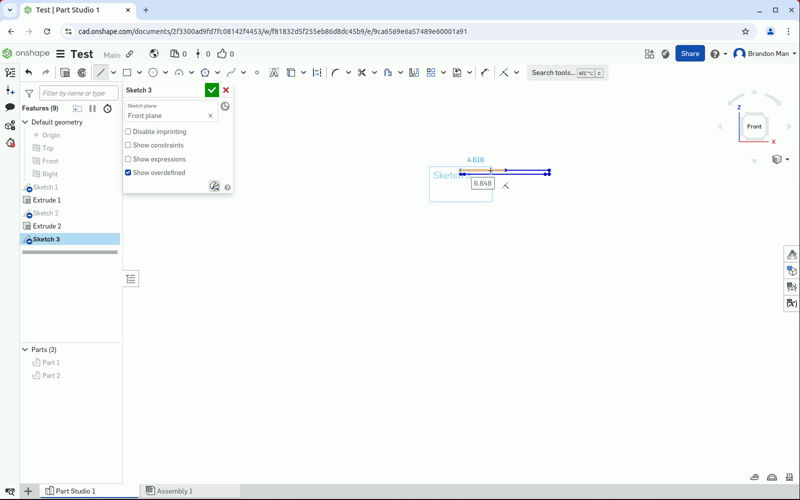
key_down(shift)
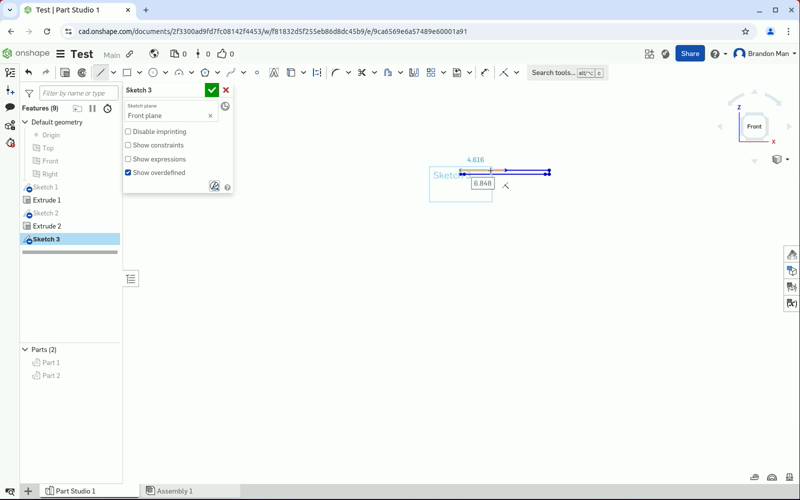
mouse_move(460, 174)
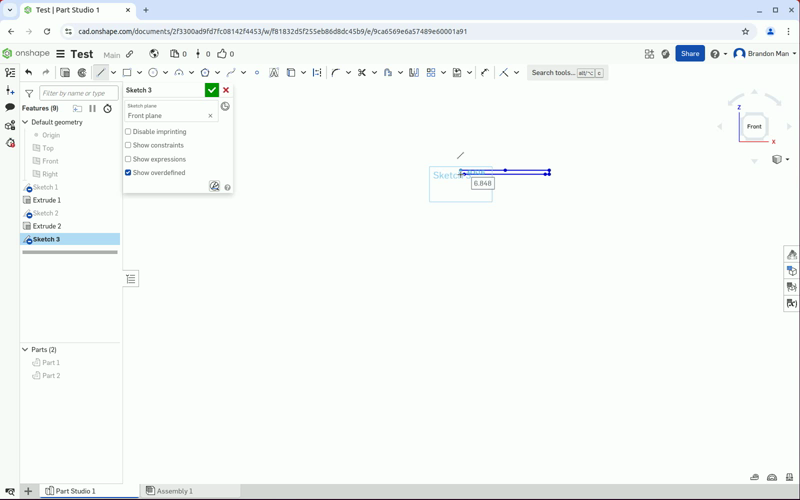
scroll(6)
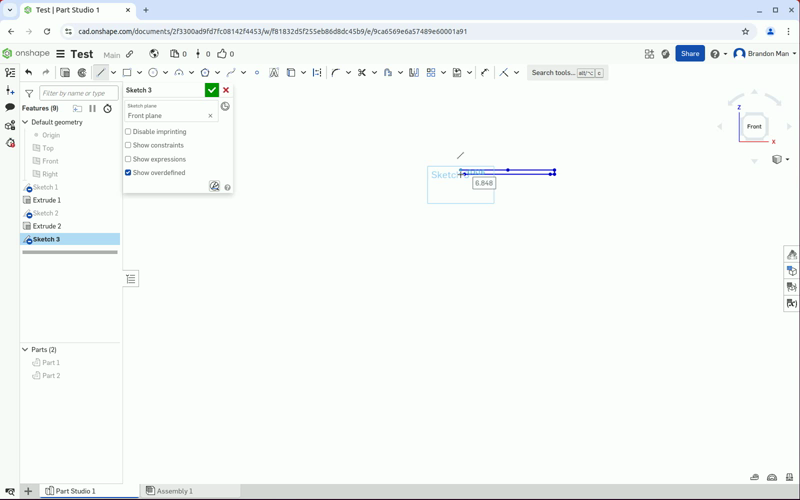
scroll(6)
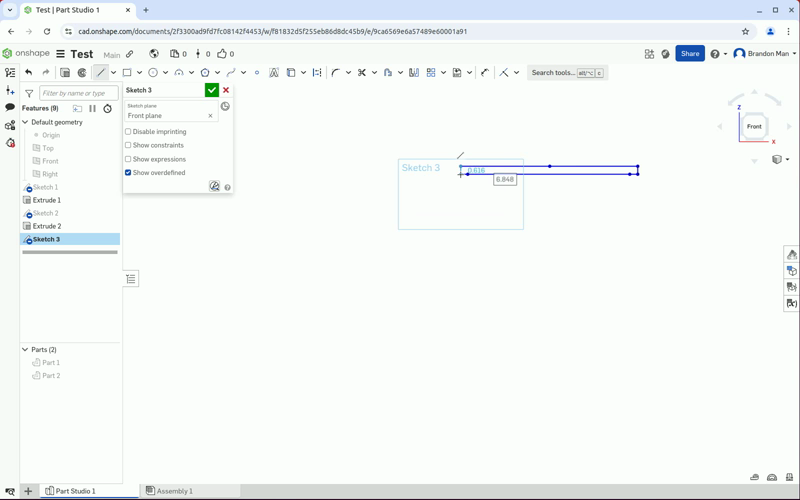
scroll(6)
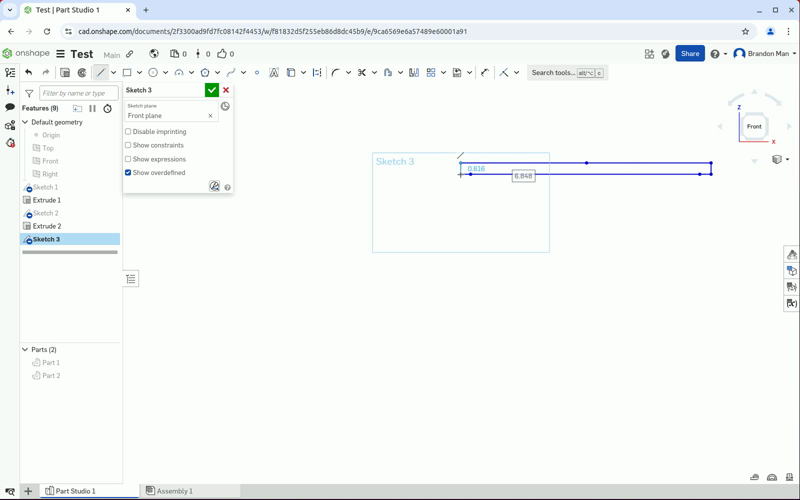
scroll(6)
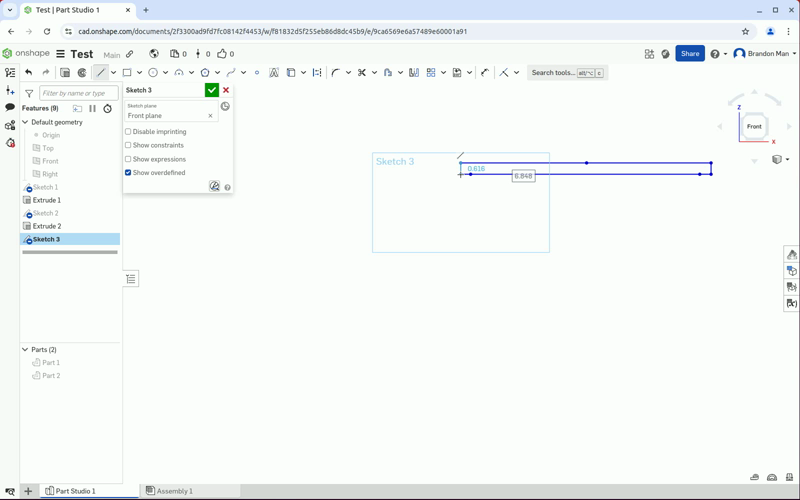
scroll(6)
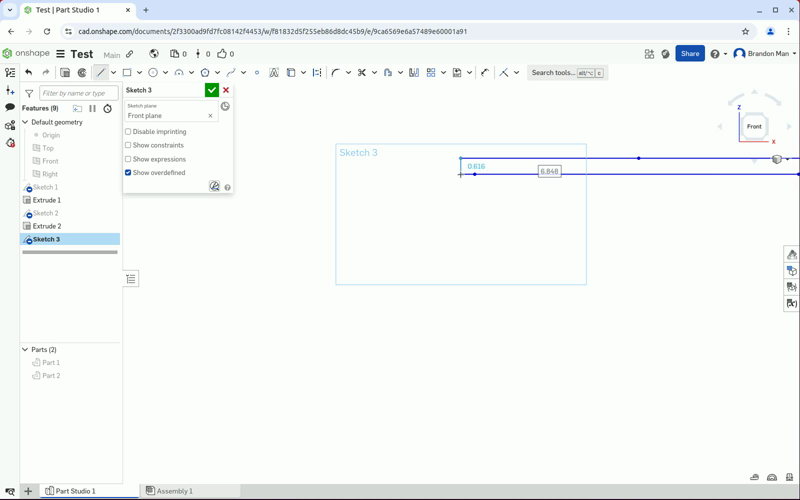
scroll(6)
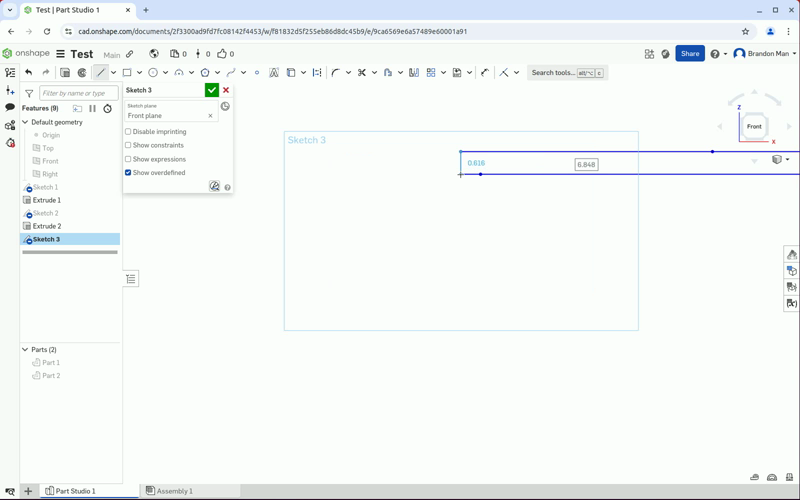
scroll(6)
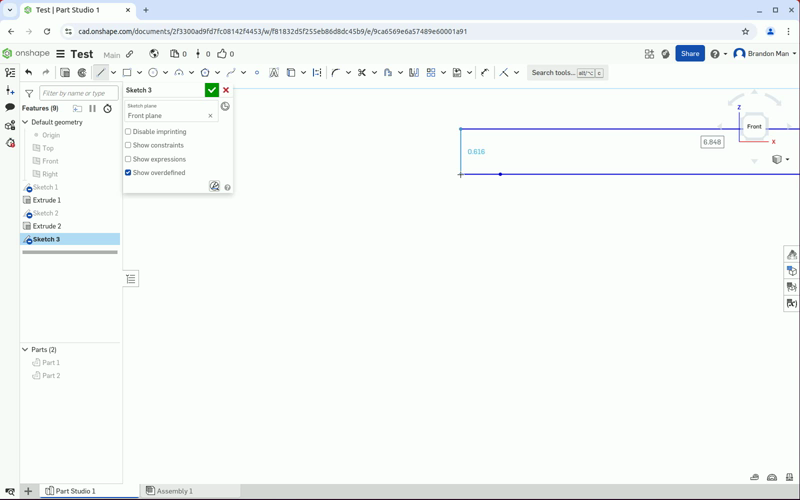
key_up(shift)
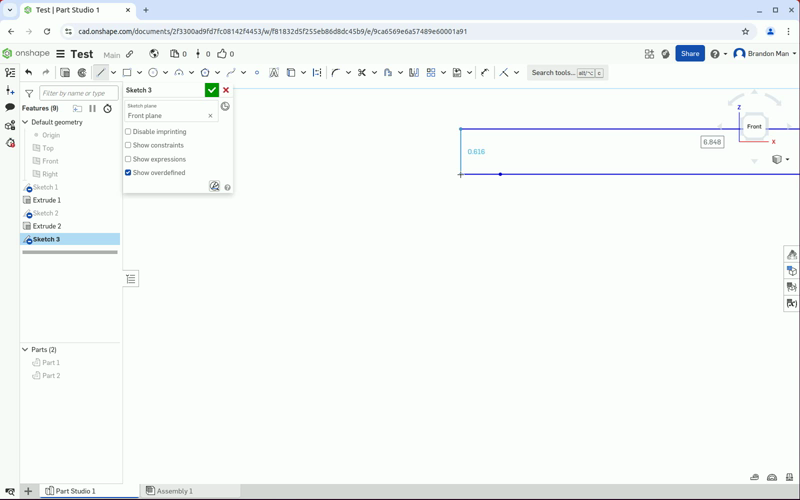
click(460, 174)
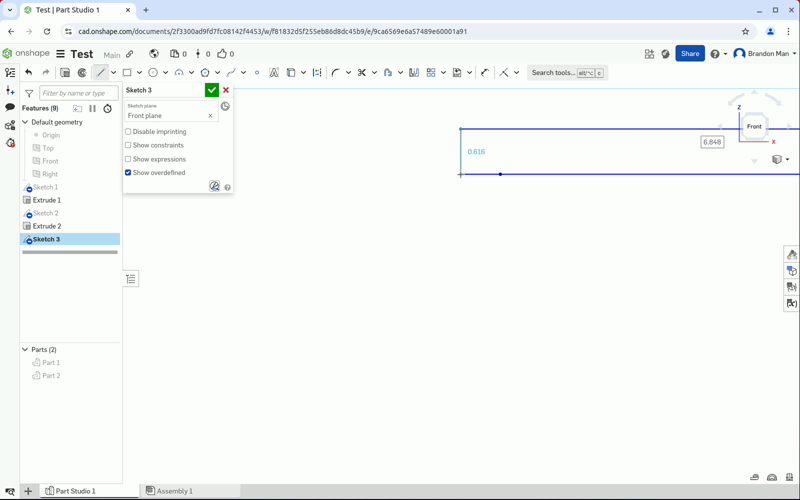
scroll(-6)
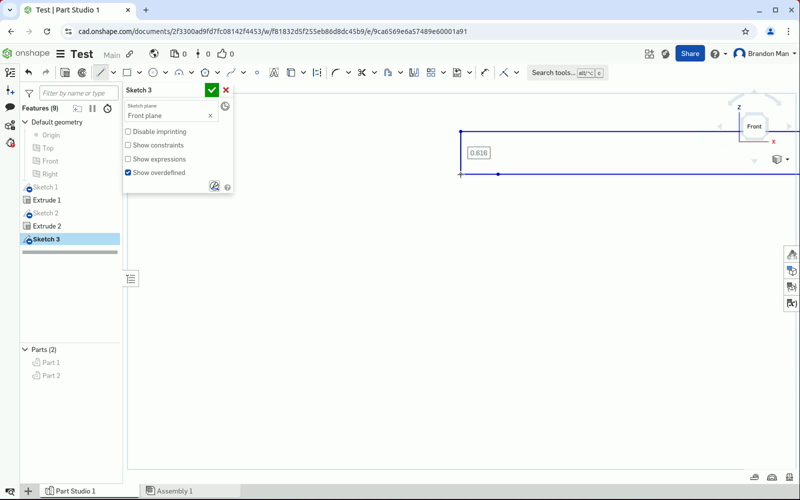
scroll(-6)
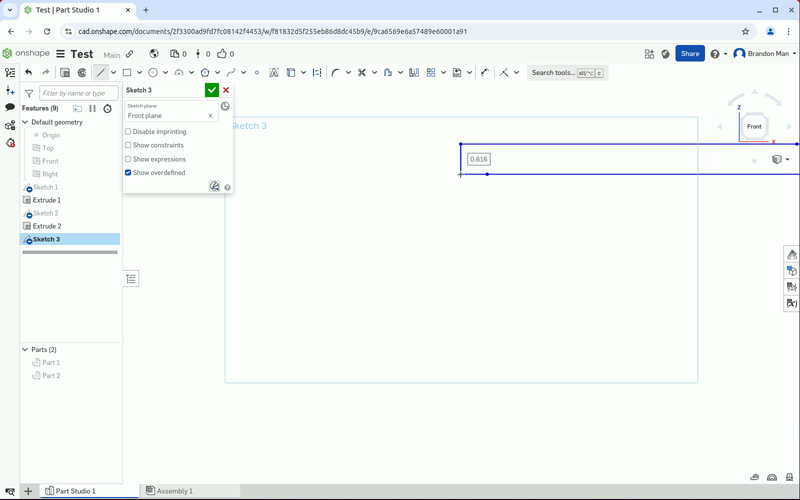
scroll(-6)
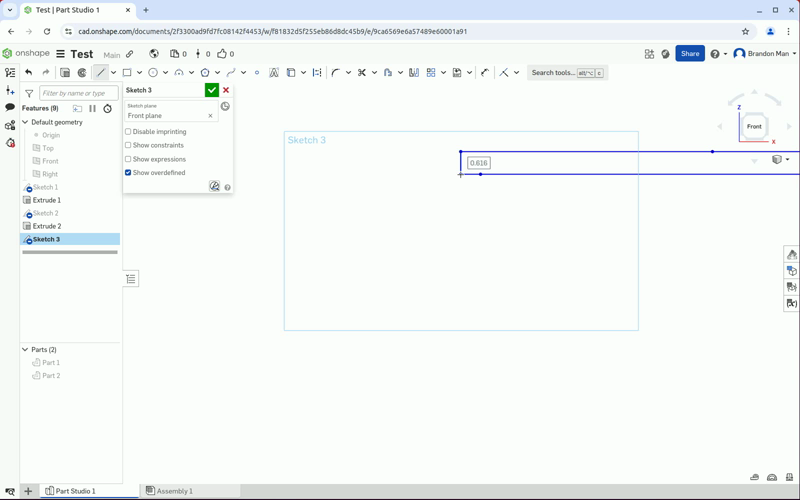
scroll(-6)
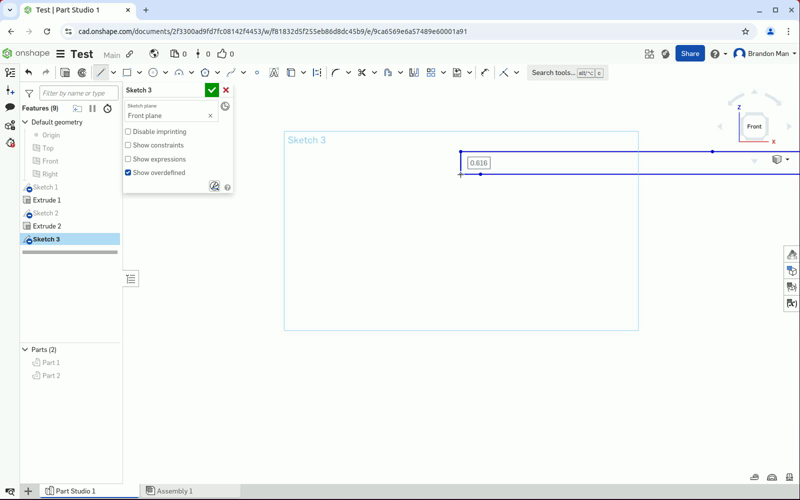
scroll(-6)
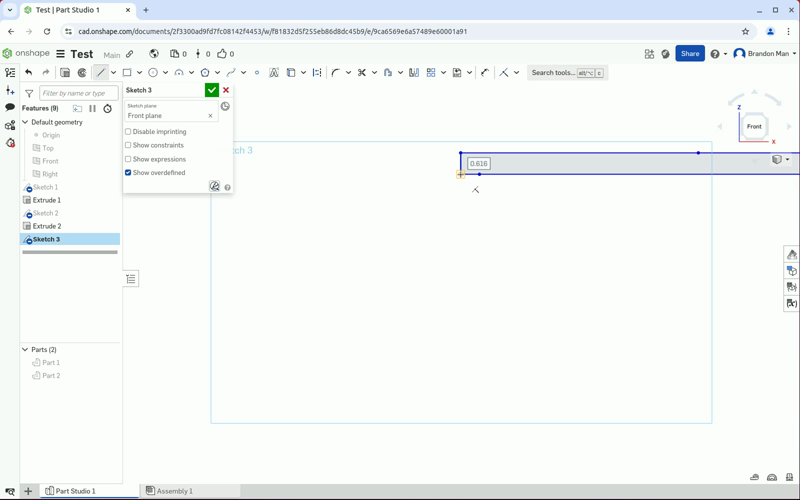
scroll(-6)
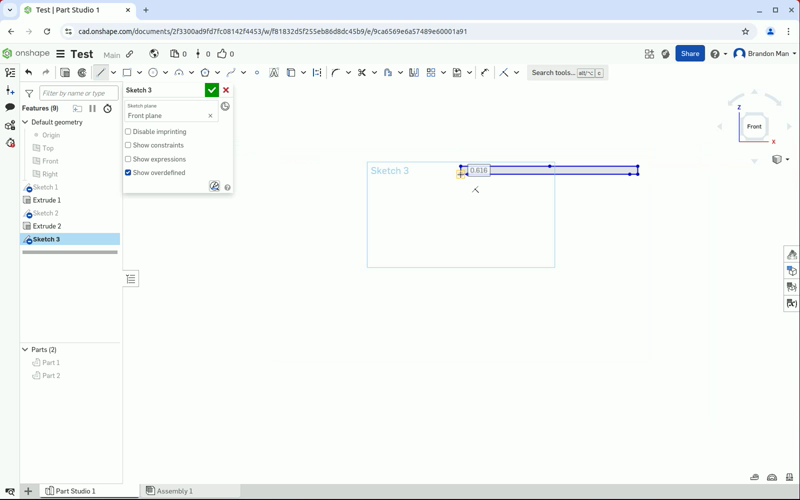
scroll(-6)
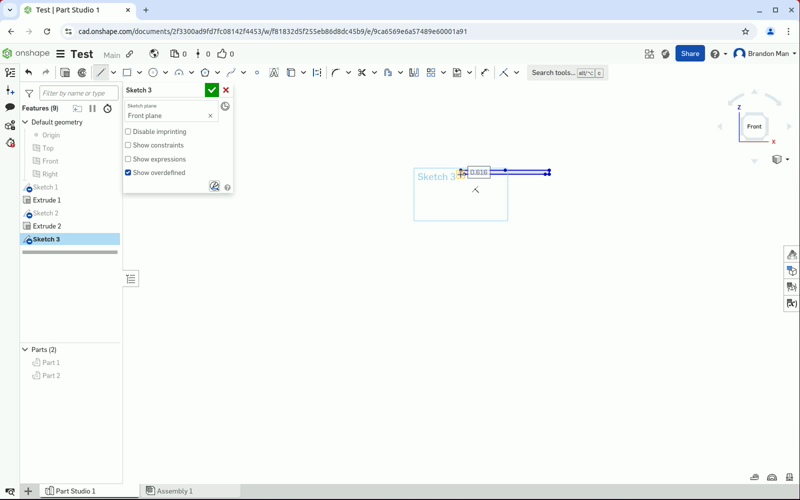
key(esc)
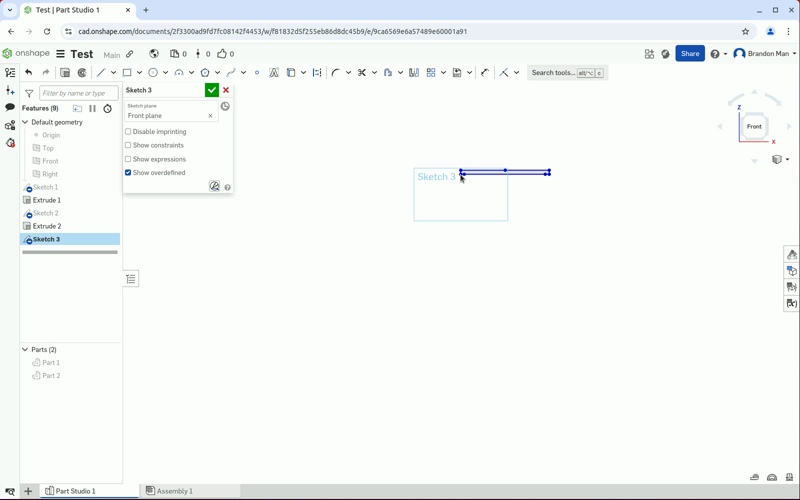
mouse_move(484, 172)
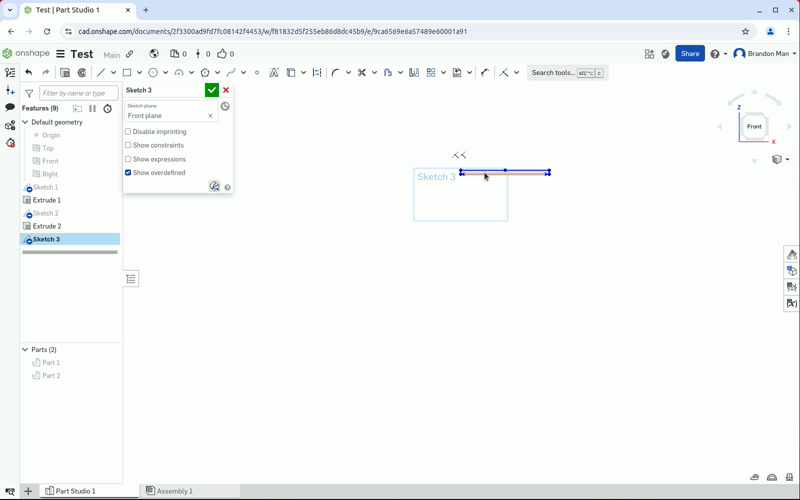
scroll(6)
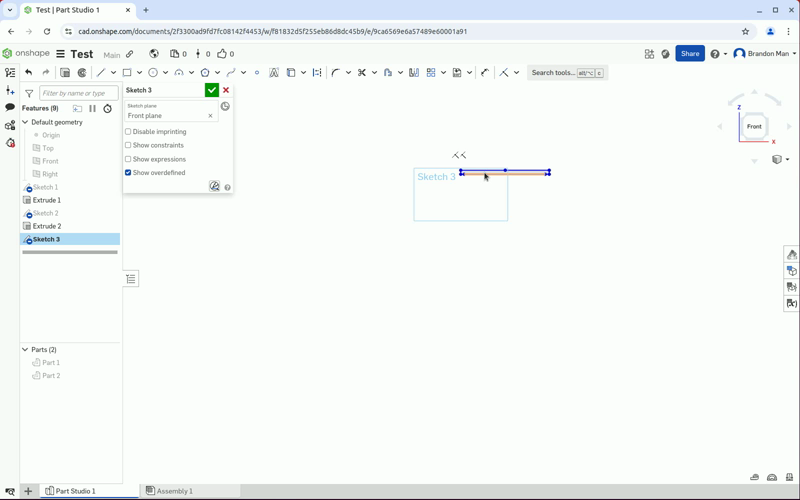
scroll(6)
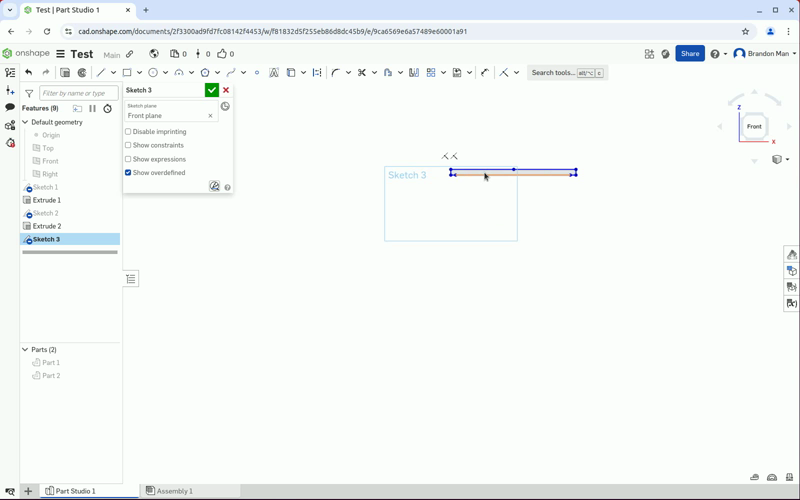
scroll(6)
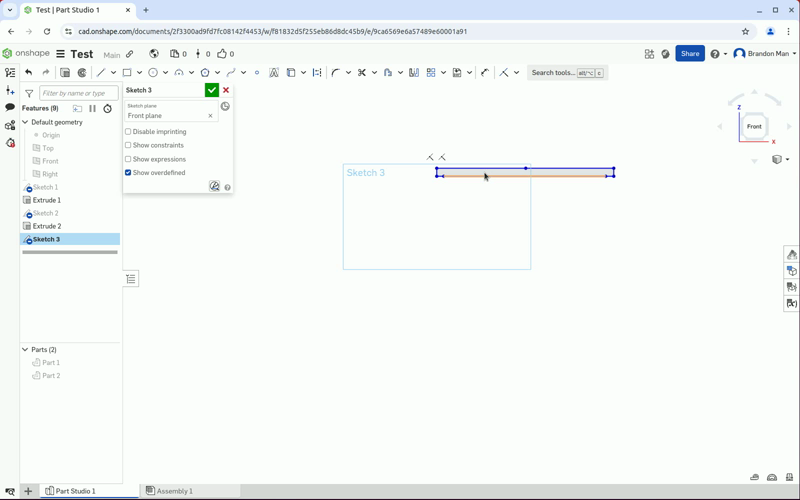
scroll(6)
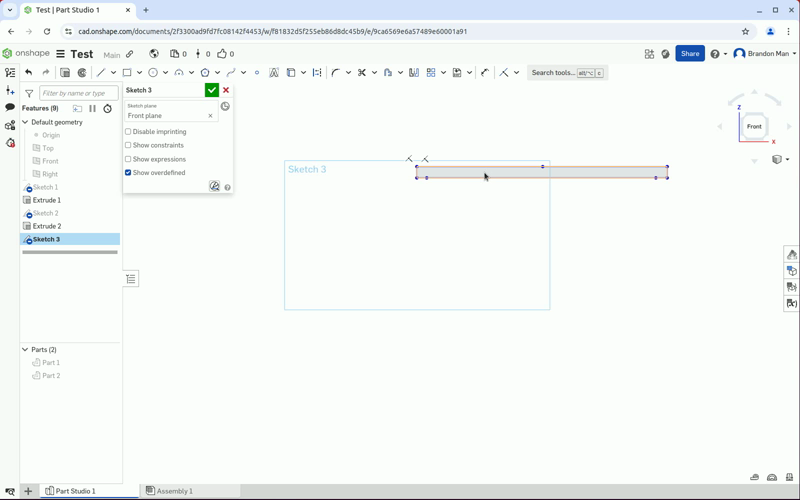
scroll(6)
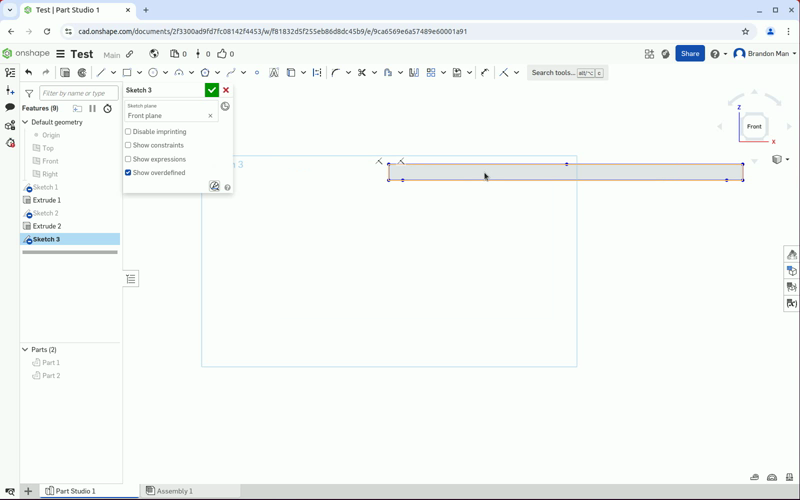
scroll(6)
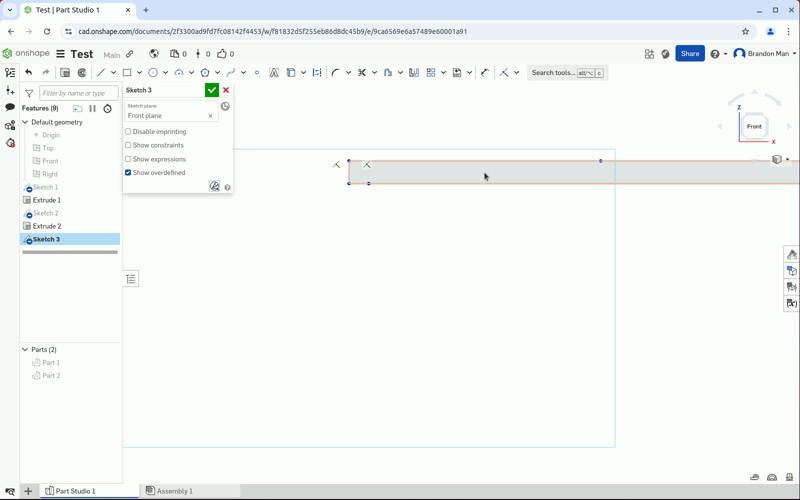
scroll(6)
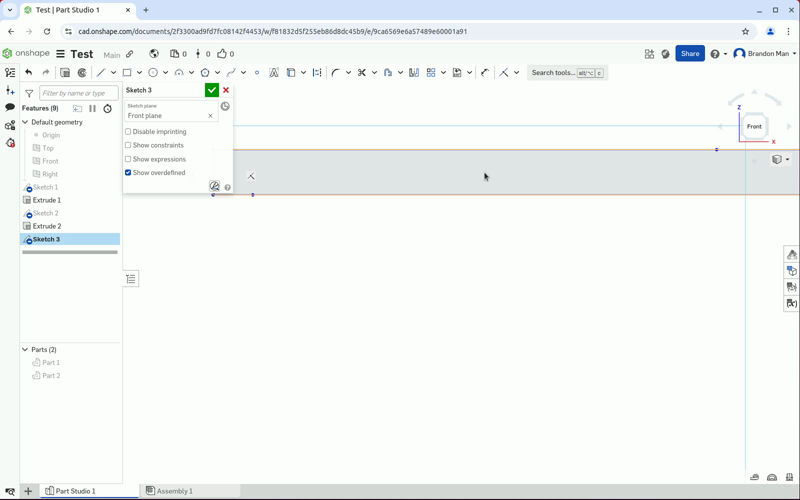
click(484, 172)
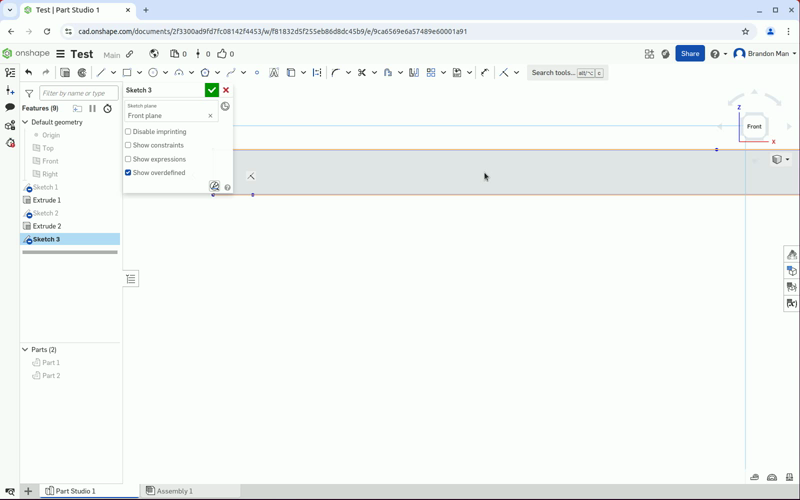
scroll(-6)
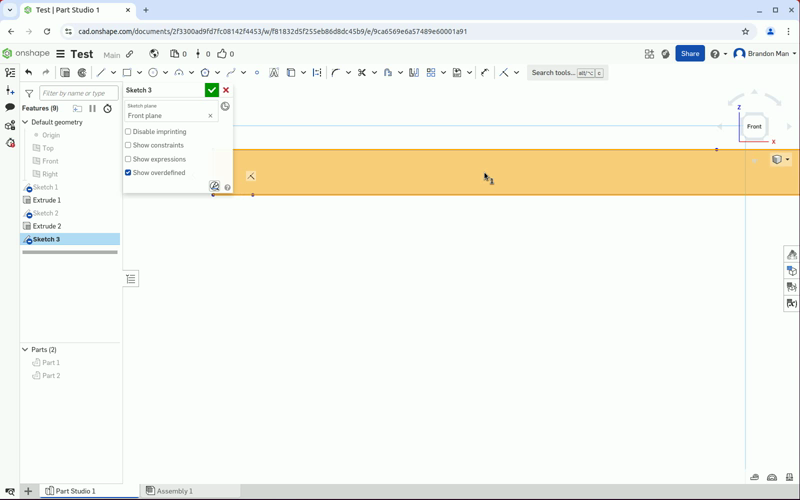
scroll(-6)
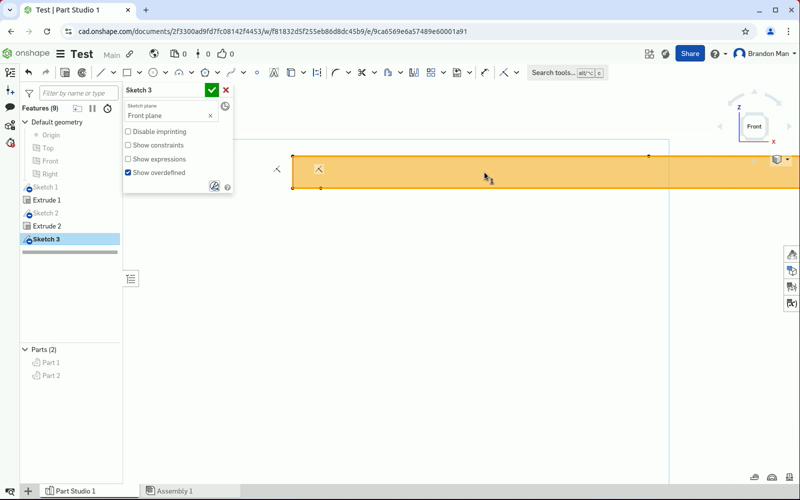
scroll(-6)
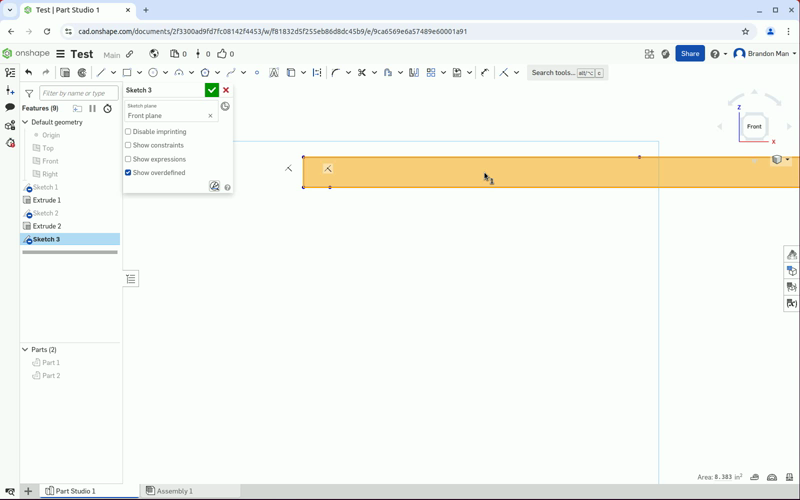
scroll(-6)
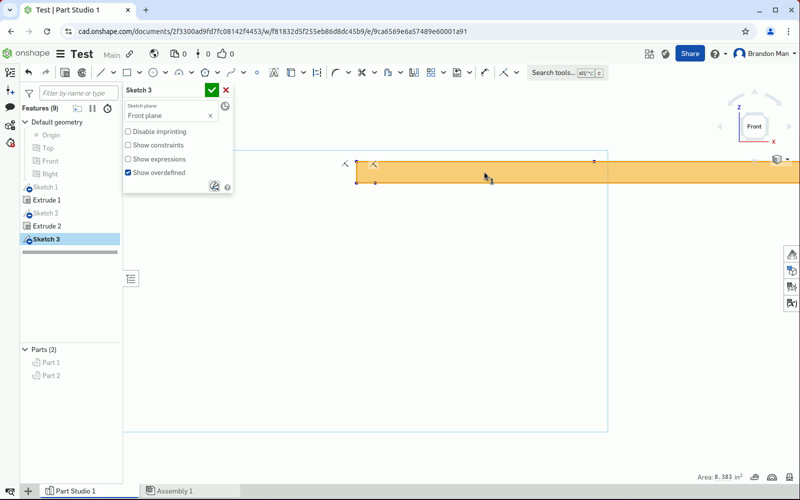
scroll(-6)
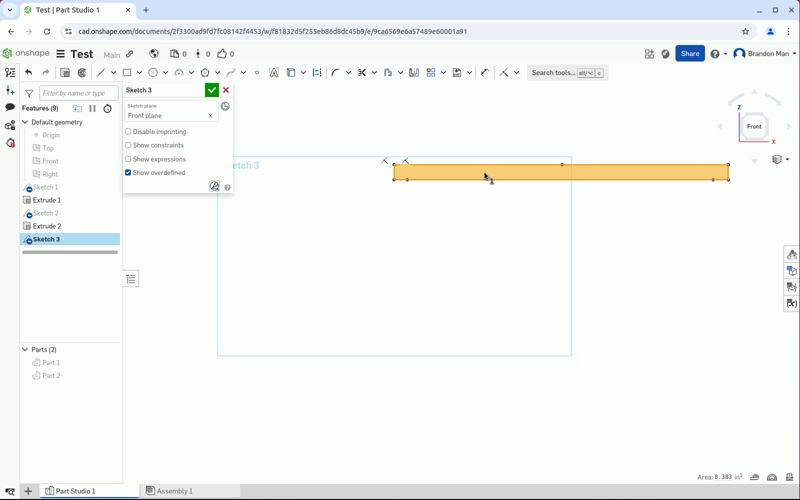
scroll(-6)
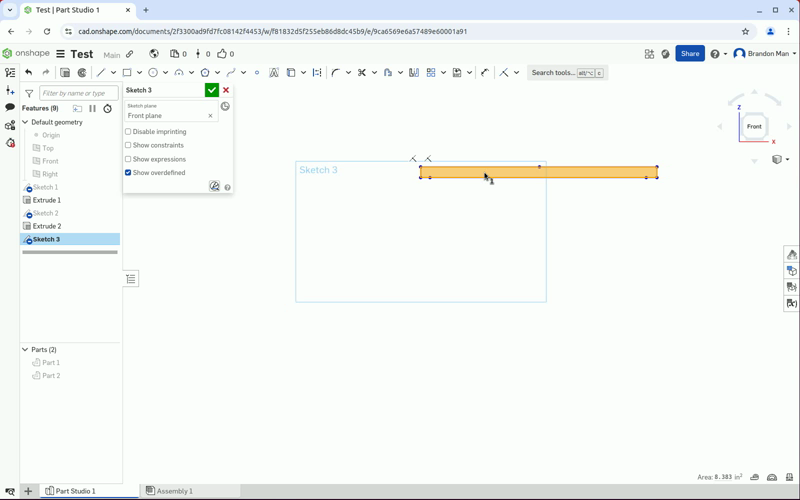
scroll(-6)
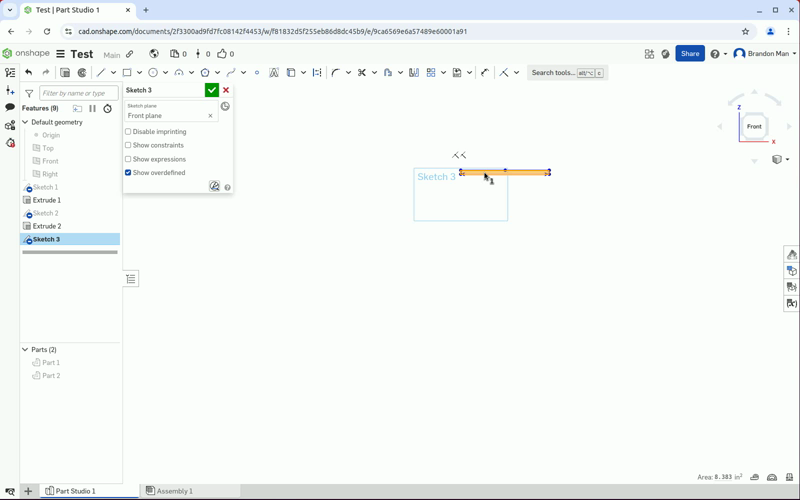
mouse_move(73, 352)
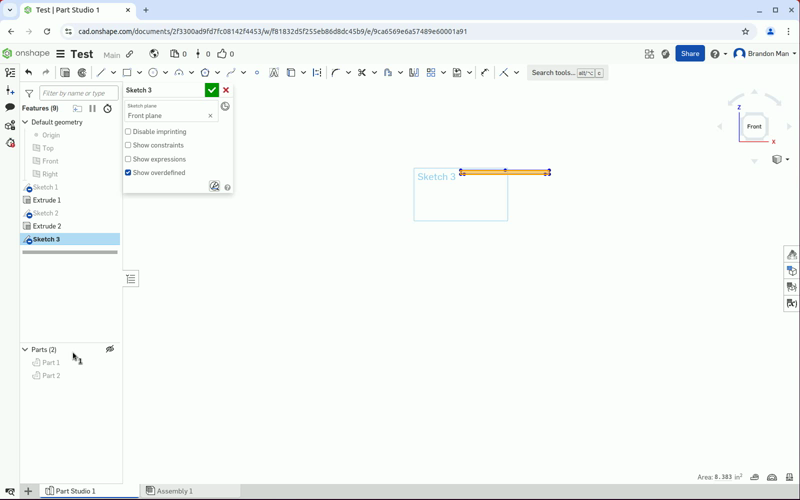
key(shift+y)
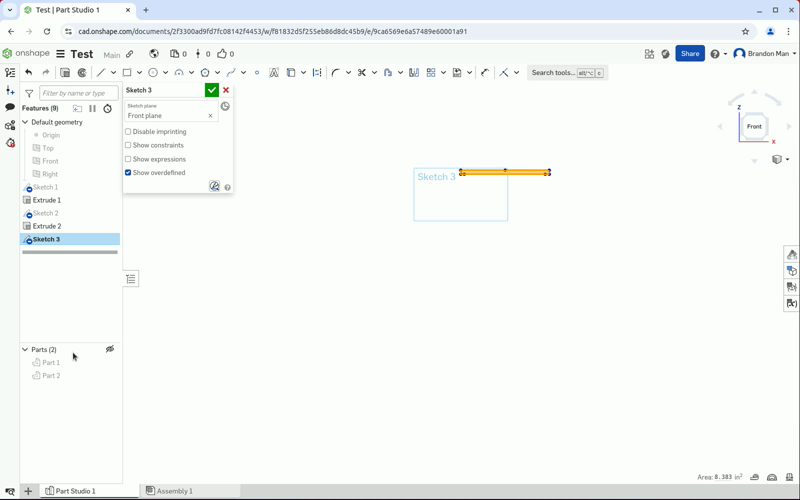
key(shift+e)
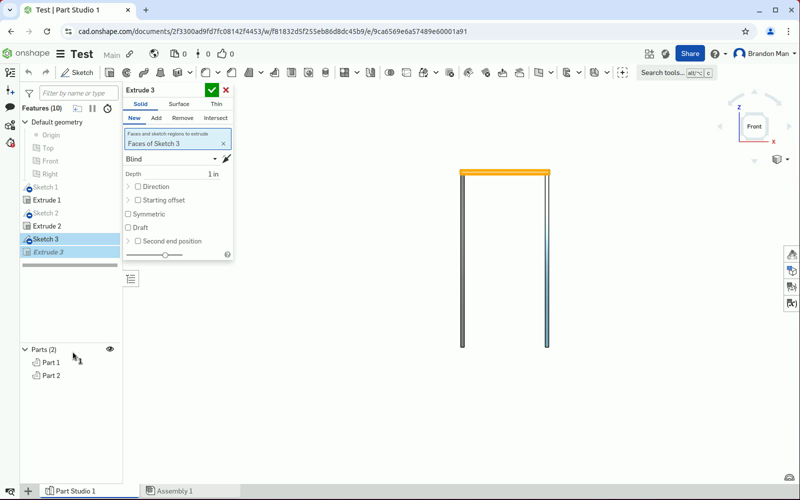
mouse_move(143, 106)
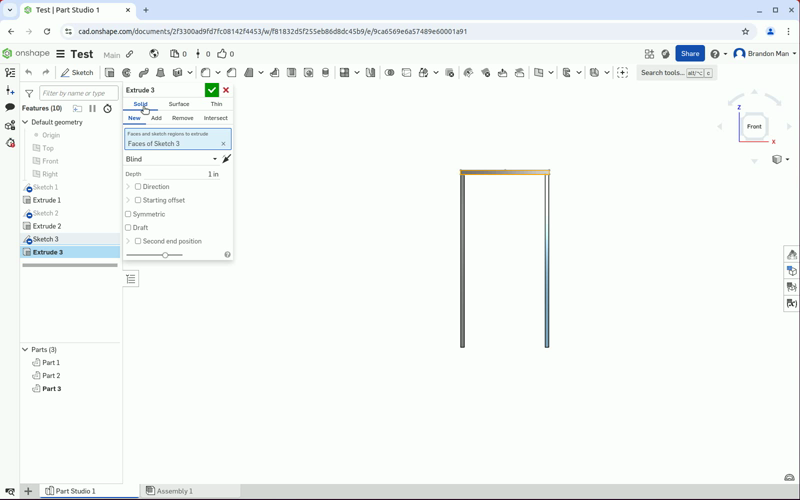
click(143, 106)
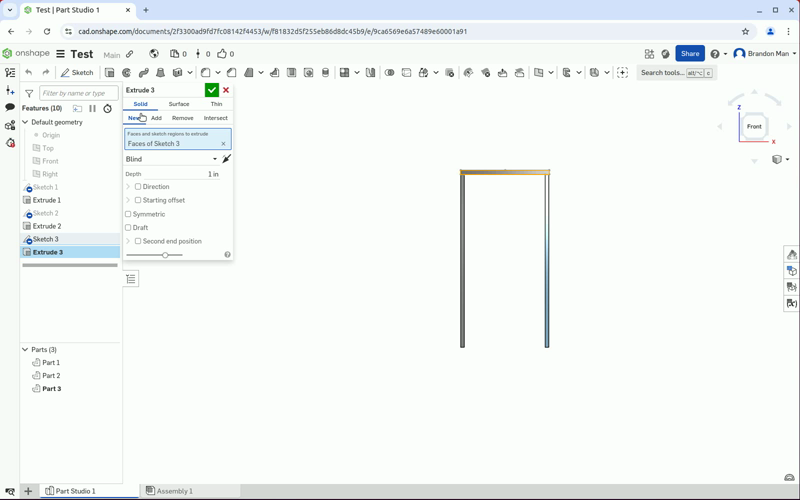
mouse_move(137, 120)
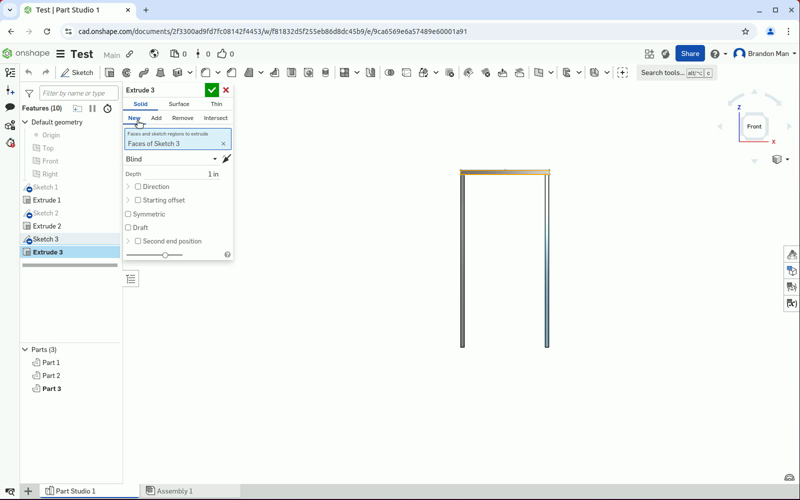
click(137, 120)
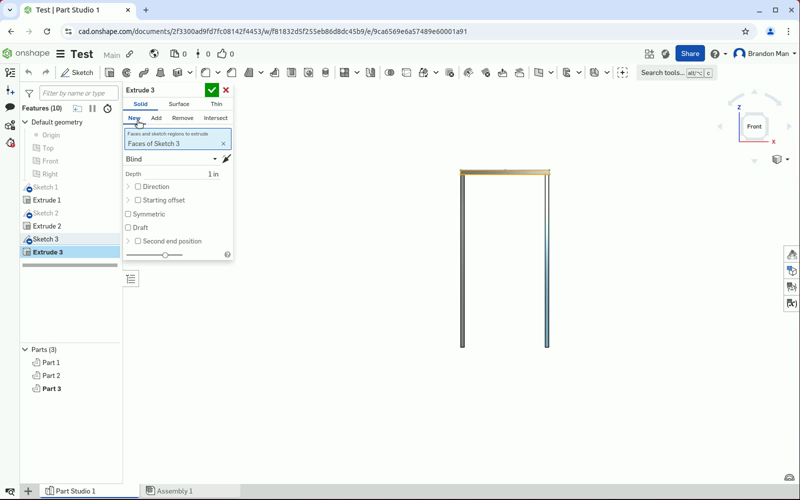
key(tab, 4)
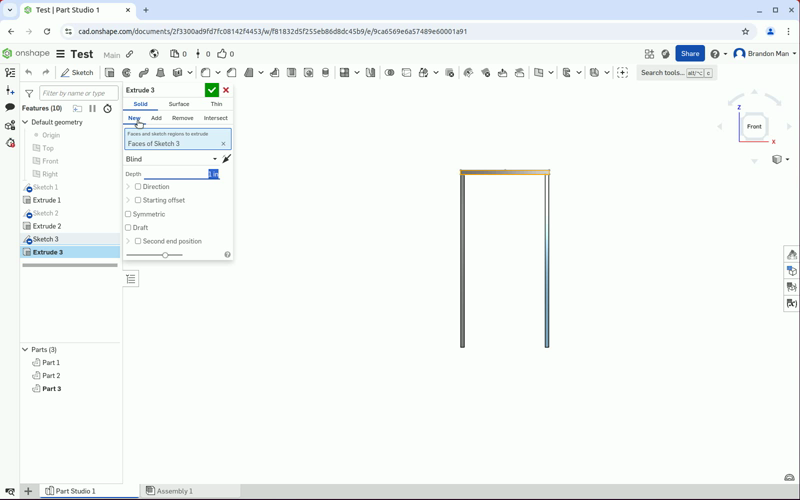
text(1.444)
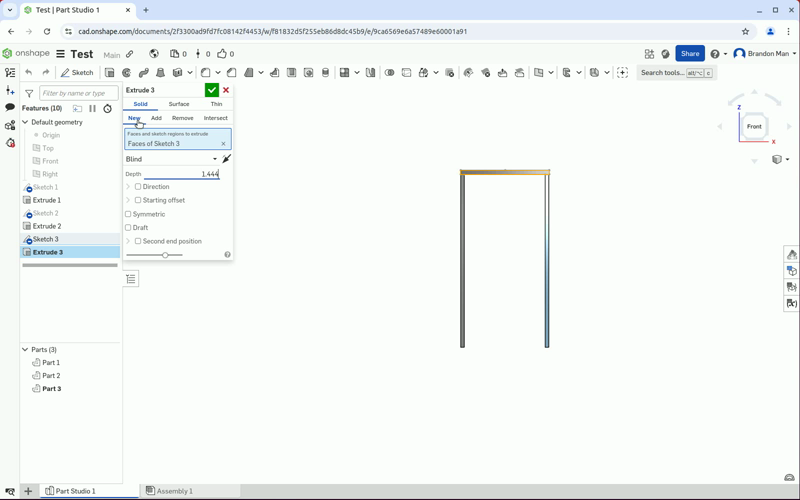
key(tab, 3)
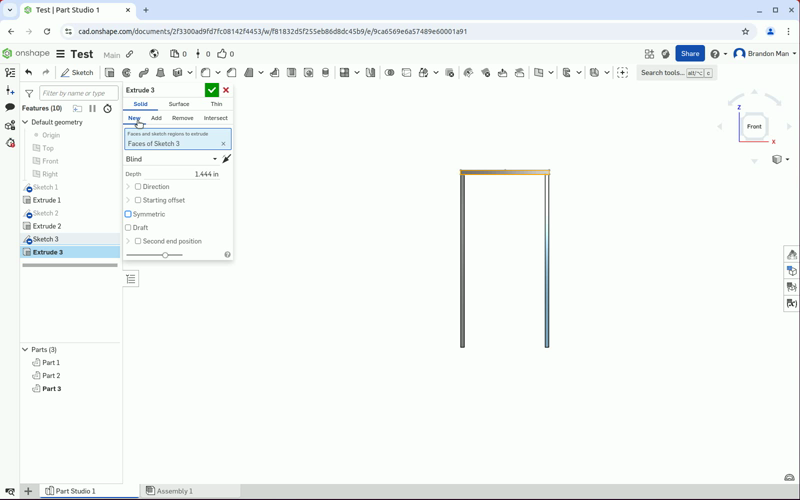
key(space)
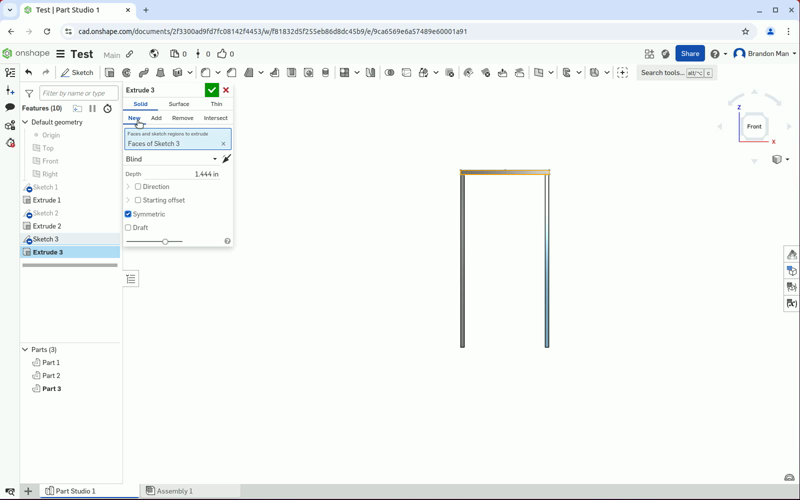
key(enter)
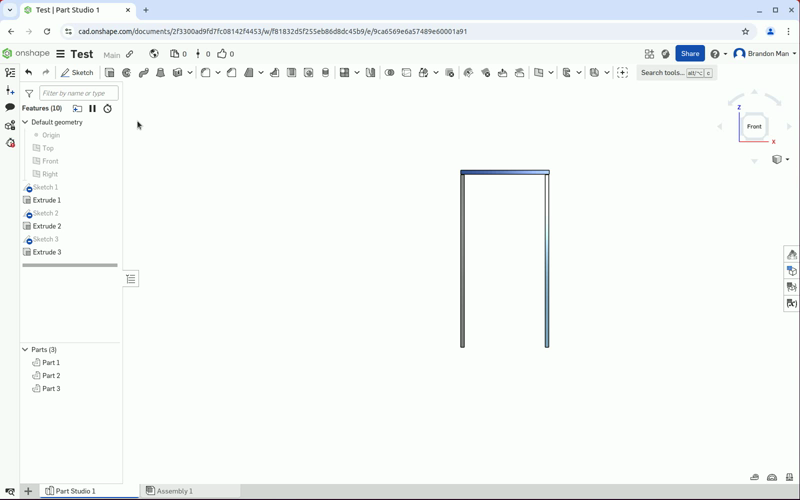
key(shift+h)
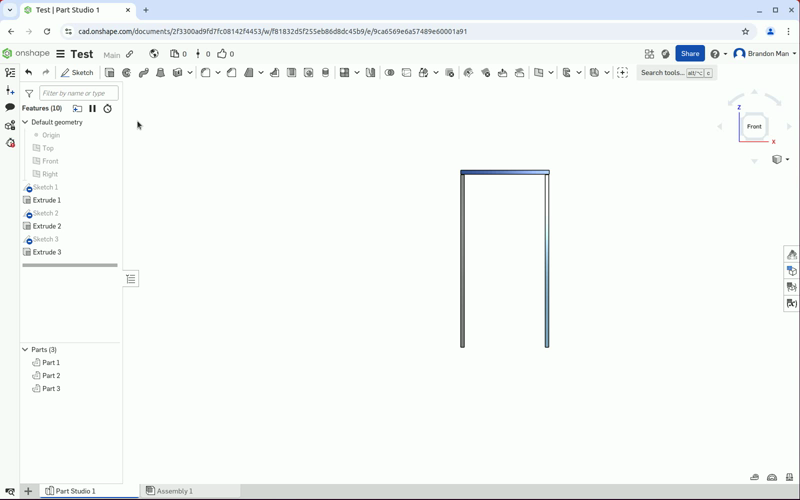
key(shift+h)
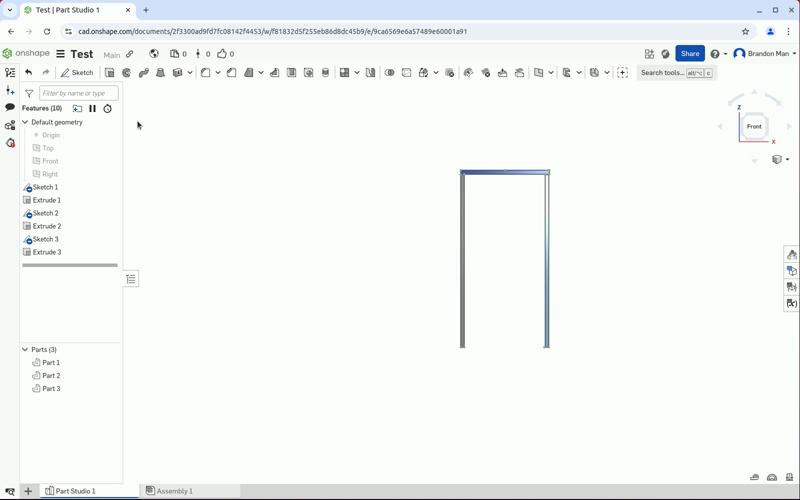
key(shift+7)
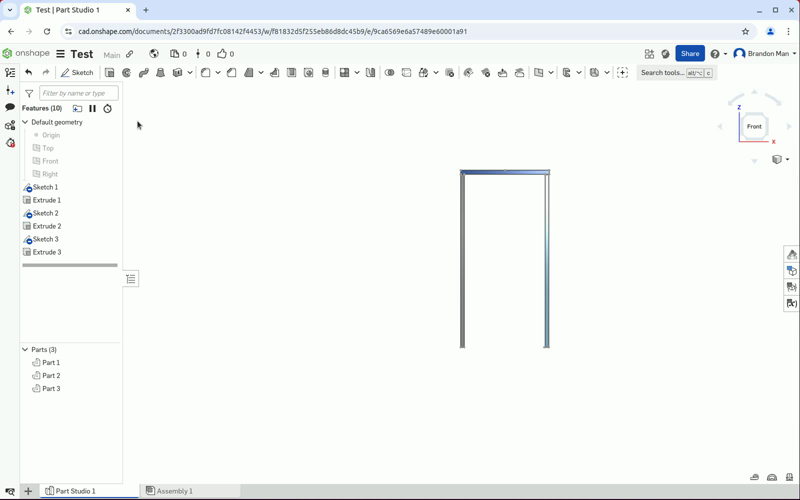
key(left, 2)
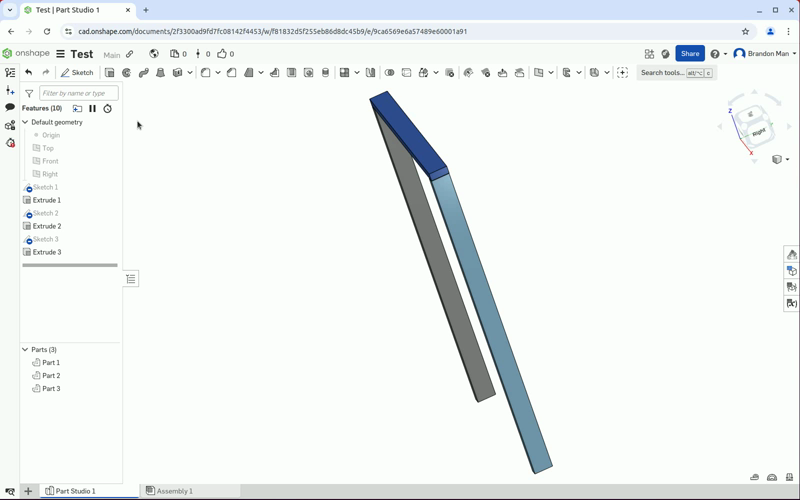
key(down, 2)
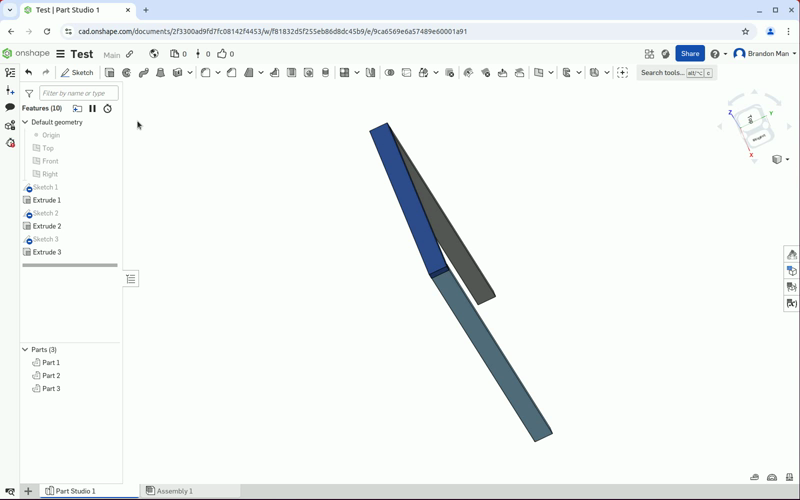
key(up, 2)
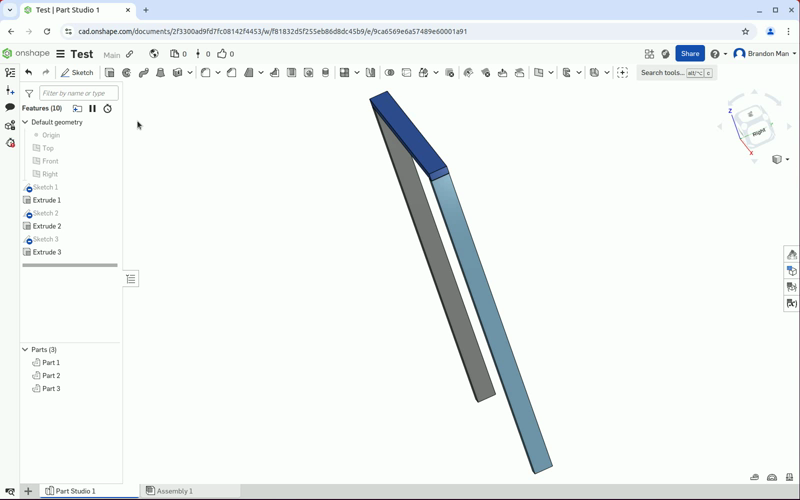
key(right, 2)
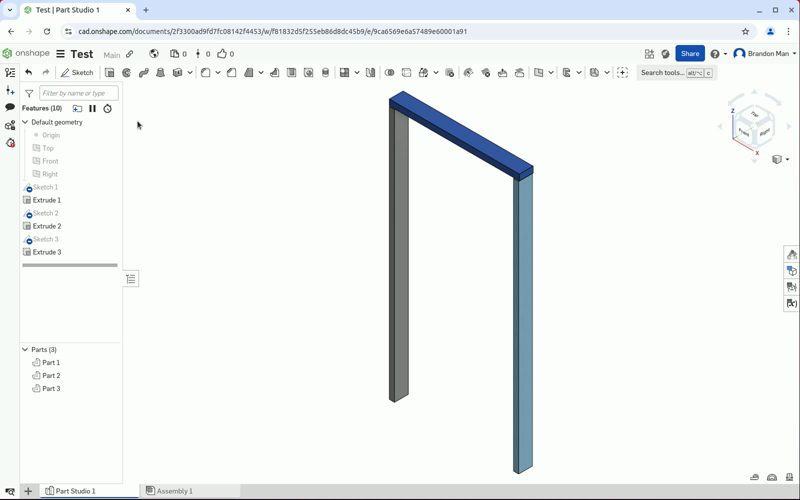
mouse_move(73, 189)
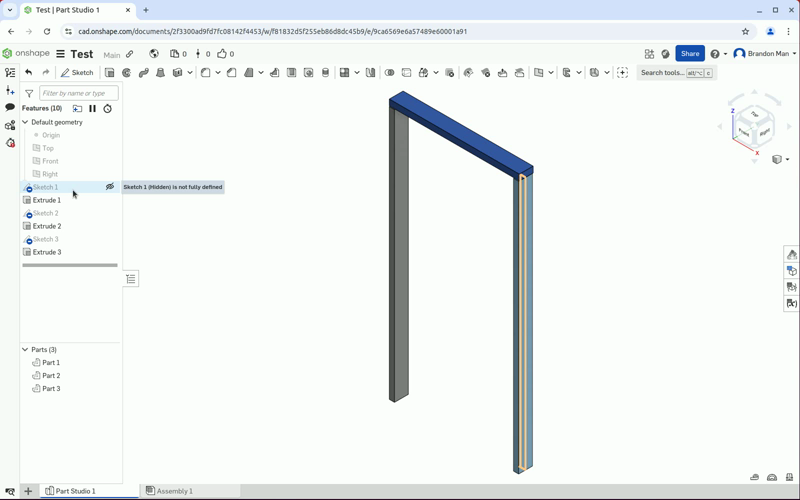
click(73, 189)